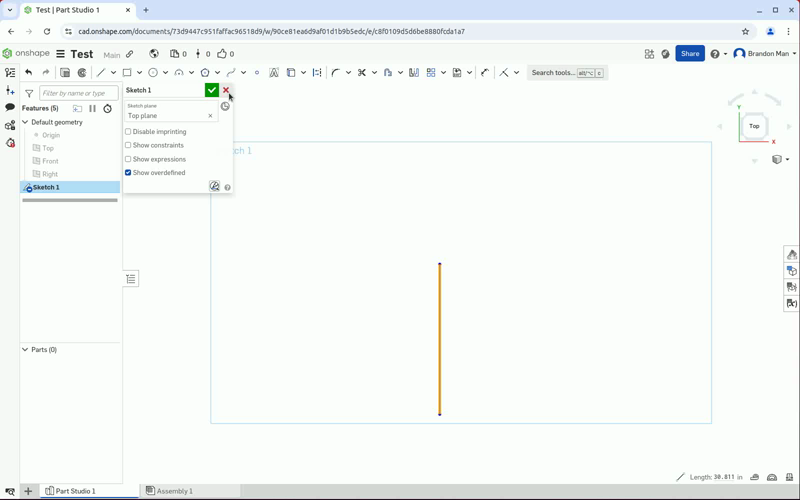
key(shift+h)
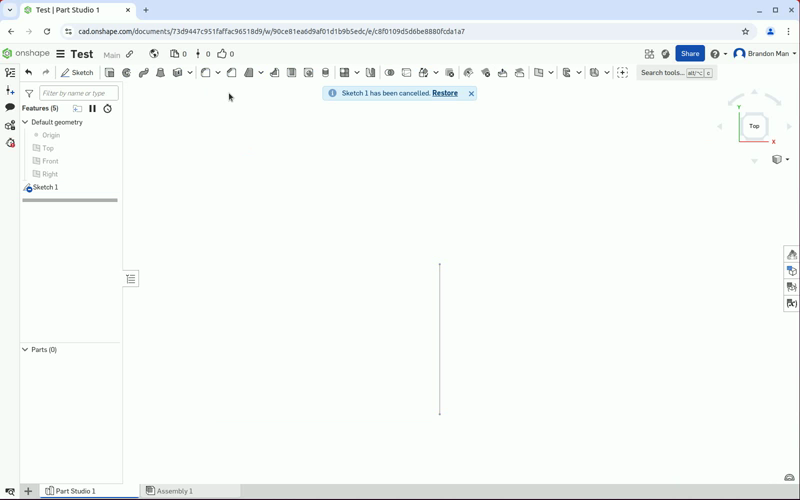
key(shift+s)
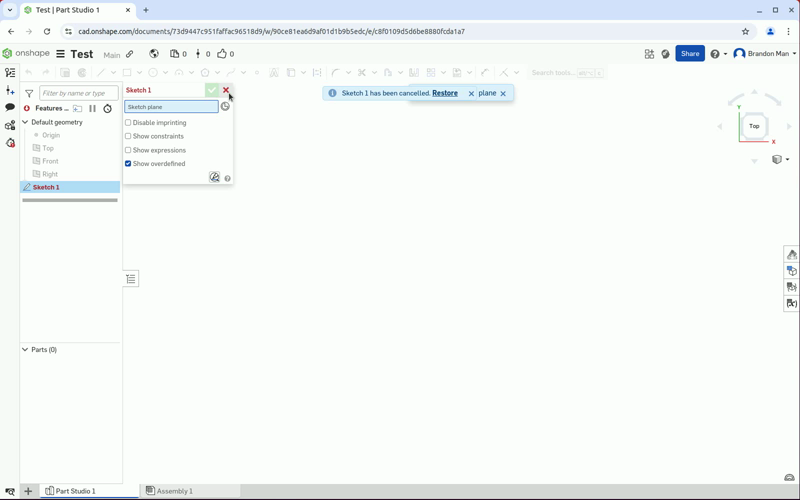
mouse_move(73, 150)
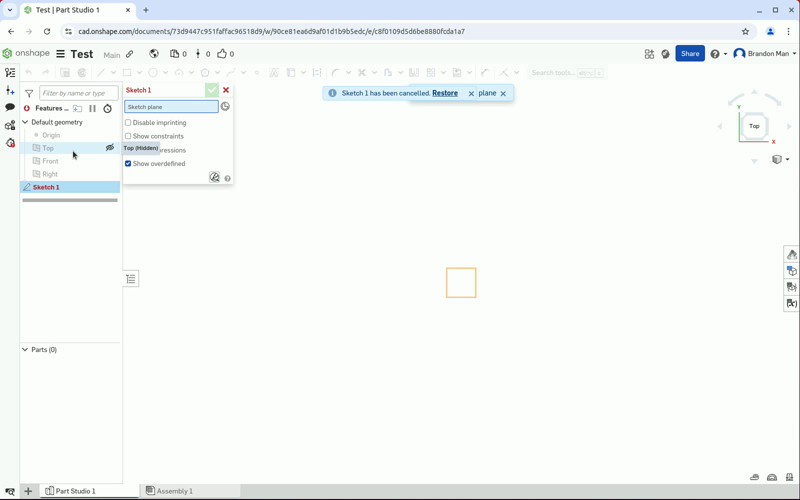
click(73, 150)
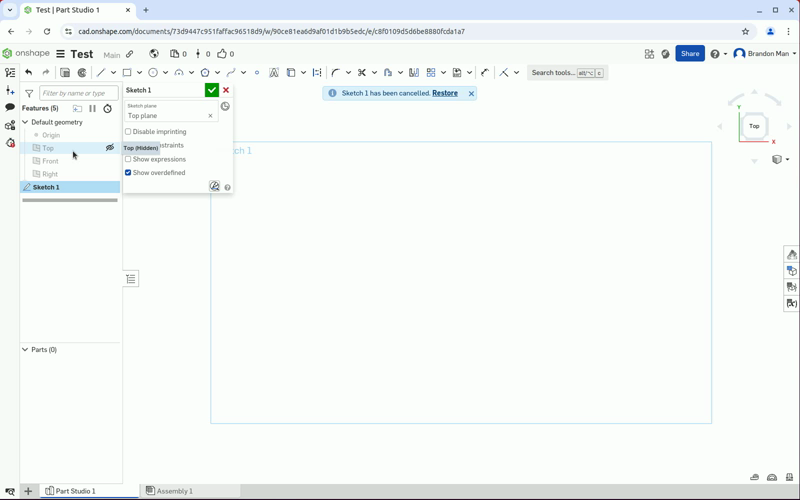
mouse_move(73, 352)
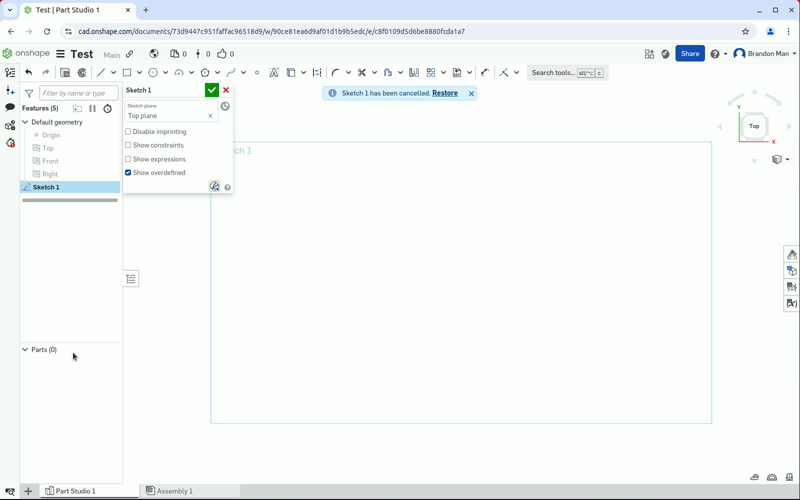
key(y)
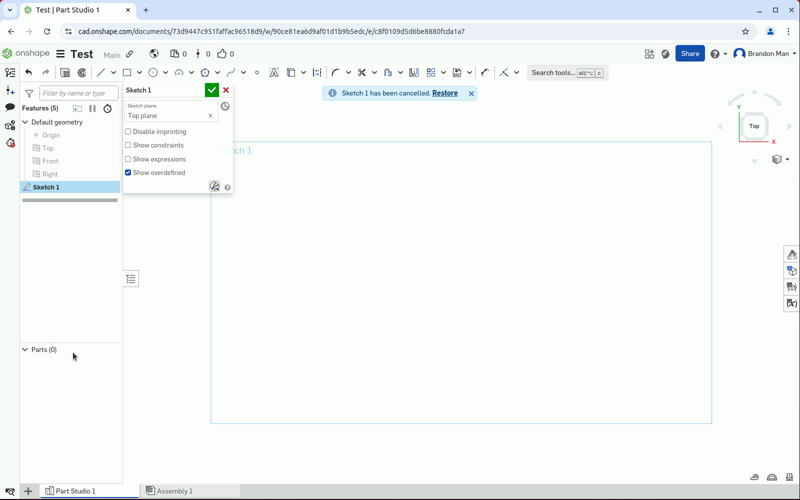
key(l)
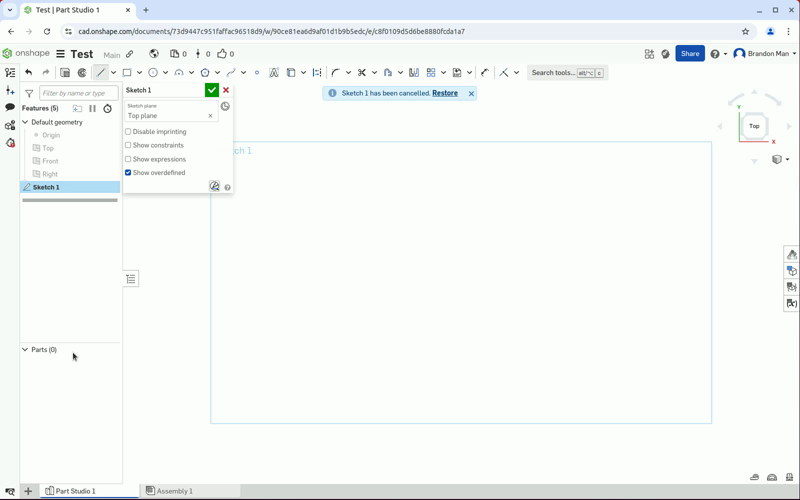
key_down(shift)
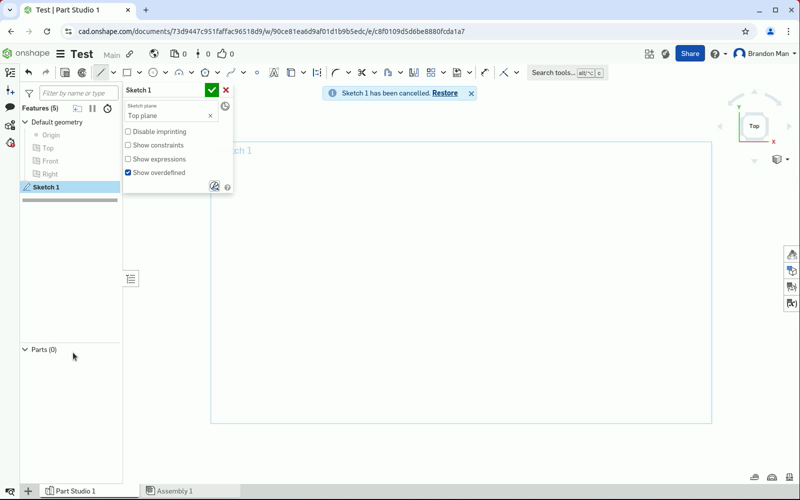
mouse_move(405, 260)
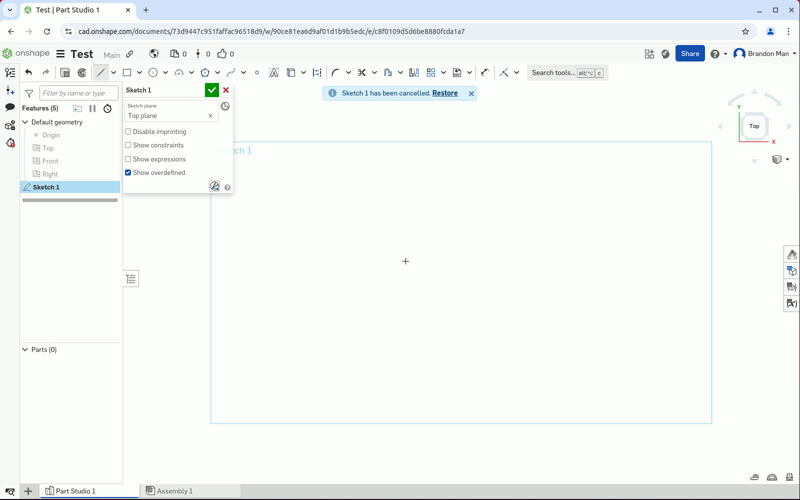
click(405, 260)
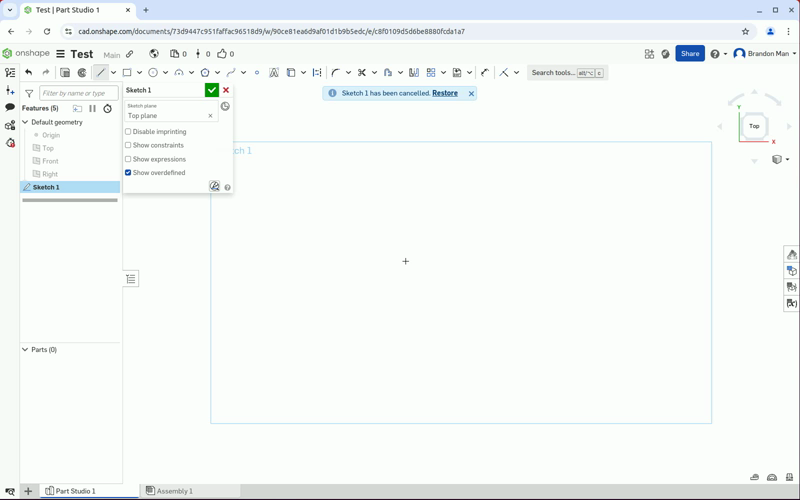
key_up(shift)
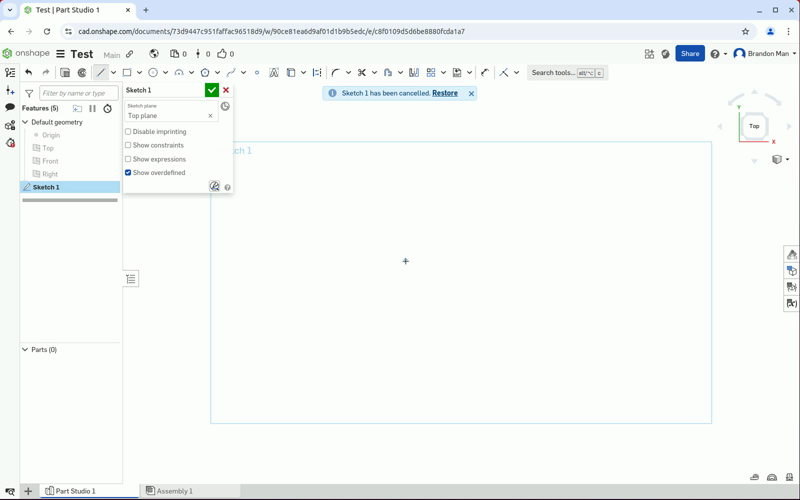
key_down(shift)
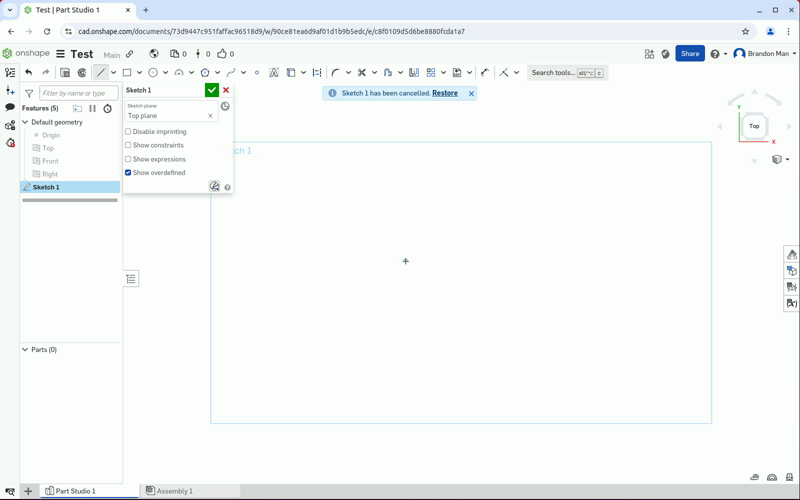
mouse_move(435, 260)
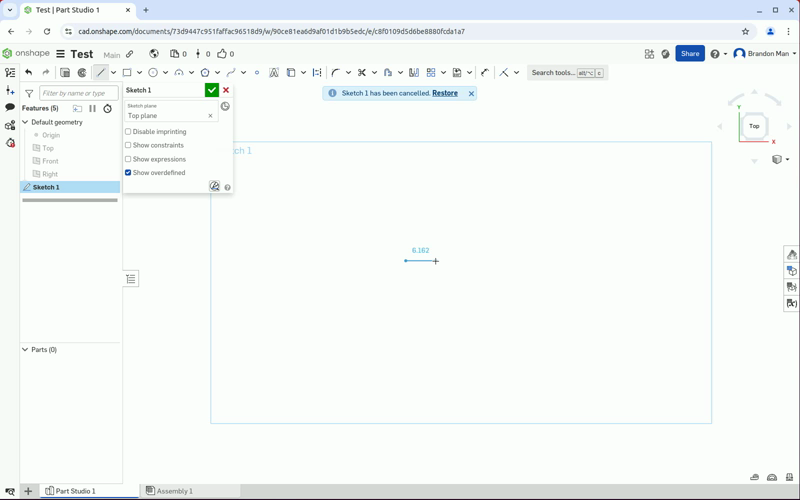
mouse_move(412, 260)
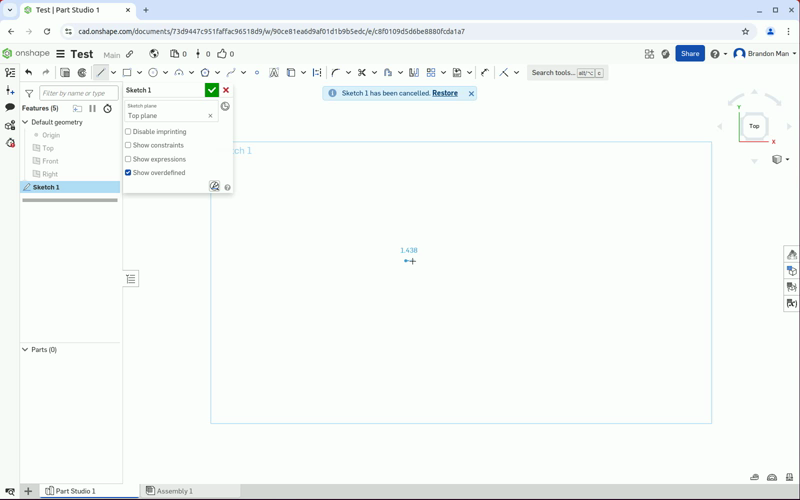
scroll(6)
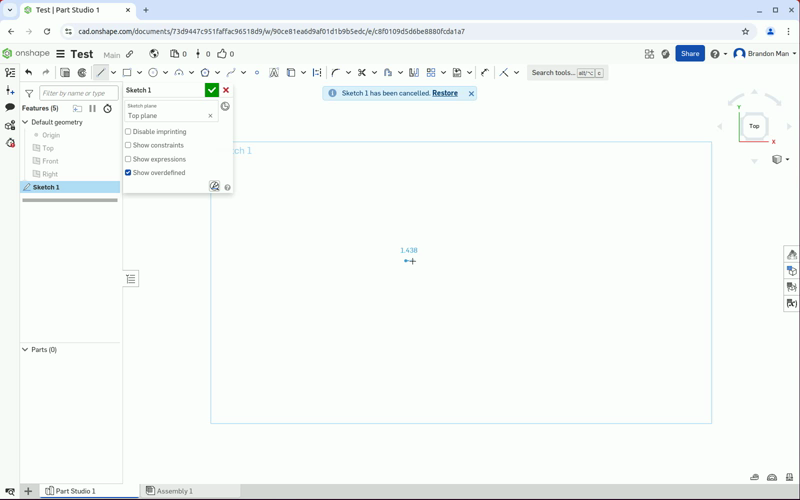
scroll(6)
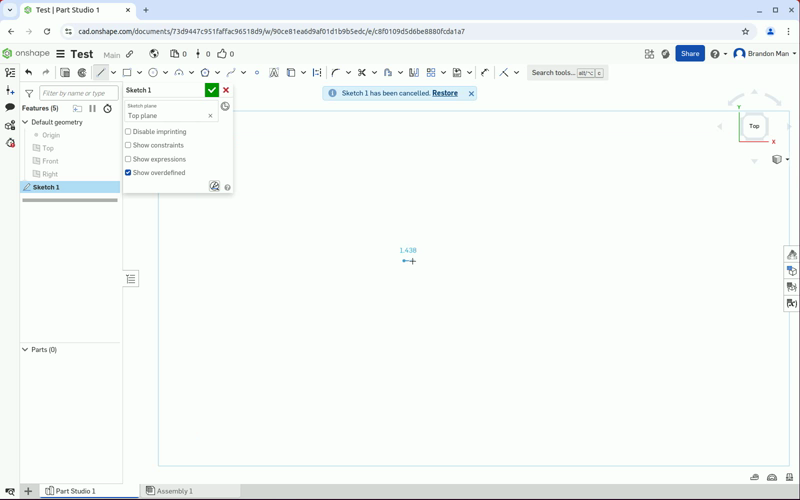
scroll(6)
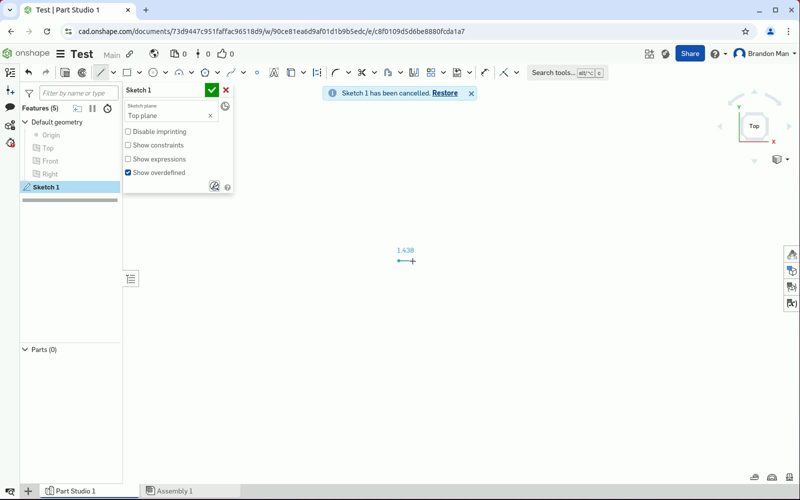
scroll(6)
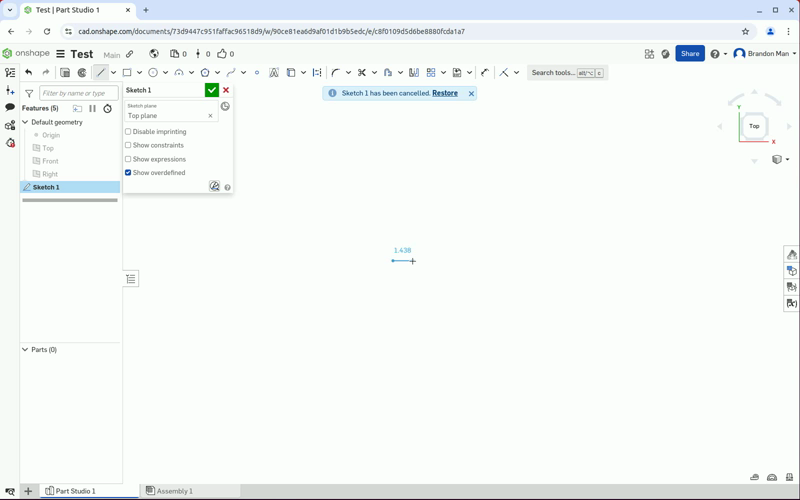
scroll(6)
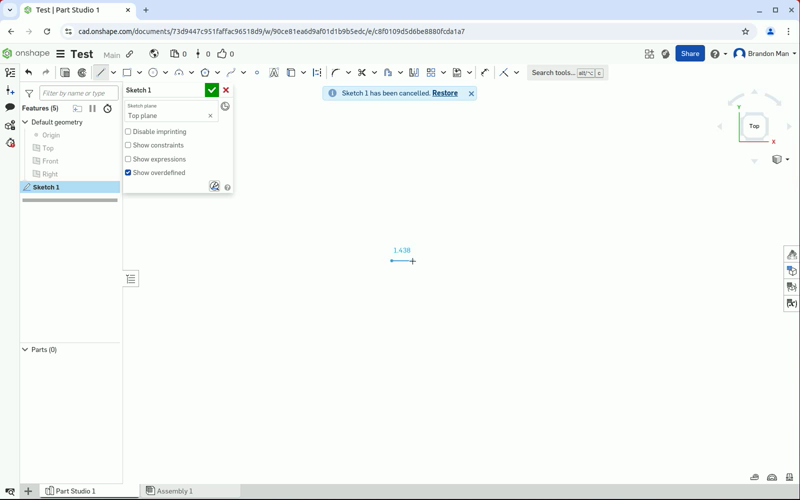
scroll(6)
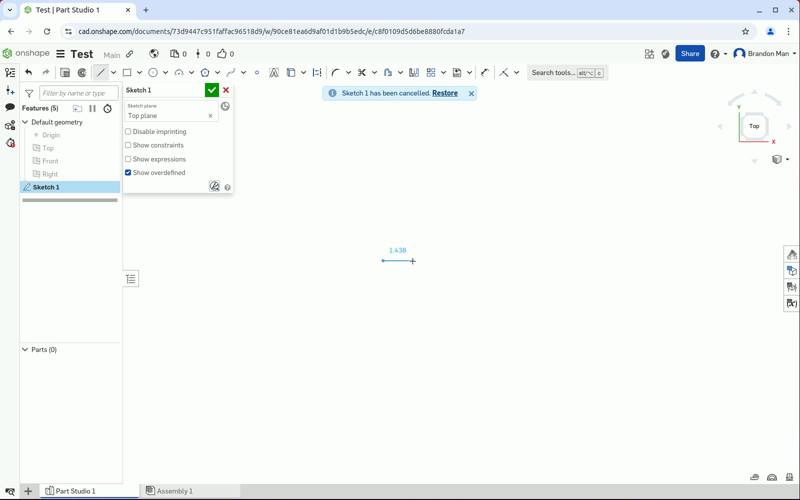
scroll(6)
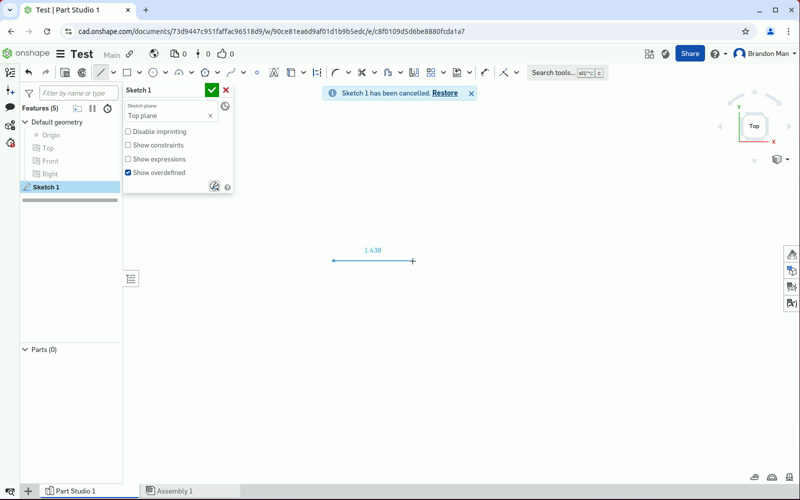
click(412, 260)
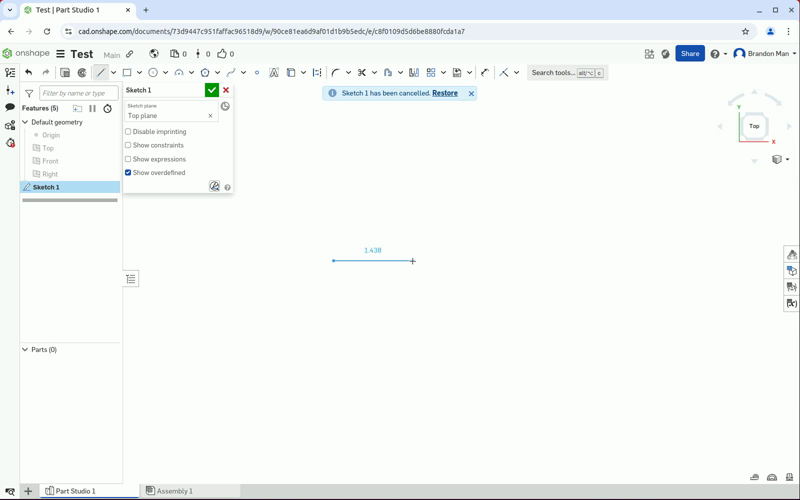
scroll(-6)
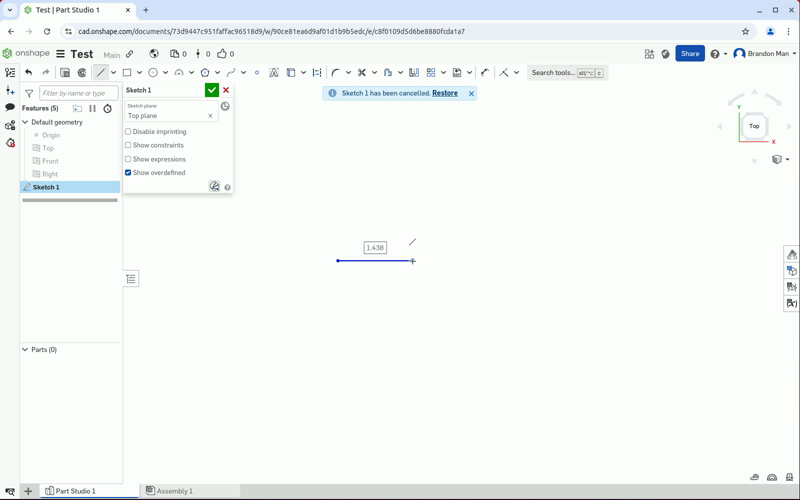
scroll(-6)
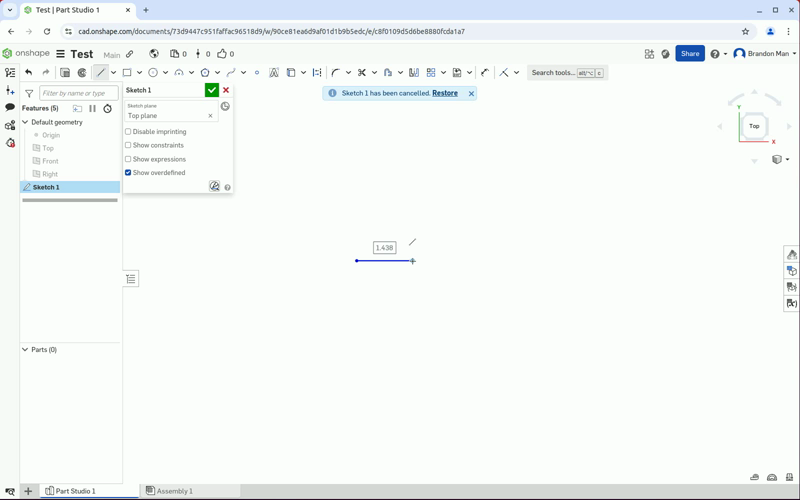
scroll(-6)
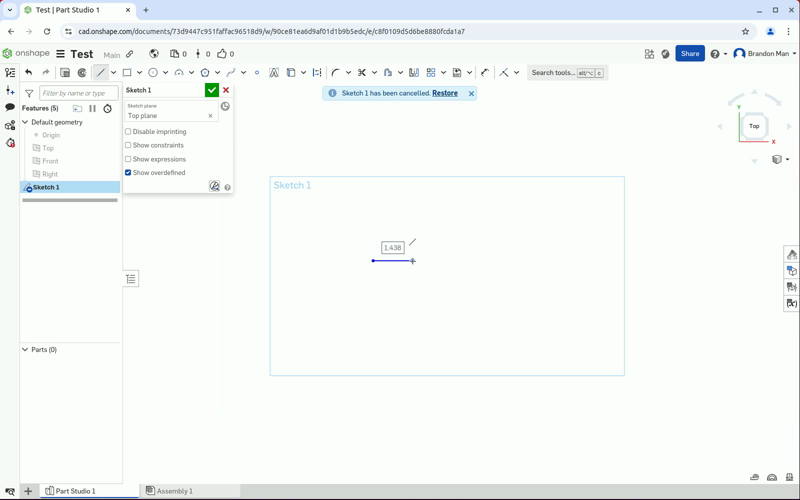
scroll(-6)
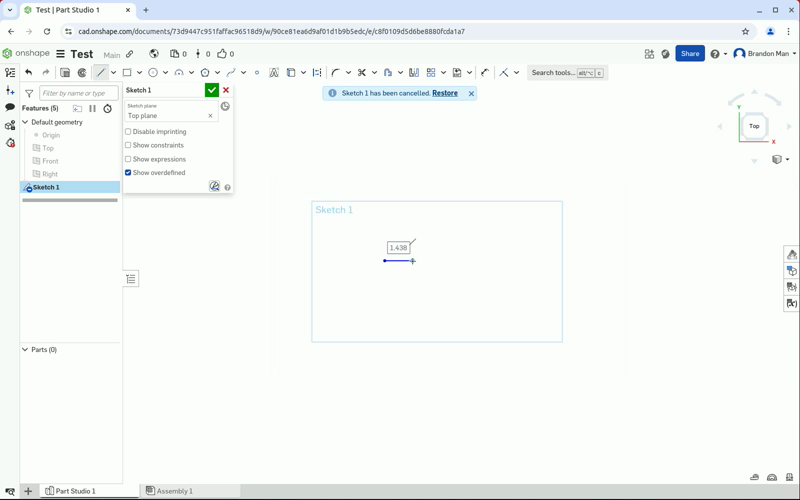
scroll(-6)
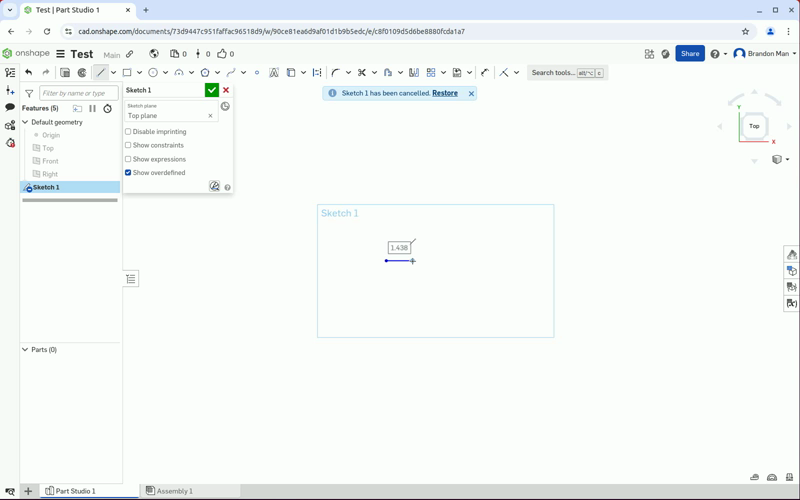
scroll(-6)
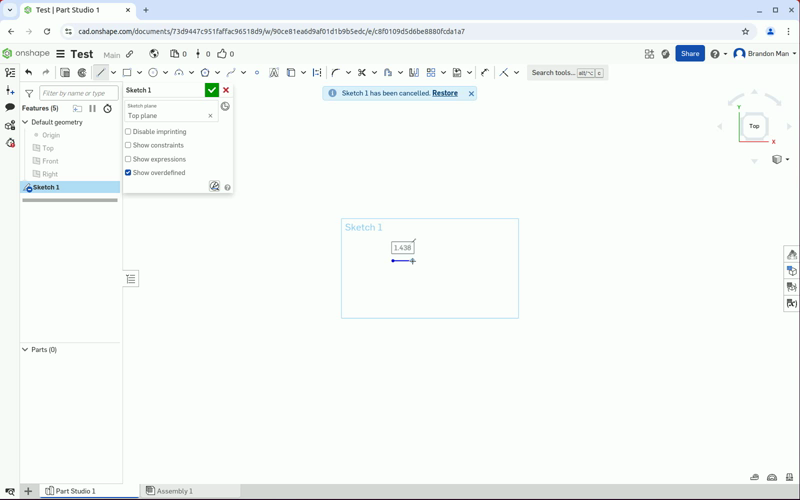
scroll(-6)
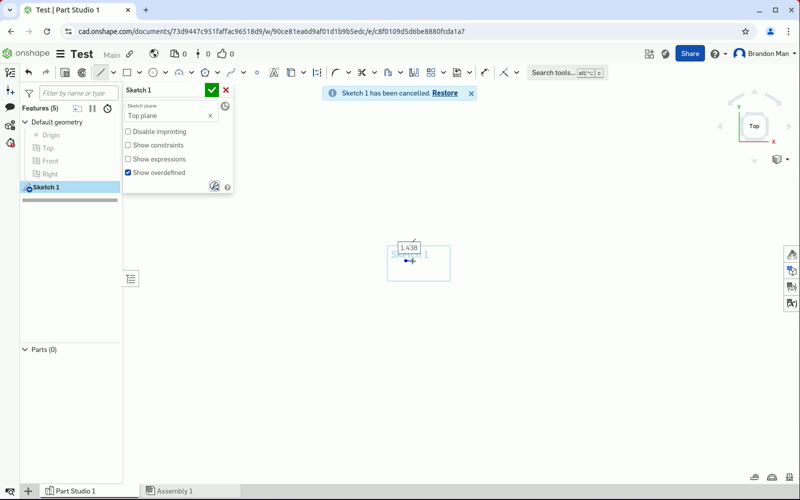
key_up(shift)
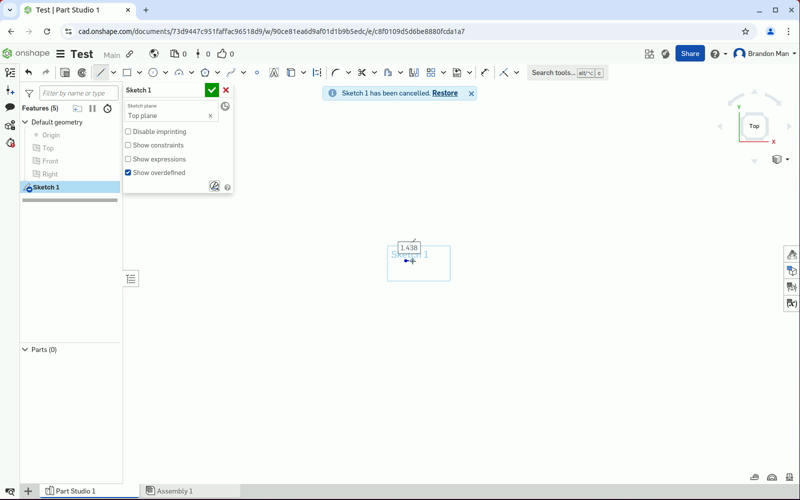
key(esc)
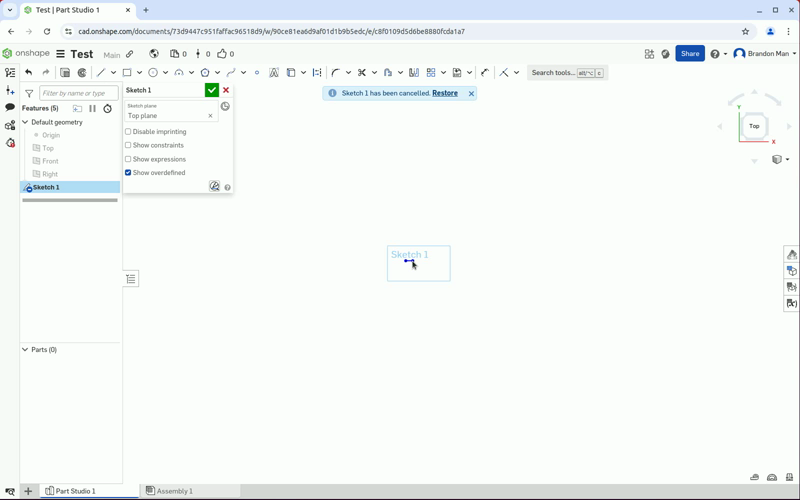
key(a)
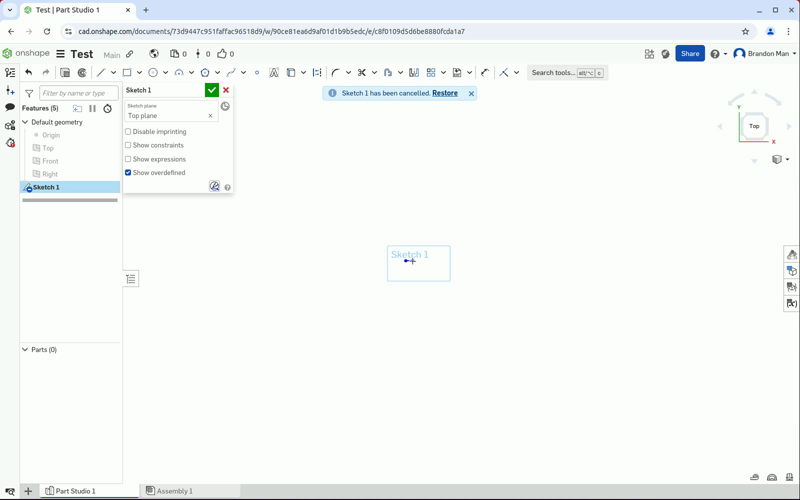
mouse_move(412, 260)
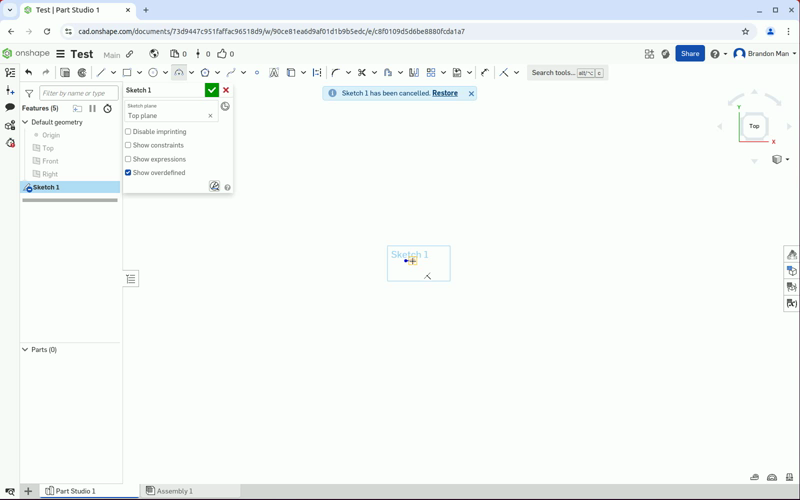
click(412, 260)
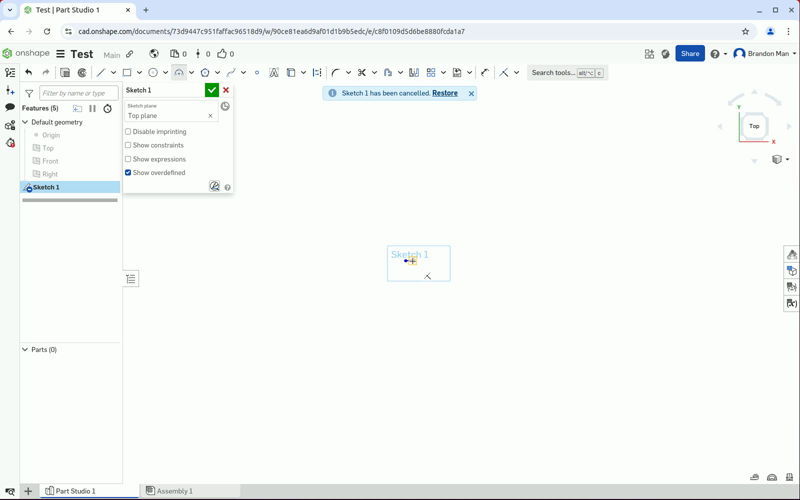
key_down(shift)
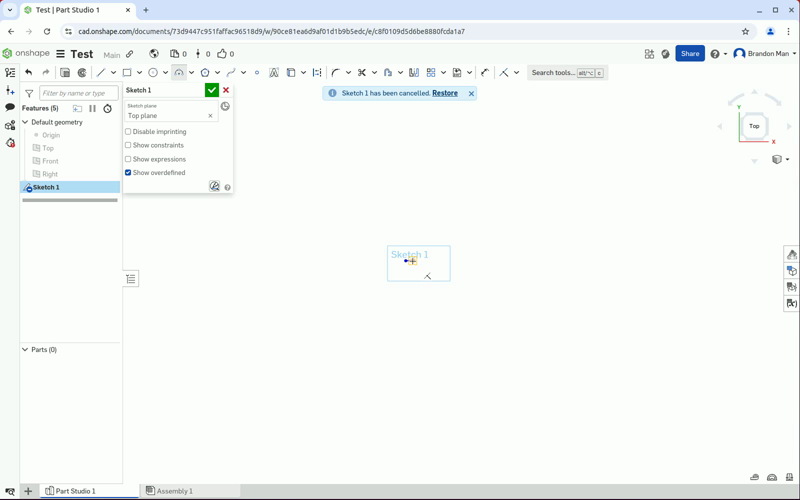
mouse_move(405, 253)
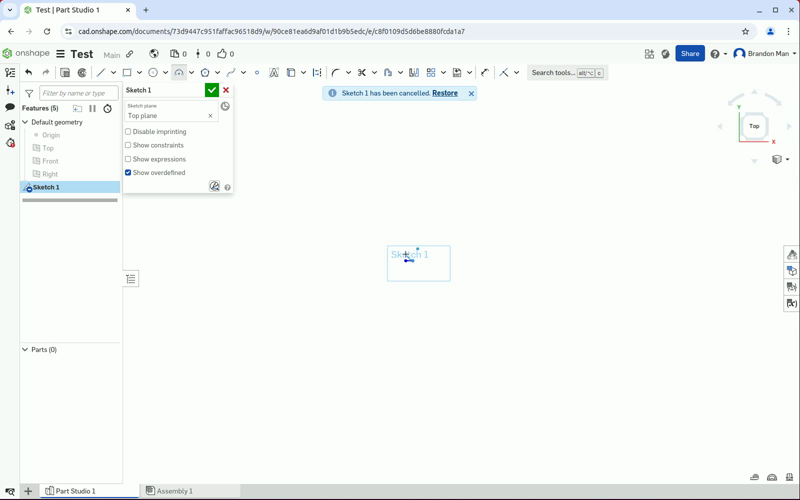
click(405, 253)
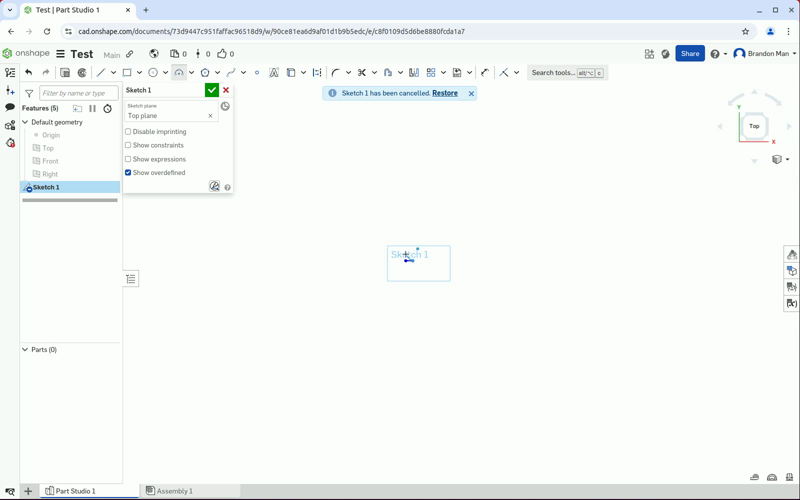
mouse_move(407, 258)
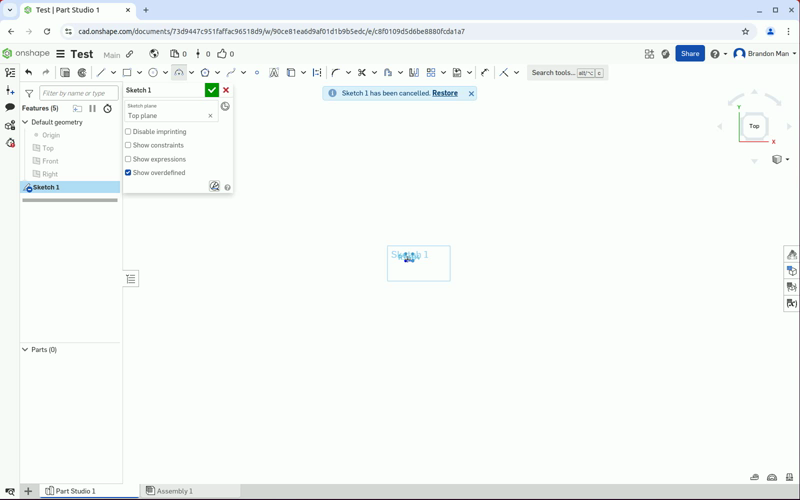
scroll(6)
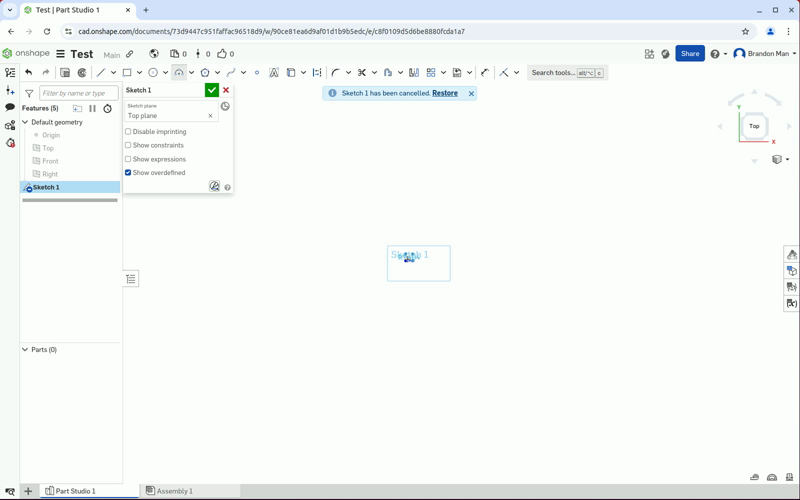
scroll(6)
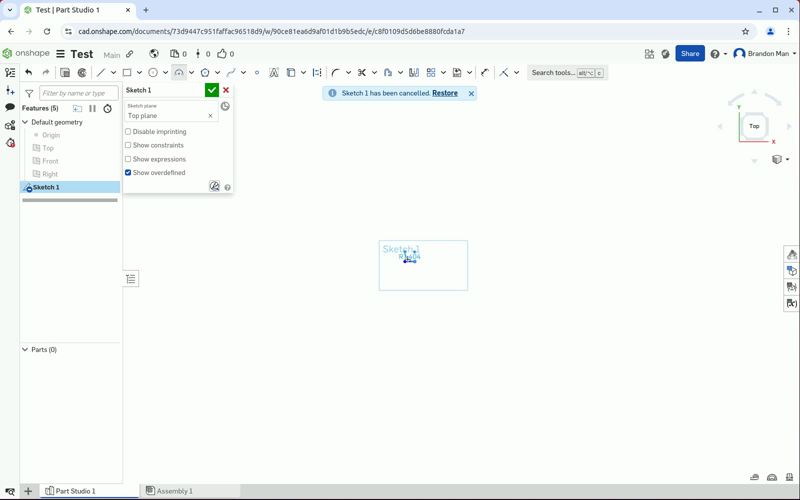
scroll(6)
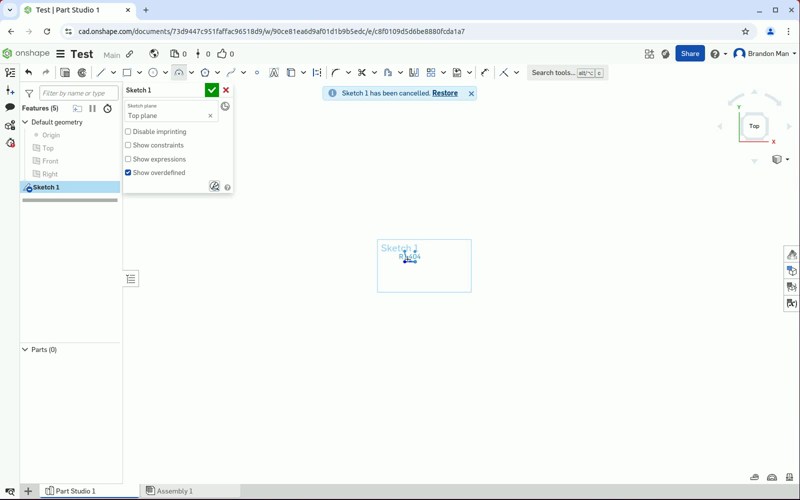
scroll(6)
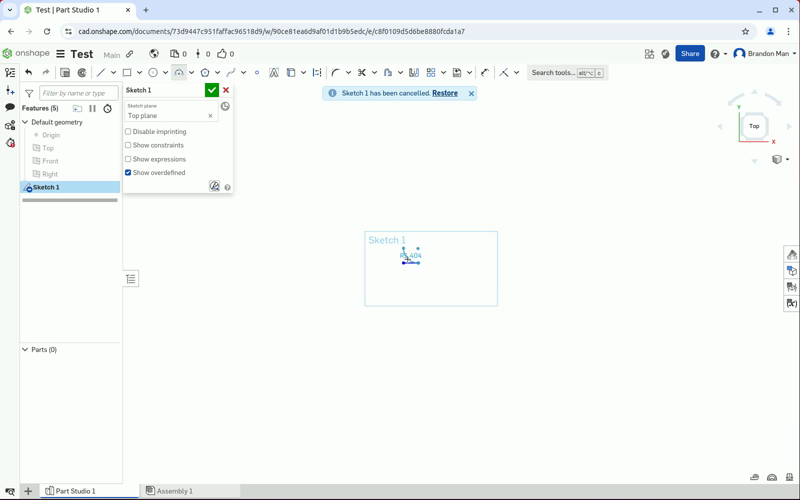
scroll(6)
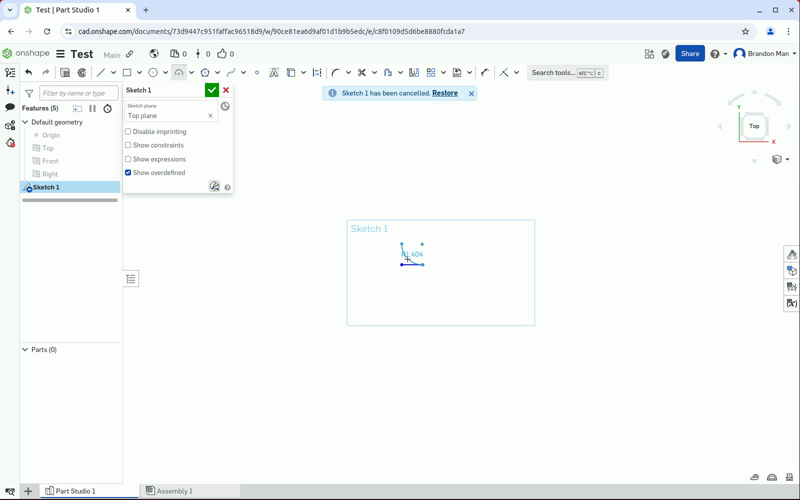
scroll(6)
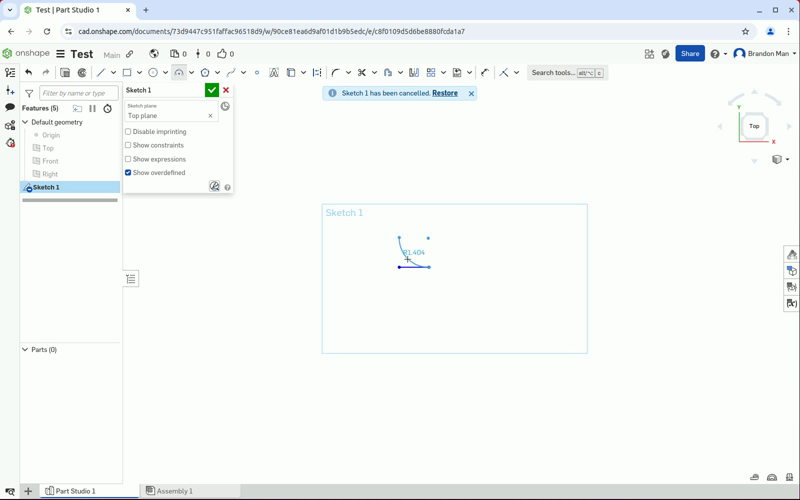
scroll(6)
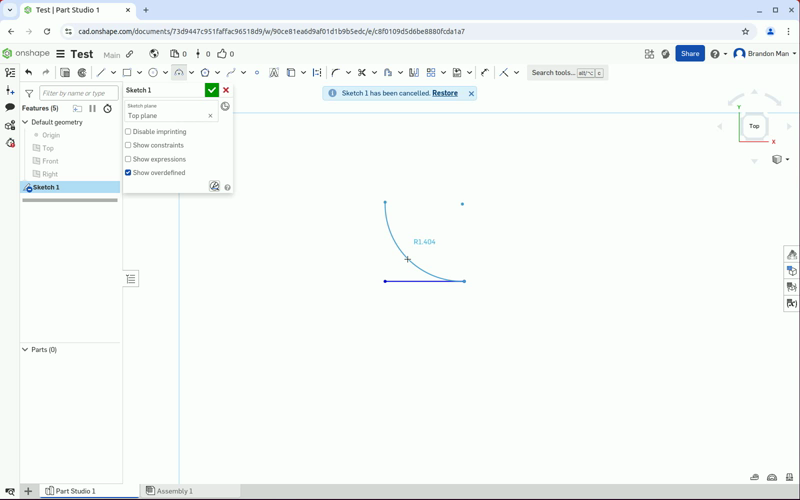
click(407, 258)
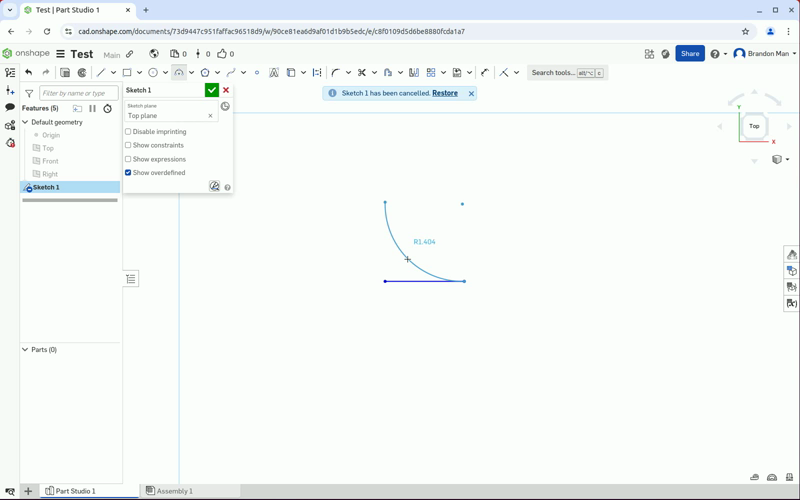
scroll(-6)
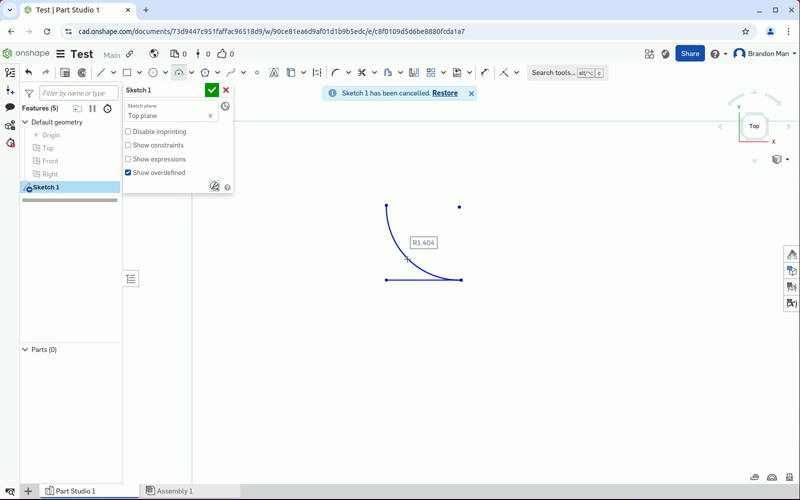
scroll(-6)
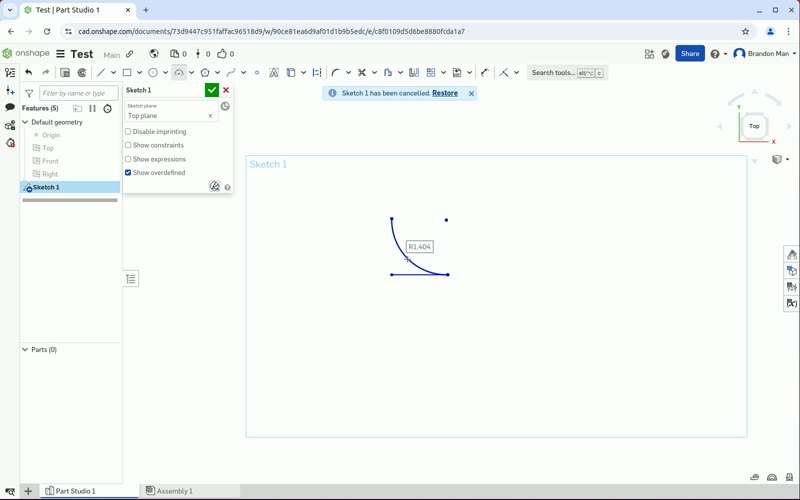
scroll(-6)
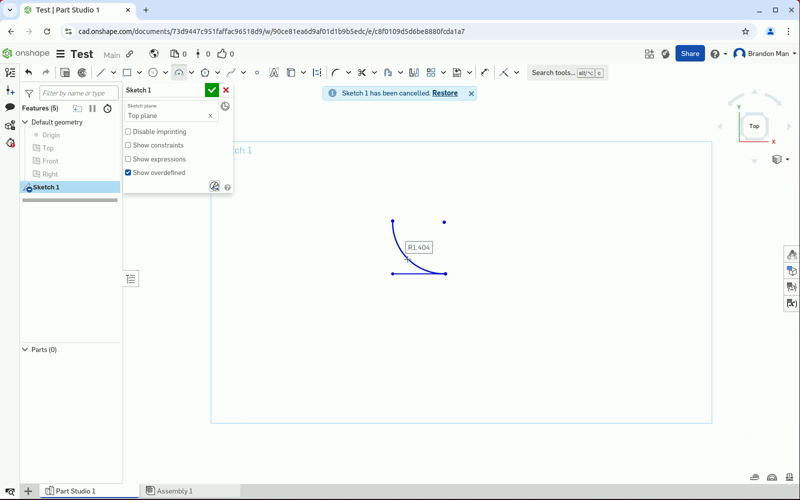
scroll(-6)
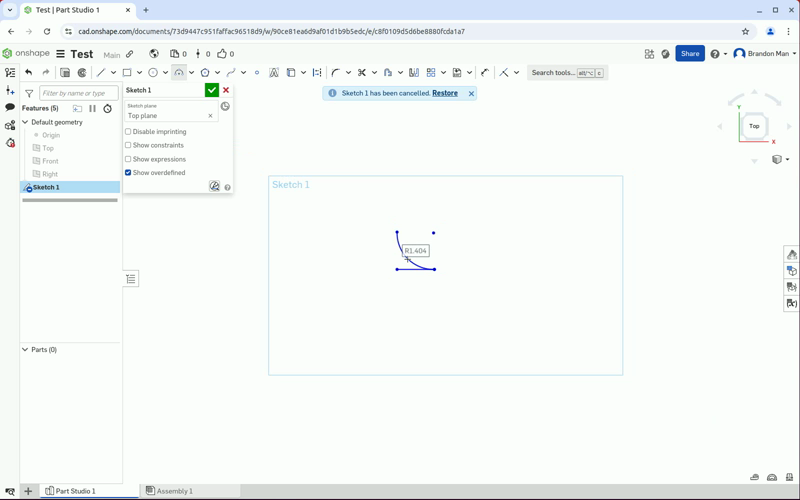
scroll(-6)
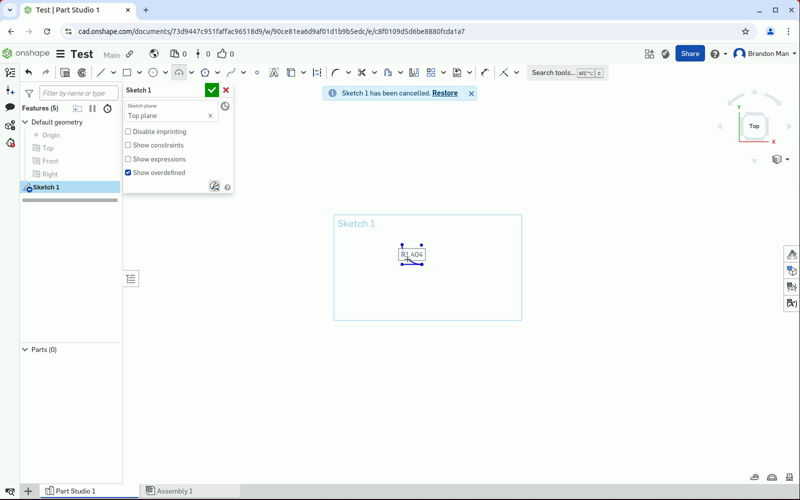
scroll(-6)
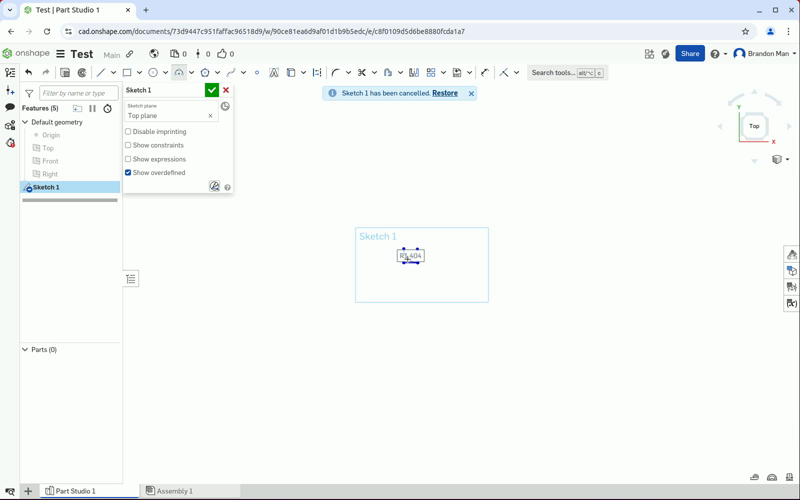
scroll(-6)
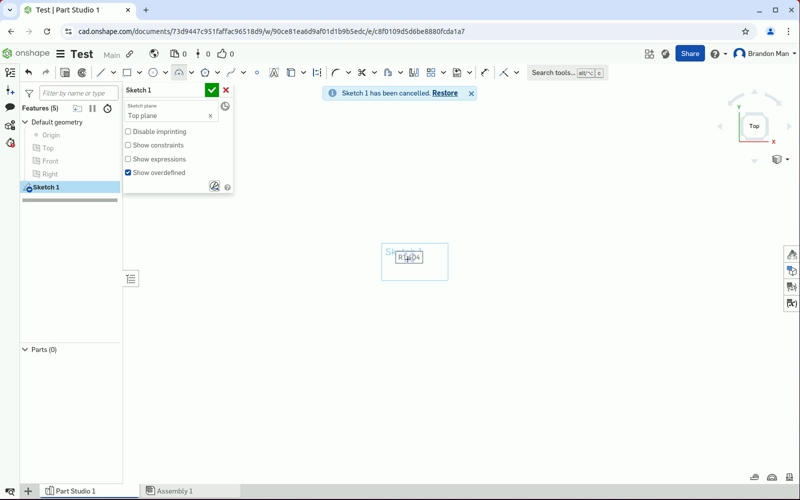
key_up(shift)
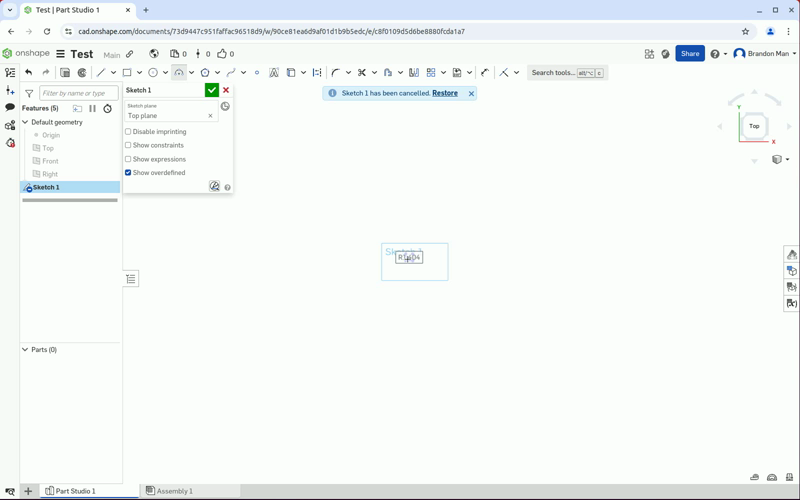
key(esc)
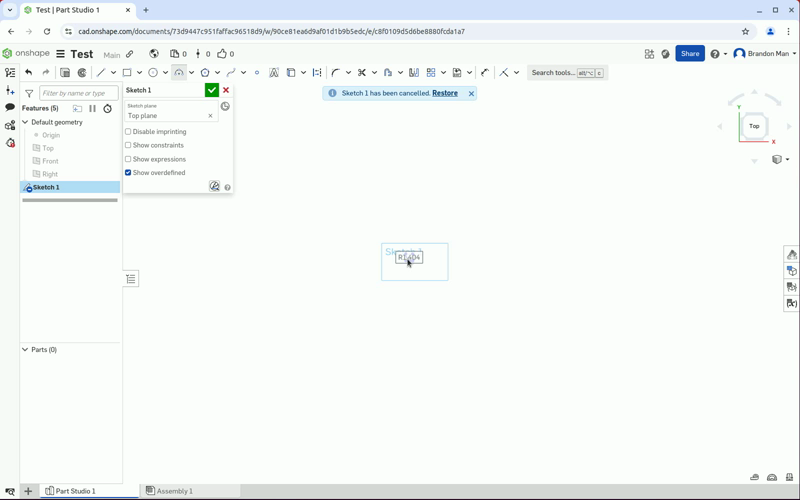
key(l)
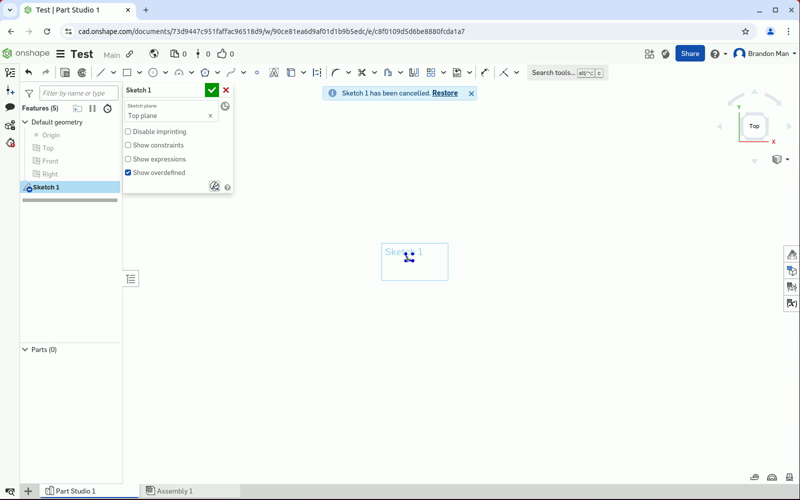
mouse_move(405, 253)
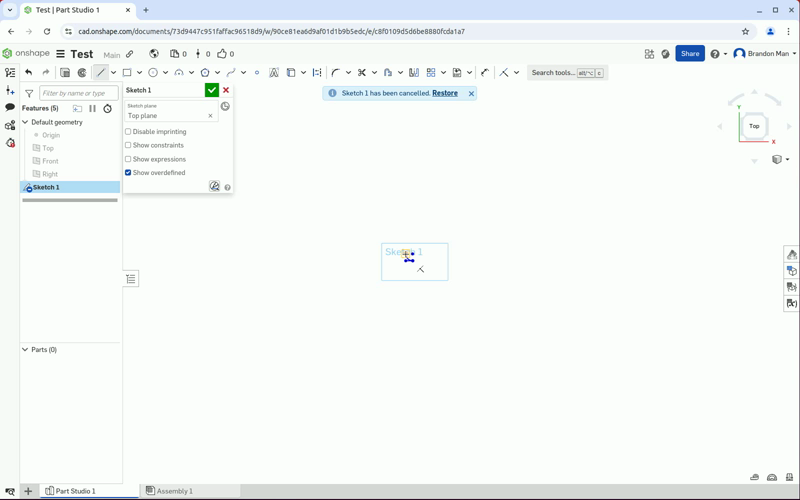
click(405, 253)
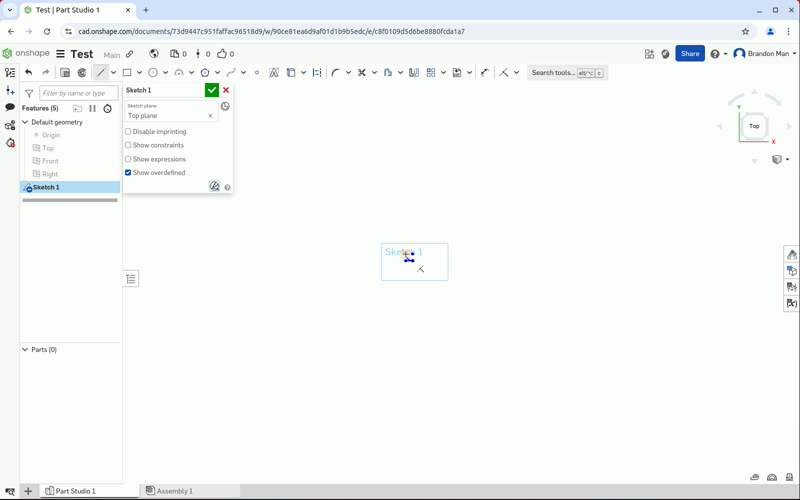
mouse_move(435, 253)
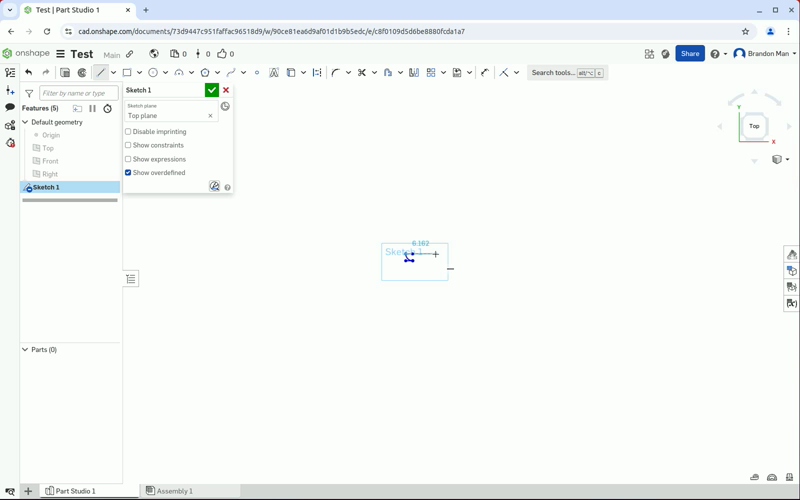
key_down(shift)
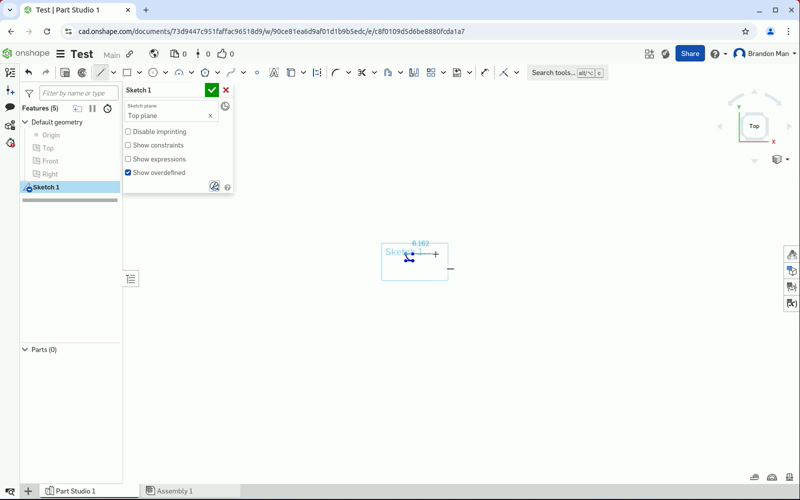
mouse_move(405, 260)
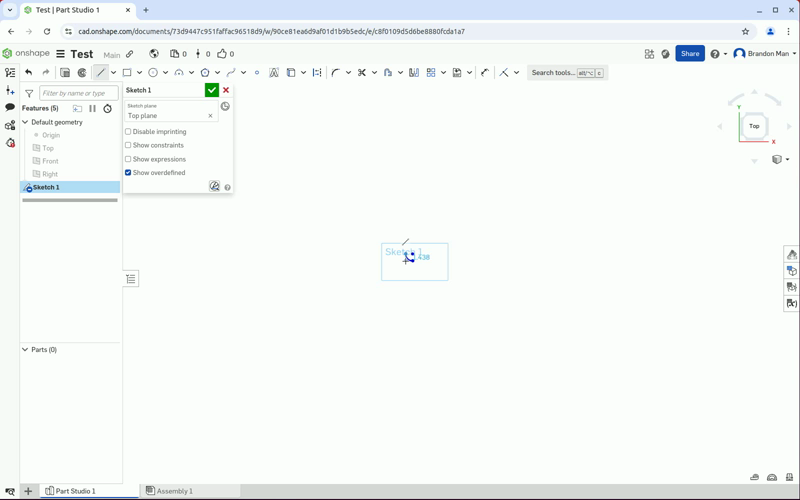
scroll(6)
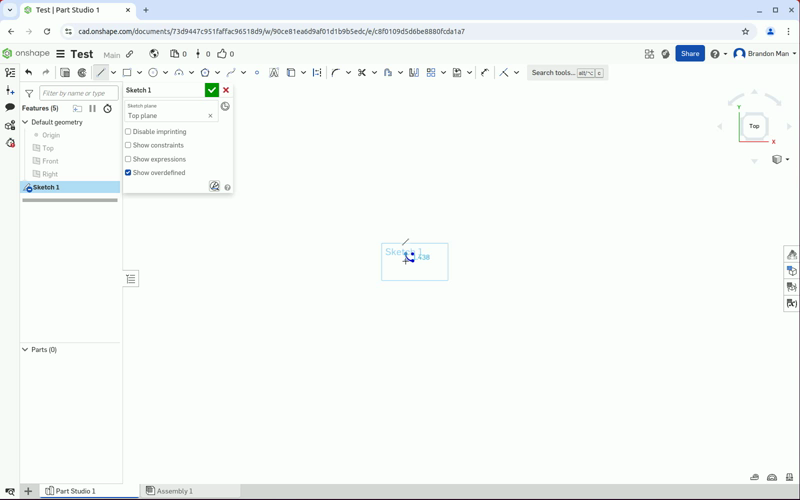
scroll(6)
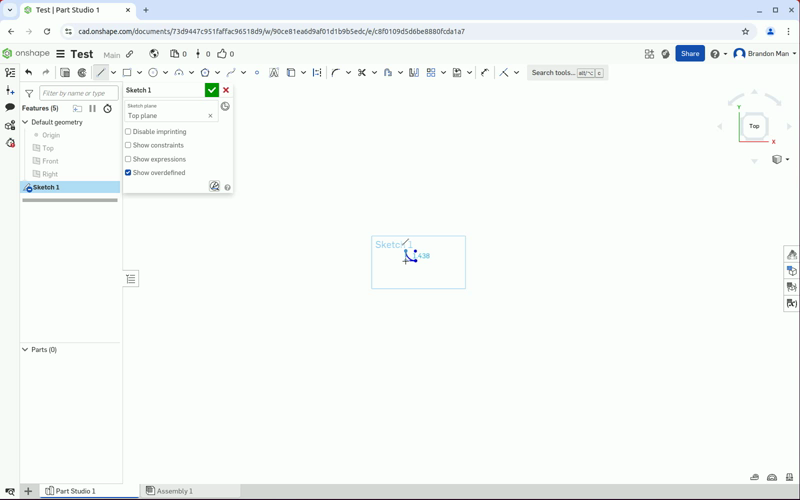
scroll(6)
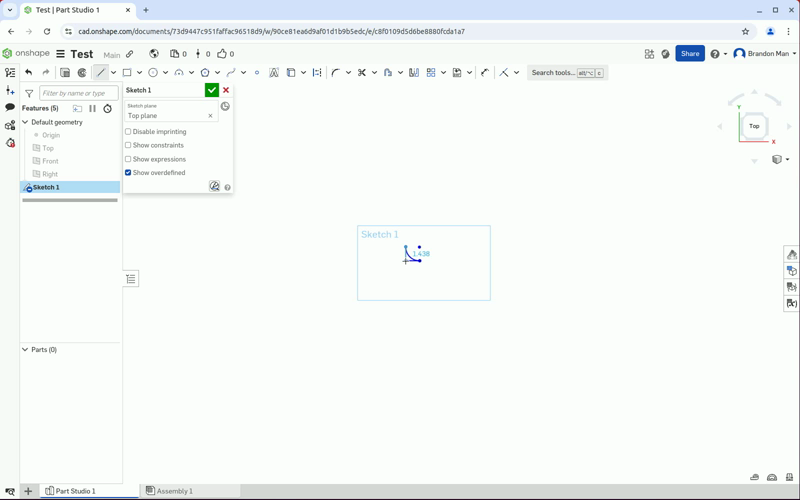
scroll(6)
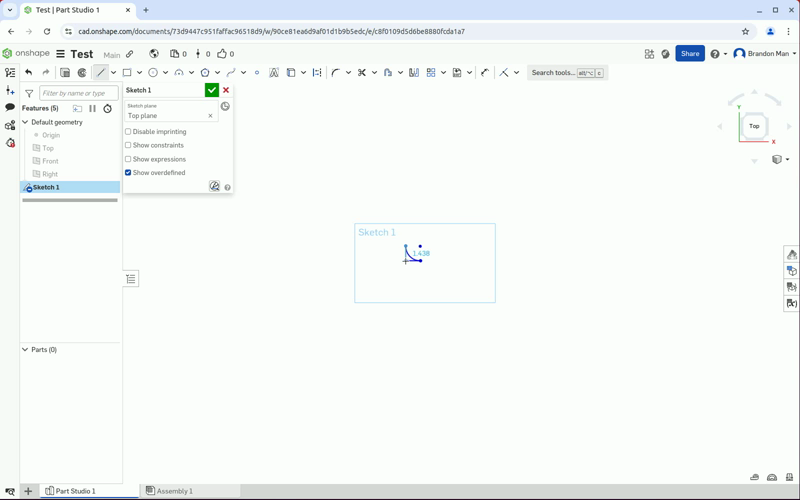
scroll(6)
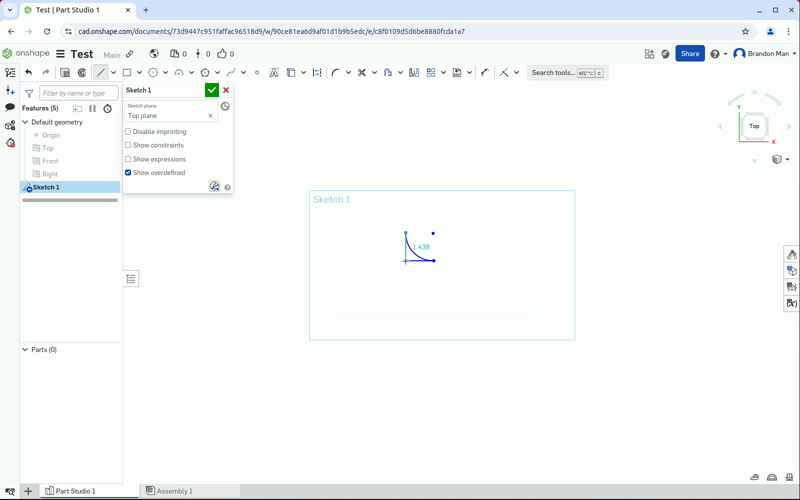
scroll(6)
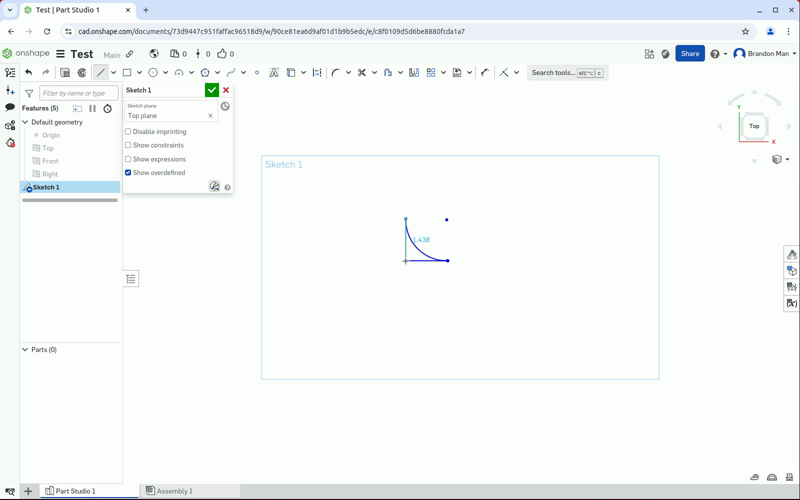
scroll(6)
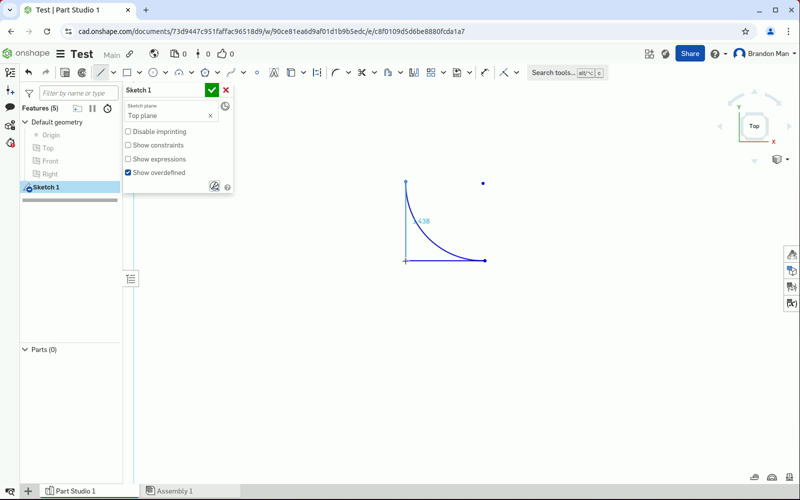
key_up(shift)
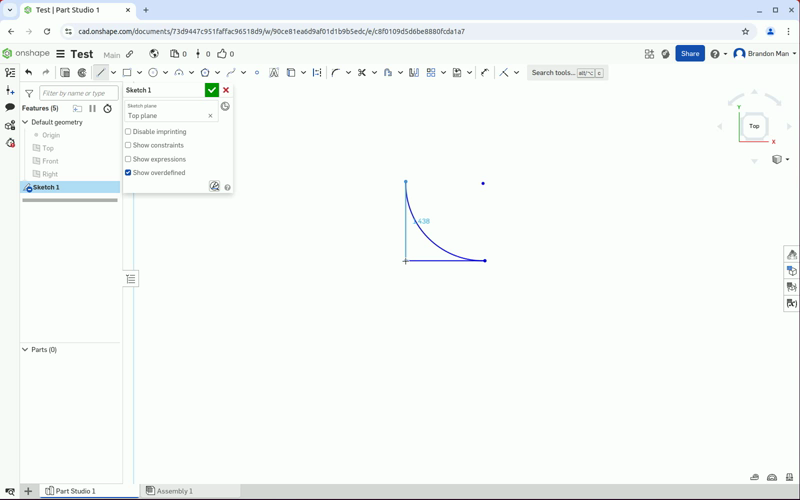
click(405, 260)
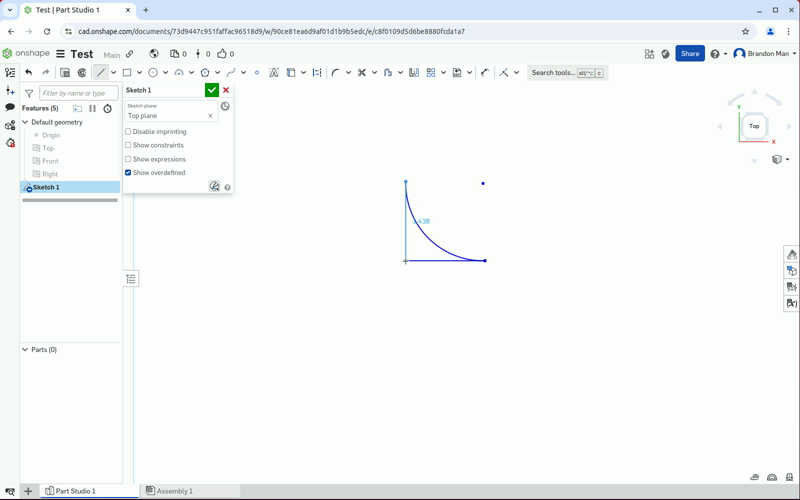
scroll(-6)
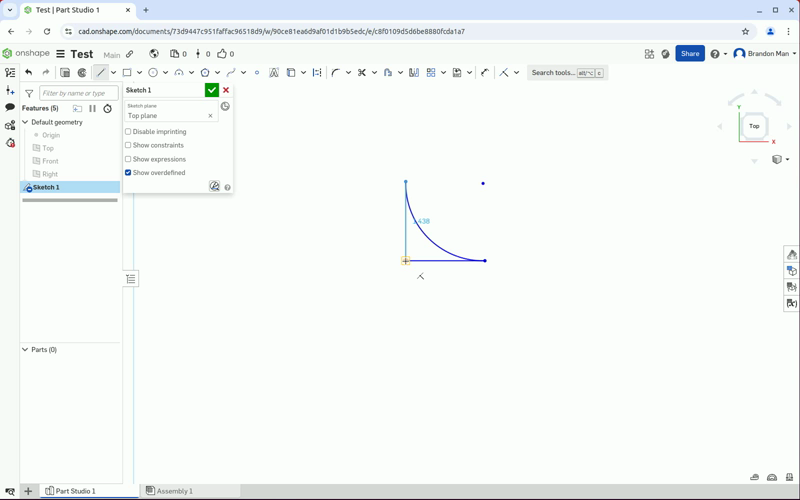
scroll(-6)
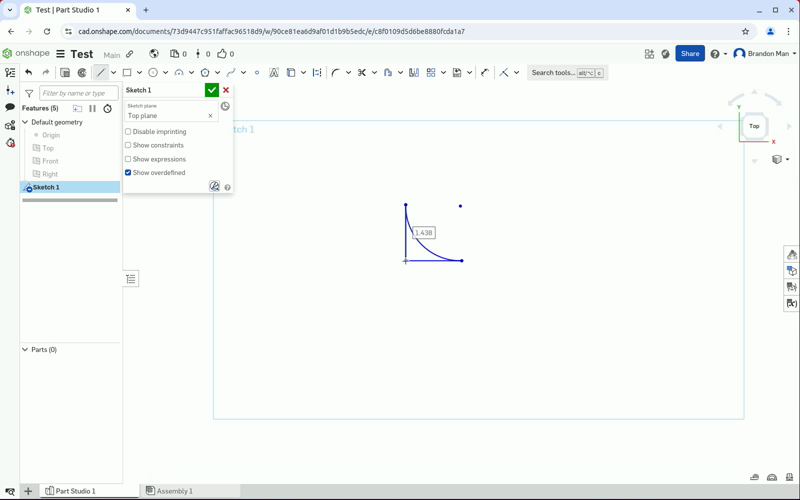
scroll(-6)
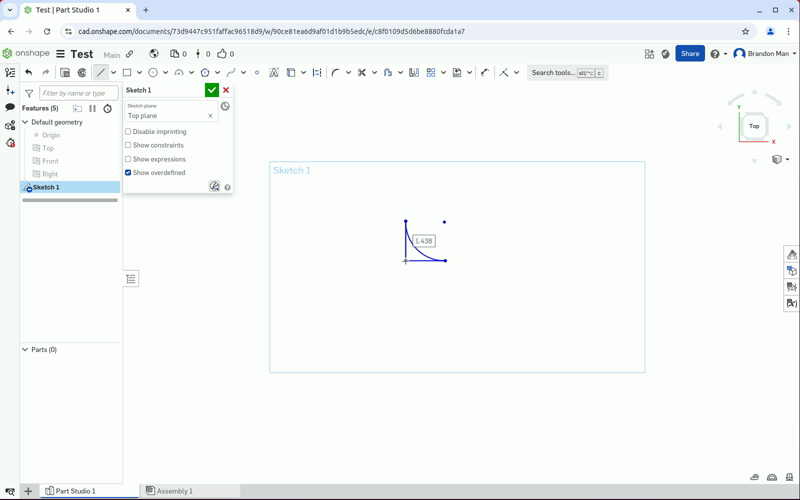
scroll(-6)
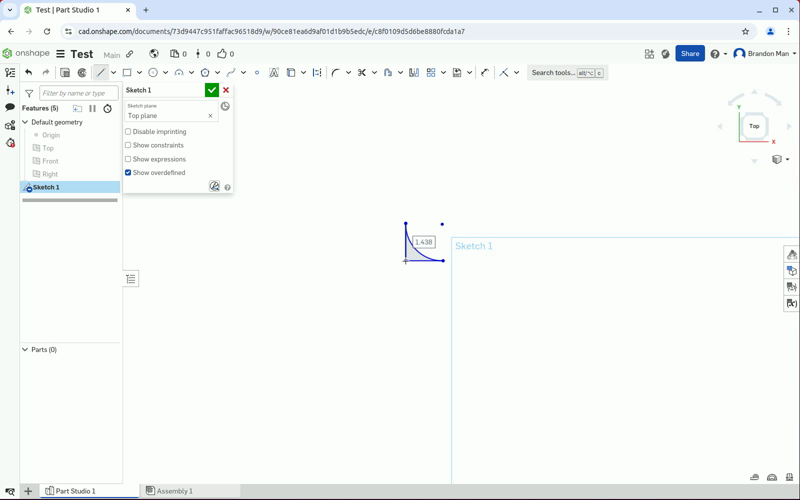
scroll(-6)
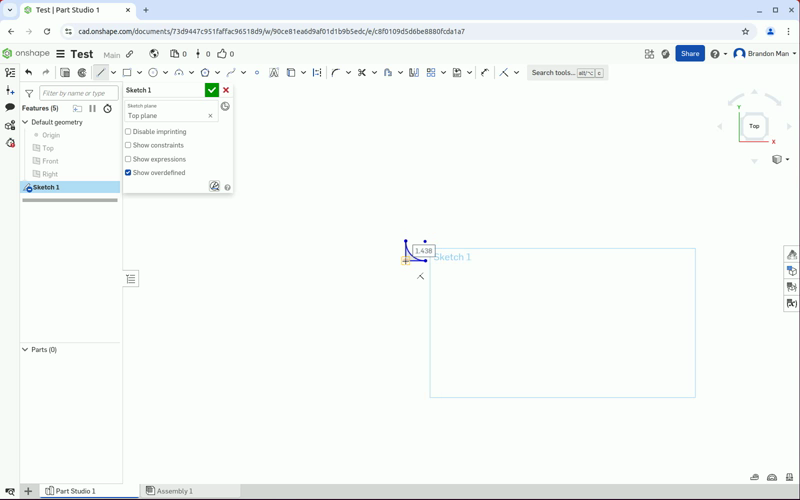
scroll(-6)
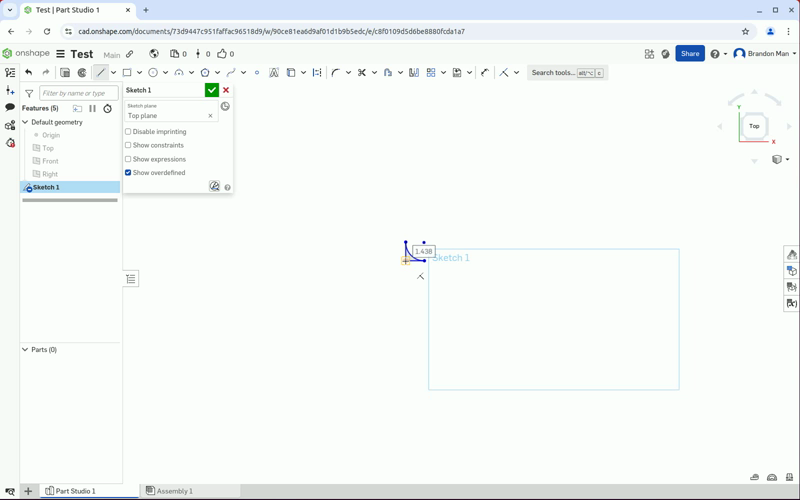
scroll(-6)
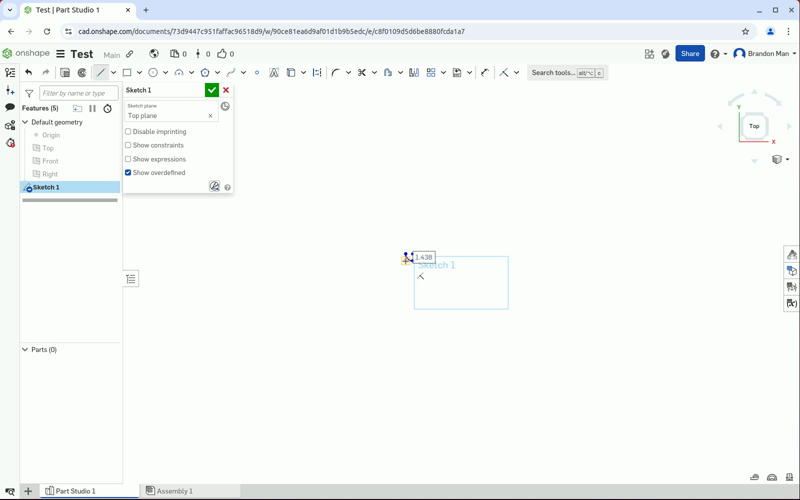
key(esc)
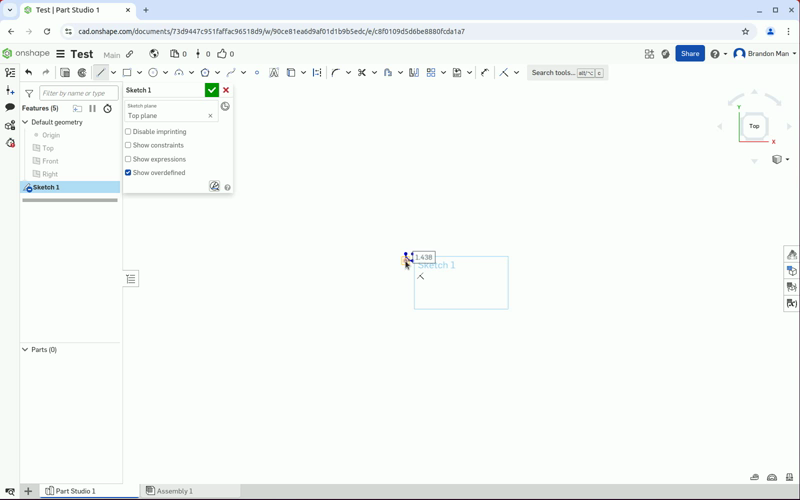
mouse_move(405, 259)
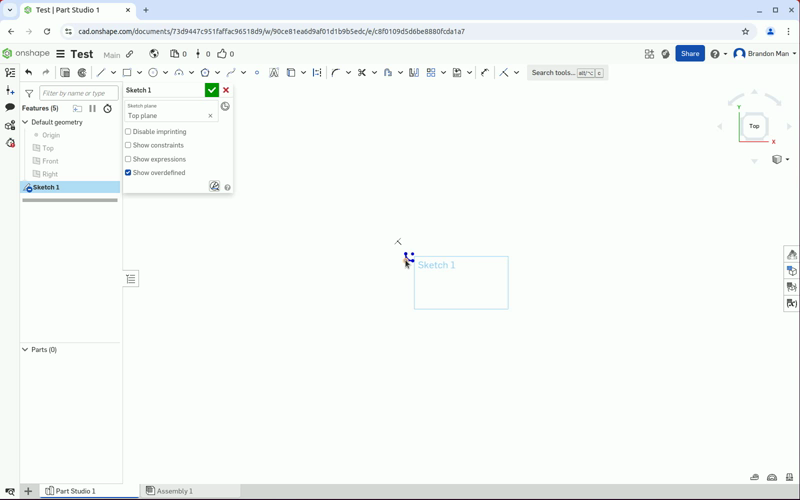
scroll(6)
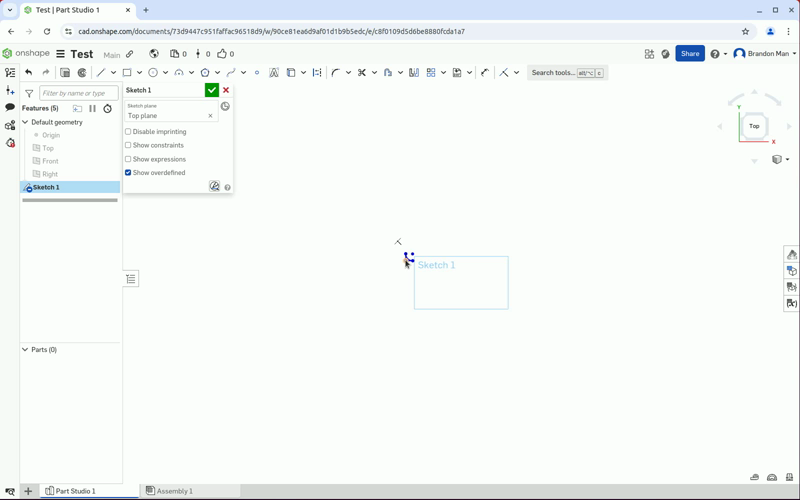
scroll(6)
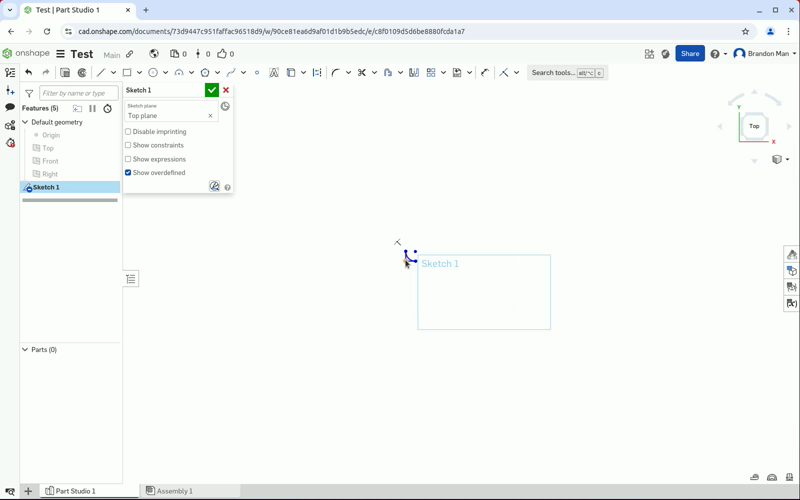
scroll(6)
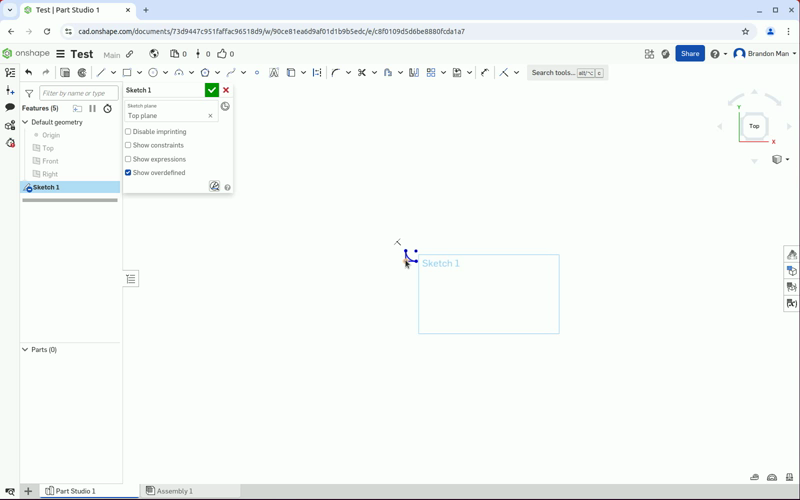
scroll(6)
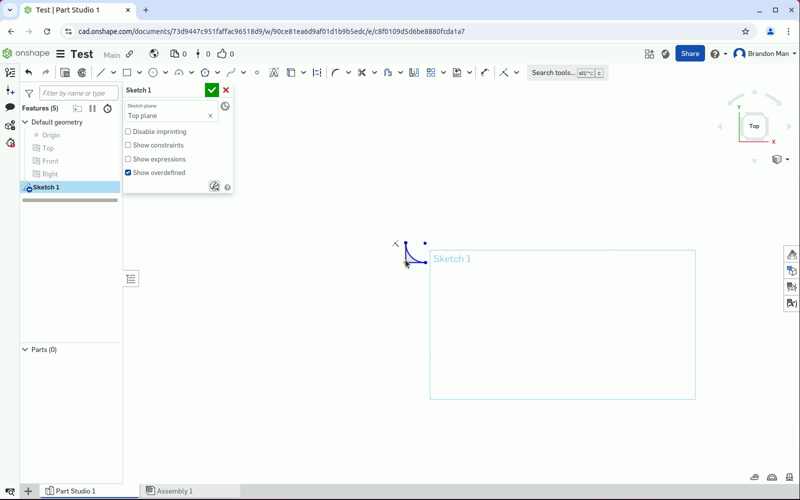
scroll(6)
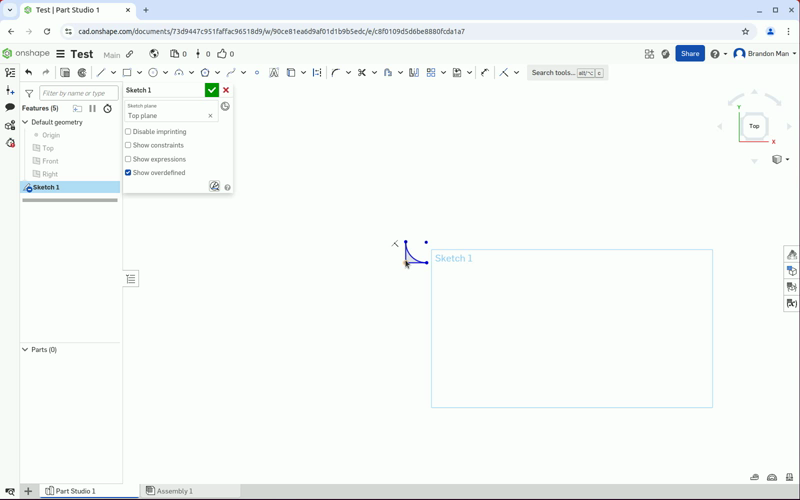
scroll(6)
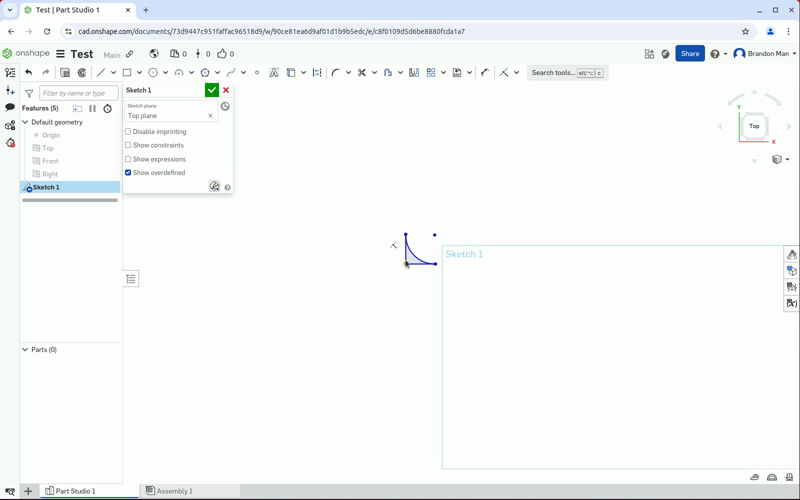
scroll(6)
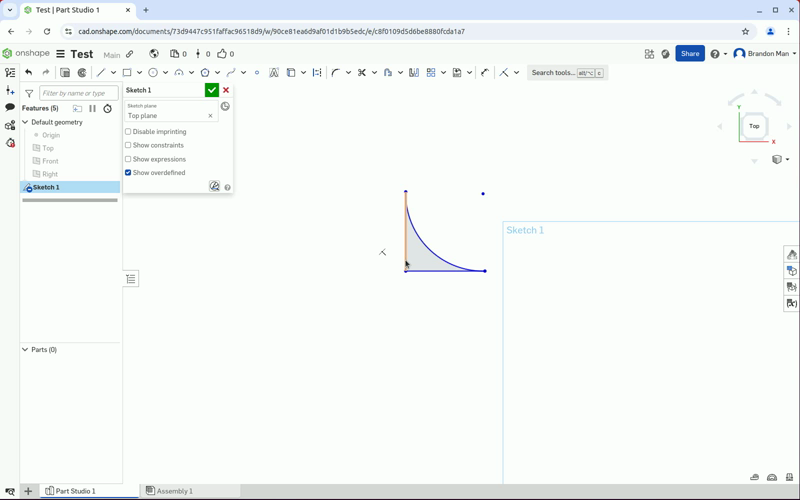
click(405, 259)
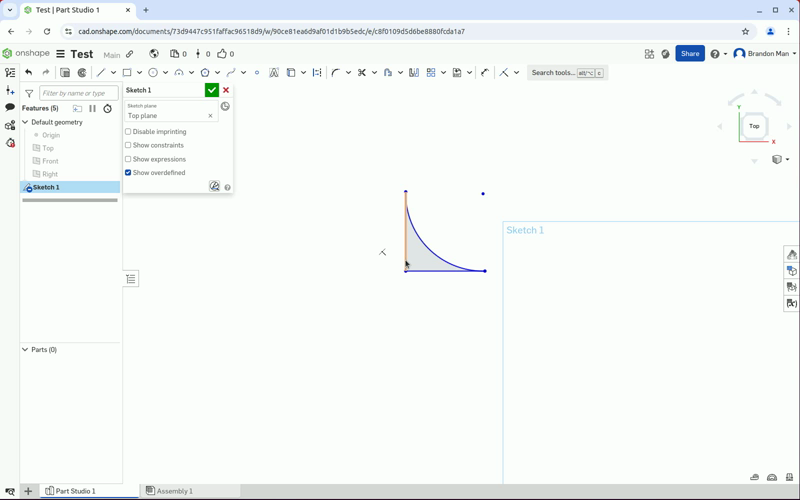
scroll(-6)
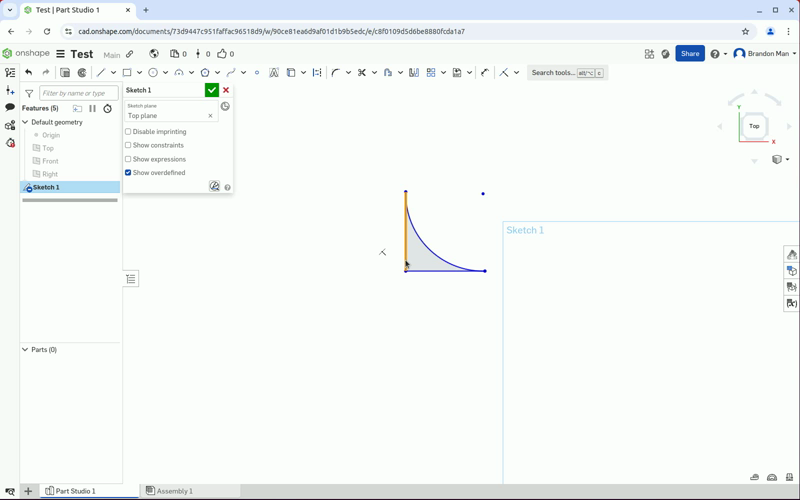
scroll(-6)
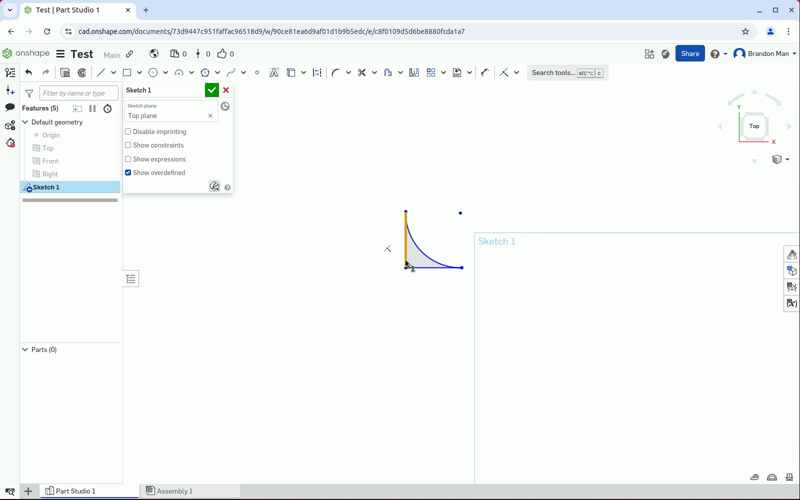
scroll(-6)
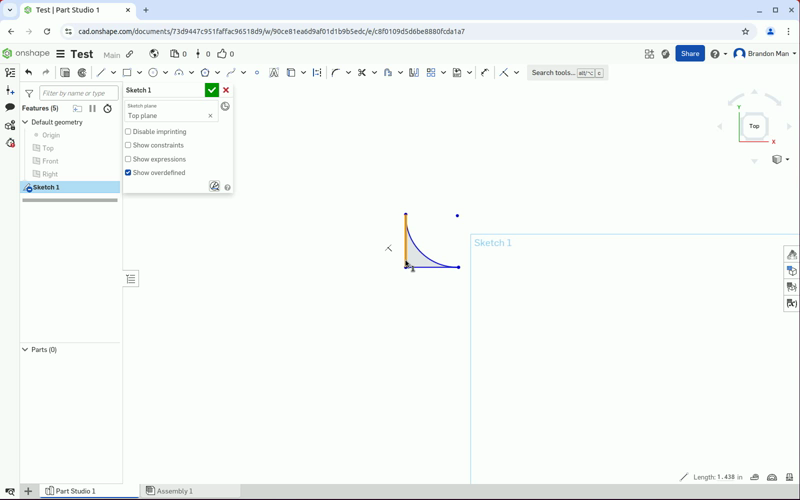
scroll(-6)
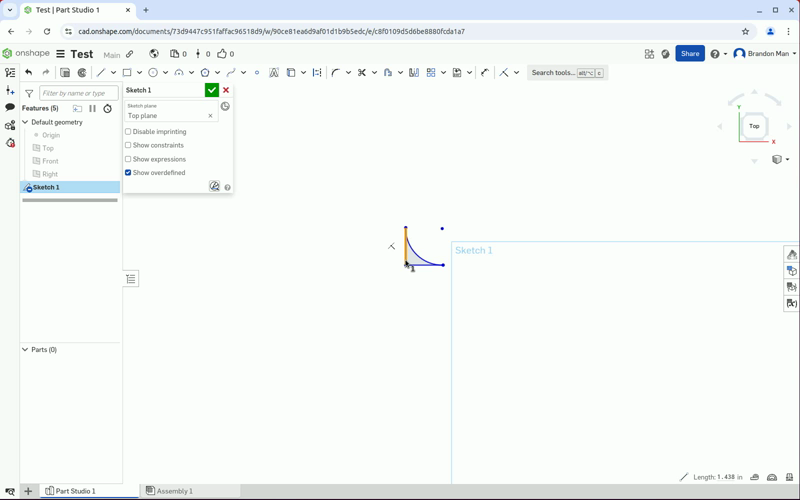
scroll(-6)
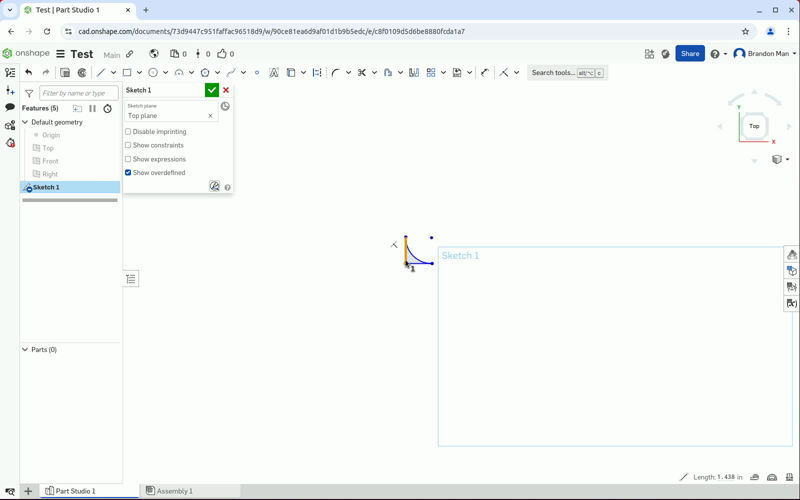
scroll(-6)
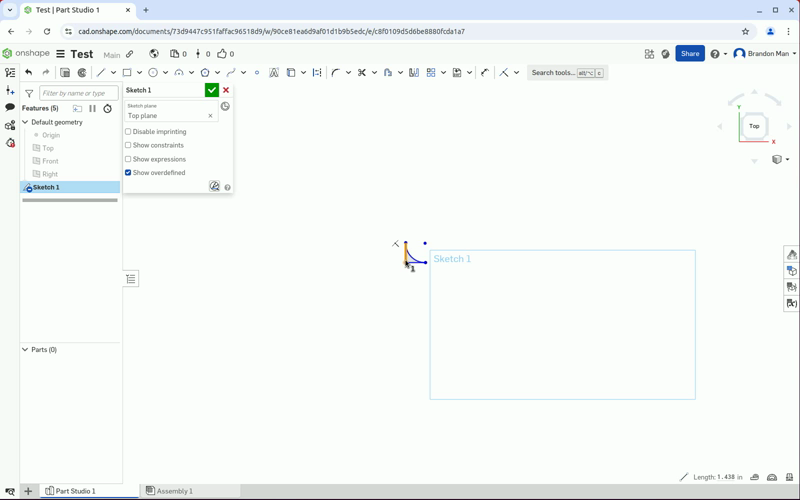
scroll(-6)
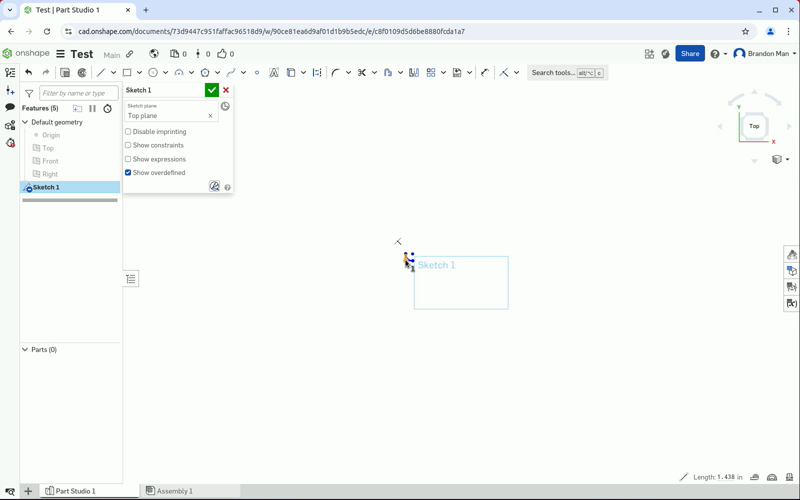
mouse_move(73, 352)
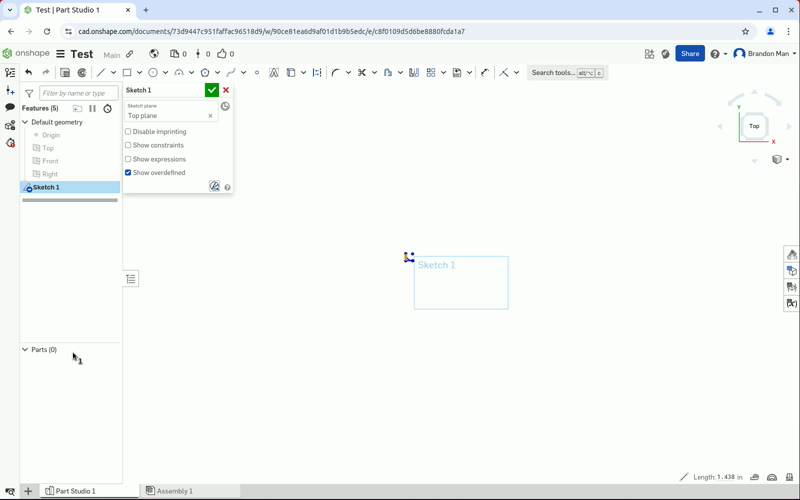
key(shift+y)
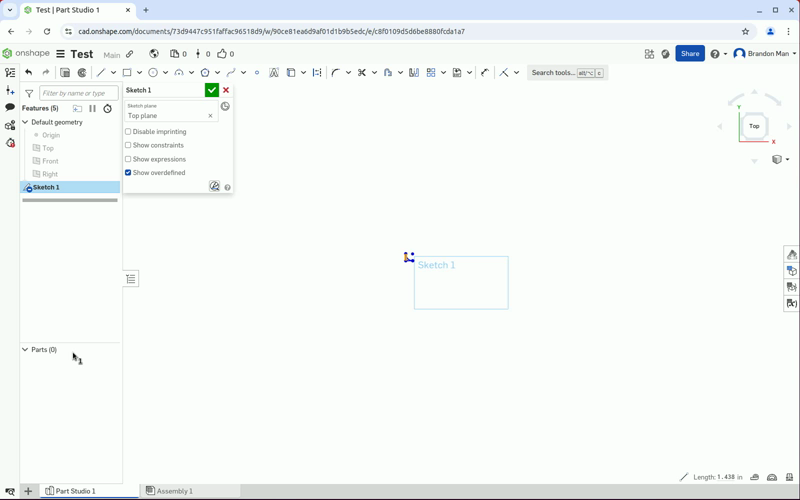
key(shift+e)
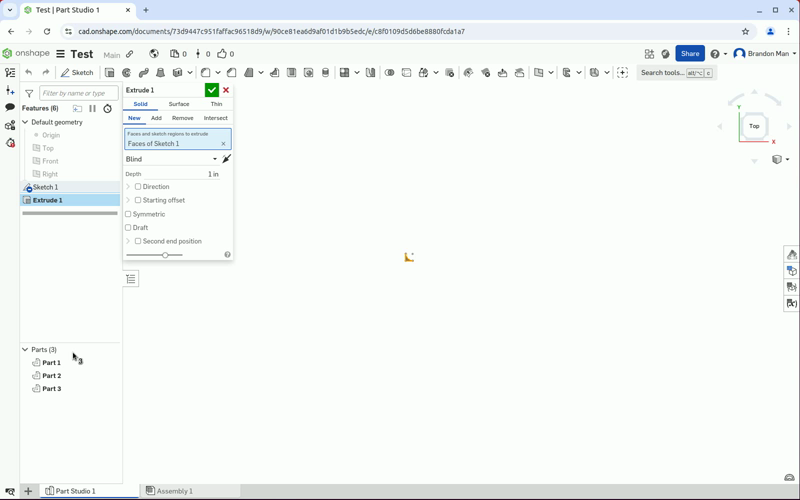
mouse_move(143, 106)
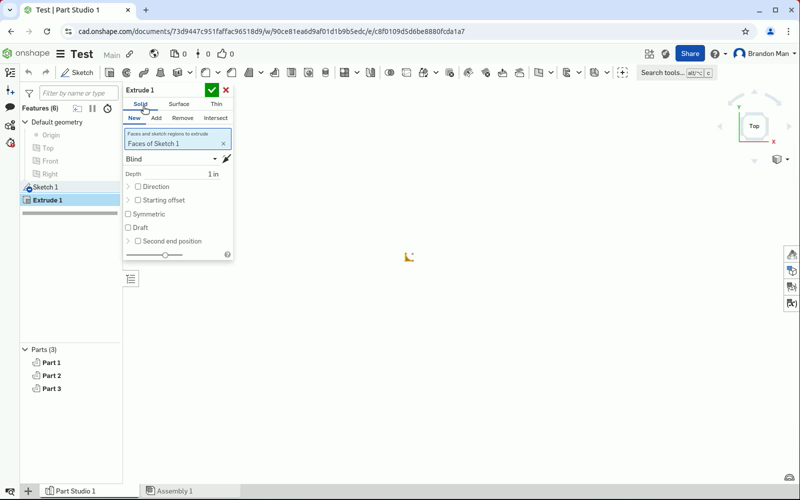
click(143, 106)
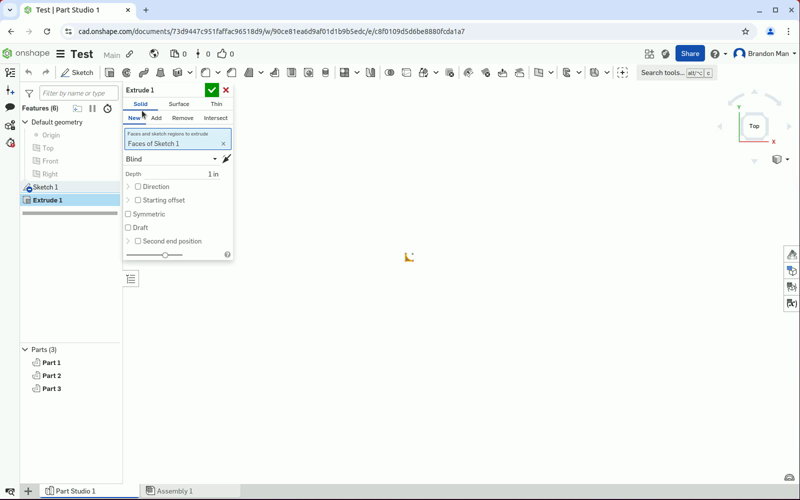
mouse_move(137, 120)
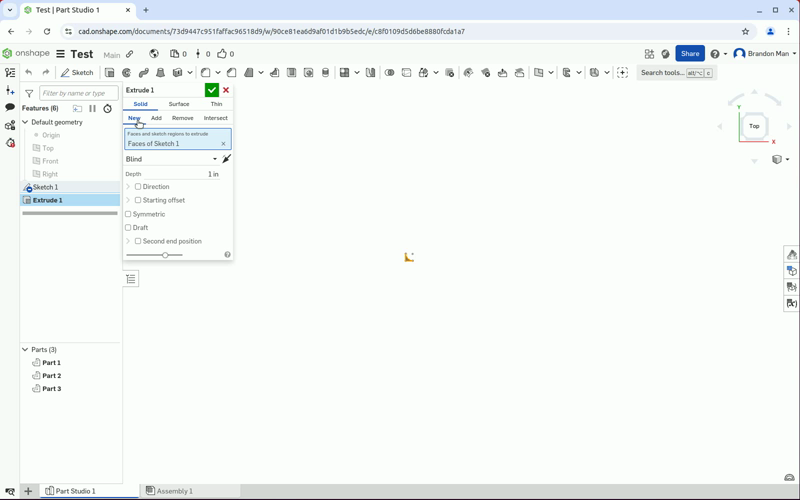
click(137, 120)
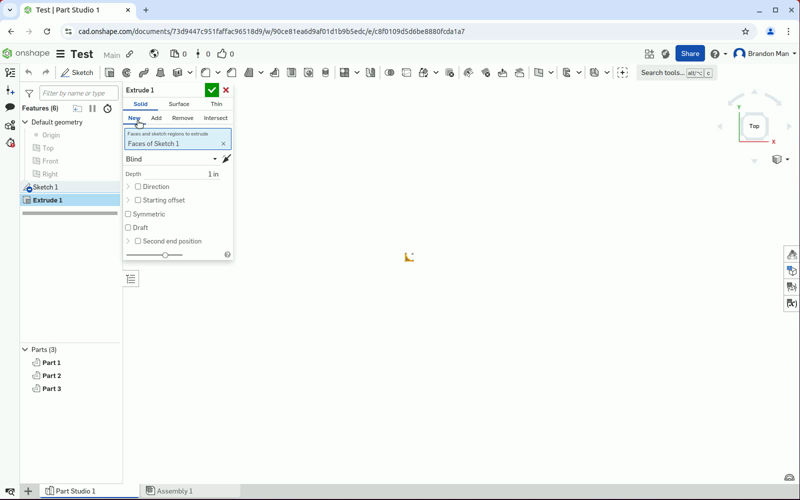
key(tab, 4)
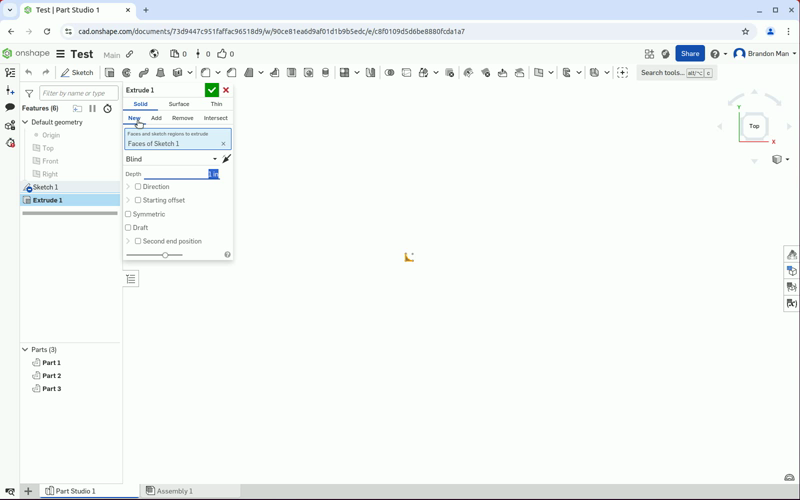
text(1.685)
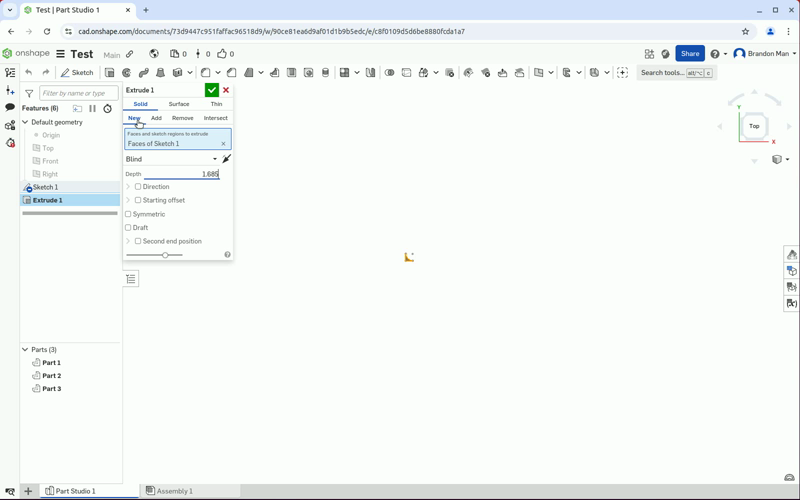
key(enter)
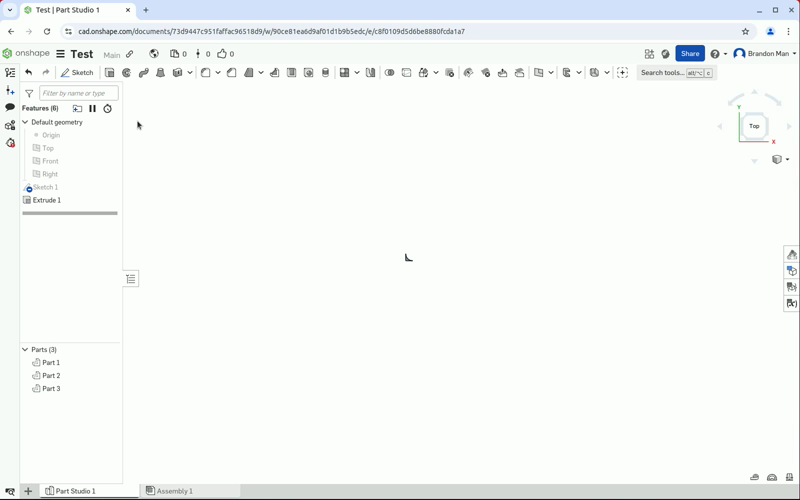
key(shift+h)
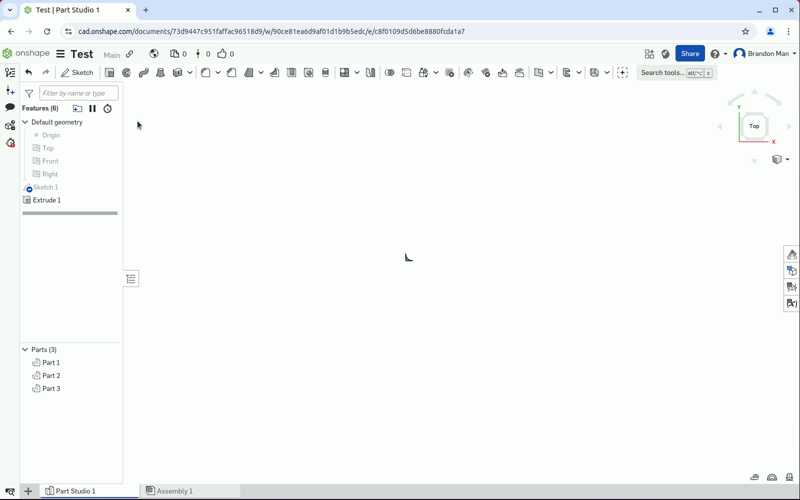
key(shift+h)
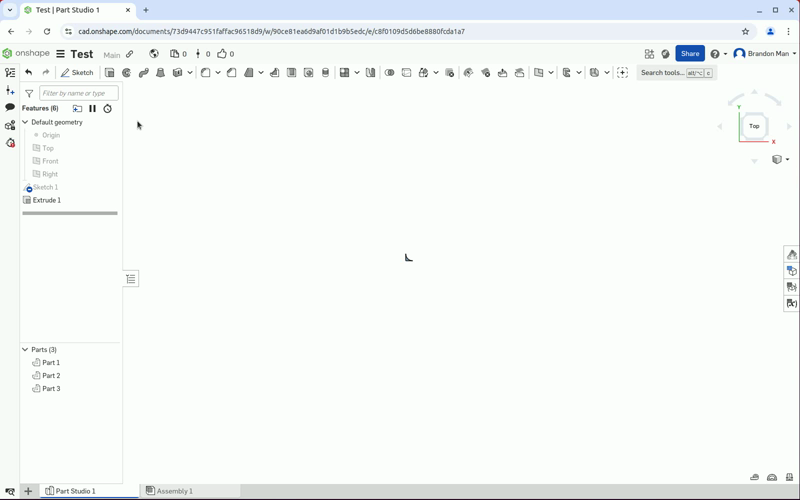
mouse_move(73, 189)
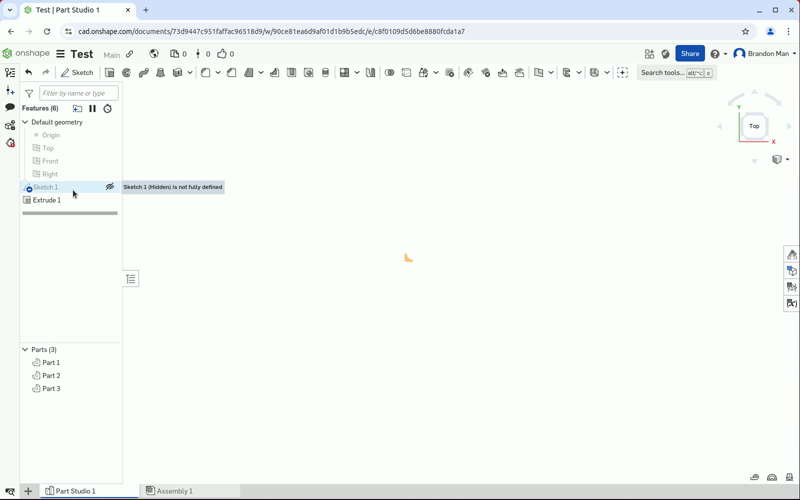
click(73, 189)
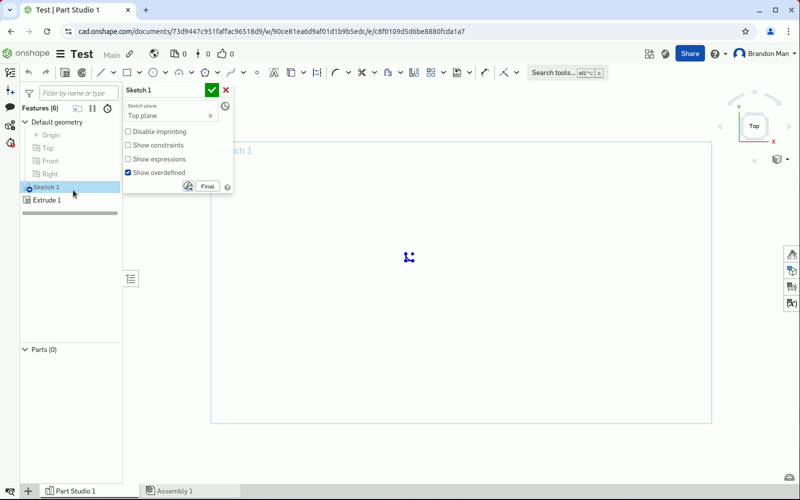
mouse_move(229, 92)
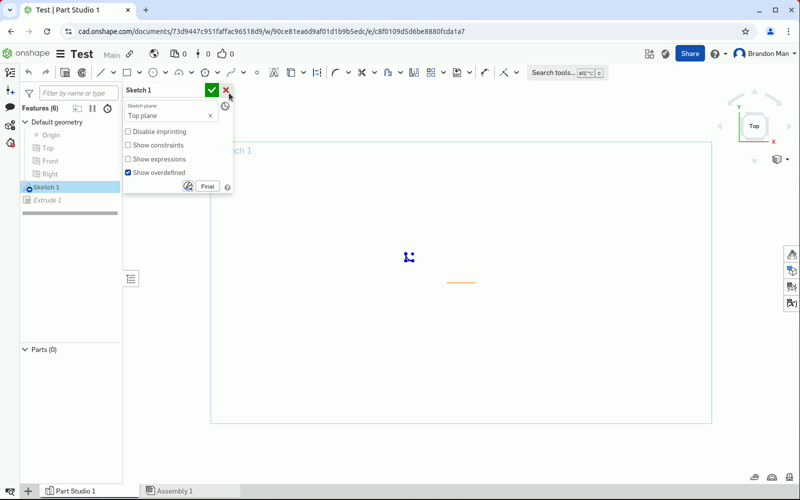
click(229, 92)
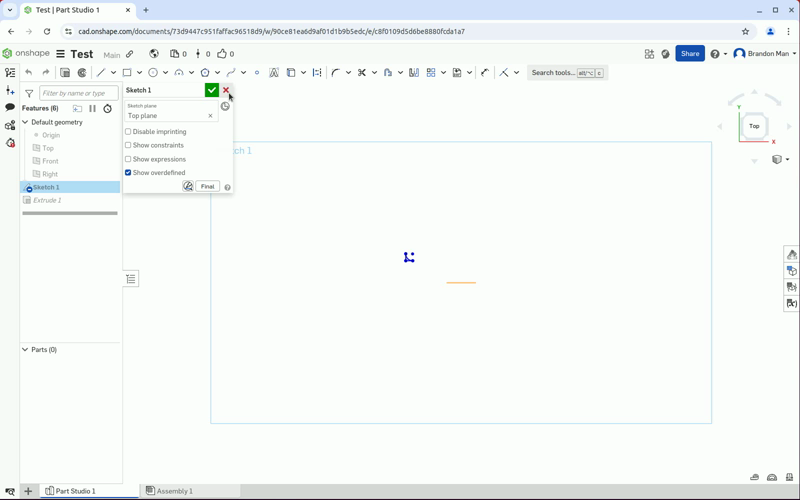
key(shift+s)
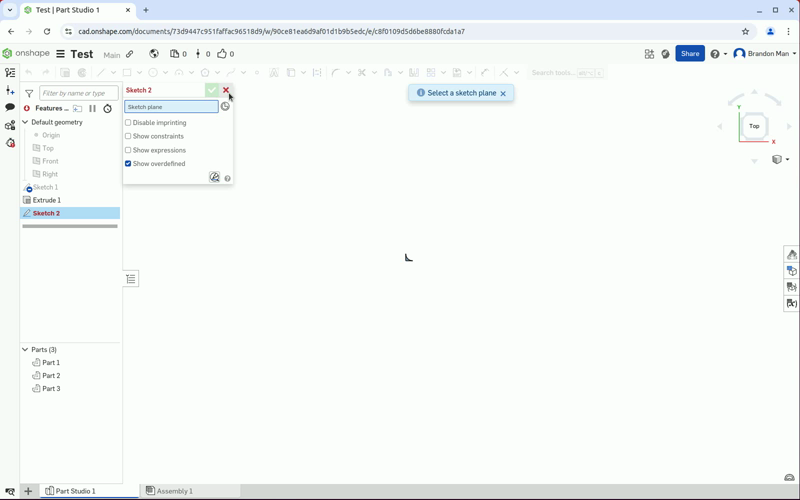
mouse_move(73, 150)
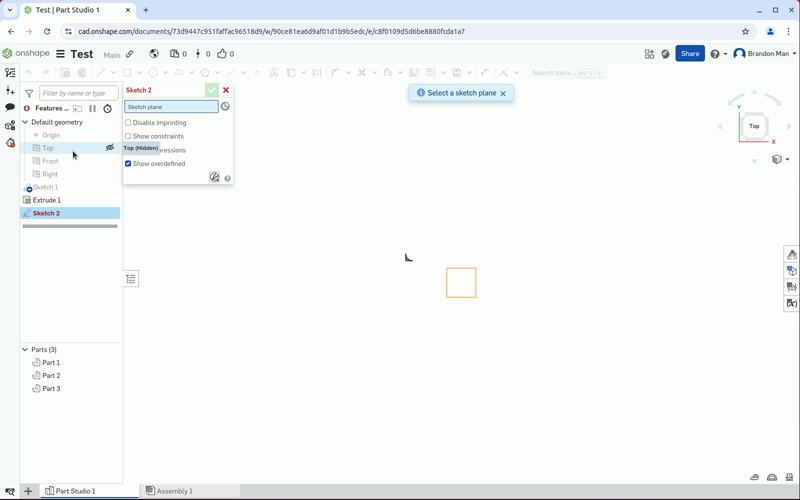
click(73, 150)
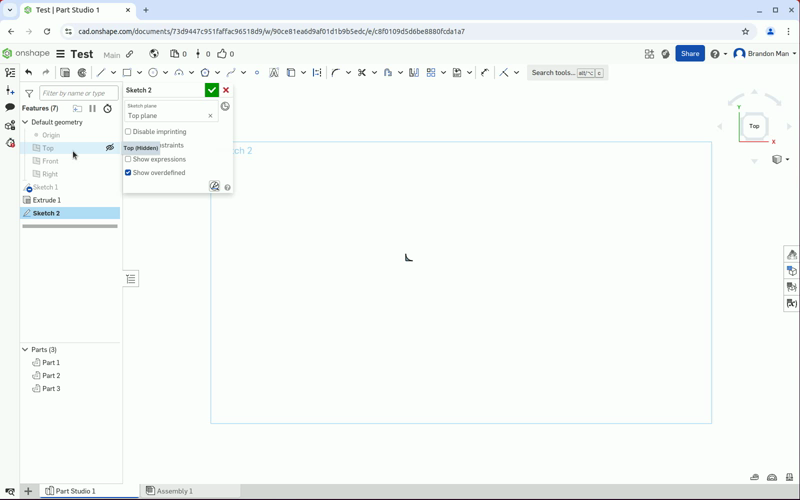
mouse_move(73, 352)
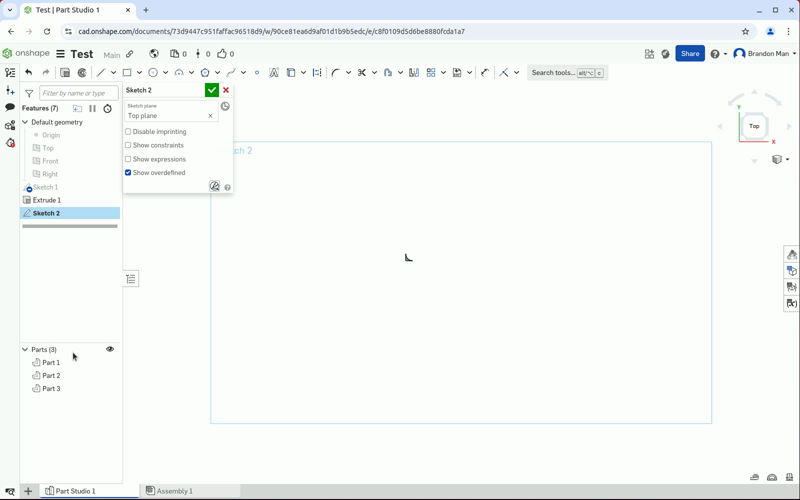
key(y)
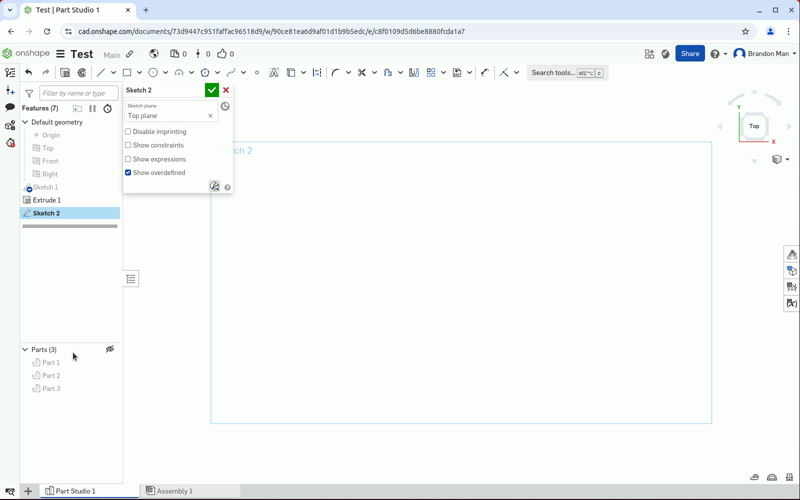
key(a)
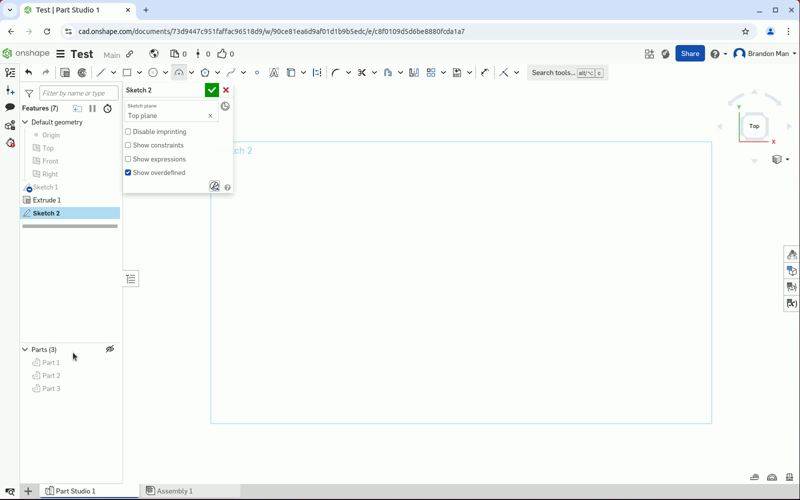
key_down(shift)
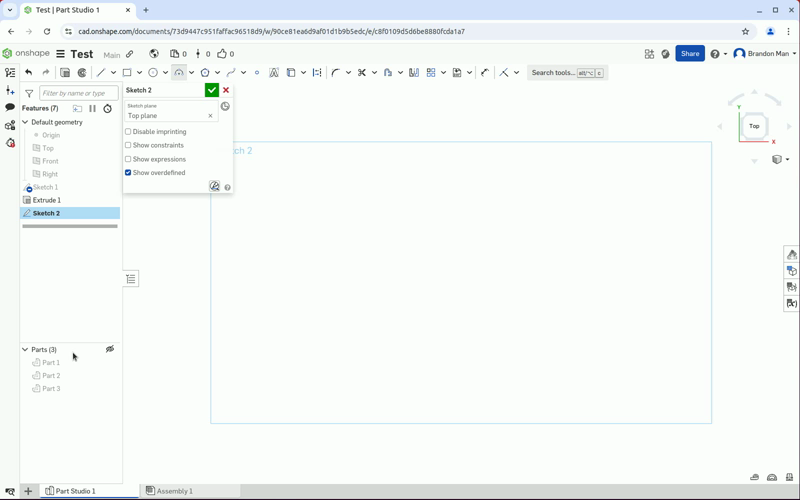
mouse_move(405, 312)
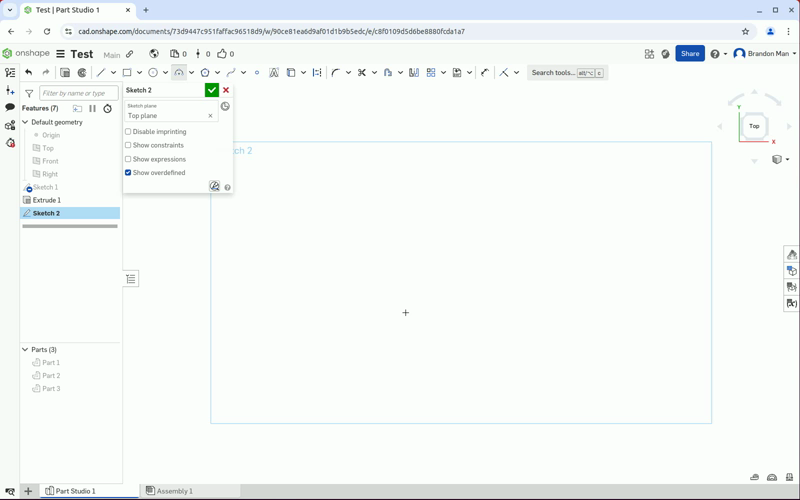
click(405, 312)
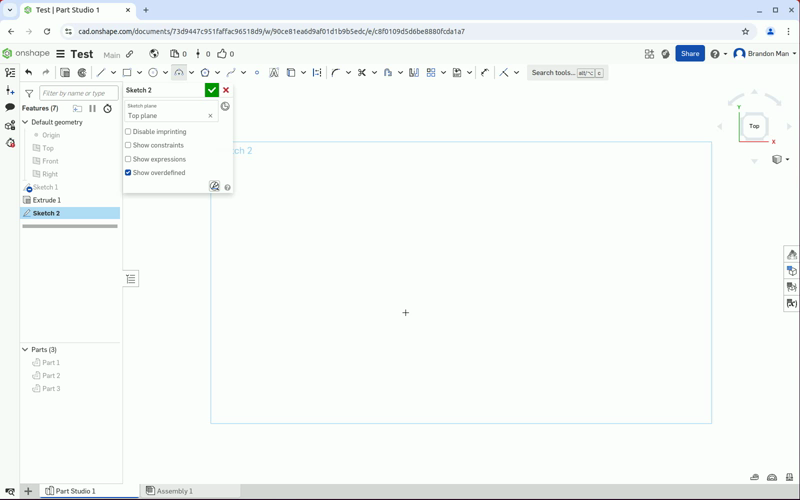
key_up(shift)
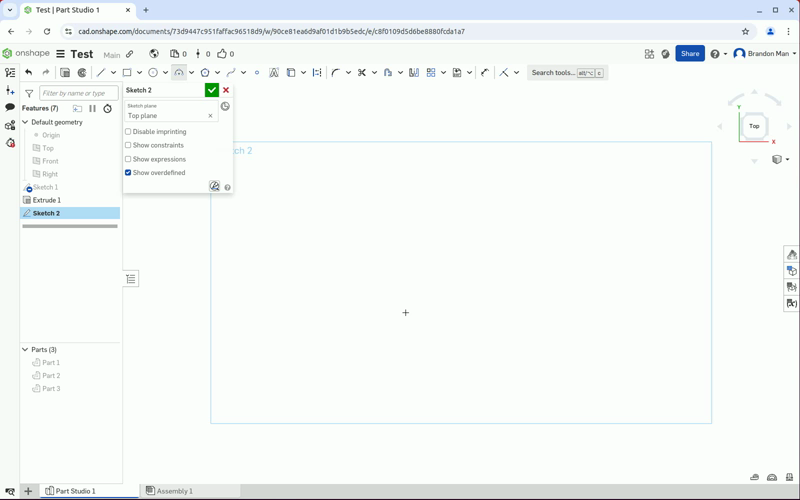
key_down(shift)
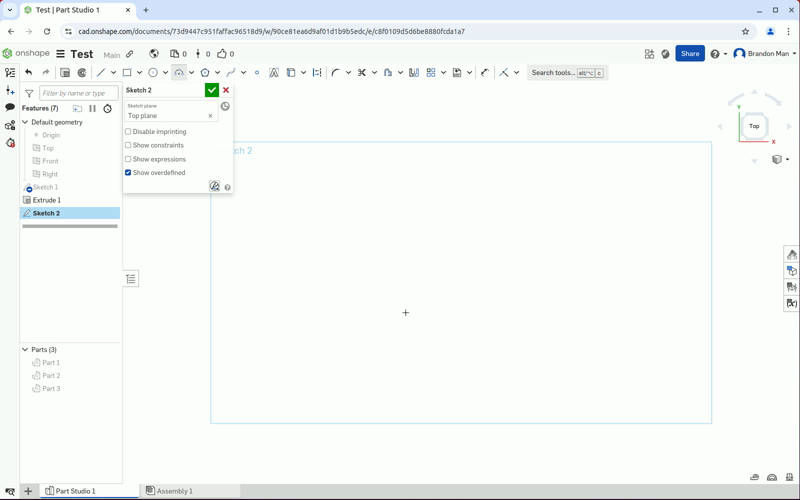
mouse_move(412, 305)
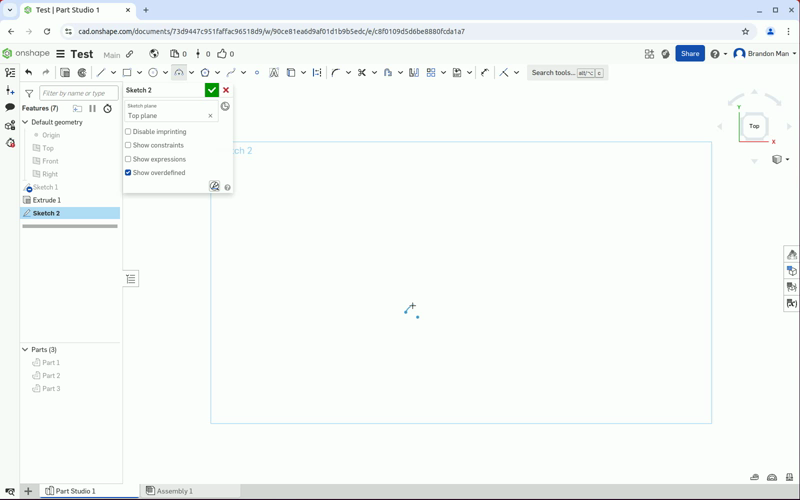
click(412, 305)
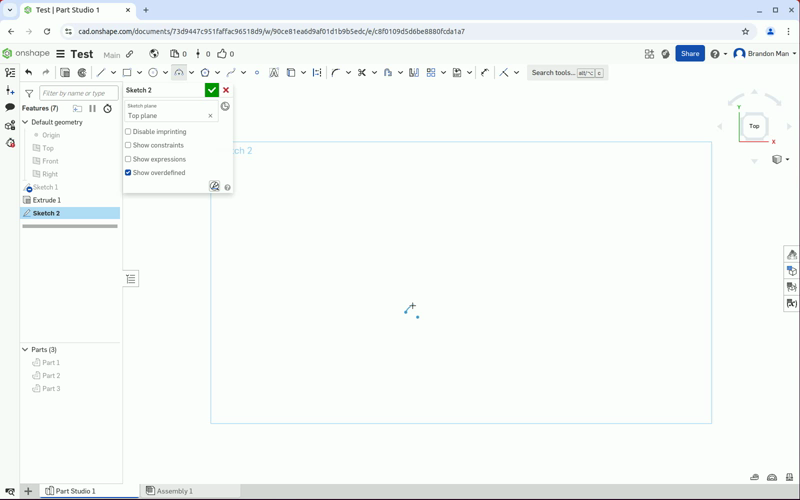
mouse_move(407, 307)
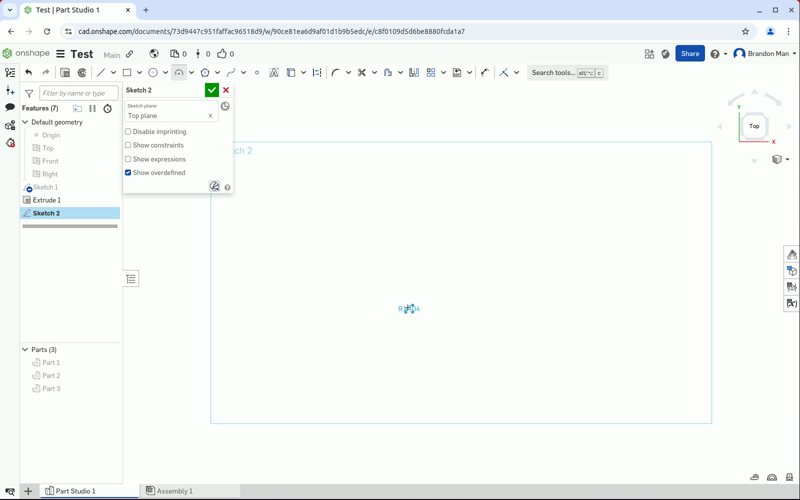
click(407, 307)
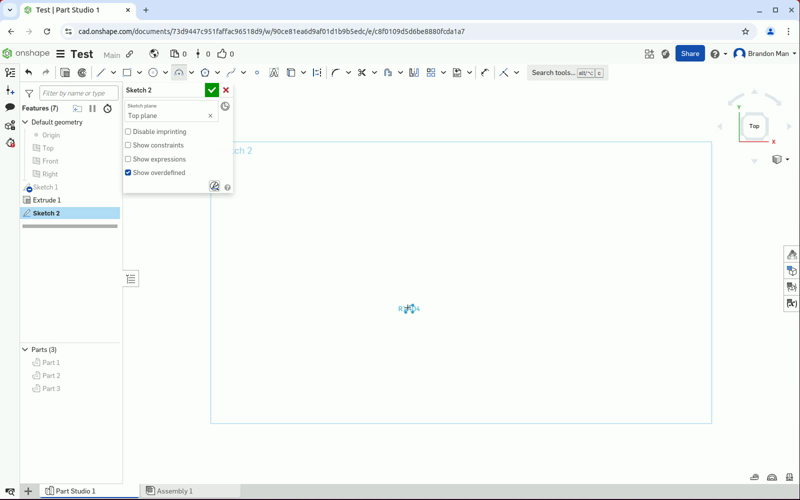
key_up(shift)
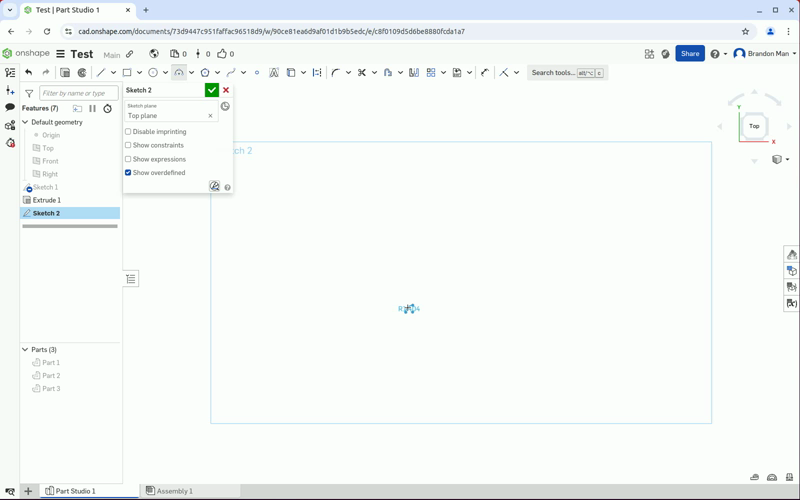
key(esc)
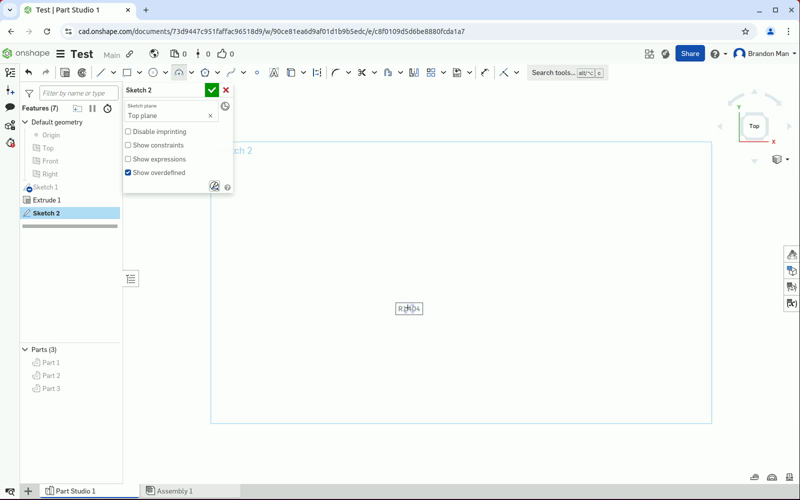
key(l)
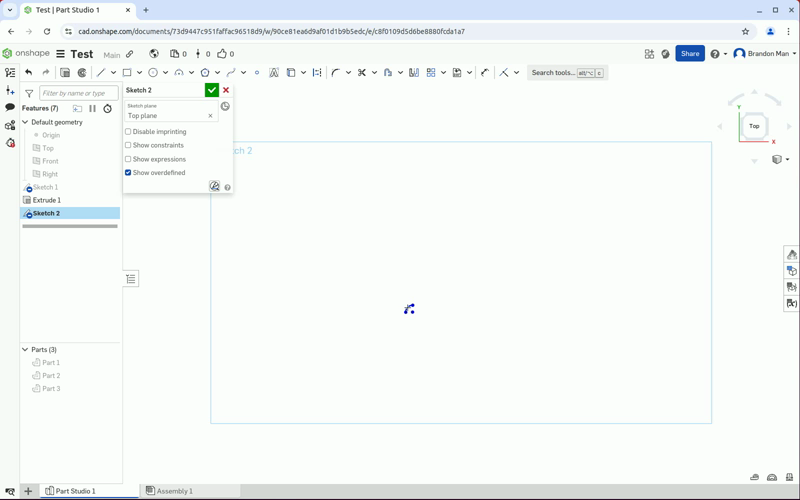
mouse_move(412, 305)
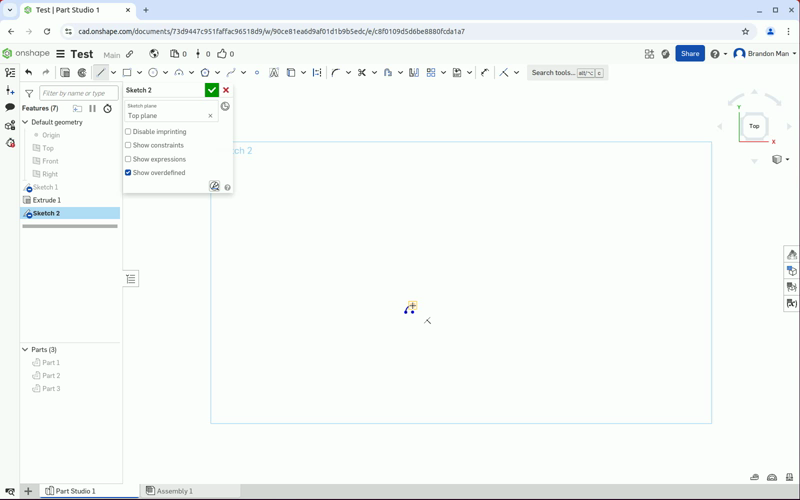
click(412, 305)
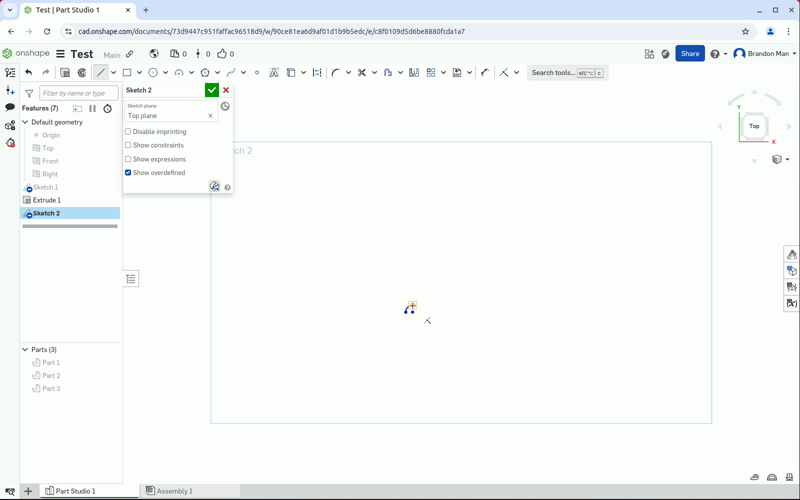
key_down(shift)
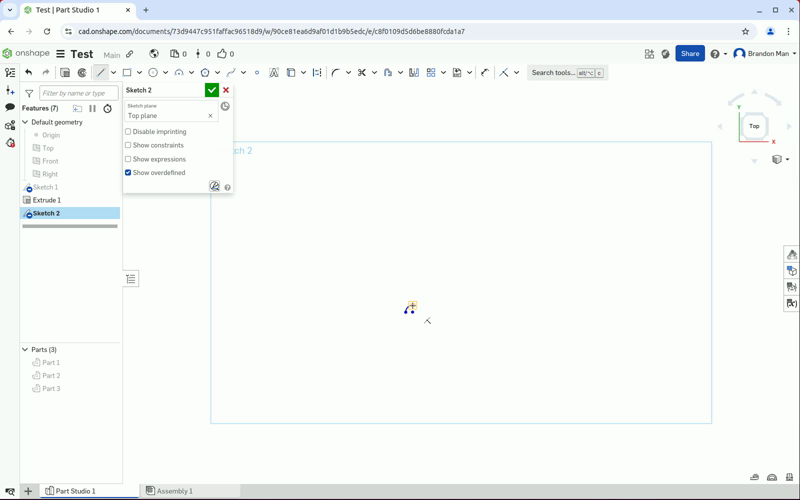
mouse_move(442, 305)
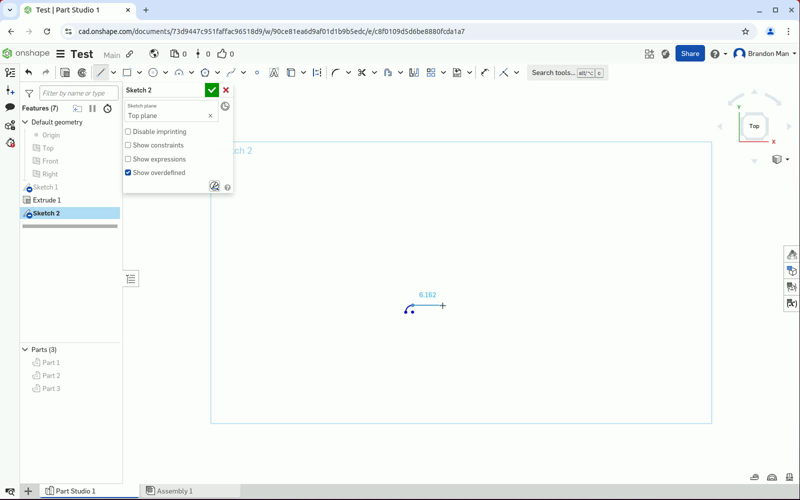
mouse_move(405, 305)
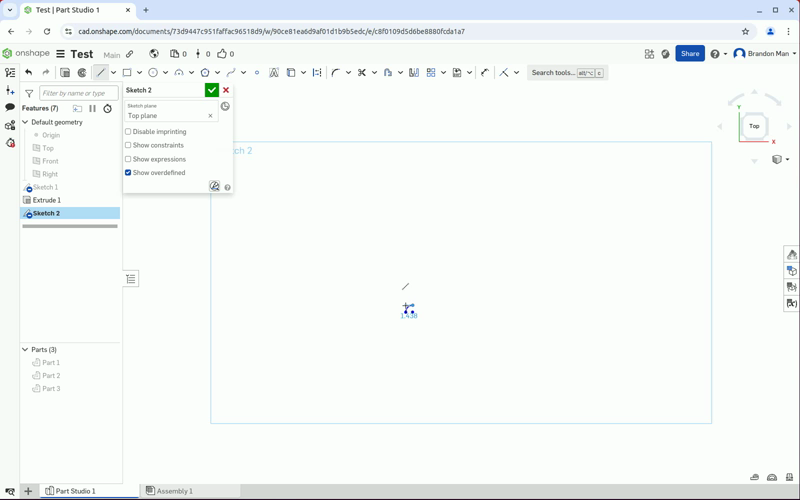
scroll(6)
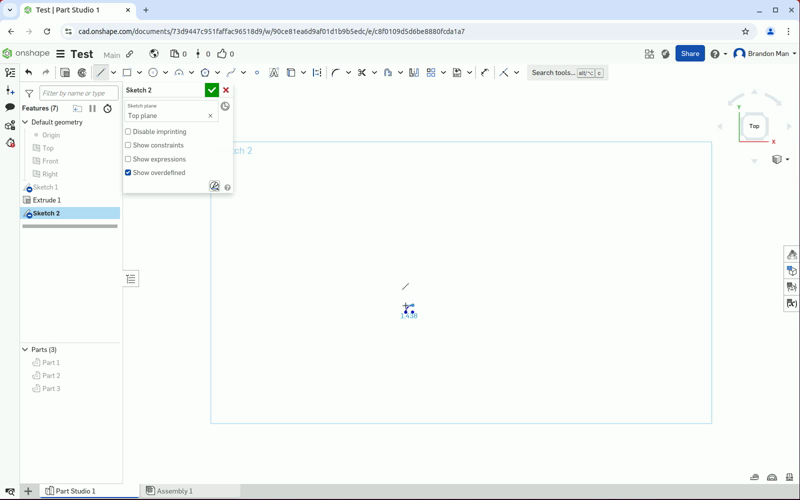
scroll(6)
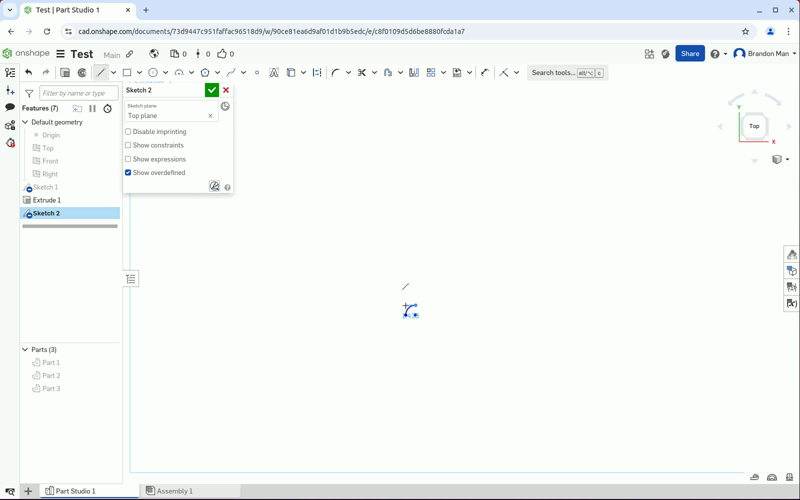
scroll(6)
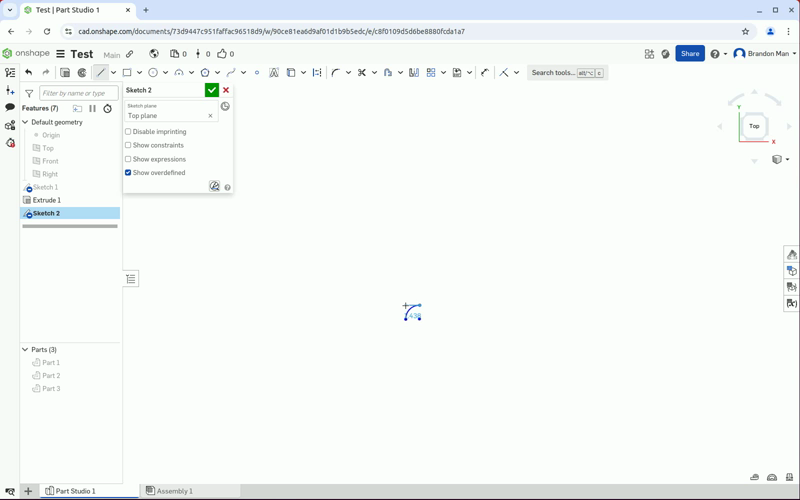
scroll(6)
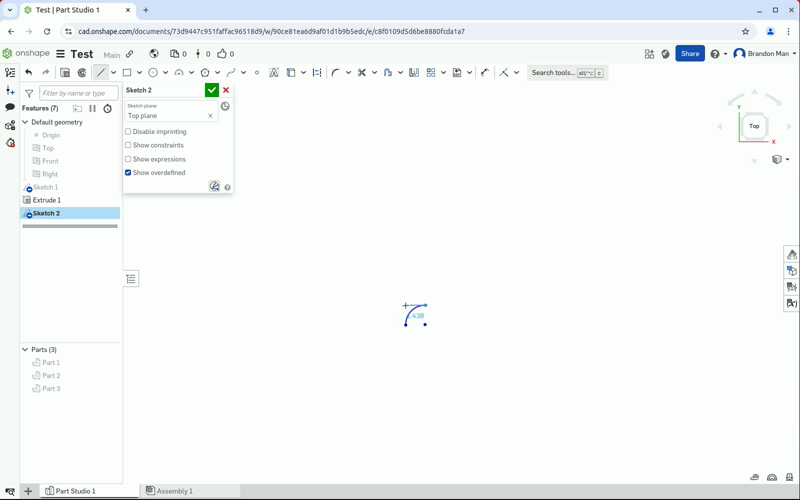
scroll(6)
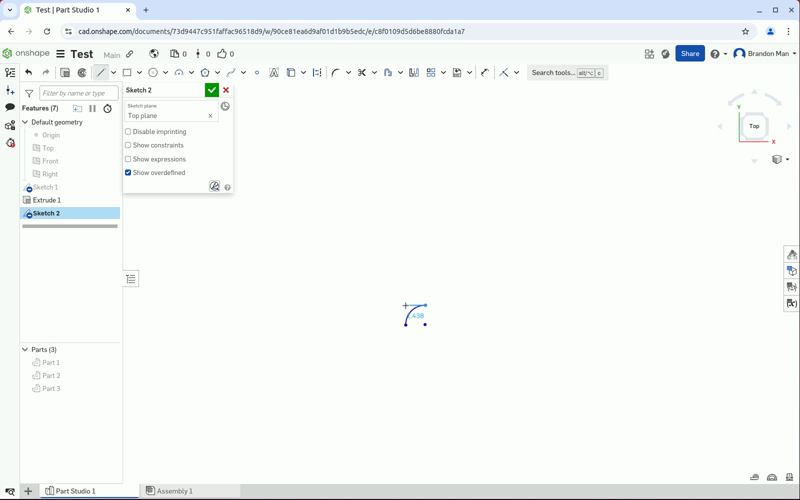
scroll(6)
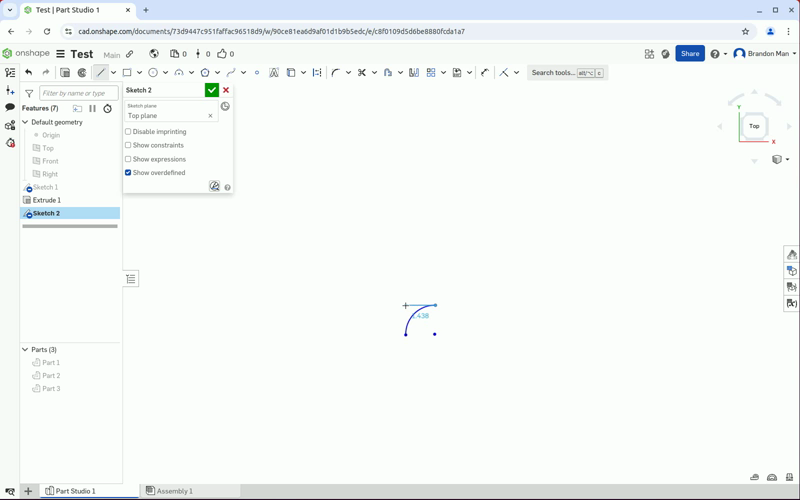
scroll(6)
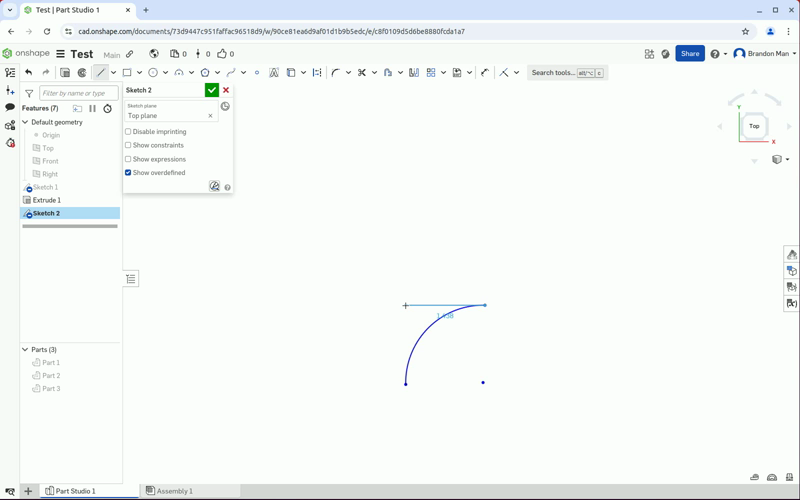
click(405, 305)
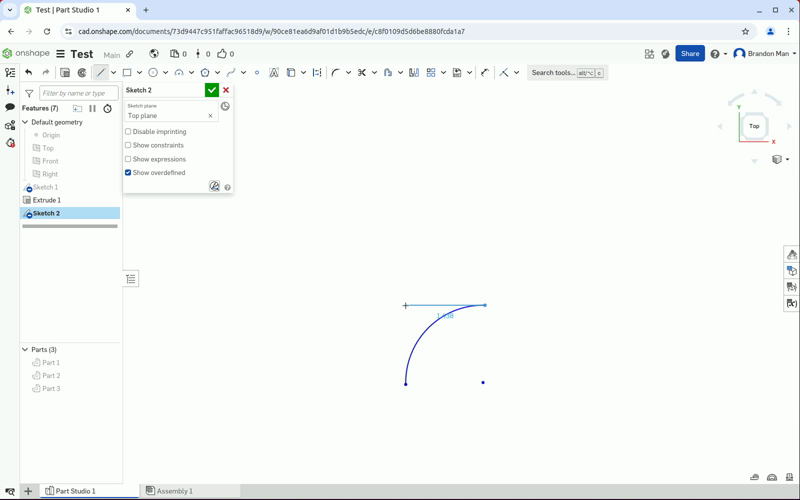
scroll(-6)
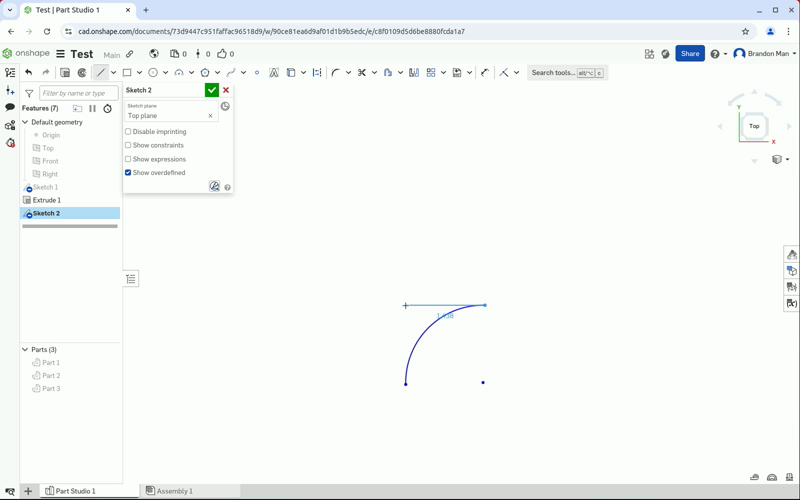
scroll(-6)
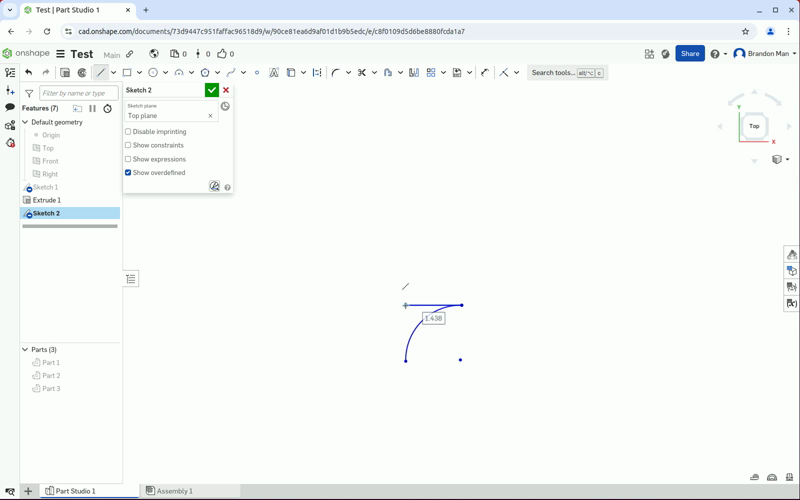
scroll(-6)
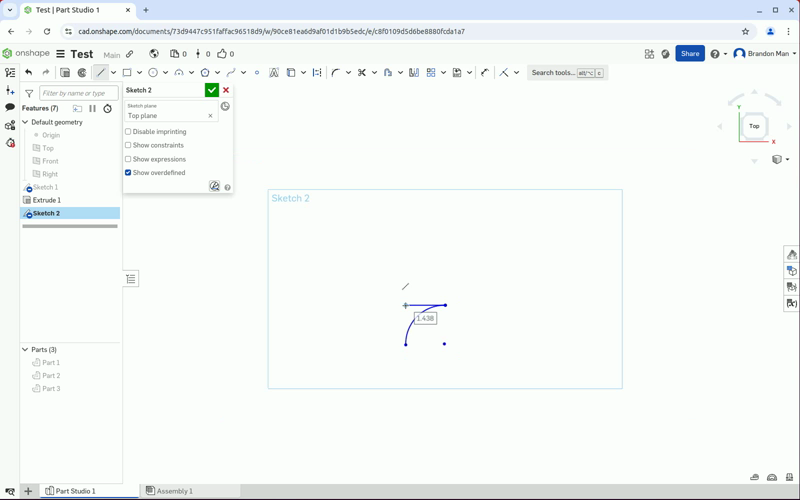
scroll(-6)
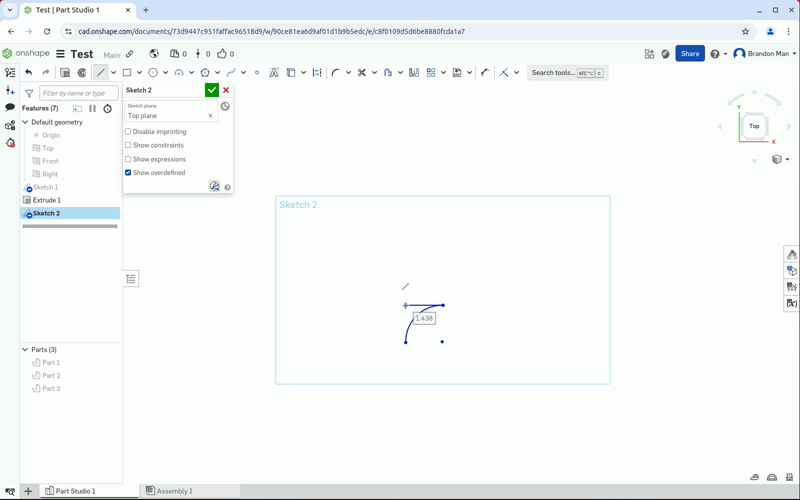
scroll(-6)
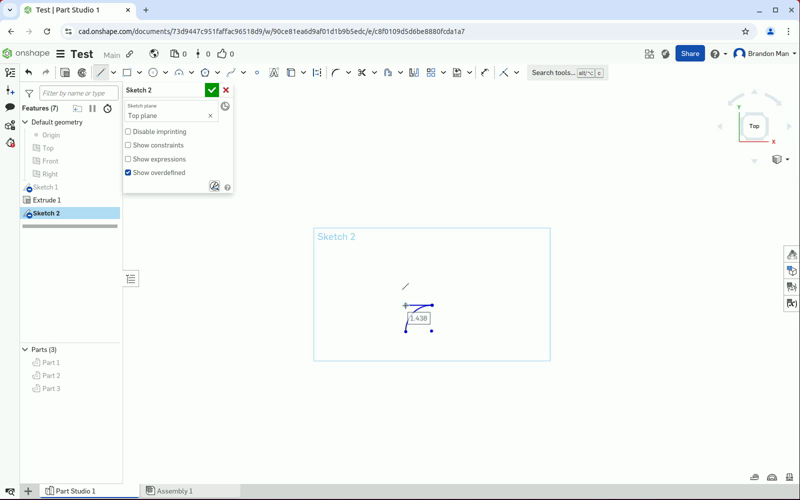
scroll(-6)
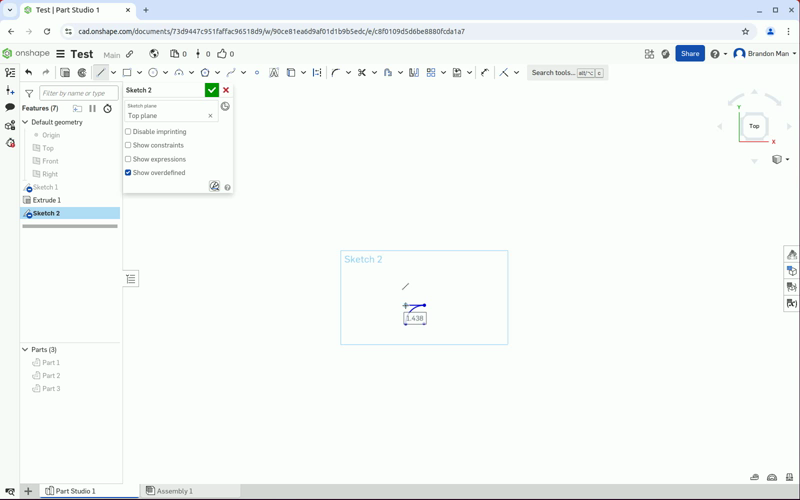
scroll(-6)
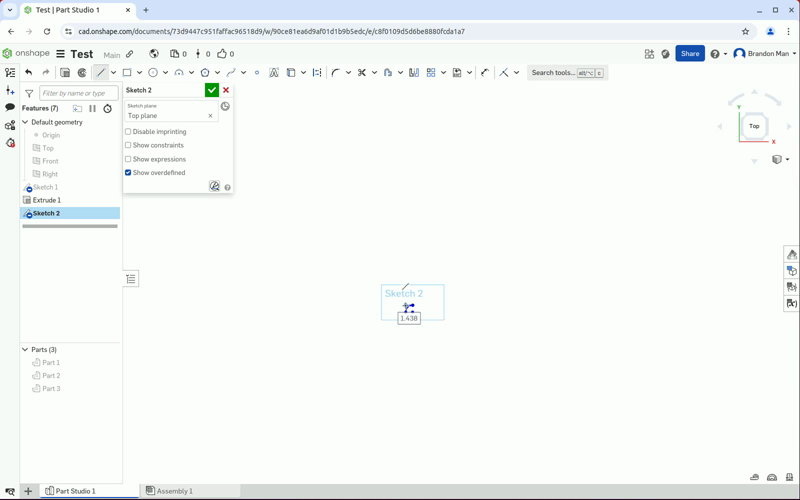
key_up(shift)
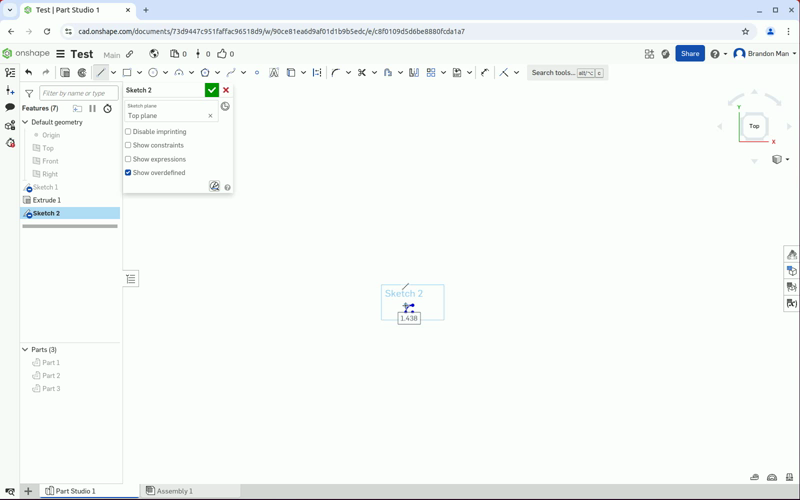
mouse_move(435, 305)
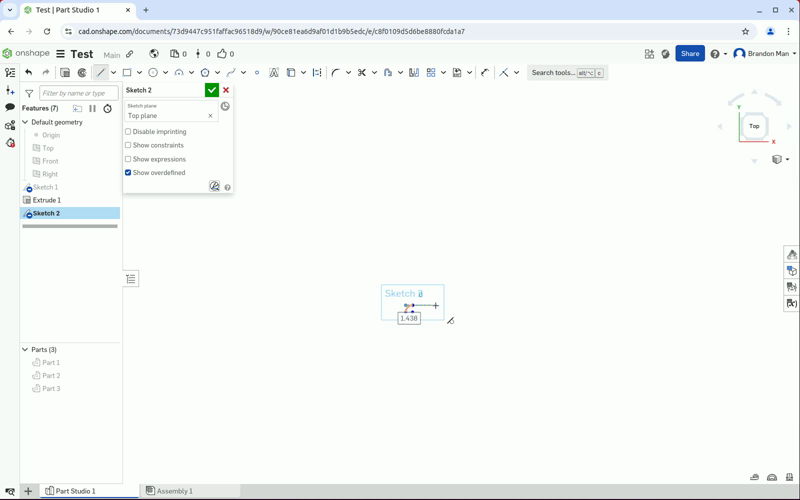
key_down(shift)
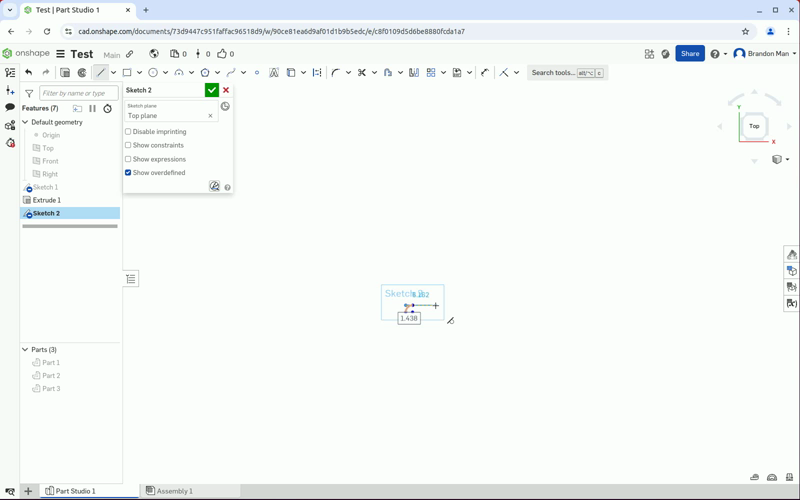
mouse_move(405, 312)
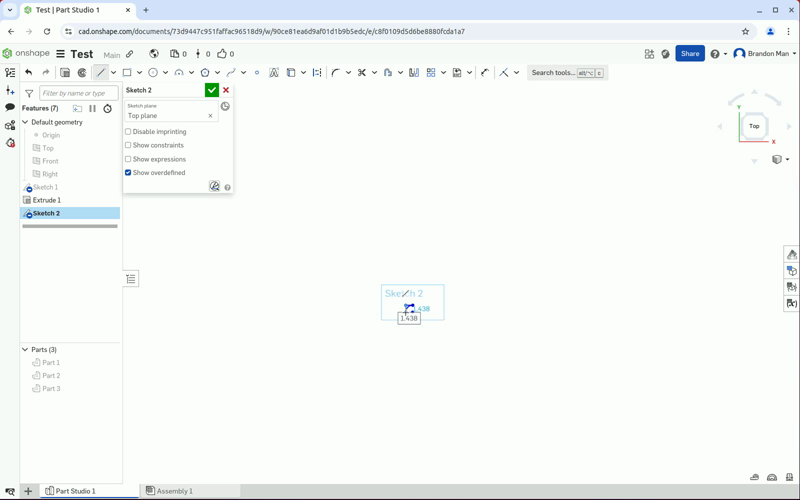
scroll(6)
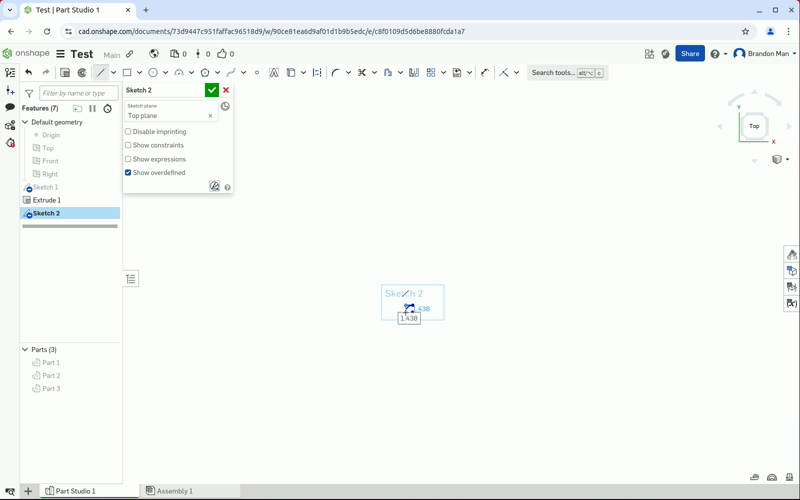
scroll(6)
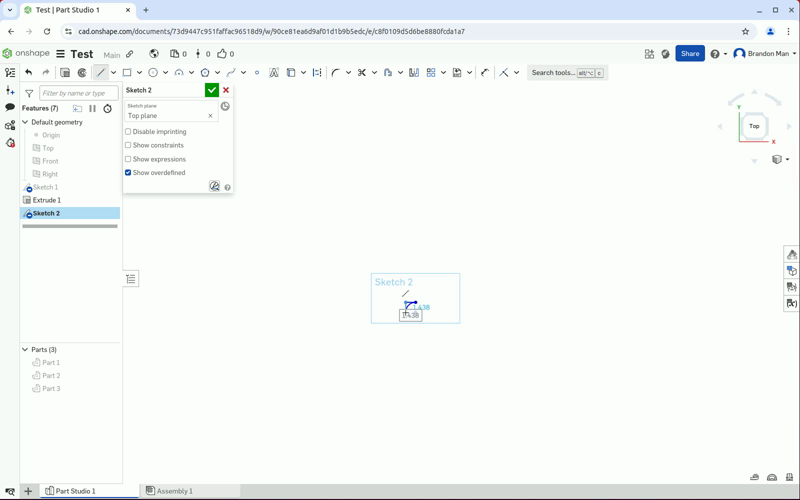
scroll(6)
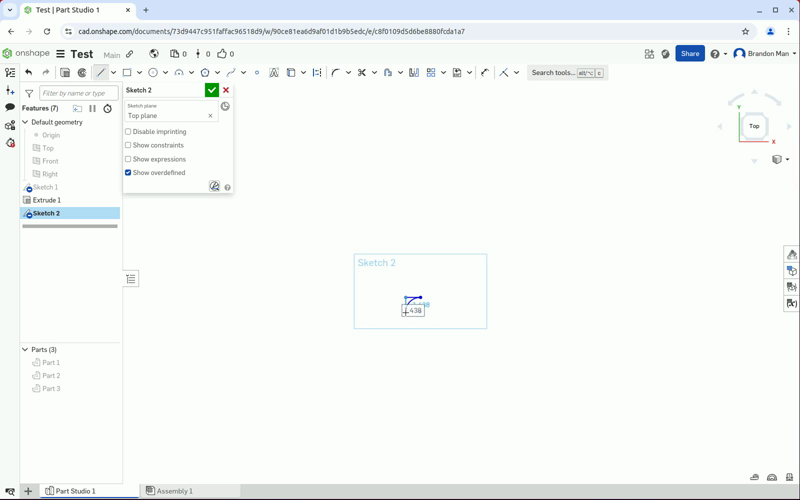
scroll(6)
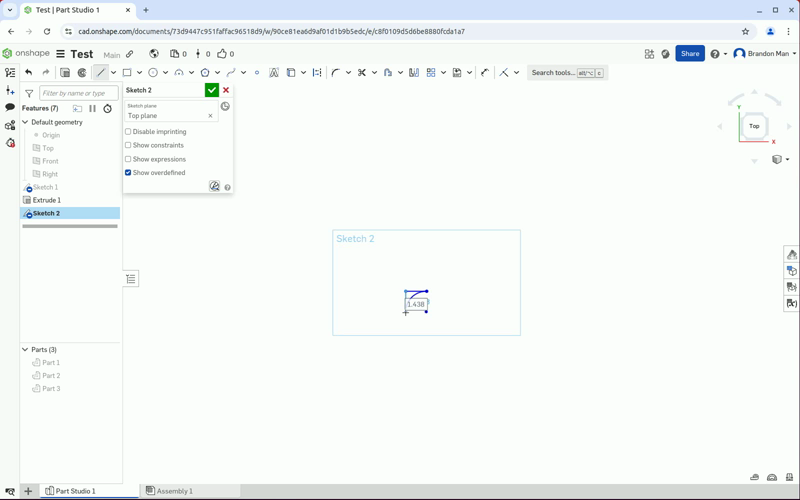
scroll(6)
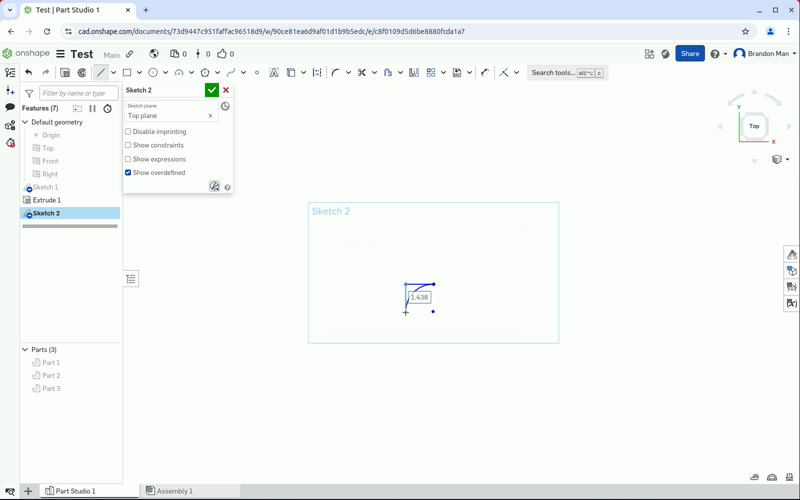
scroll(6)
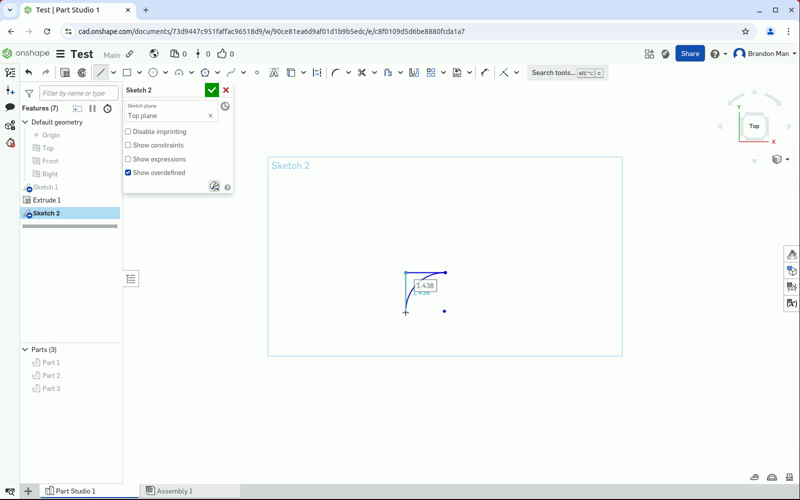
scroll(6)
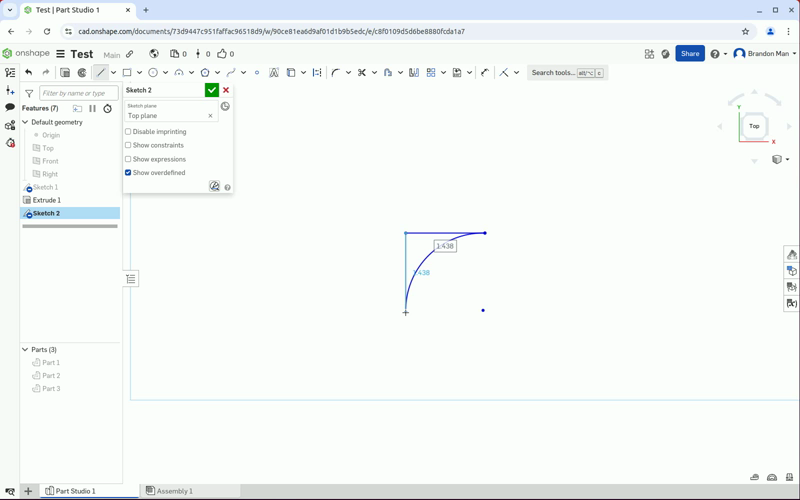
key_up(shift)
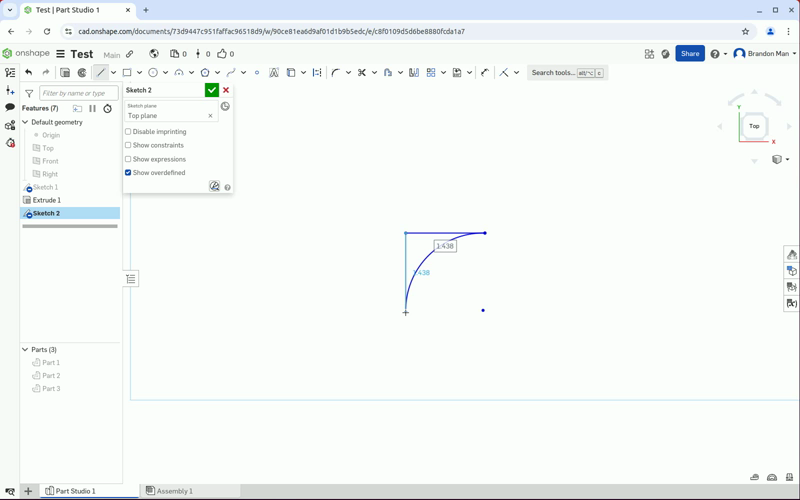
click(405, 312)
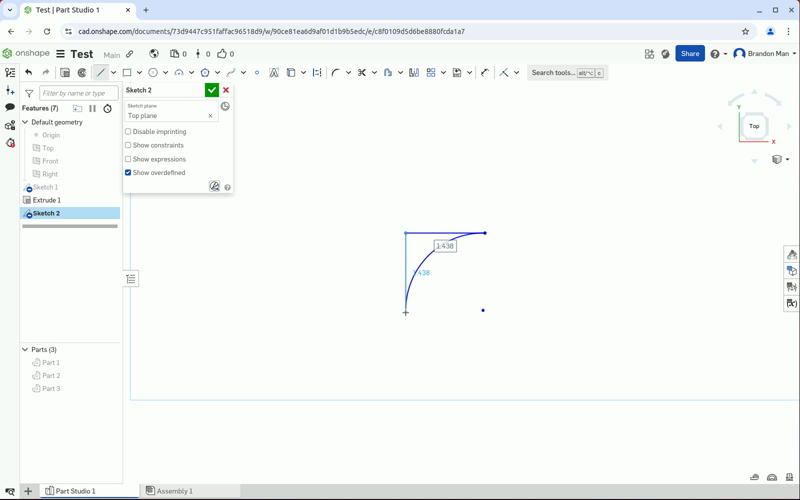
scroll(-6)
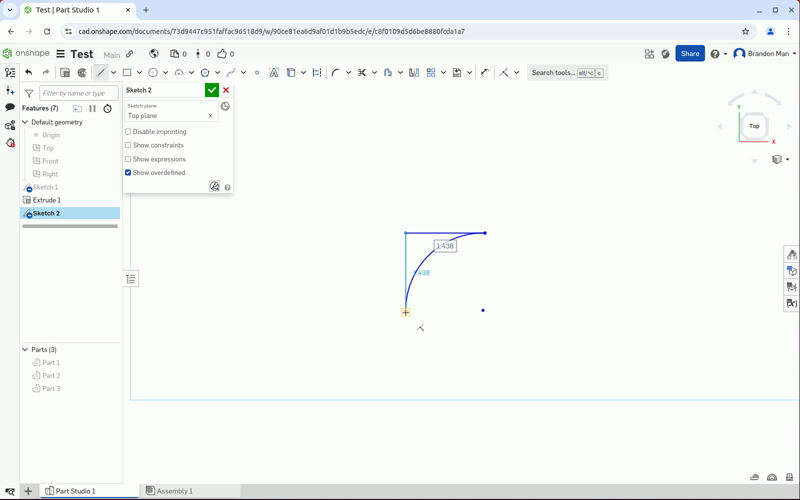
scroll(-6)
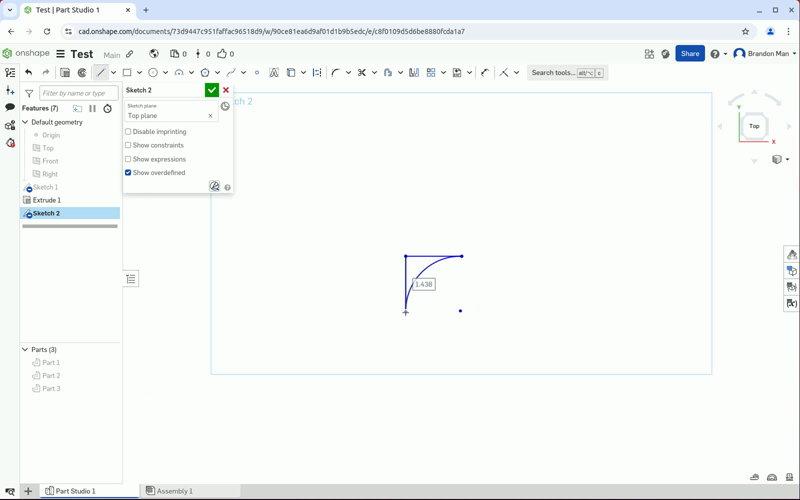
scroll(-6)
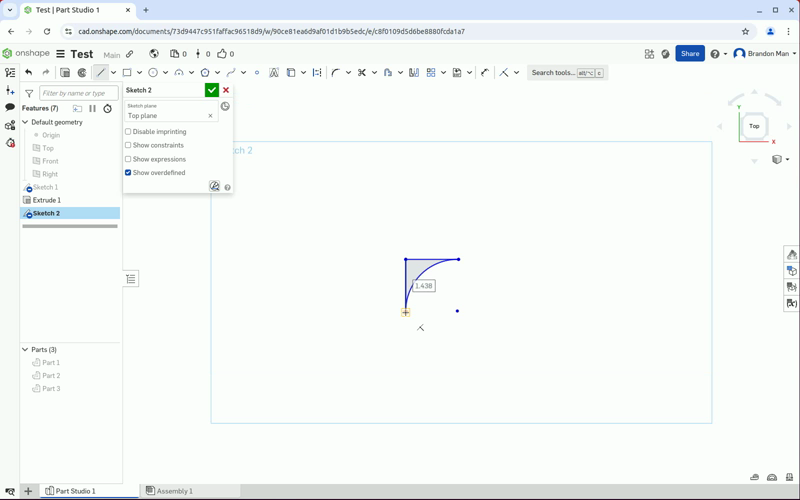
scroll(-6)
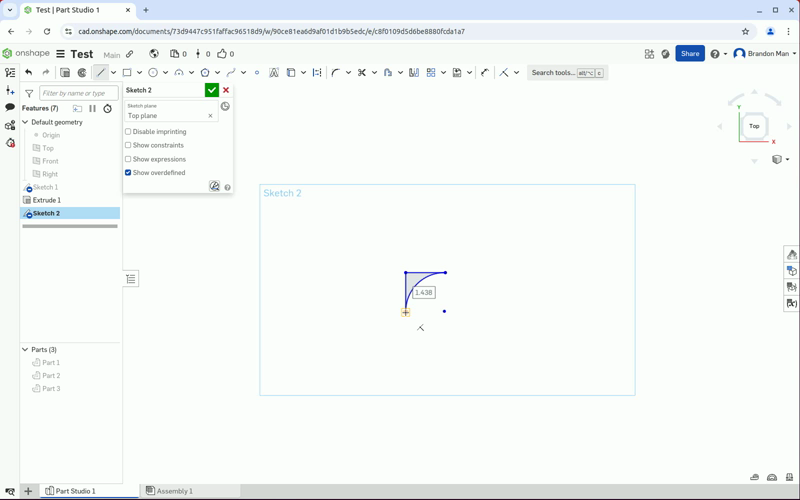
scroll(-6)
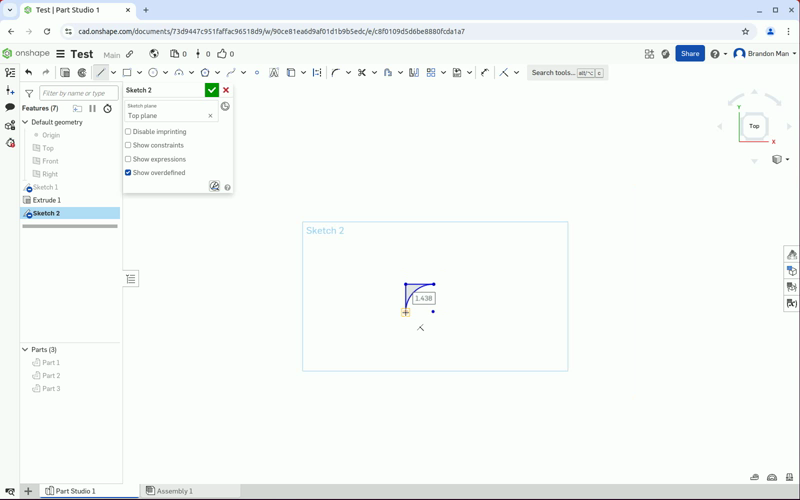
scroll(-6)
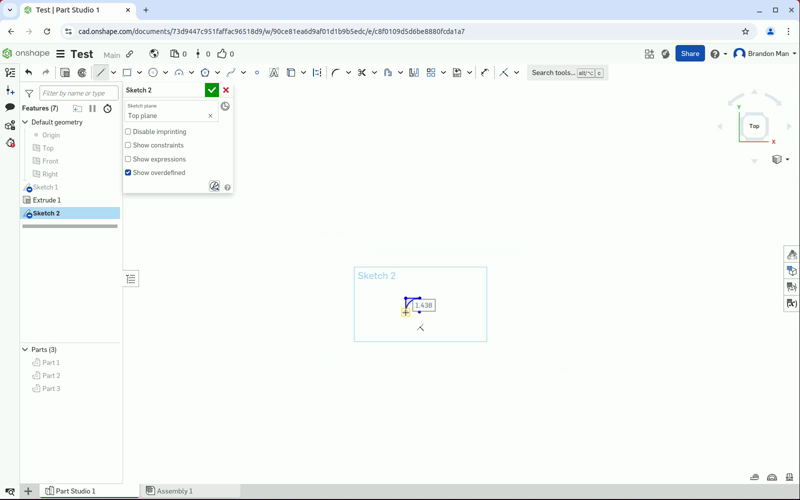
scroll(-6)
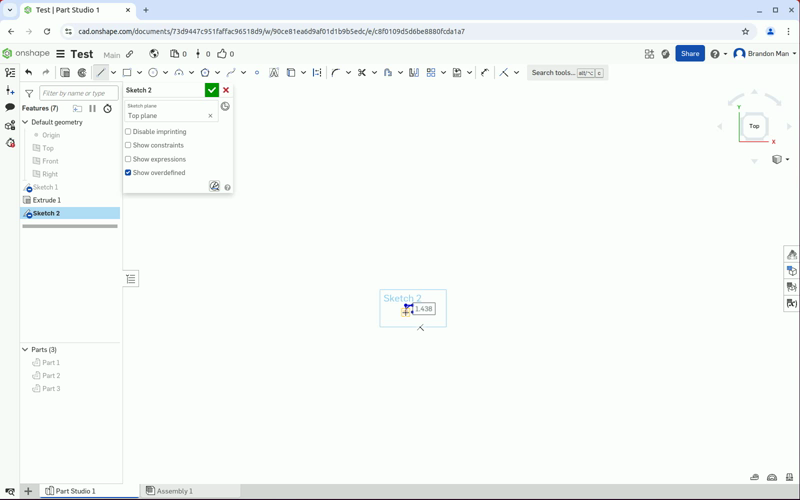
key(esc)
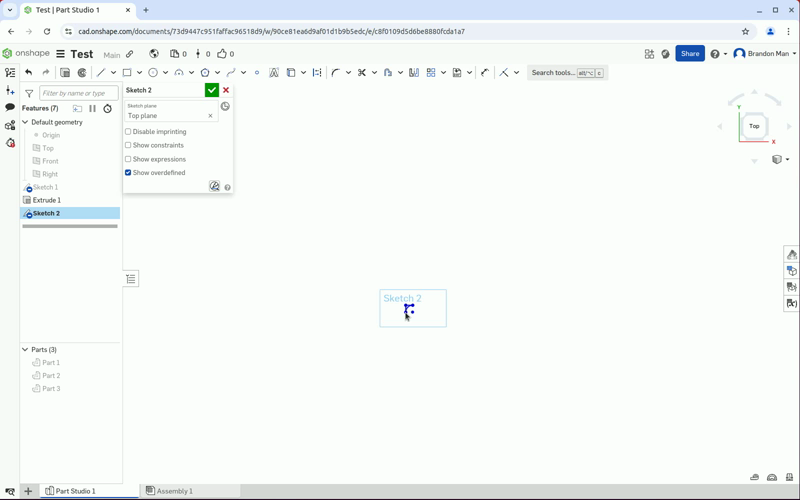
mouse_move(408, 305)
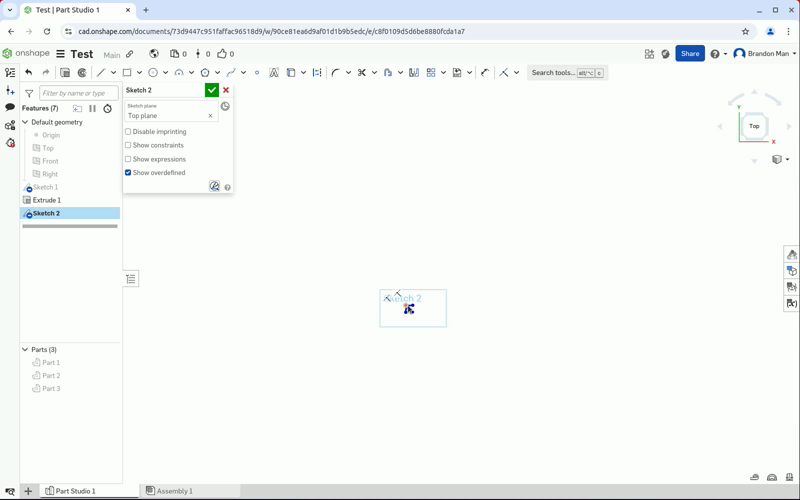
scroll(6)
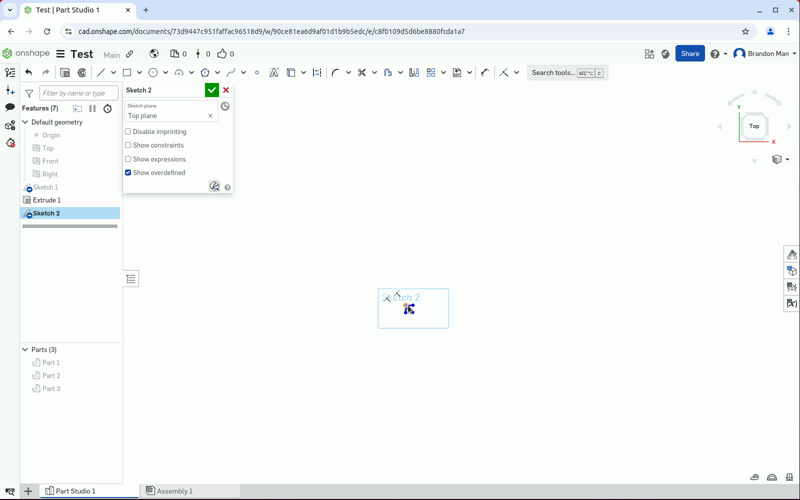
scroll(6)
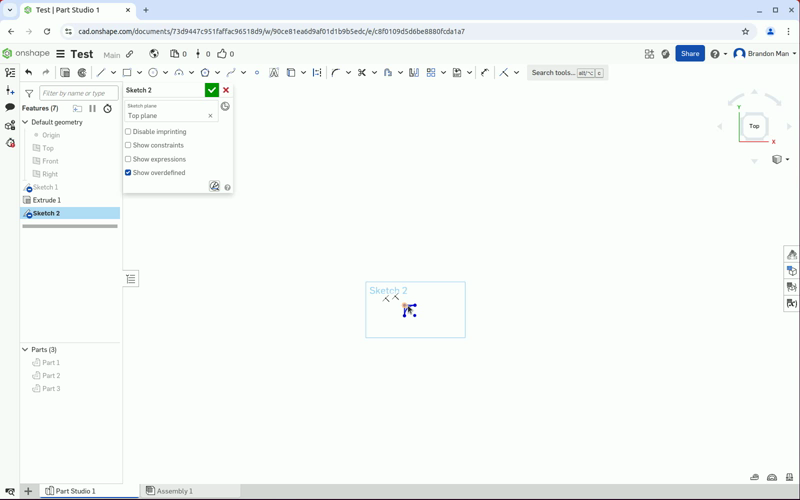
scroll(6)
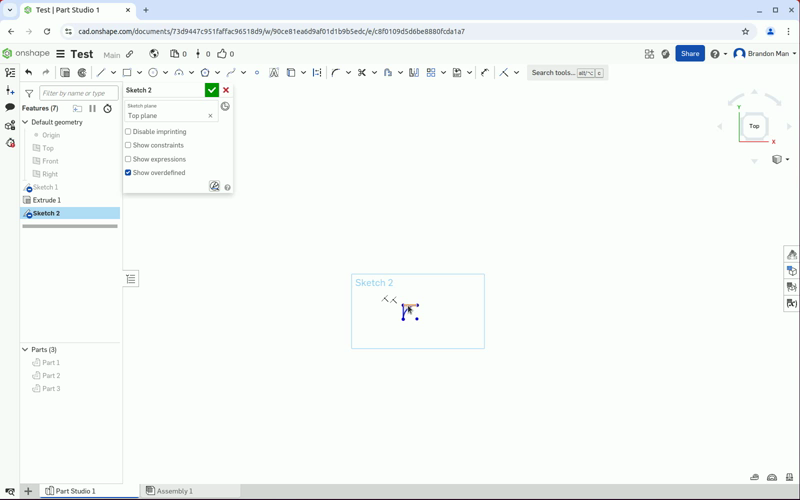
scroll(6)
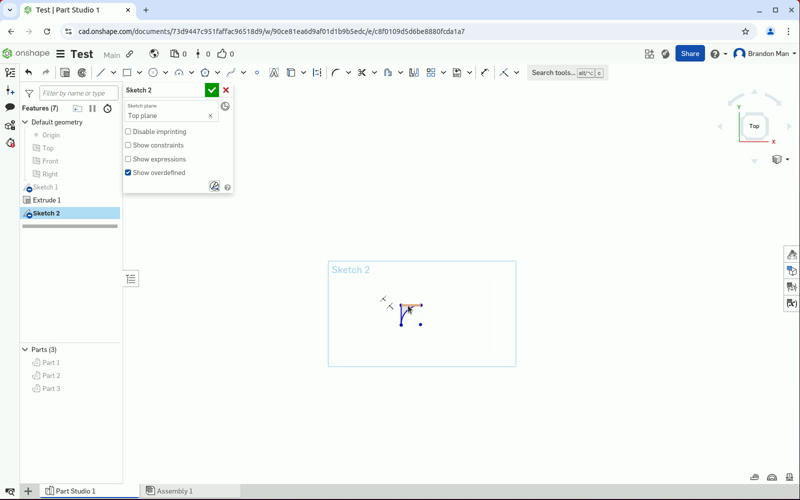
scroll(6)
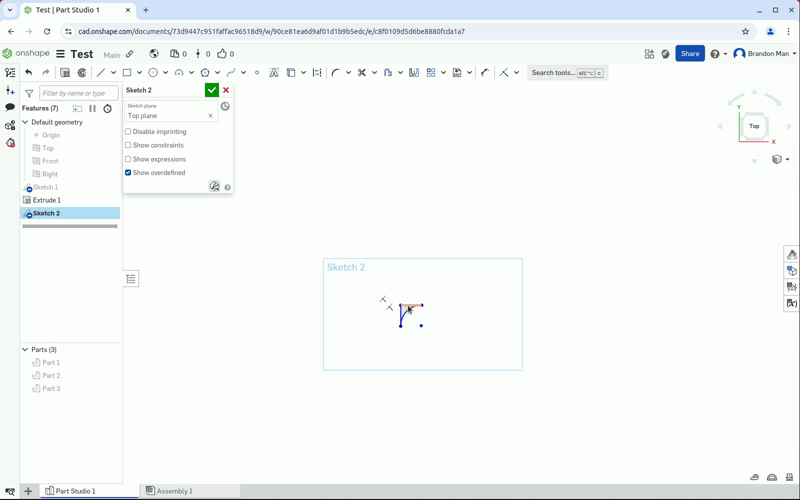
scroll(6)
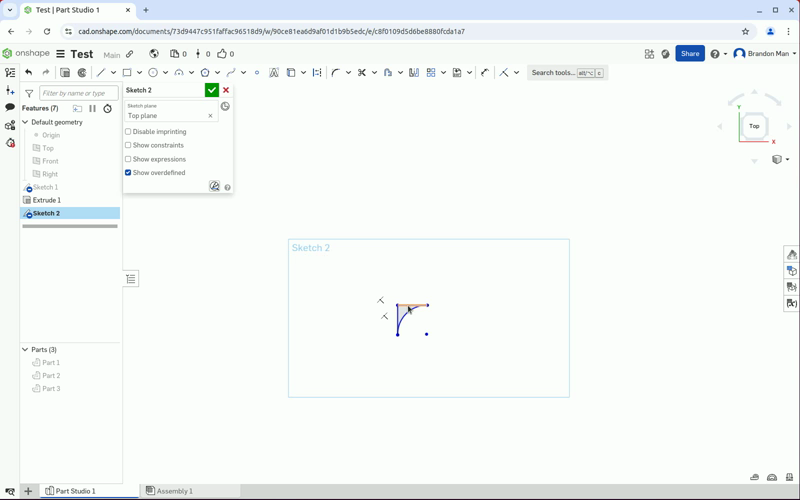
scroll(6)
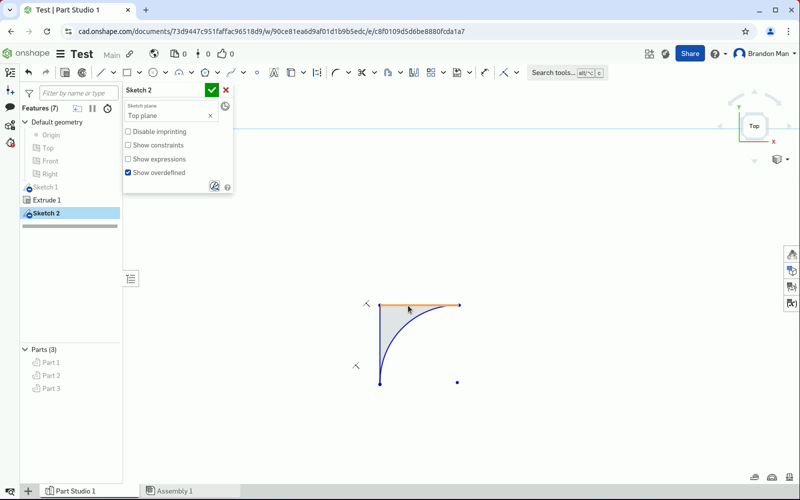
click(408, 305)
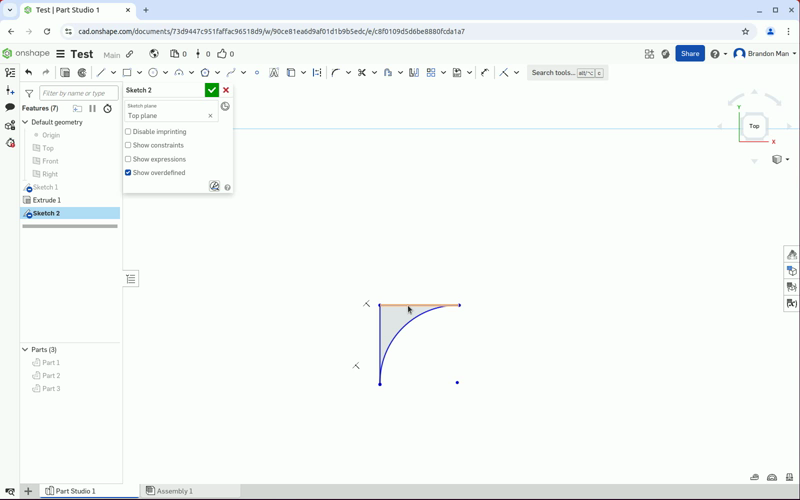
scroll(-6)
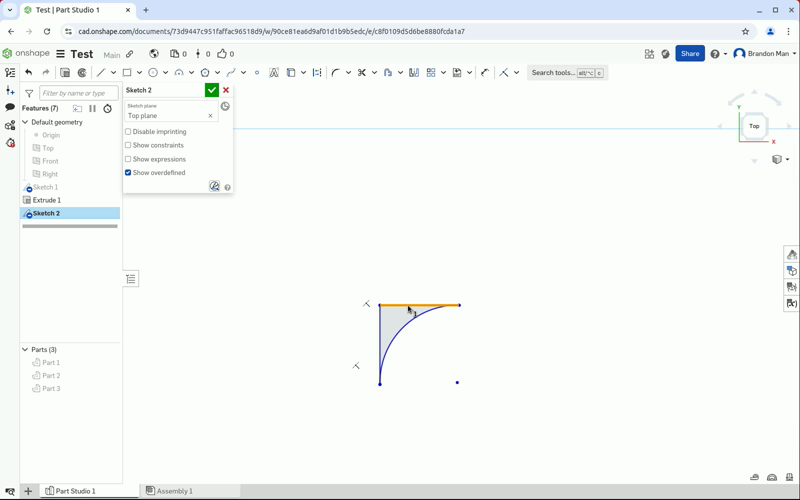
scroll(-6)
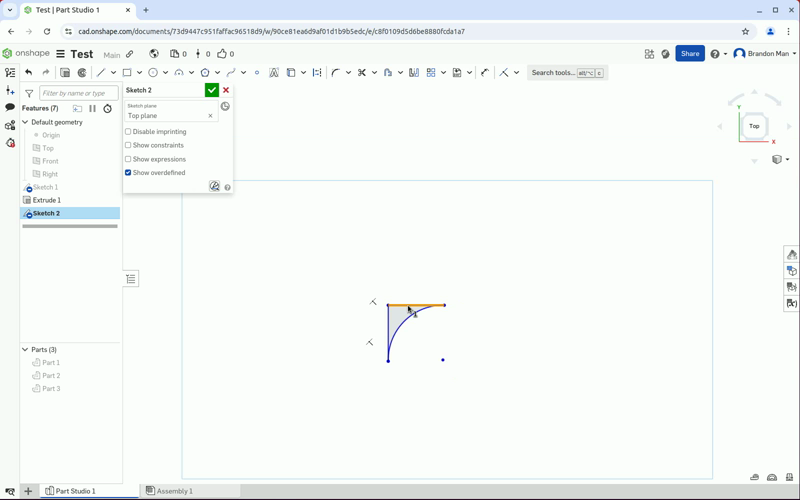
scroll(-6)
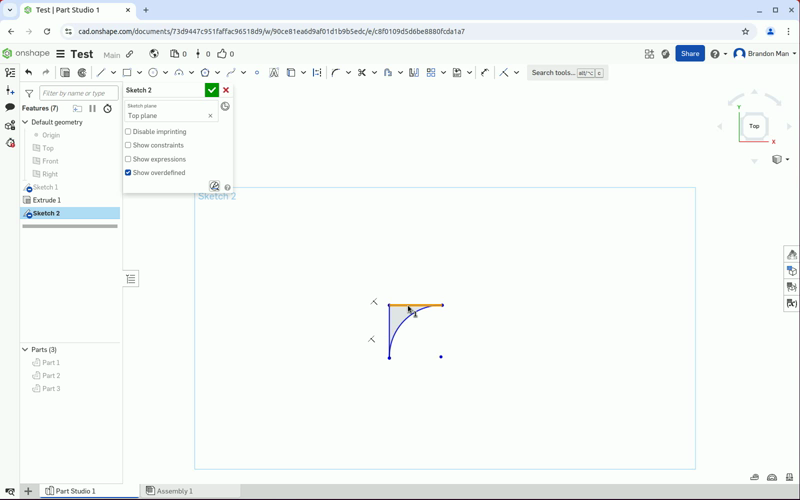
scroll(-6)
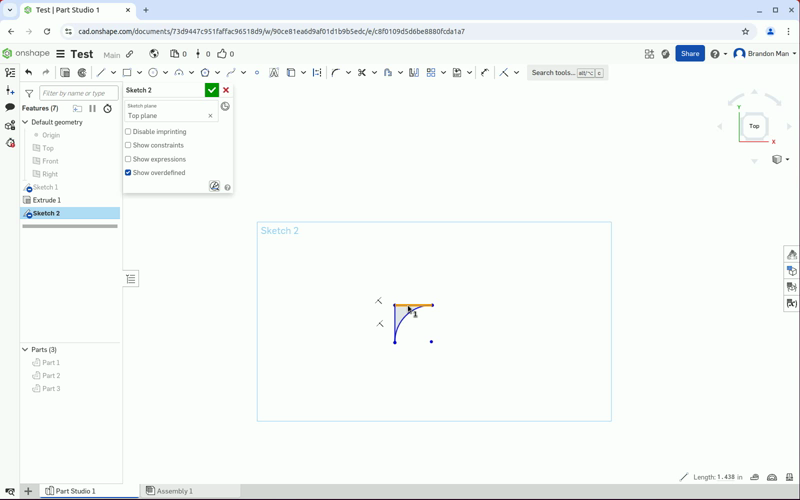
scroll(-6)
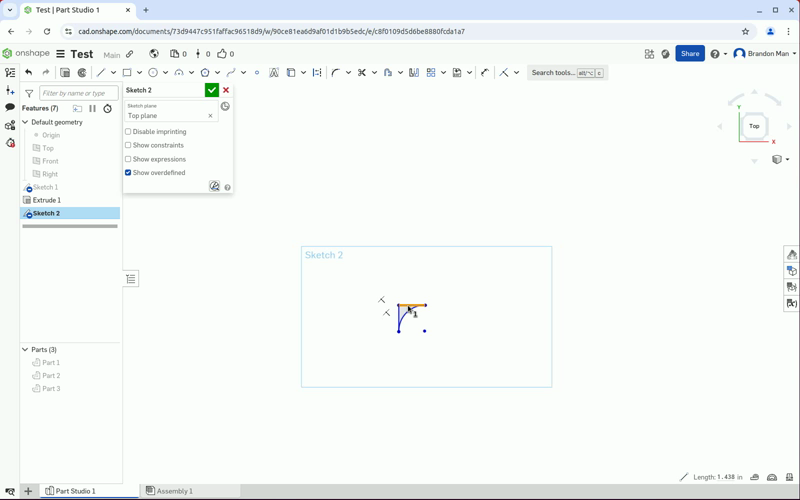
scroll(-6)
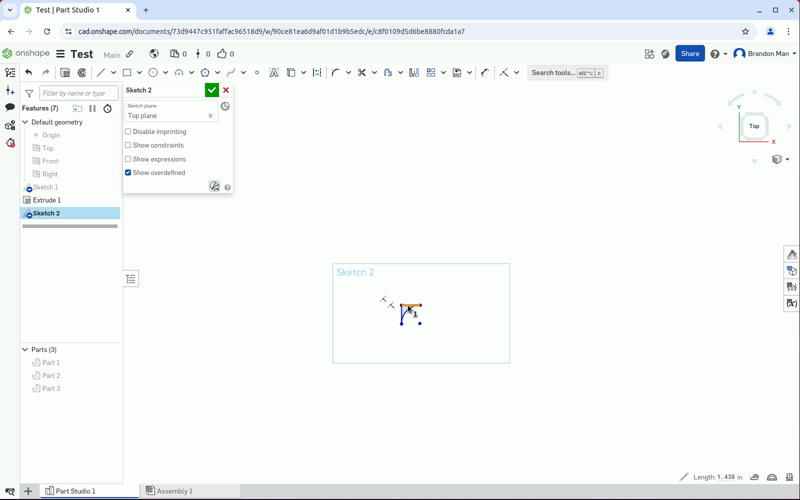
scroll(-6)
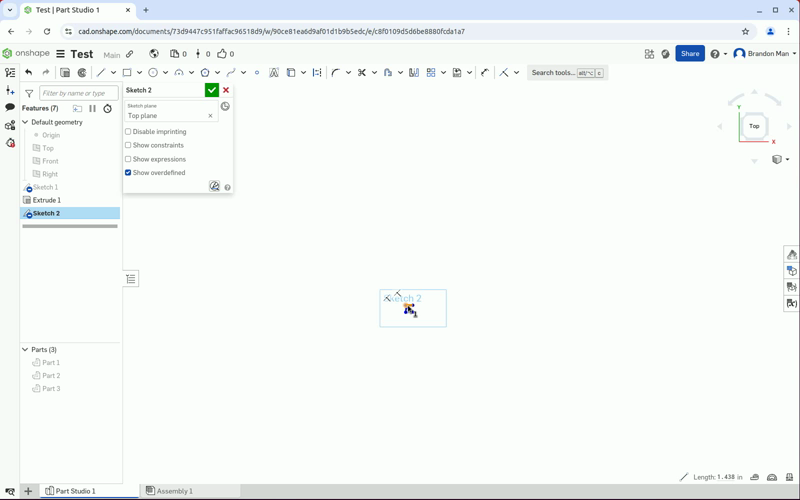
mouse_move(73, 352)
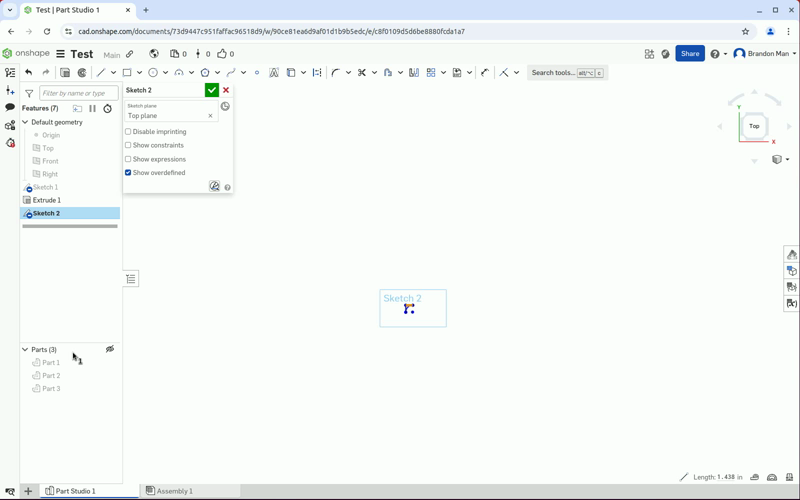
key(shift+y)
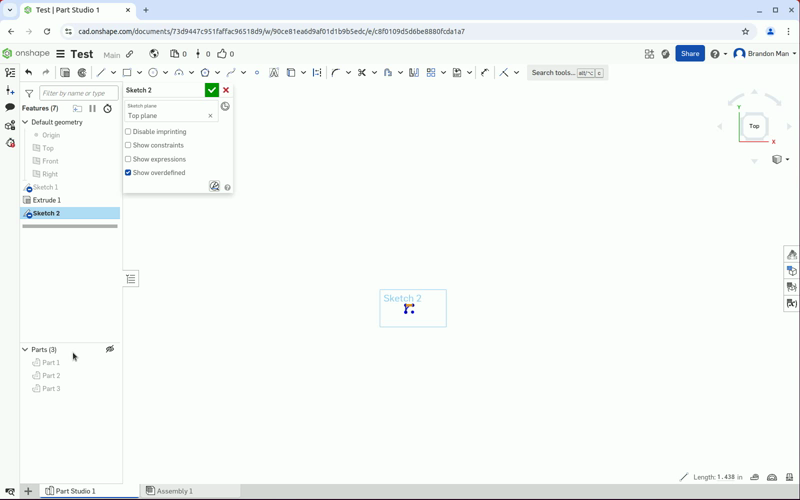
key(shift+e)
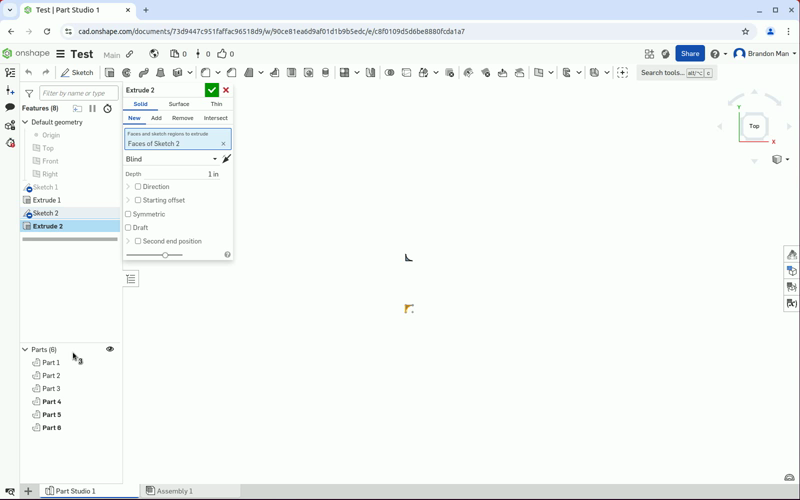
mouse_move(143, 106)
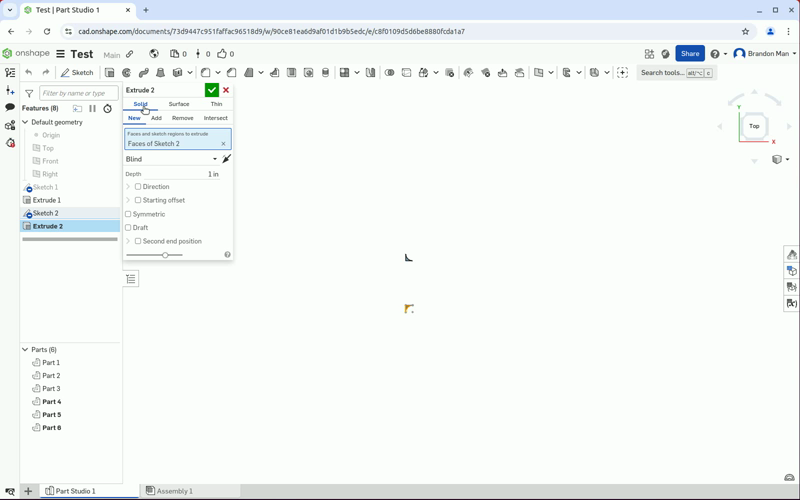
click(143, 106)
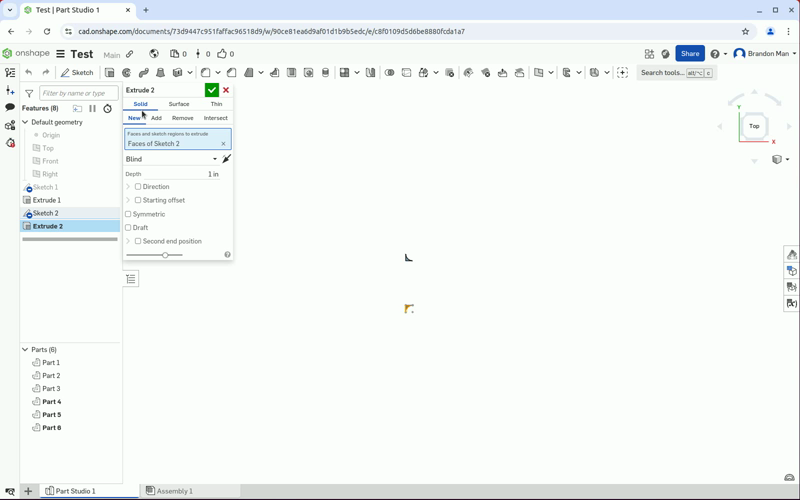
mouse_move(137, 120)
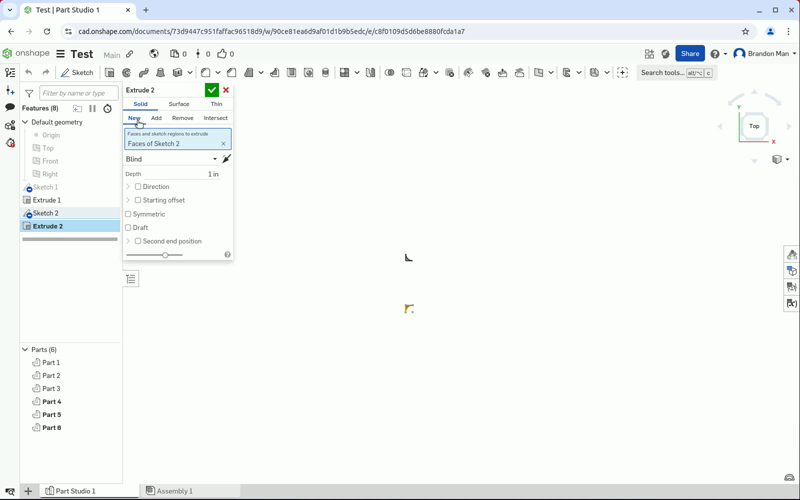
click(137, 120)
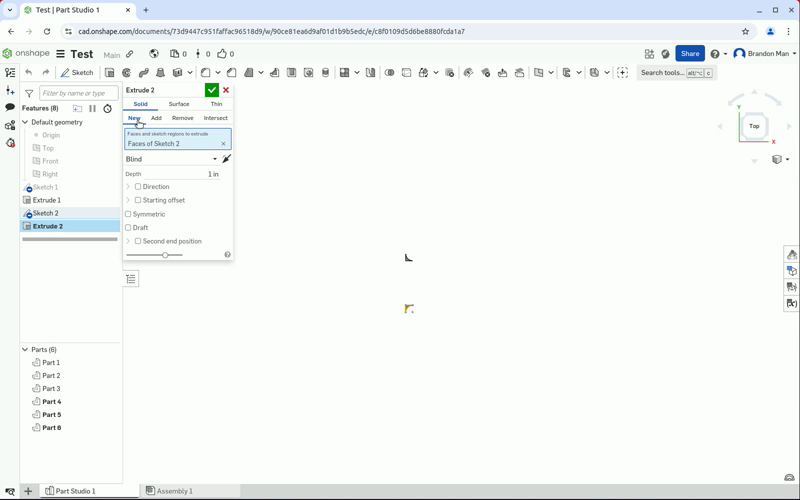
key(tab, 4)
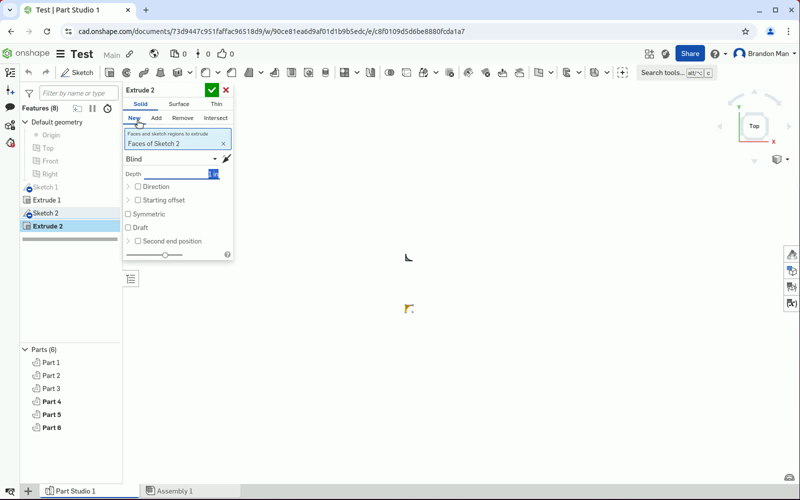
text(1.685)
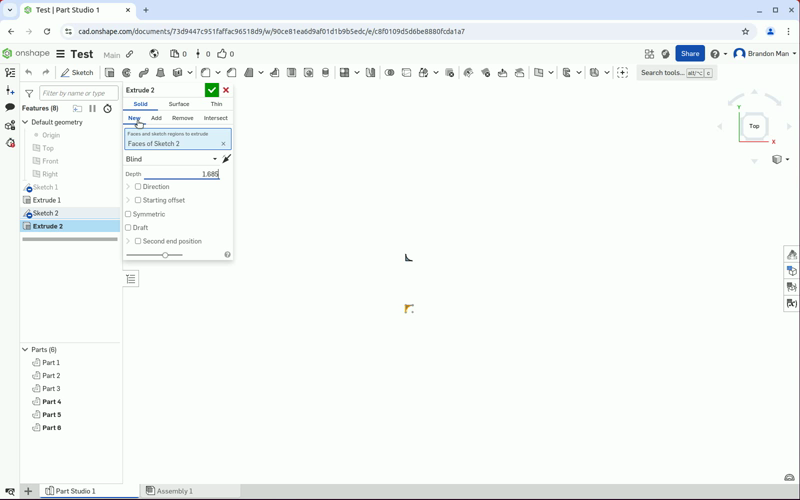
key(enter)
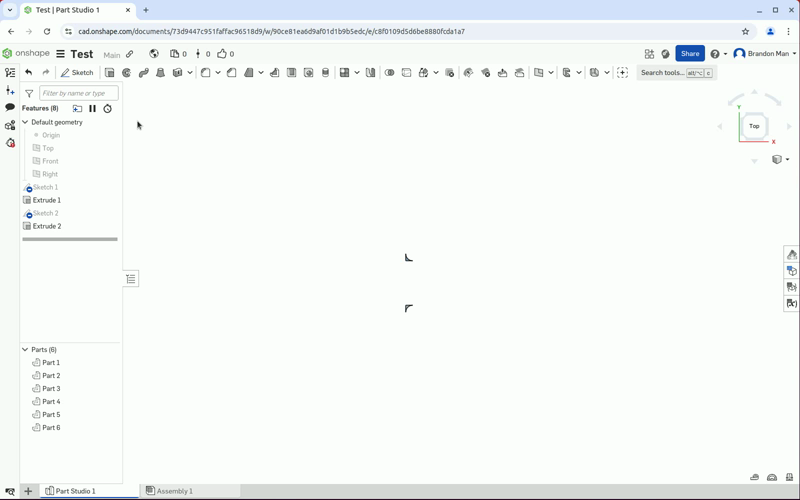
key(shift+h)
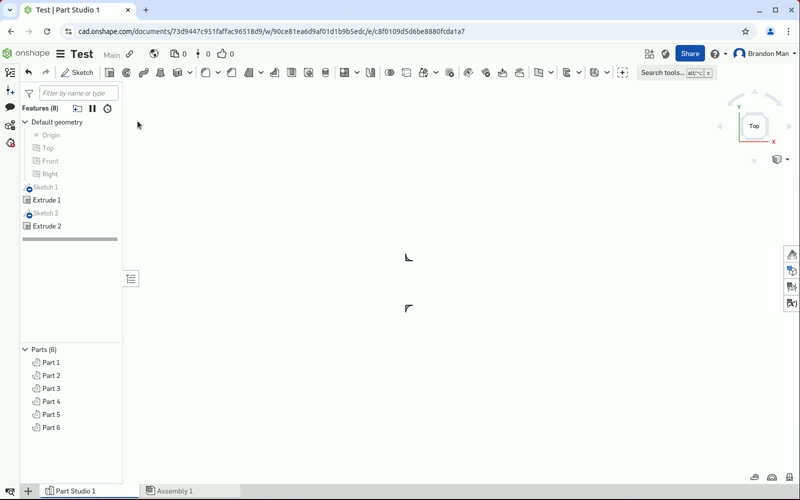
key(shift+h)
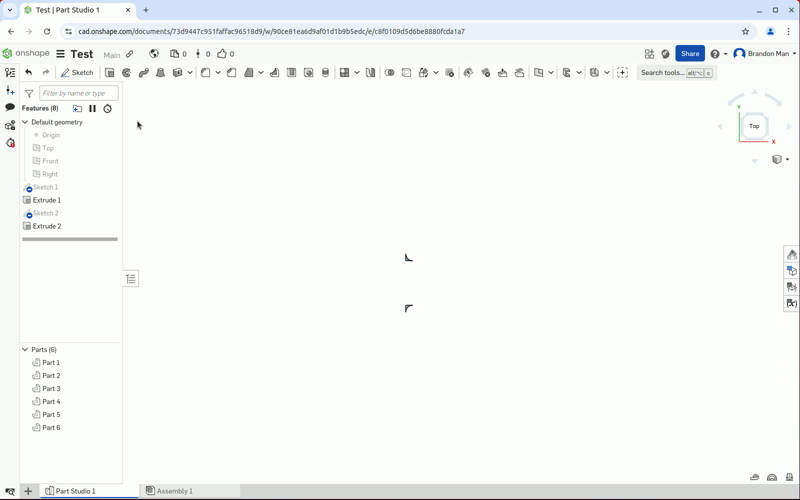
mouse_move(73, 189)
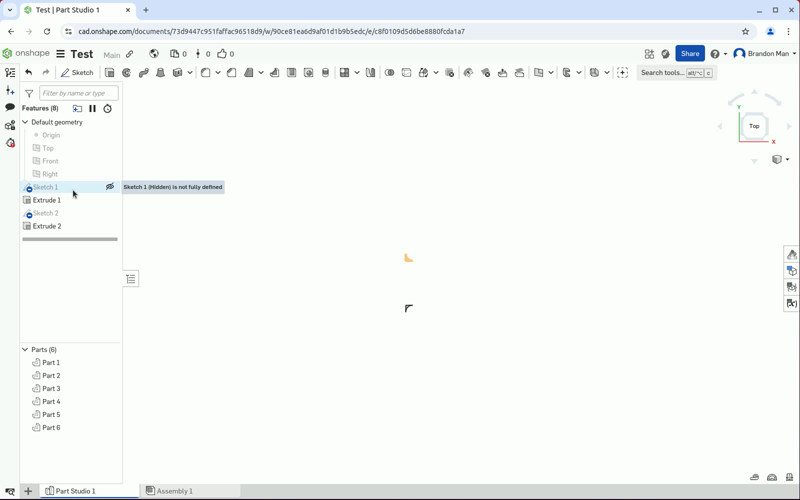
click(73, 189)
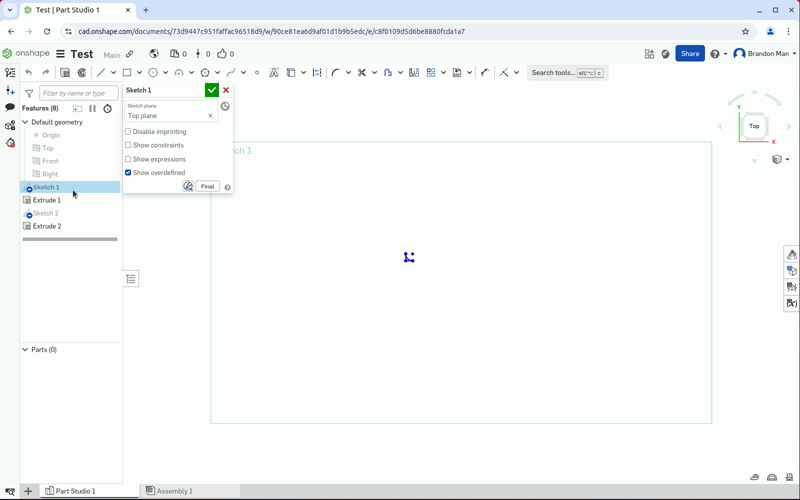
mouse_move(229, 92)
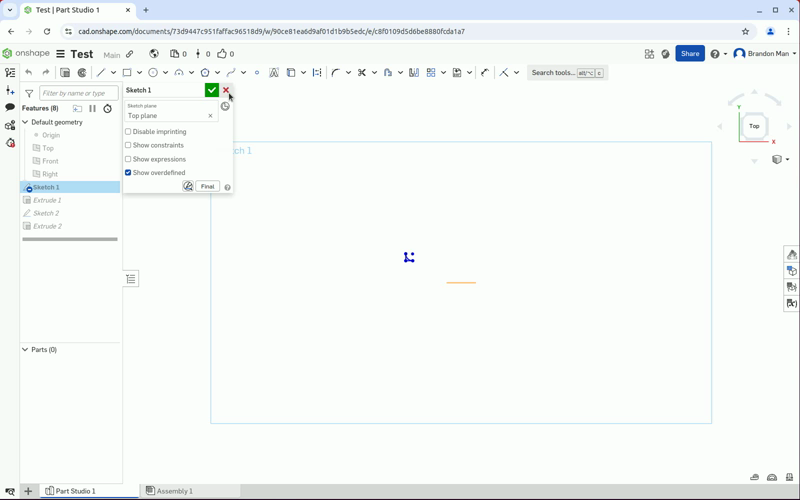
click(229, 92)
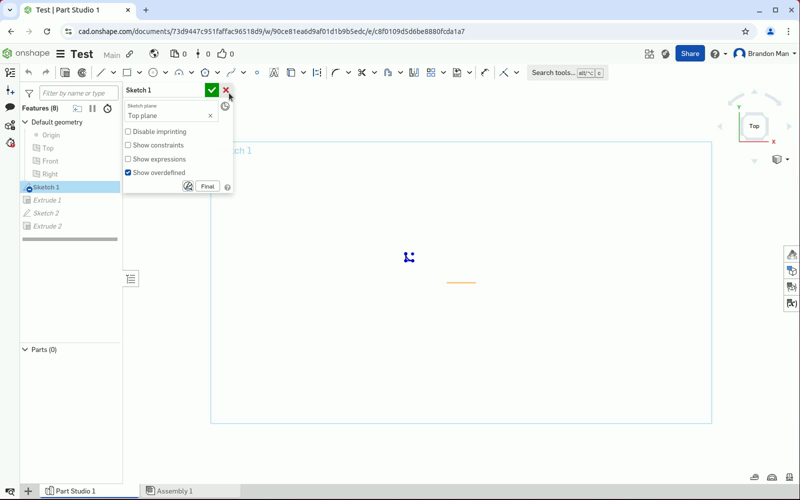
key(shift+s)
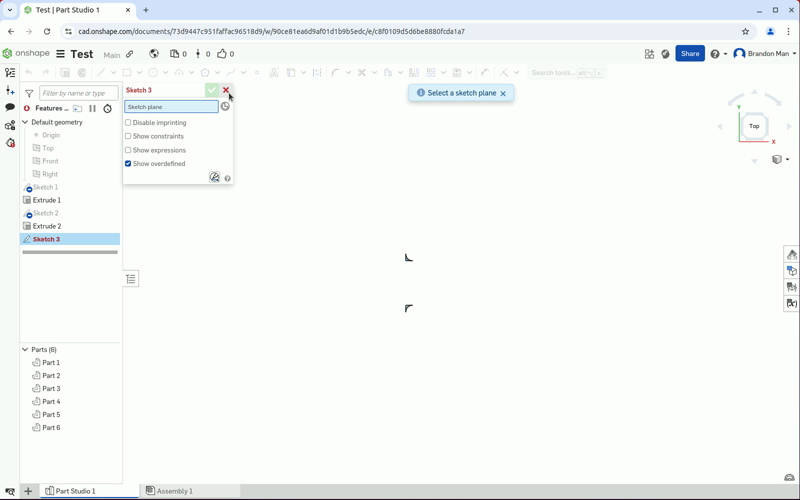
mouse_move(73, 150)
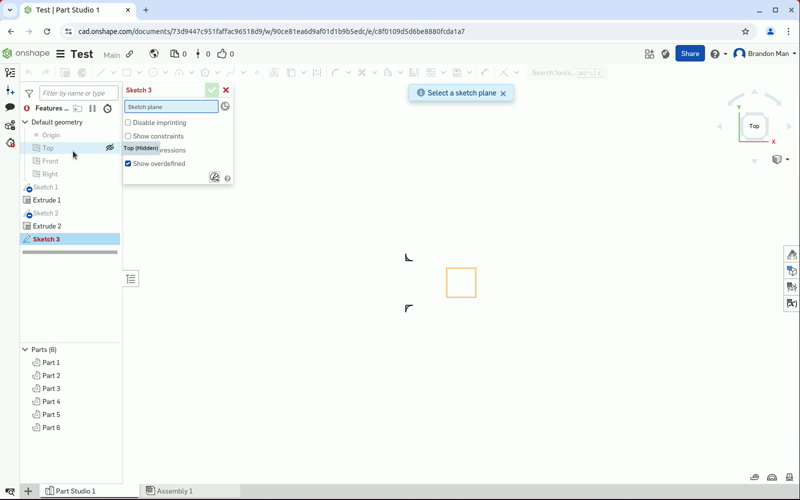
click(73, 150)
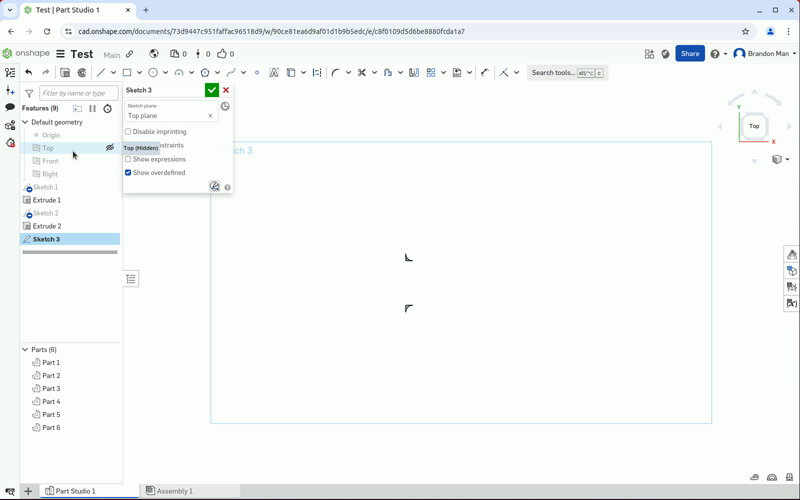
mouse_move(73, 352)
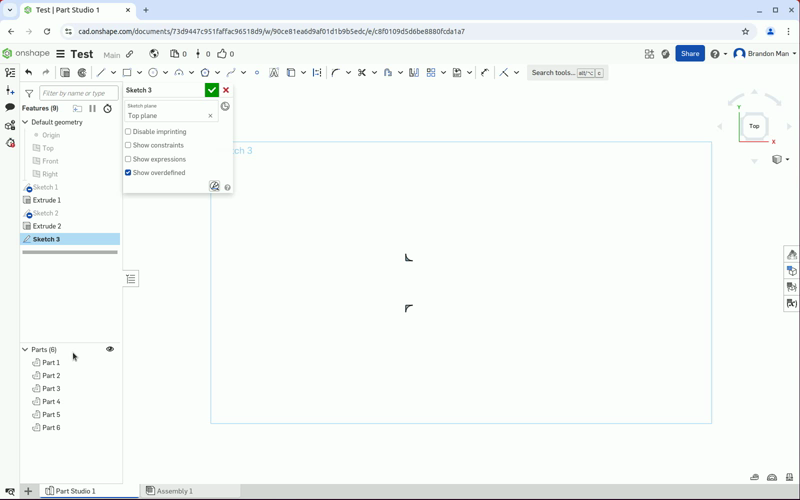
key(y)
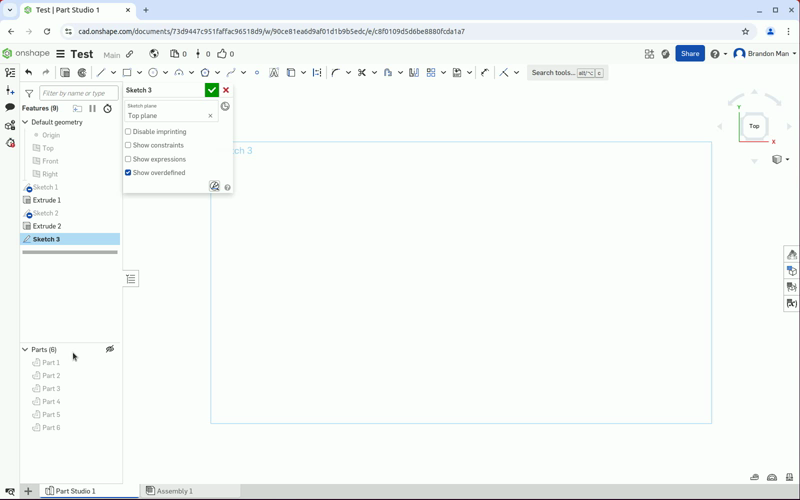
key(l)
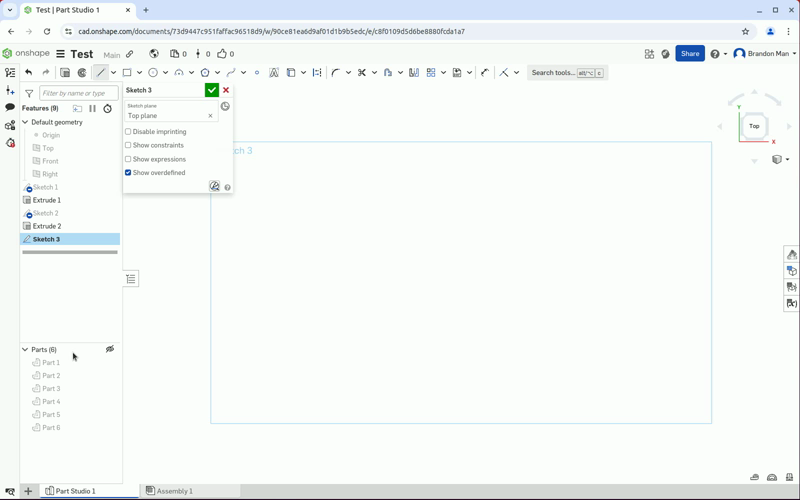
key_down(shift)
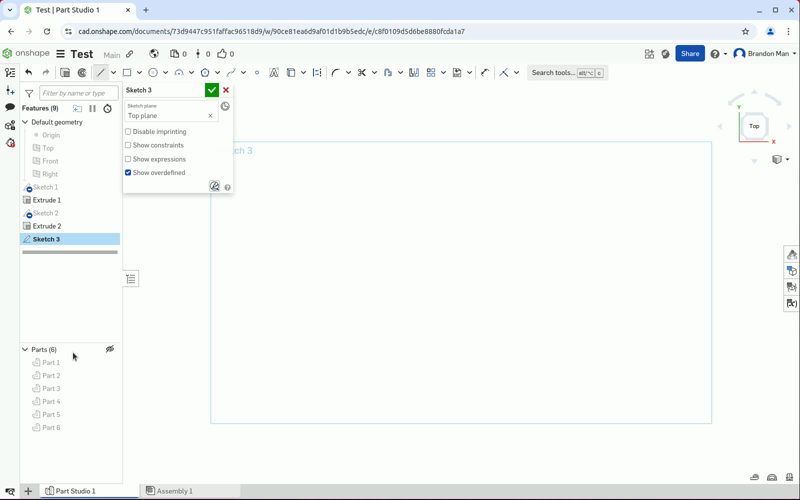
mouse_move(348, 327)
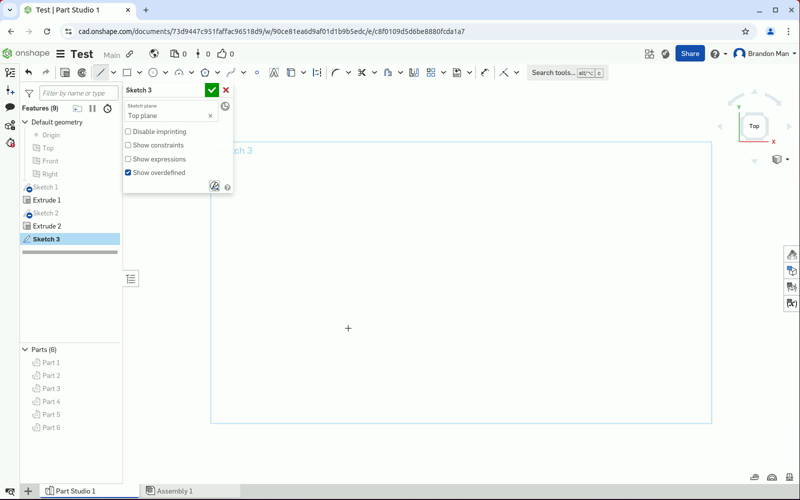
click(348, 327)
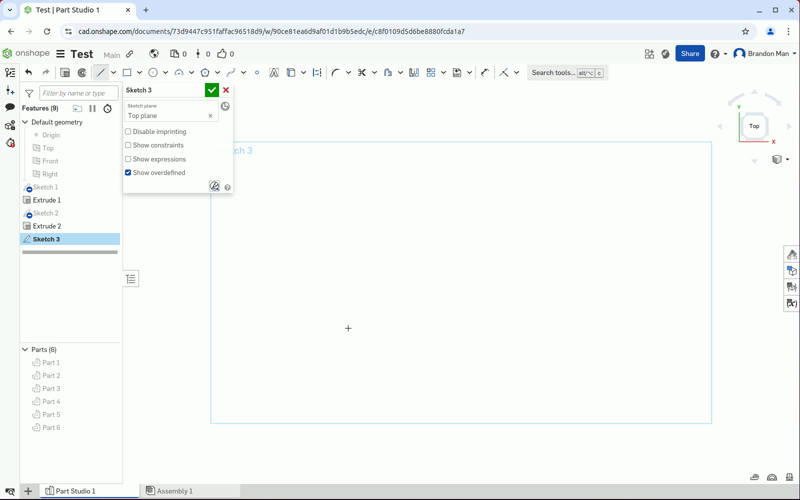
key_up(shift)
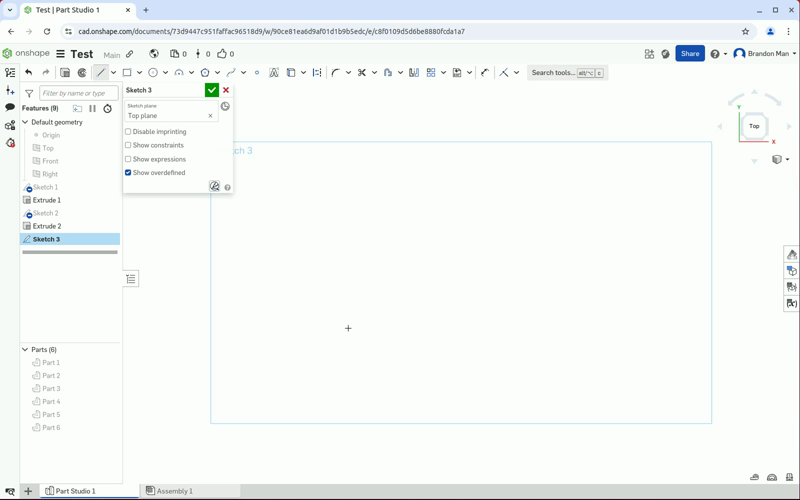
key_down(shift)
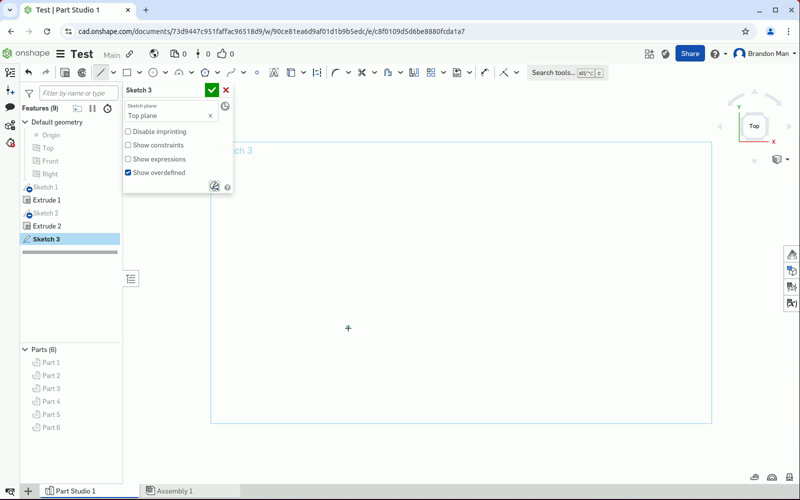
mouse_move(378, 327)
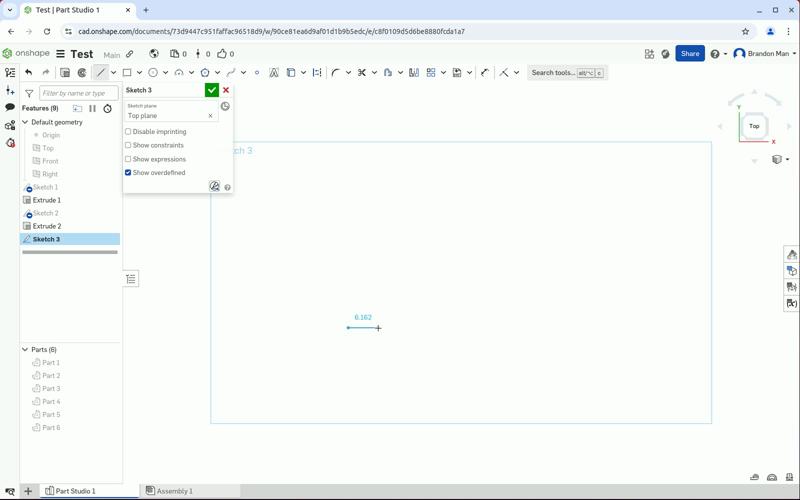
mouse_move(406, 327)
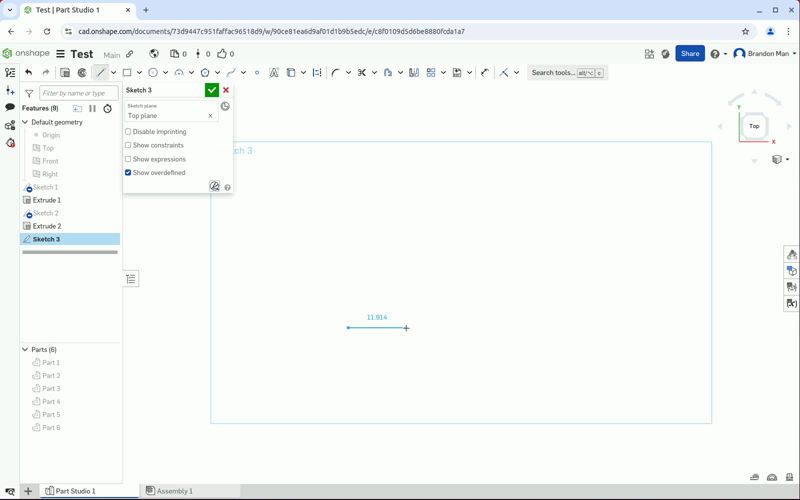
click(406, 327)
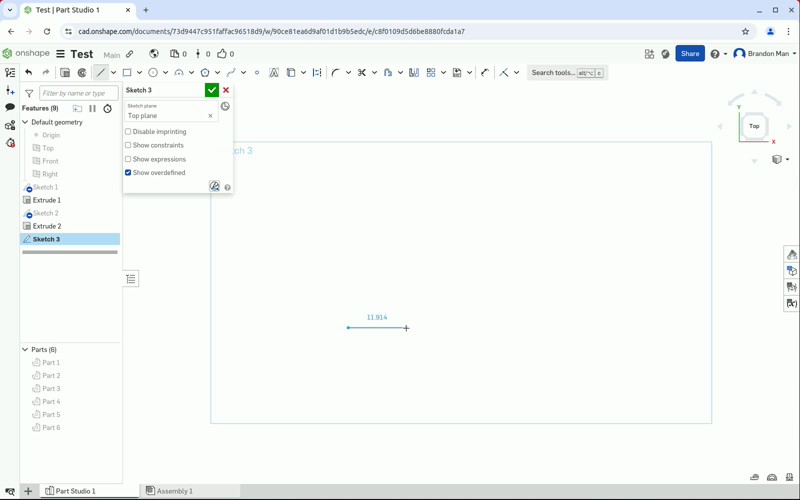
key_up(shift)
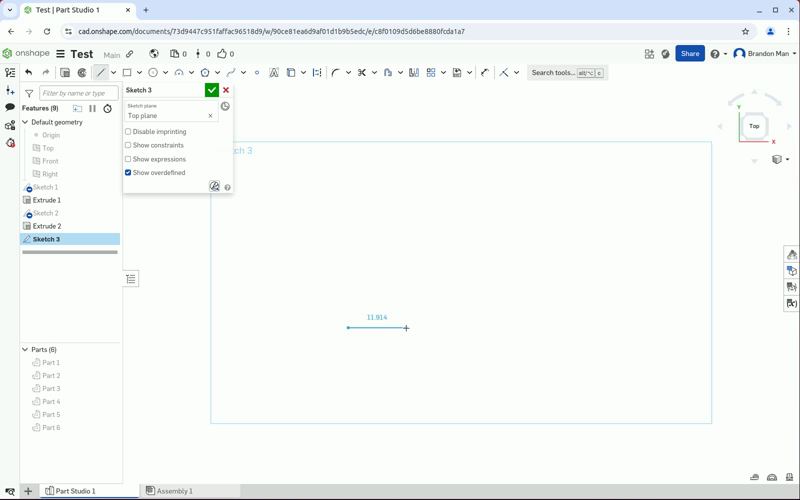
key_down(shift)
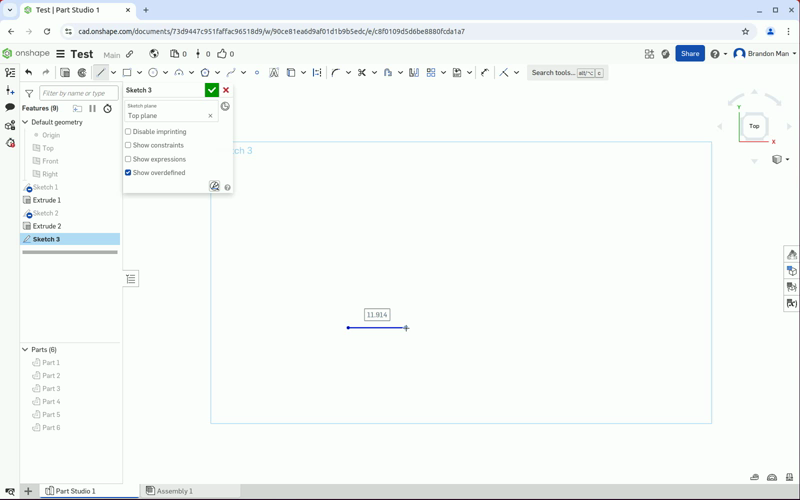
mouse_move(436, 327)
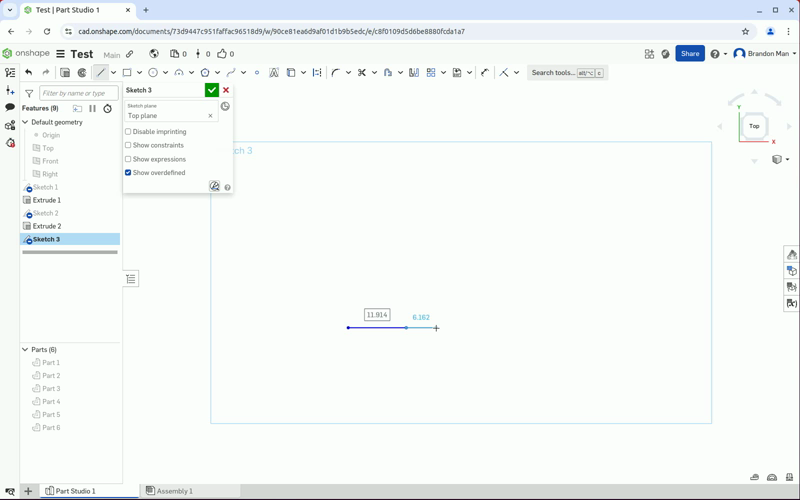
mouse_move(406, 312)
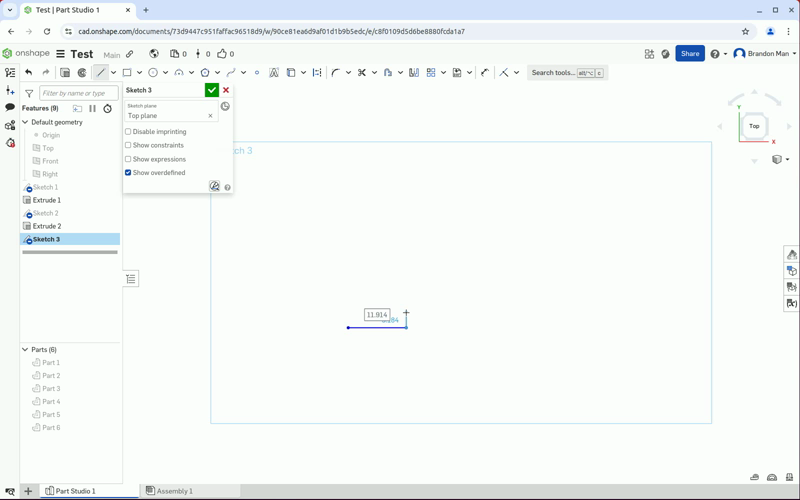
click(406, 312)
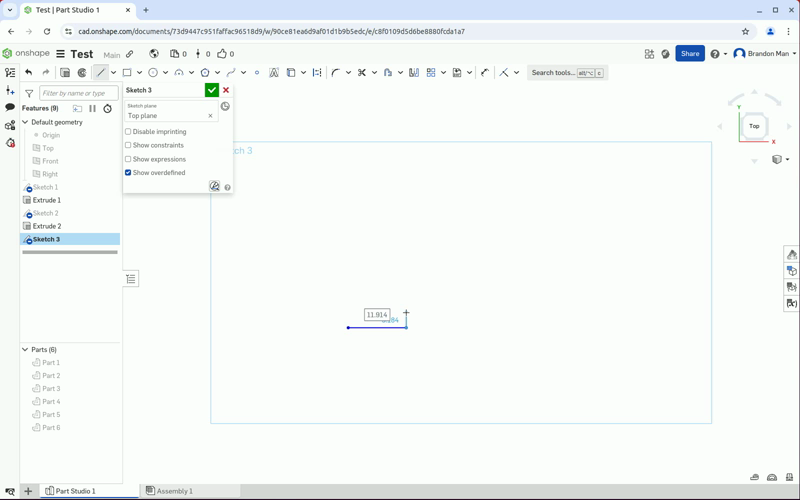
key_up(shift)
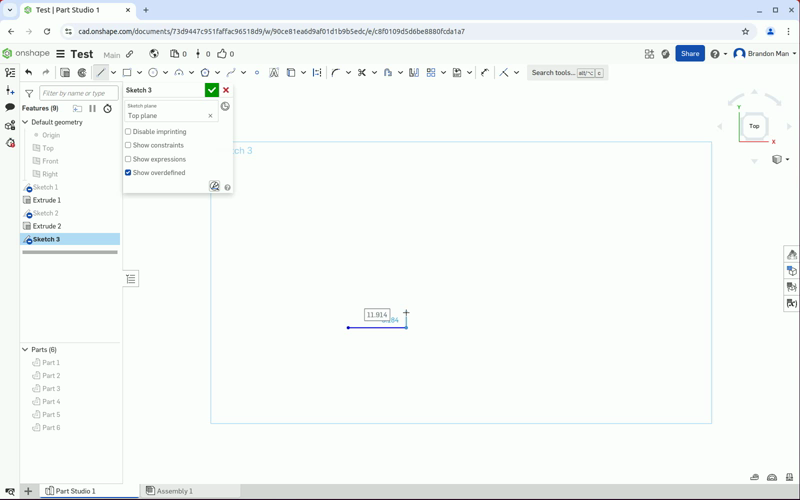
key_down(shift)
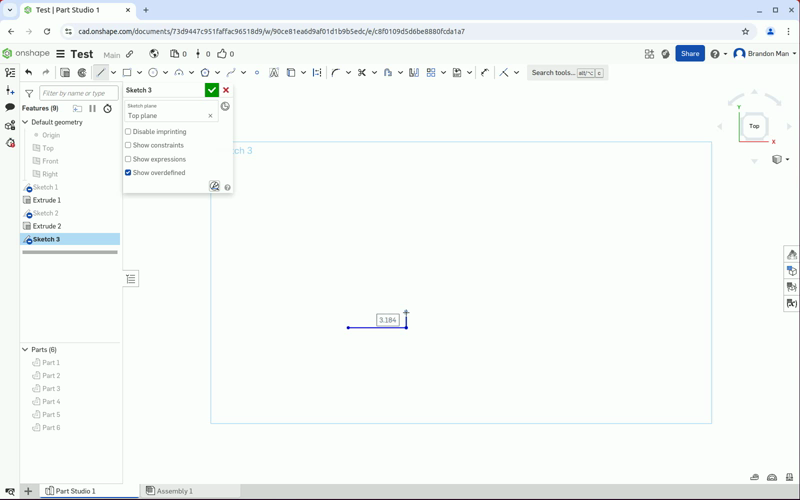
mouse_move(436, 312)
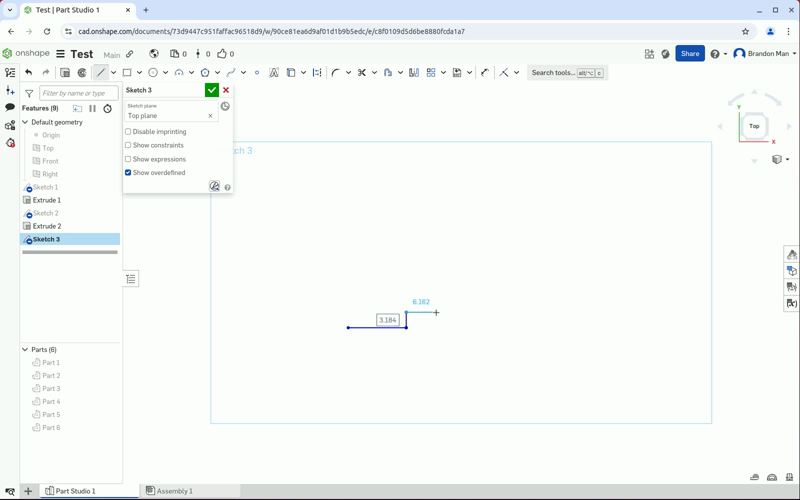
mouse_move(406, 304)
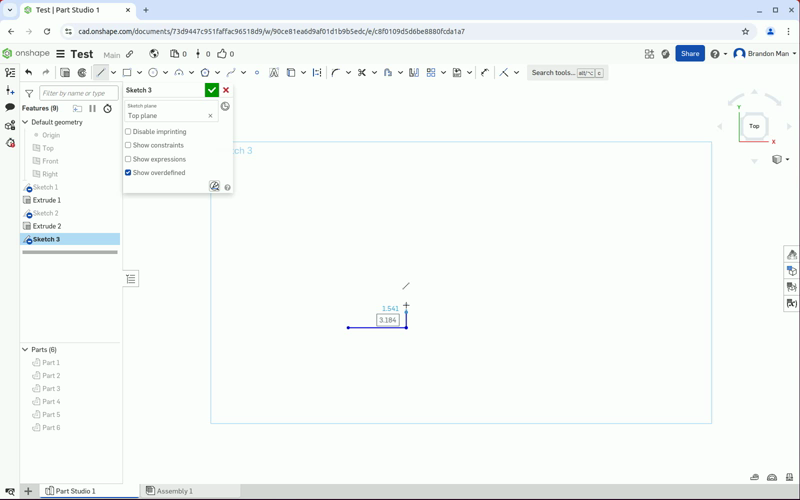
scroll(6)
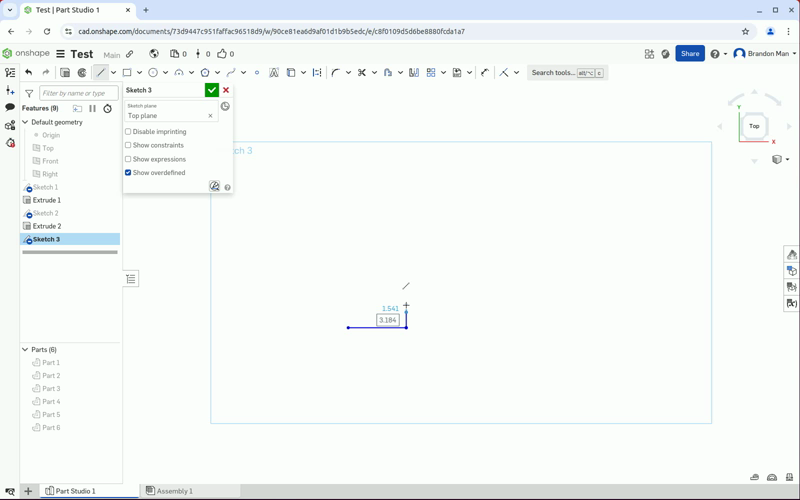
scroll(6)
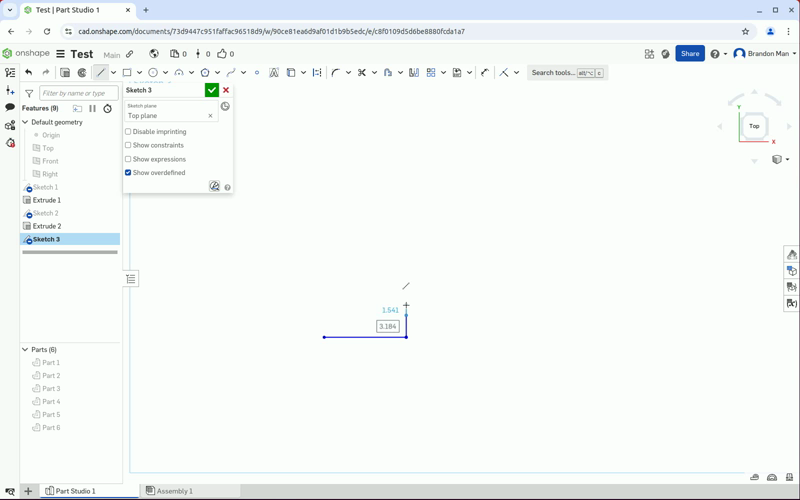
scroll(6)
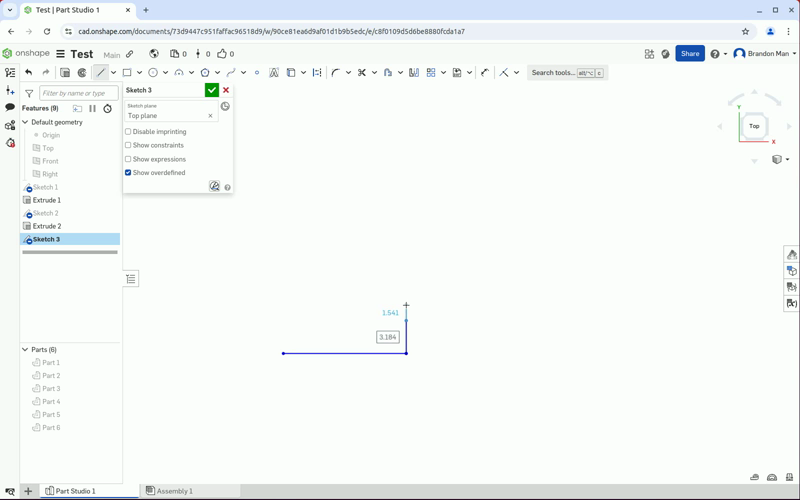
scroll(6)
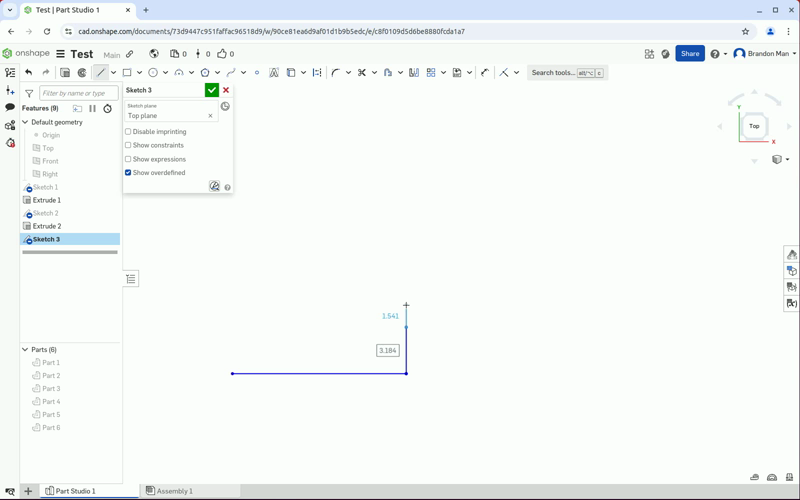
scroll(6)
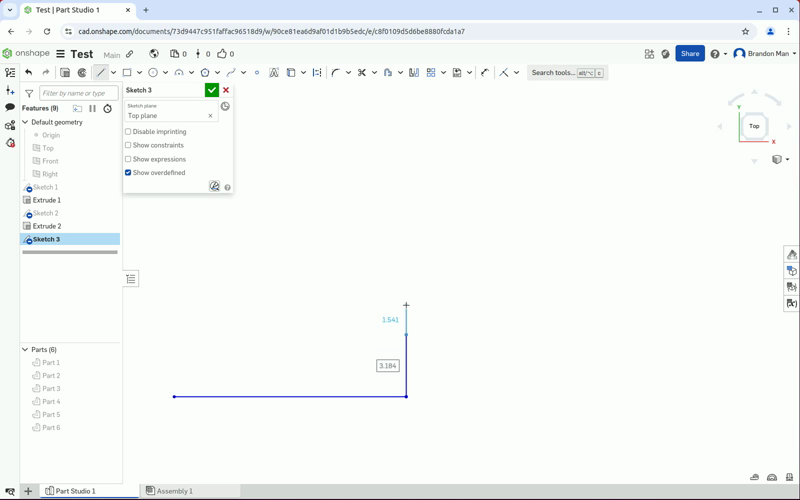
scroll(6)
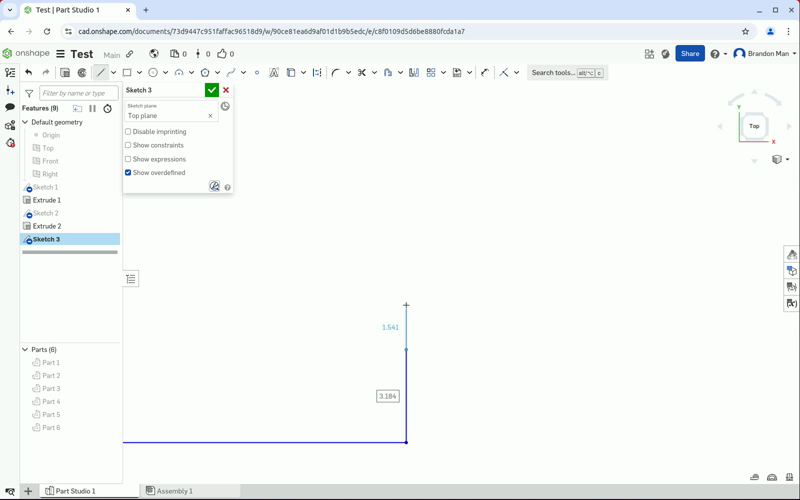
scroll(6)
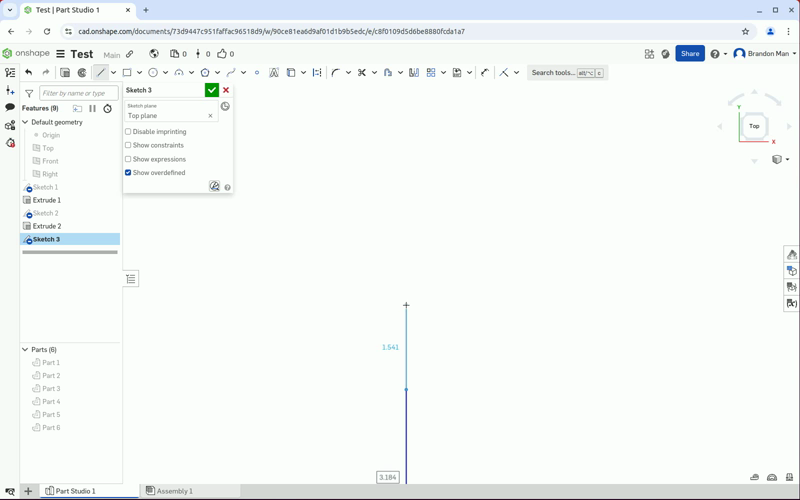
click(406, 304)
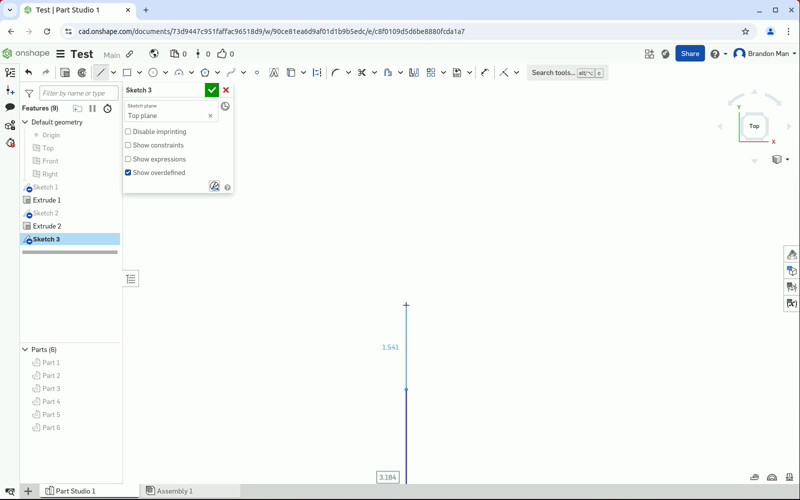
scroll(-6)
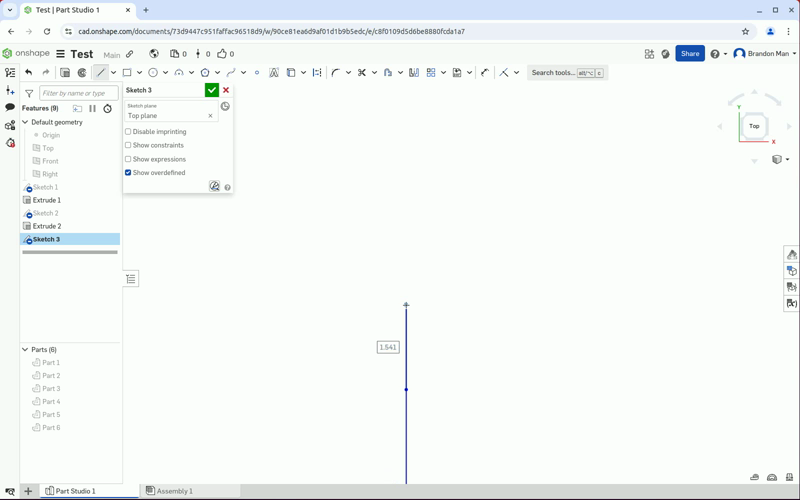
scroll(-6)
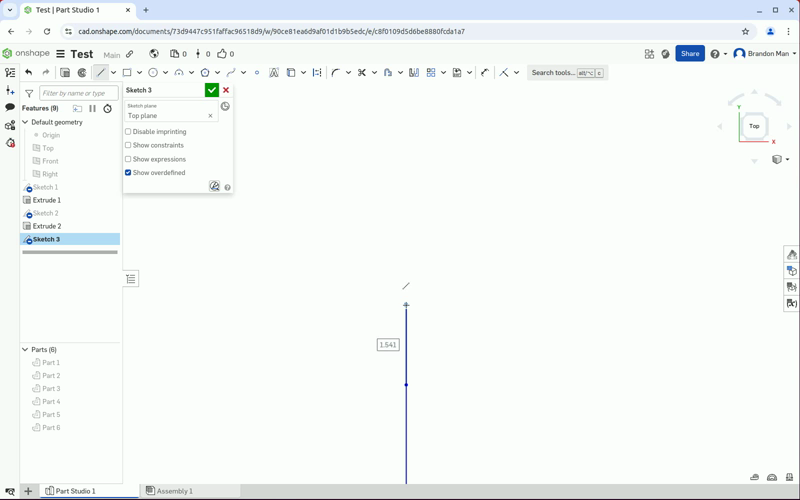
scroll(-6)
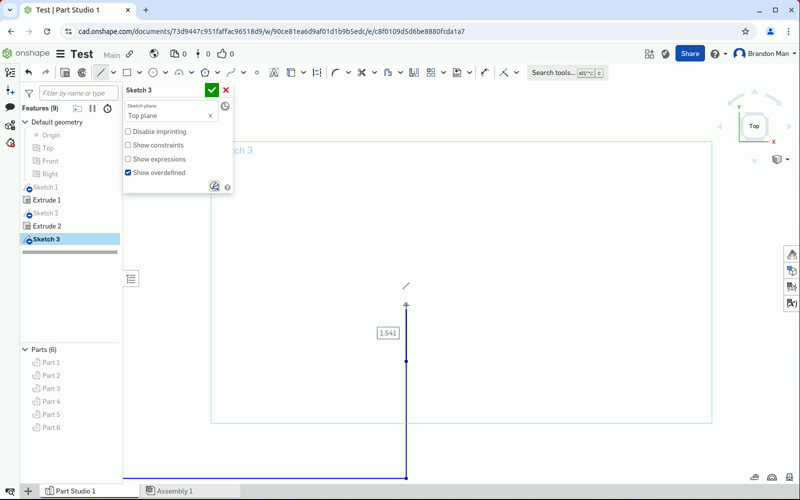
scroll(-6)
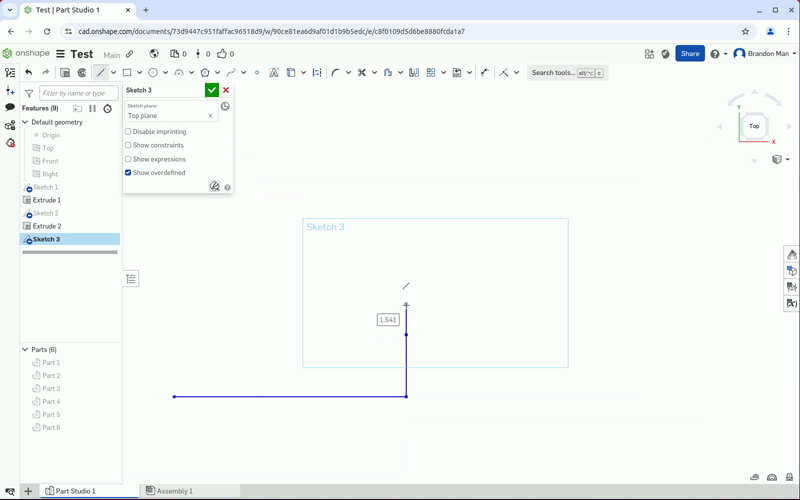
scroll(-6)
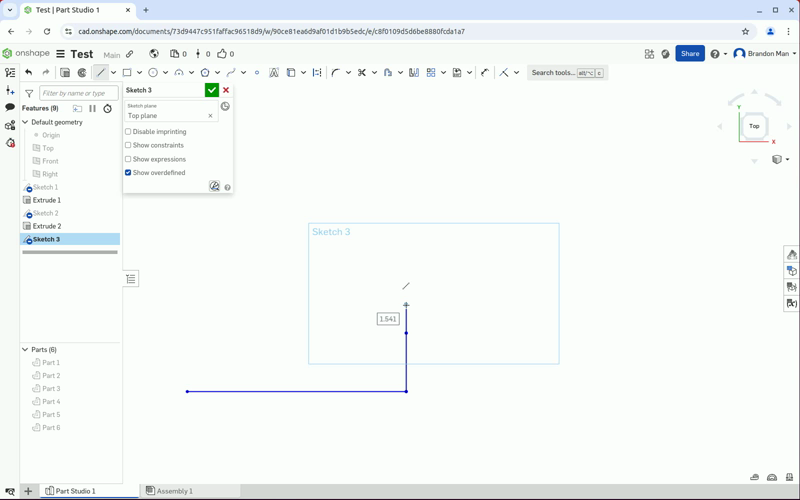
scroll(-6)
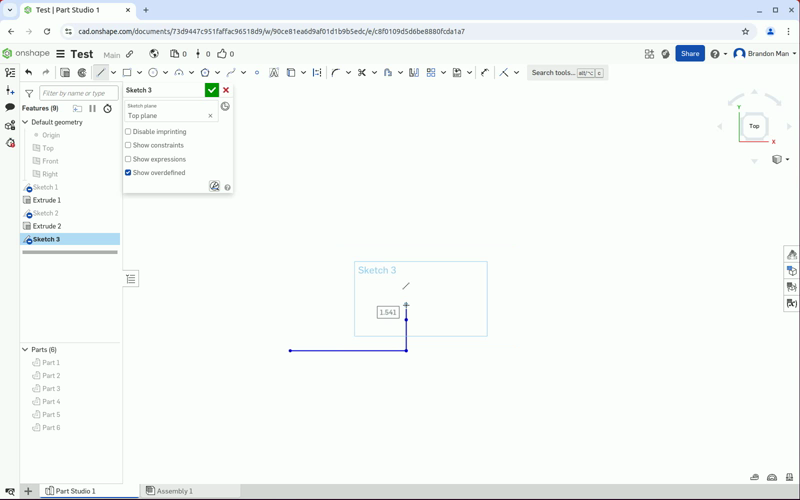
scroll(-6)
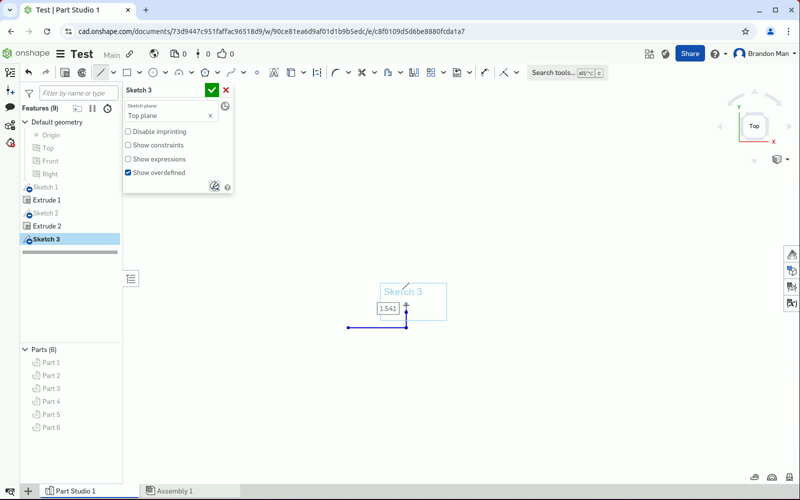
key_up(shift)
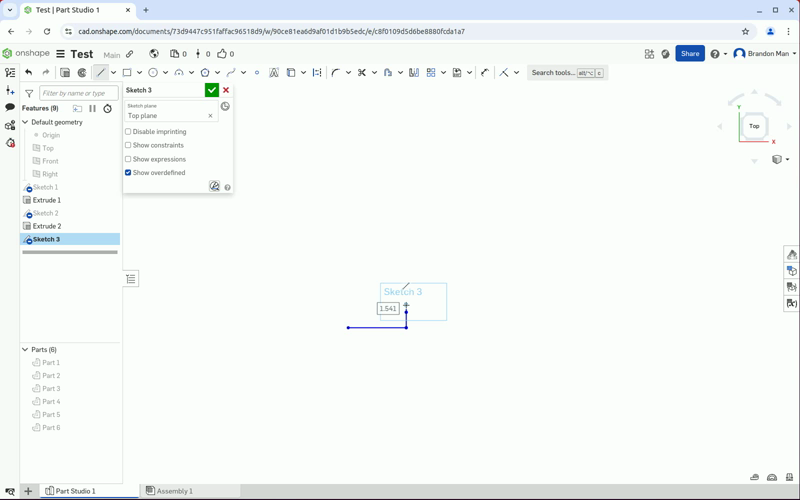
key_down(shift)
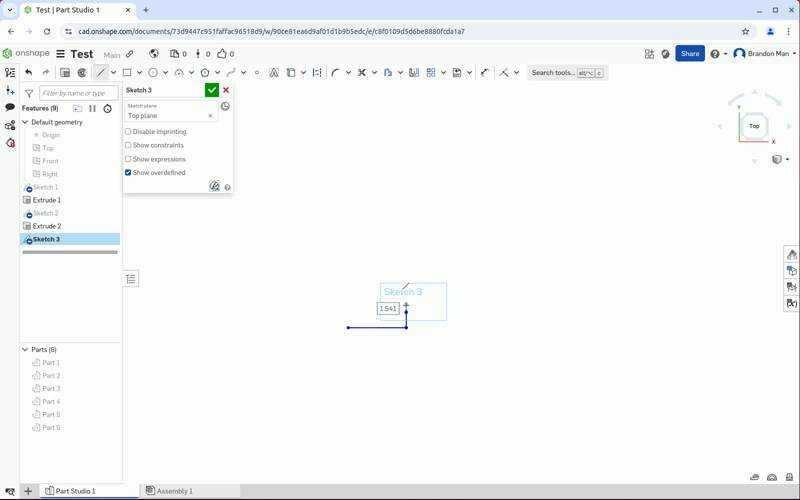
mouse_move(436, 304)
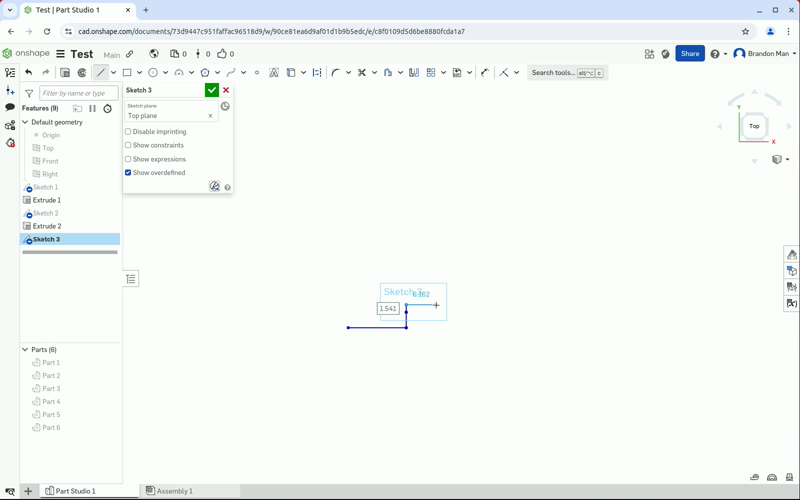
mouse_move(411, 304)
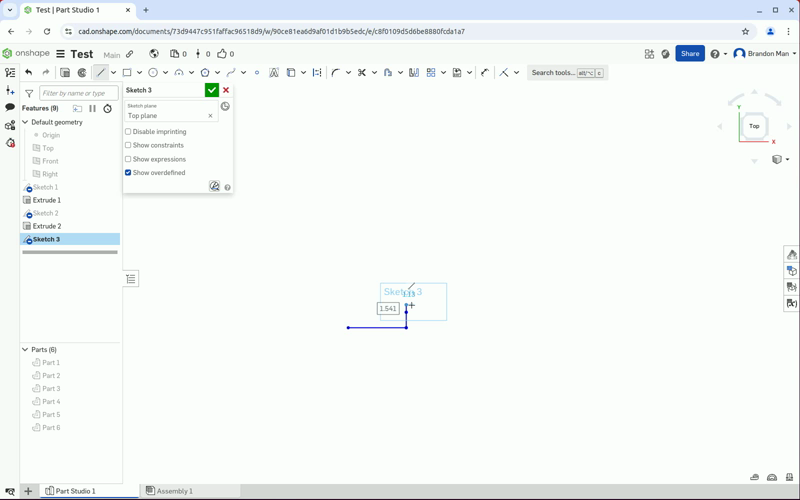
scroll(6)
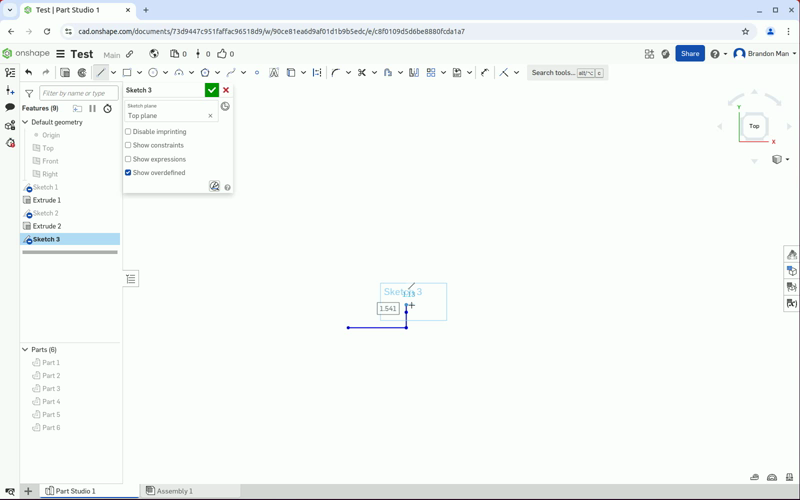
scroll(6)
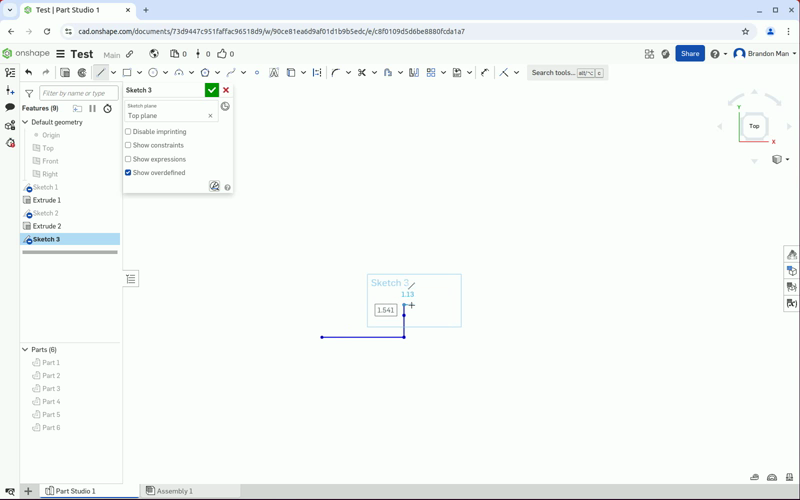
scroll(6)
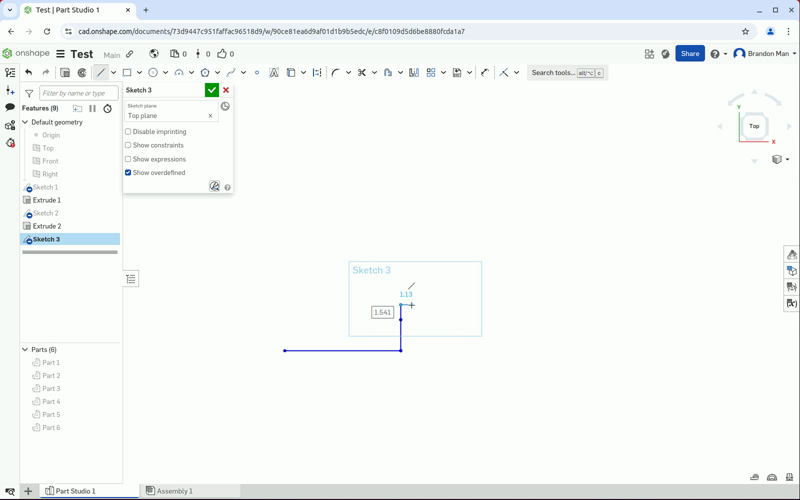
scroll(6)
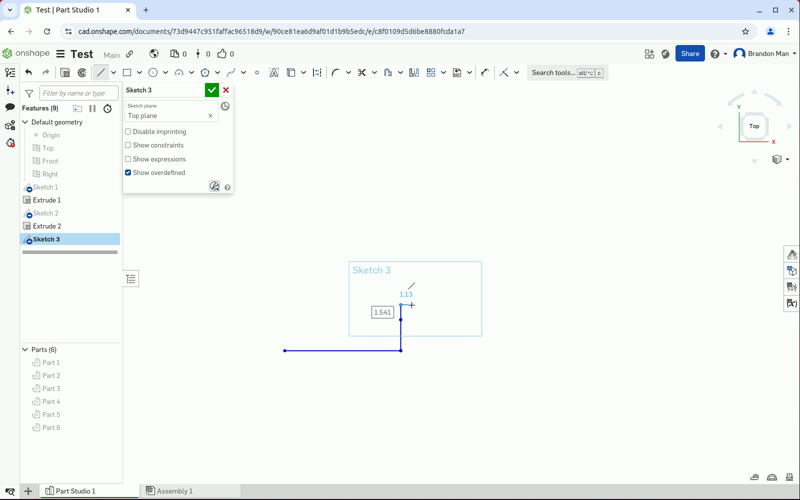
scroll(6)
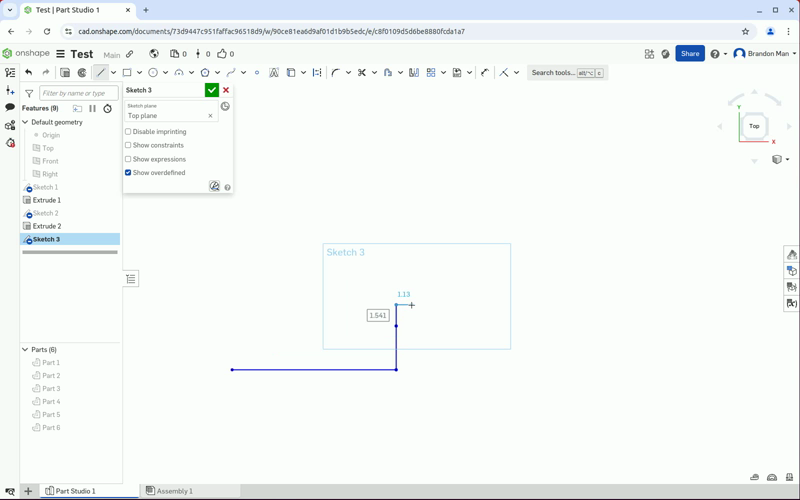
scroll(6)
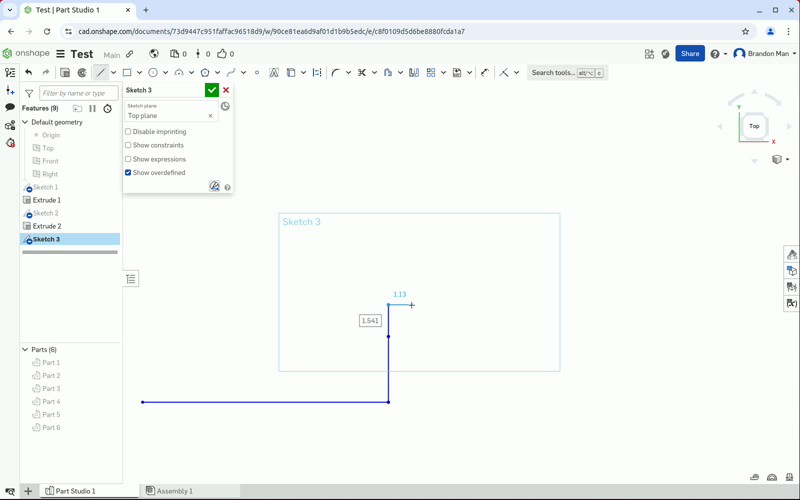
scroll(6)
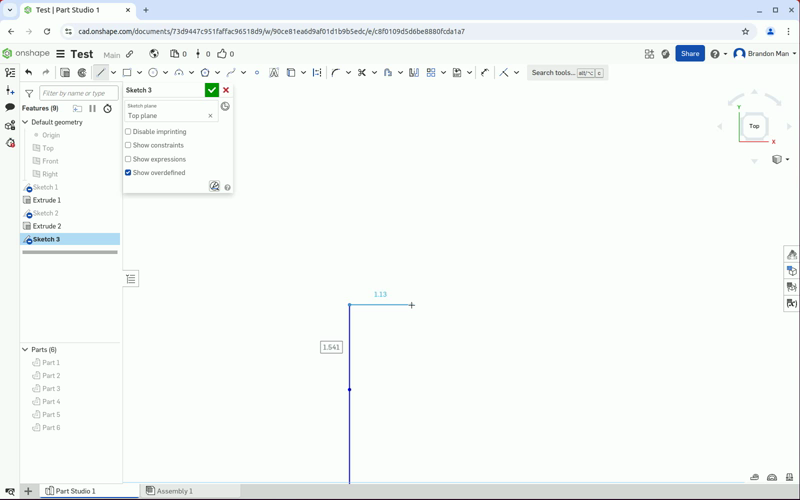
click(411, 304)
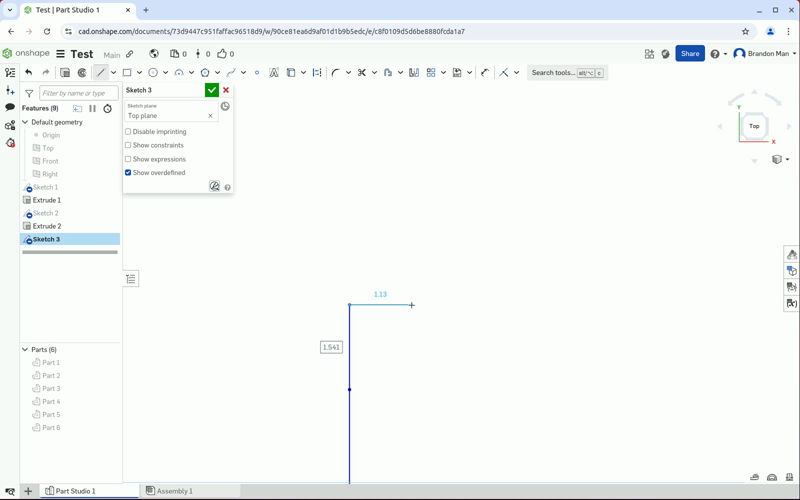
scroll(-6)
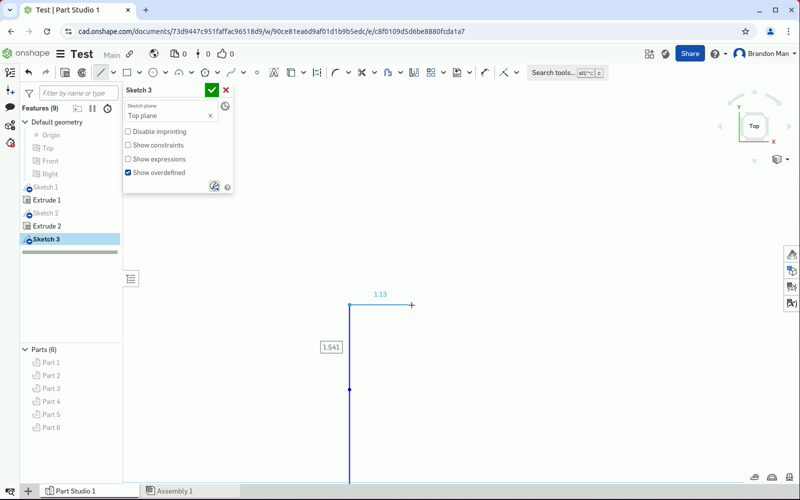
scroll(-6)
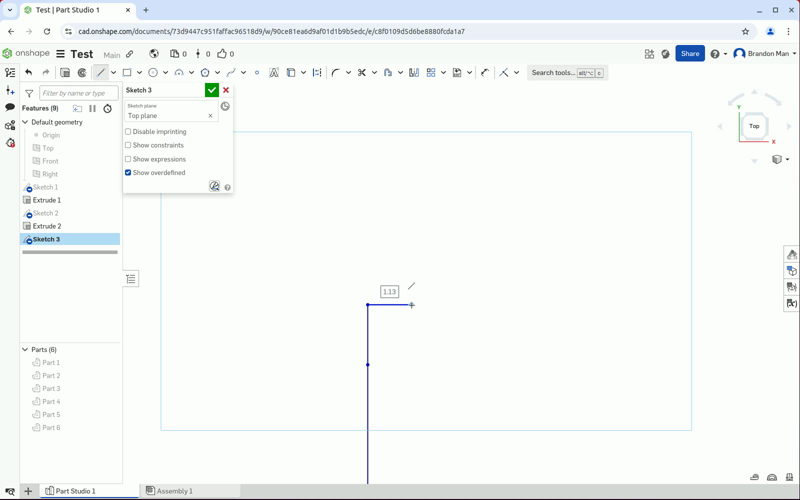
scroll(-6)
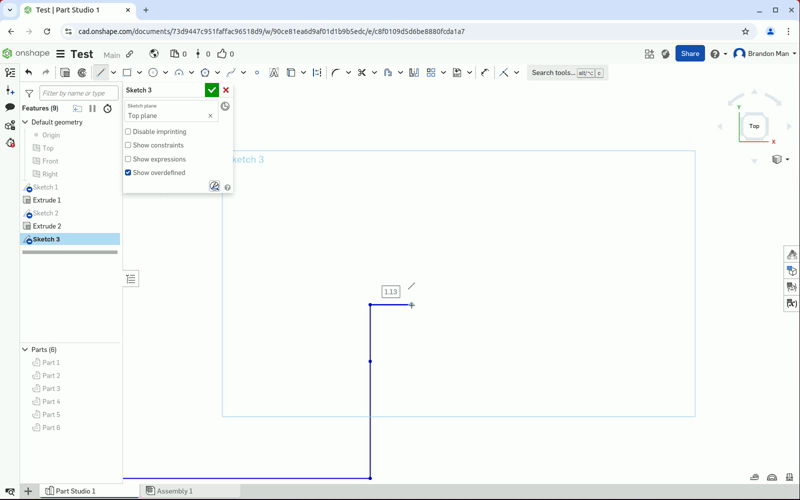
scroll(-6)
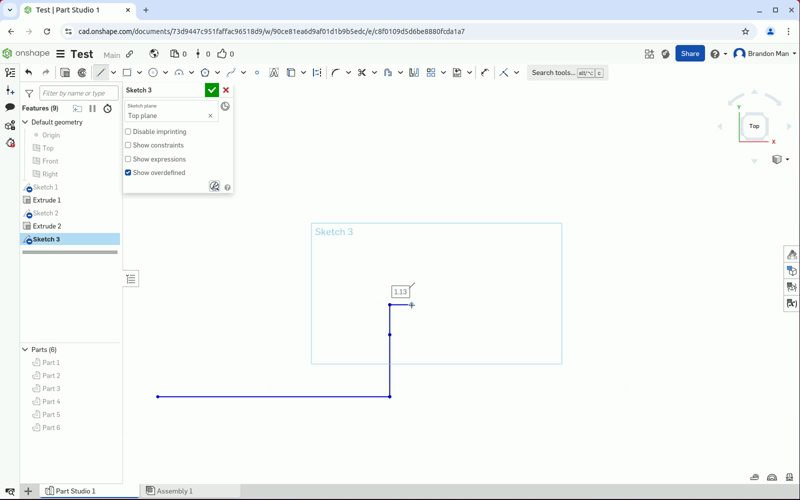
scroll(-6)
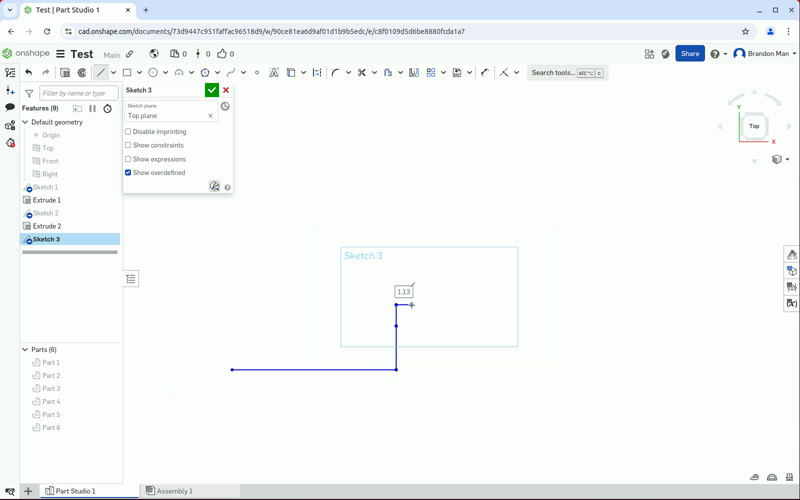
scroll(-6)
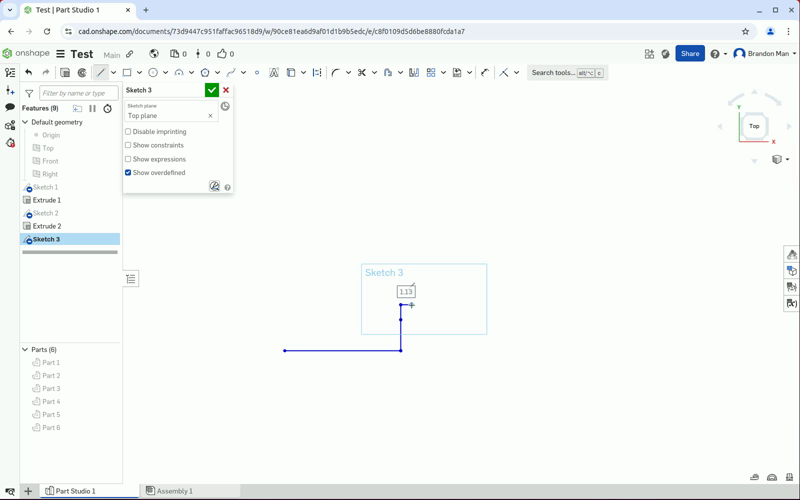
scroll(-6)
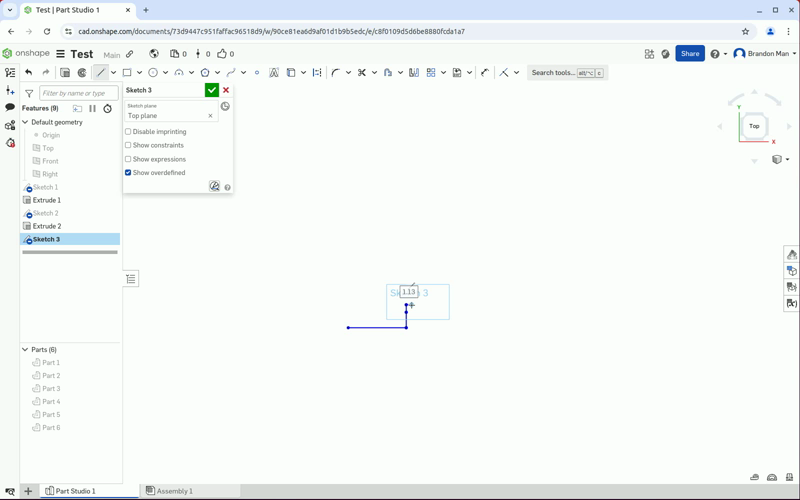
key_up(shift)
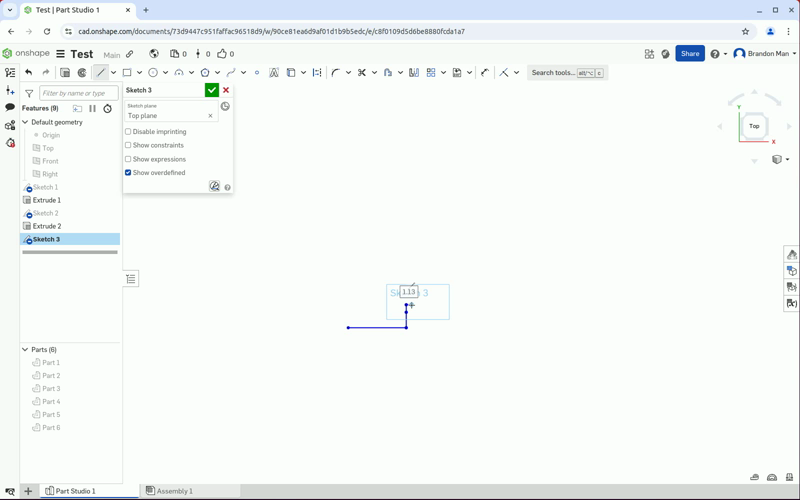
key_down(shift)
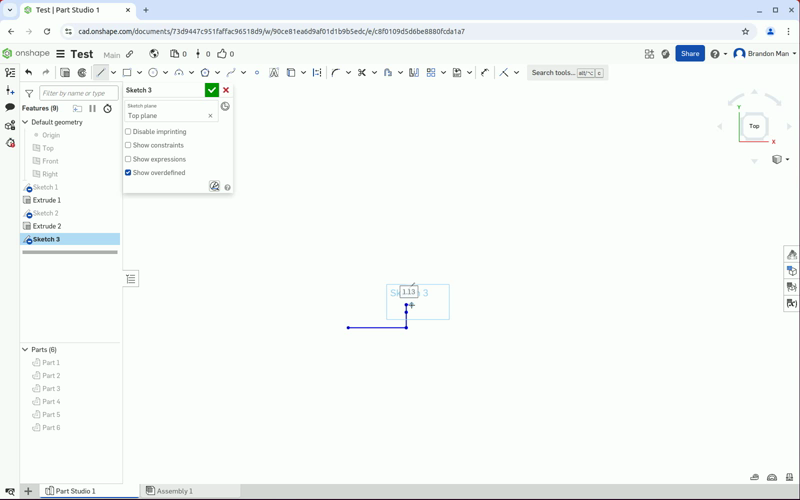
mouse_move(441, 304)
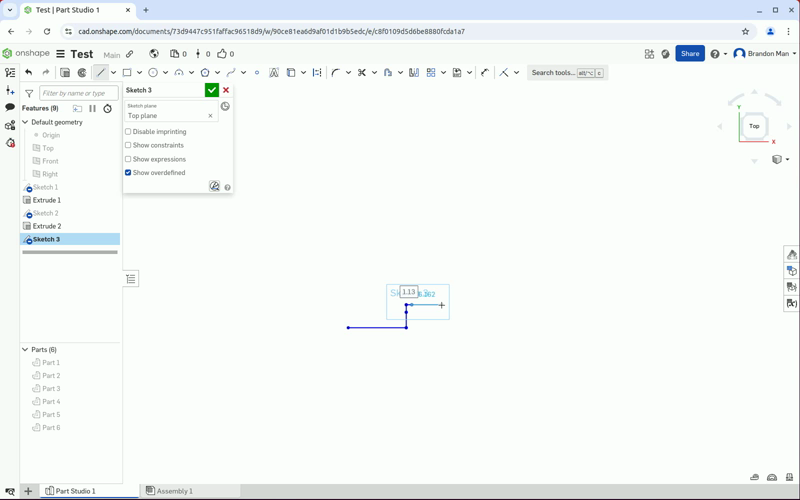
mouse_move(460, 304)
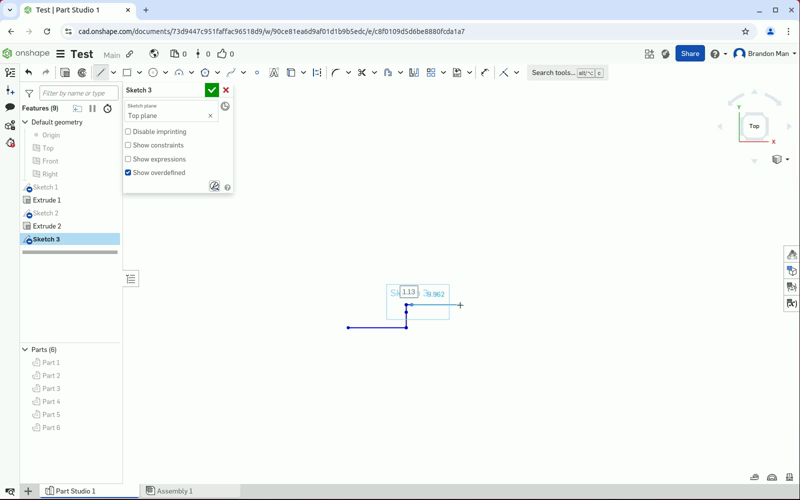
click(460, 304)
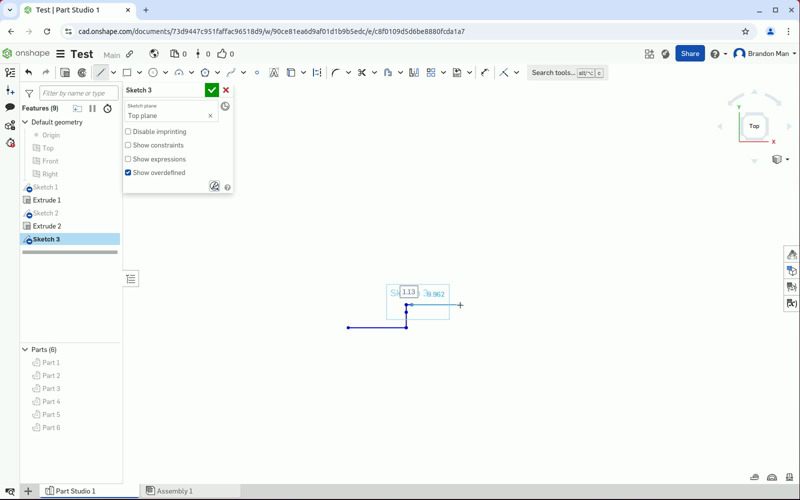
key_up(shift)
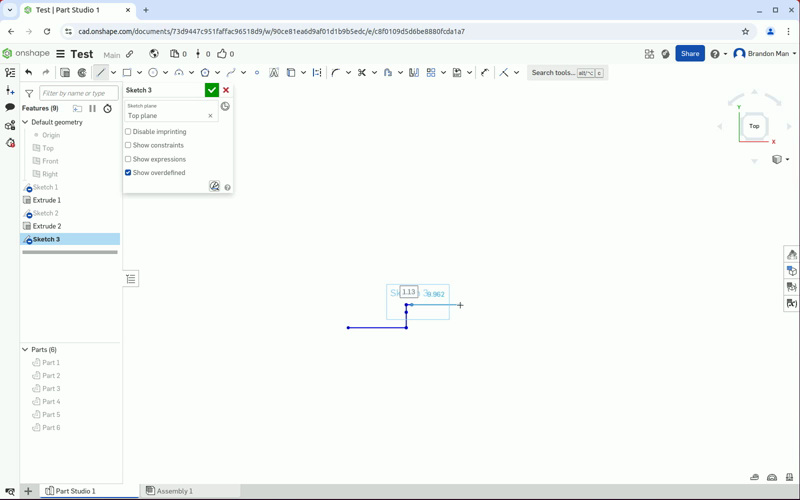
key(esc)
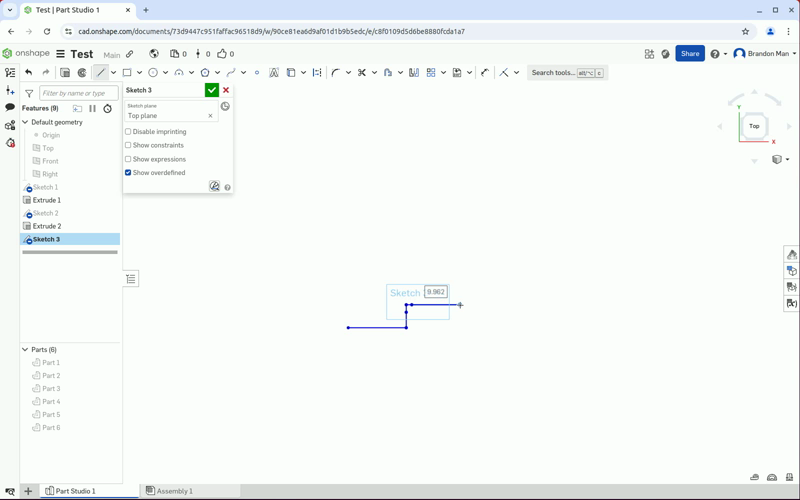
key(a)
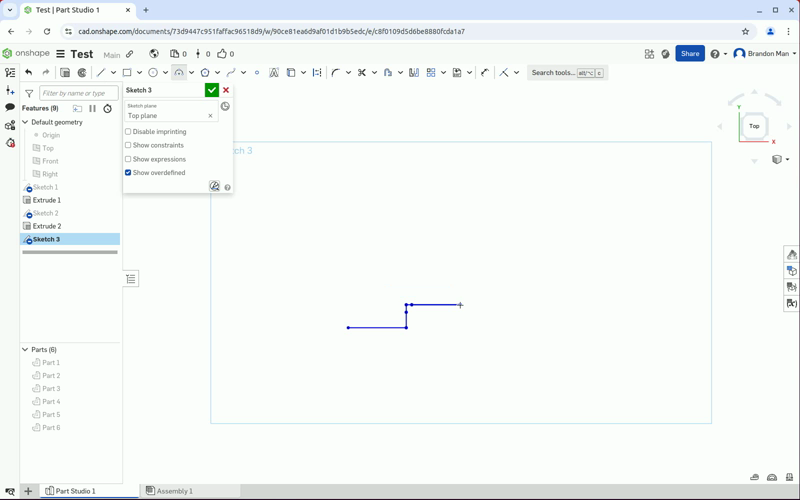
mouse_move(460, 304)
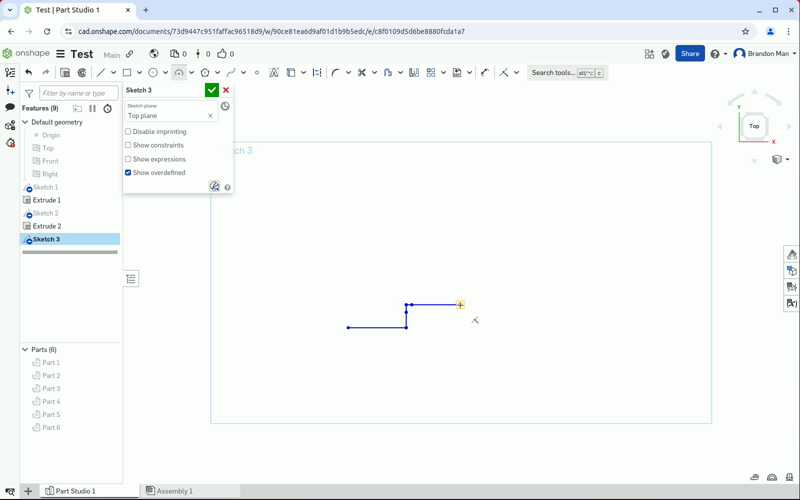
click(460, 304)
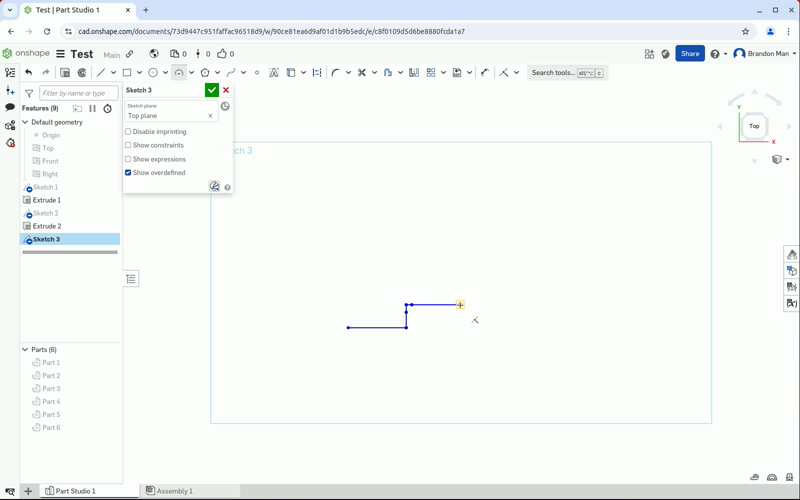
key_down(shift)
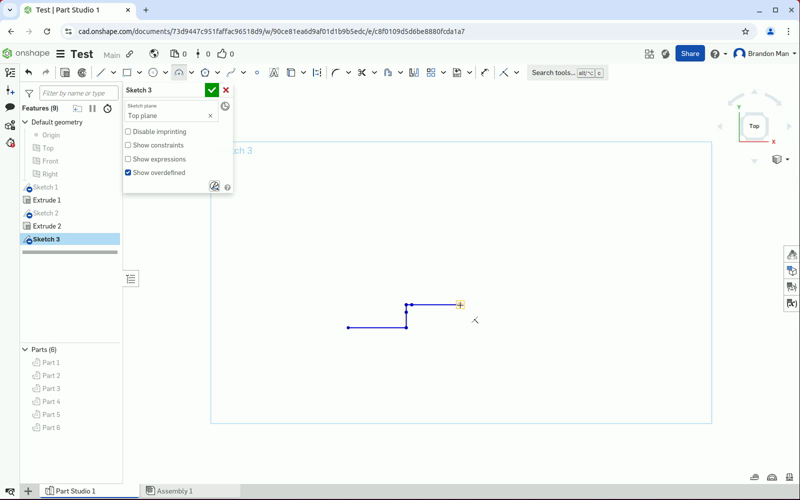
mouse_move(460, 259)
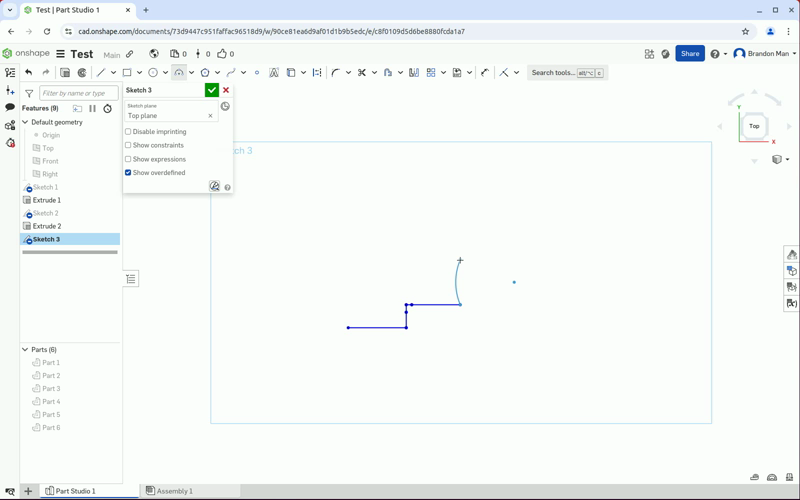
click(460, 259)
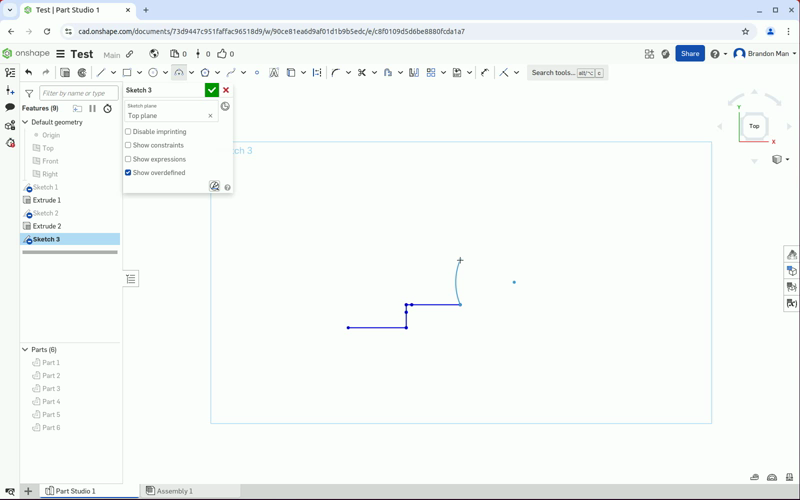
mouse_move(482, 282)
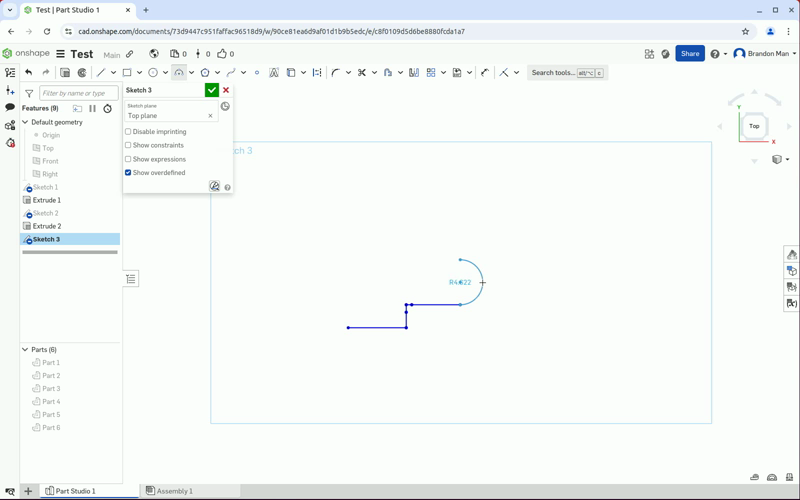
click(482, 282)
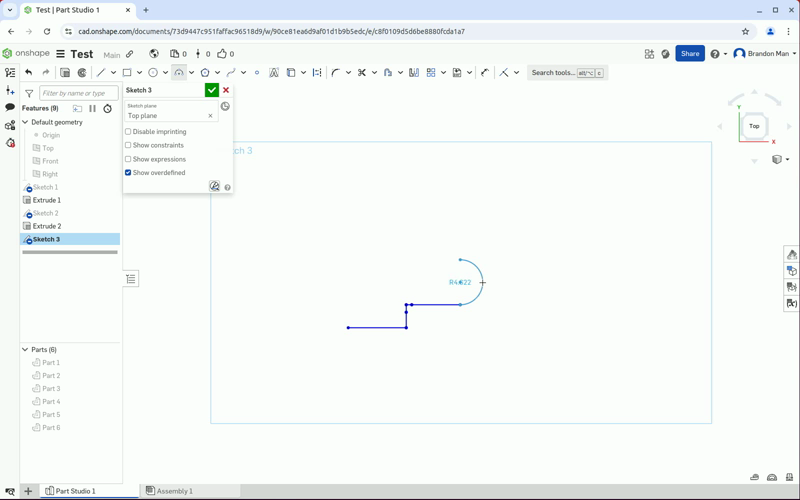
key_up(shift)
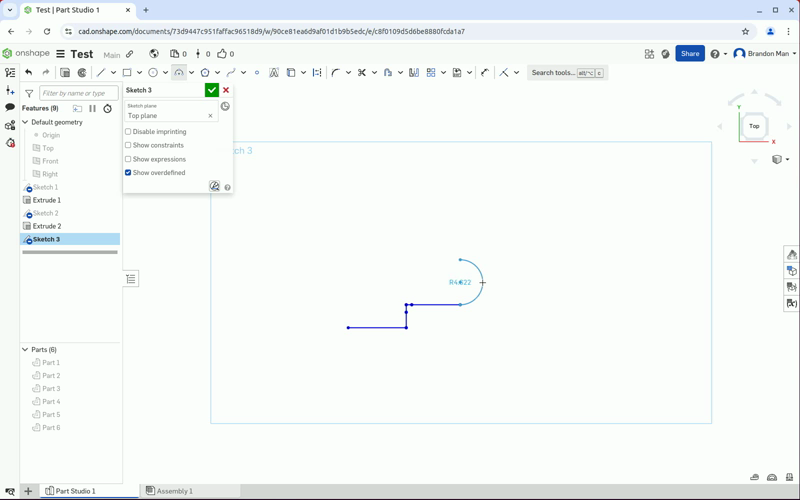
key(esc)
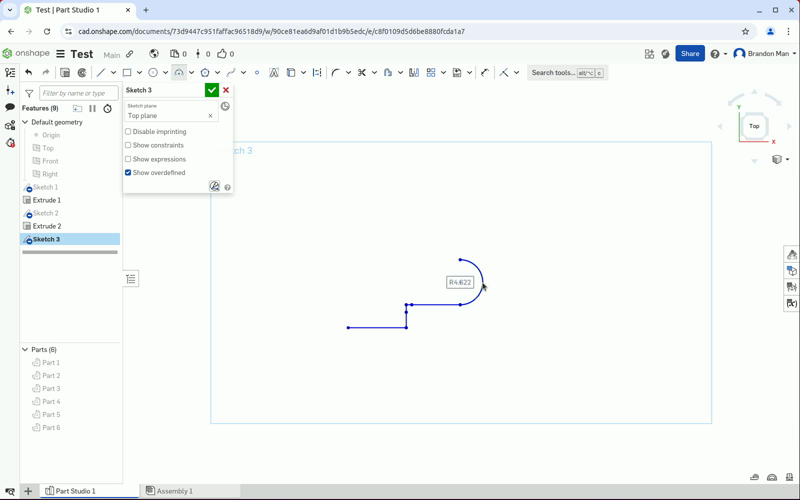
key(l)
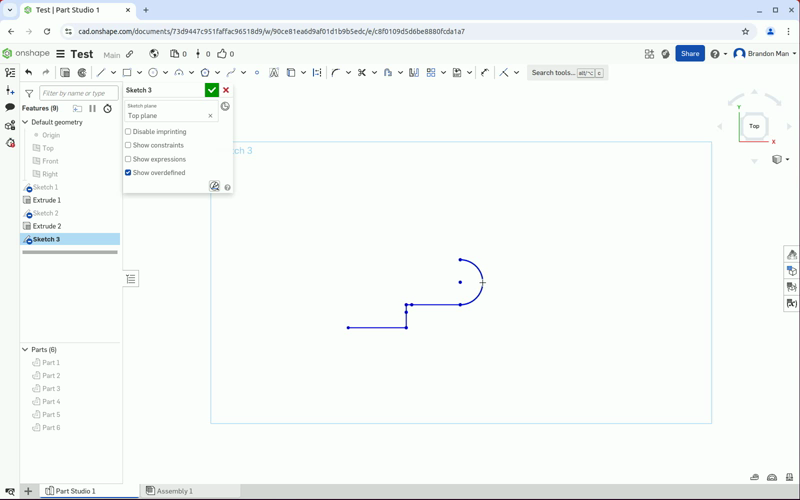
mouse_move(460, 259)
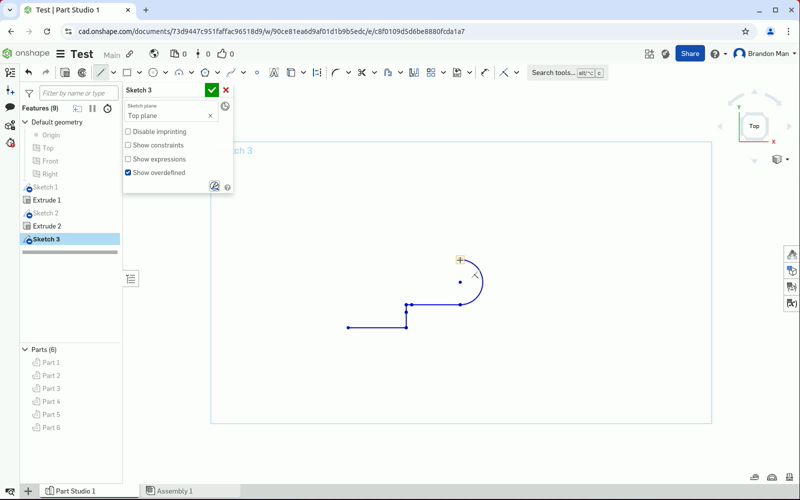
click(460, 259)
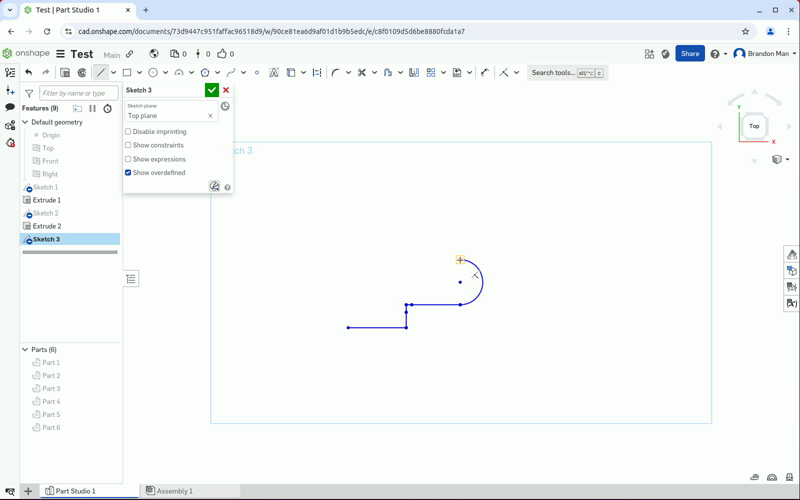
key_down(shift)
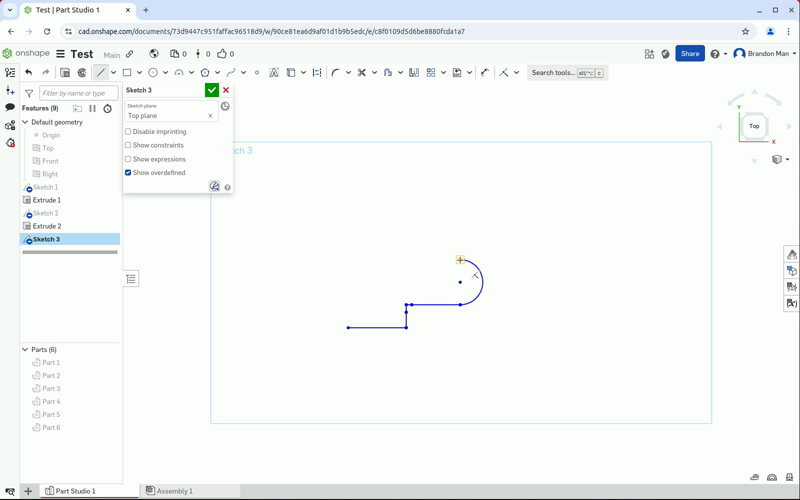
mouse_move(490, 259)
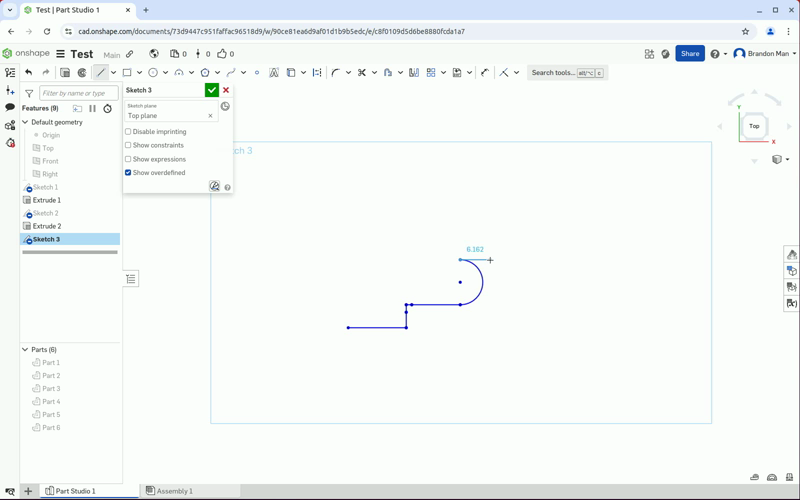
mouse_move(411, 259)
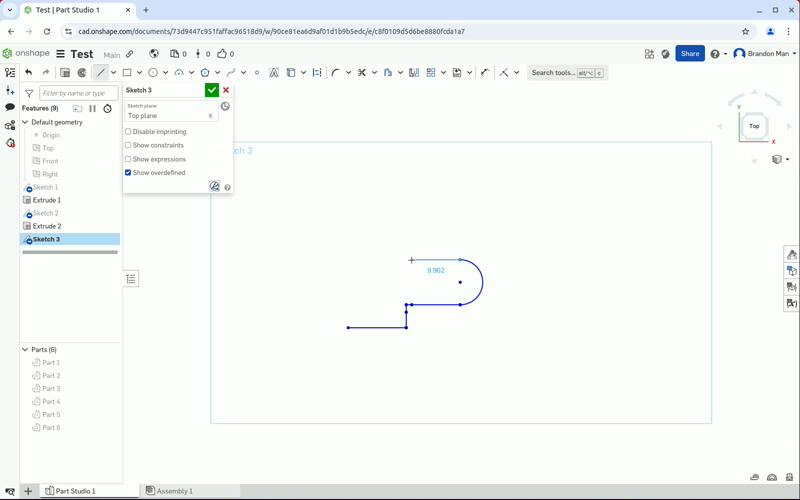
click(411, 259)
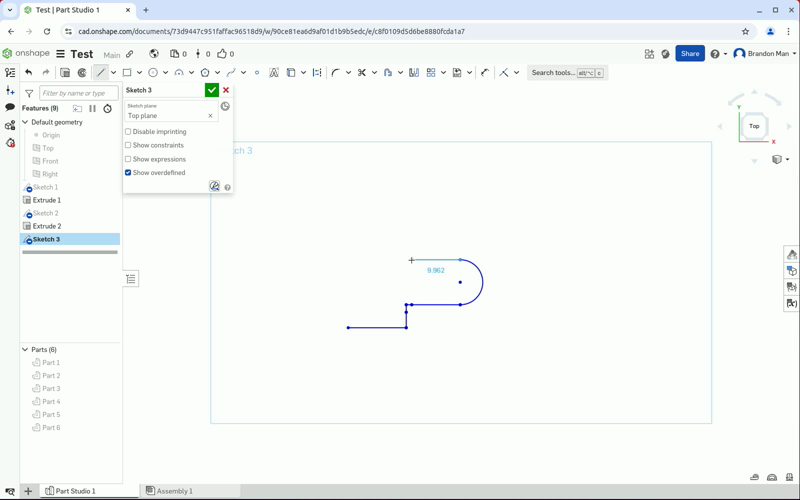
key_up(shift)
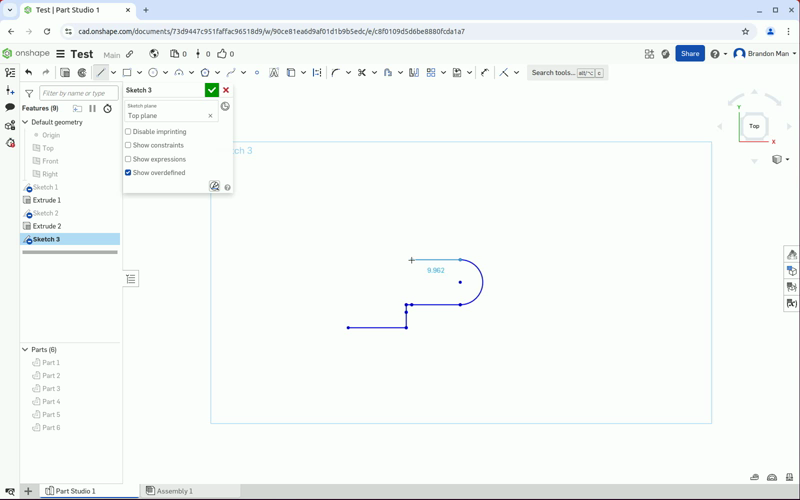
key_down(shift)
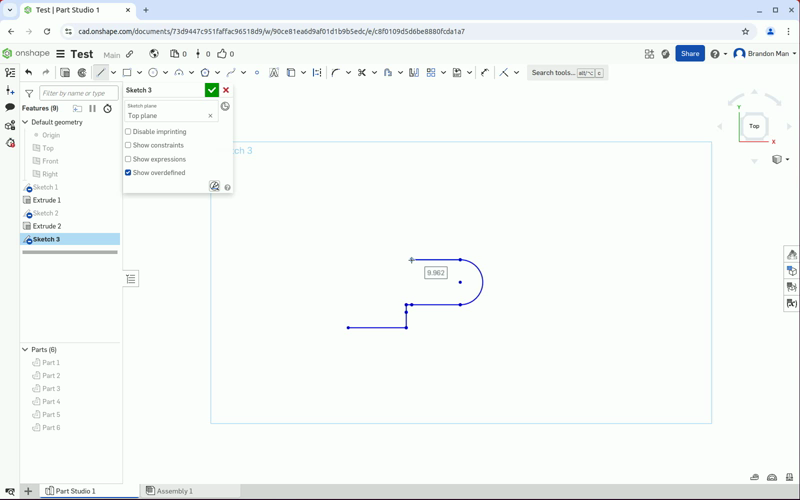
mouse_move(441, 259)
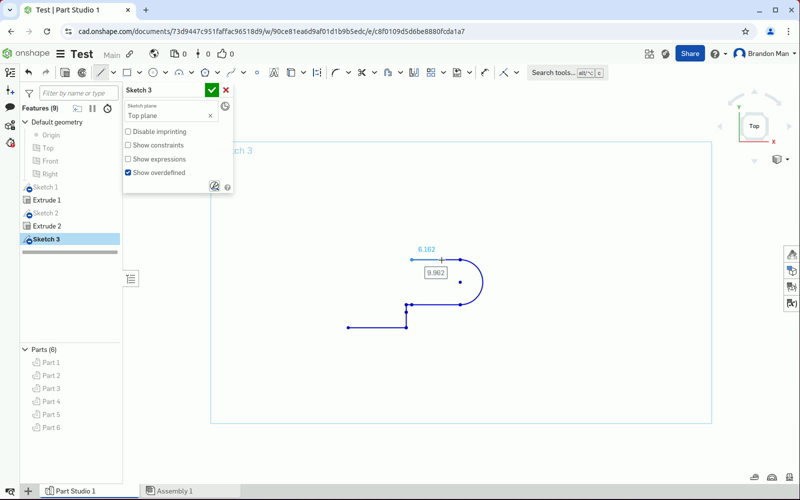
mouse_move(406, 259)
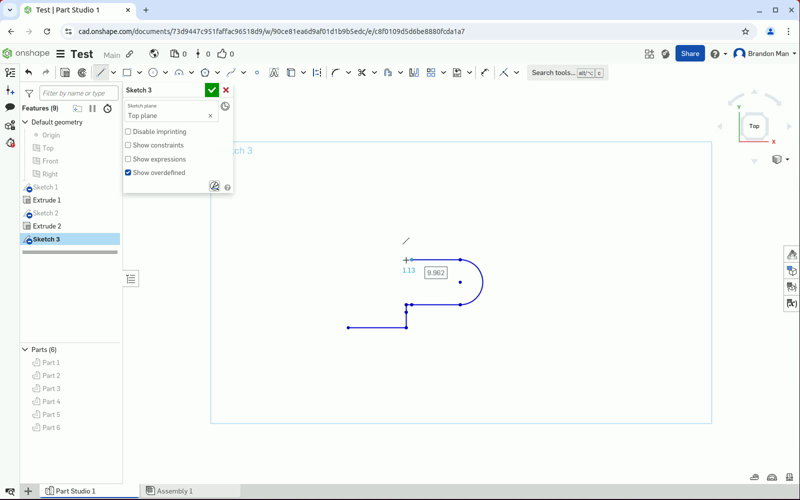
scroll(6)
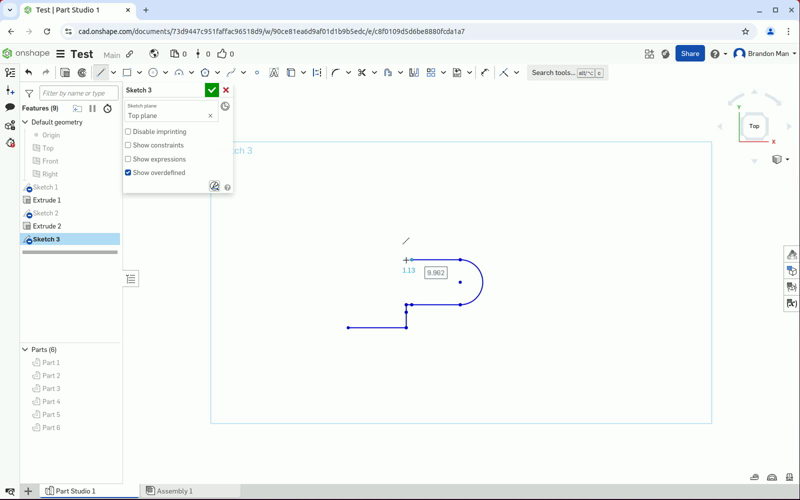
scroll(6)
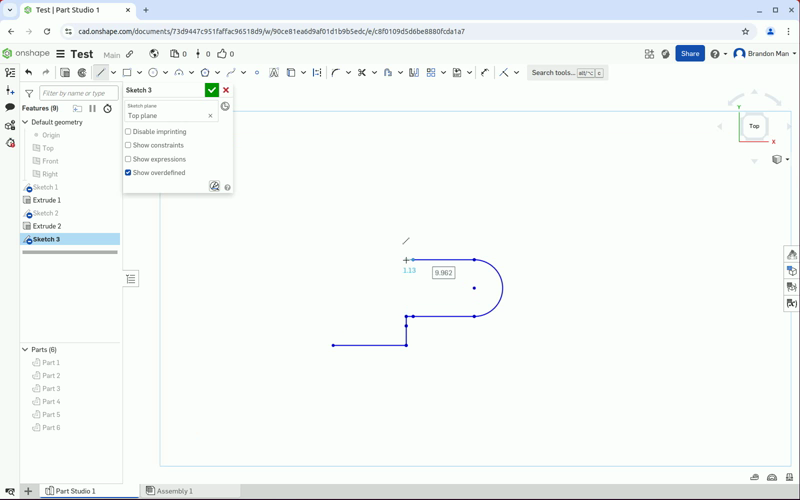
scroll(6)
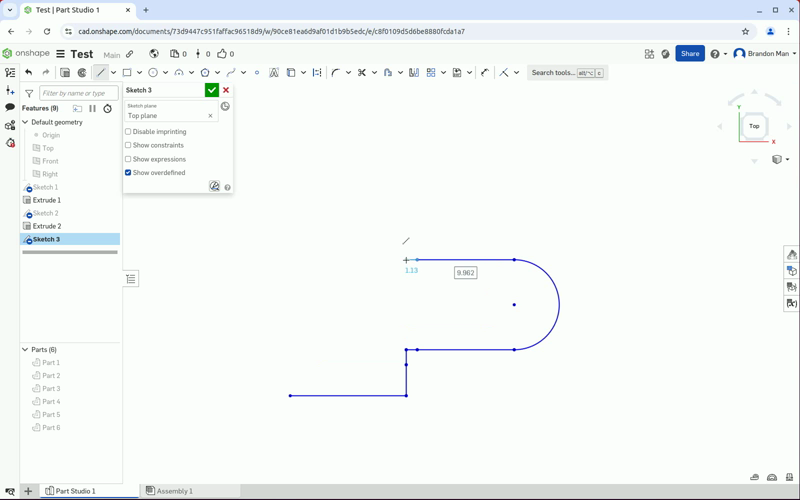
scroll(6)
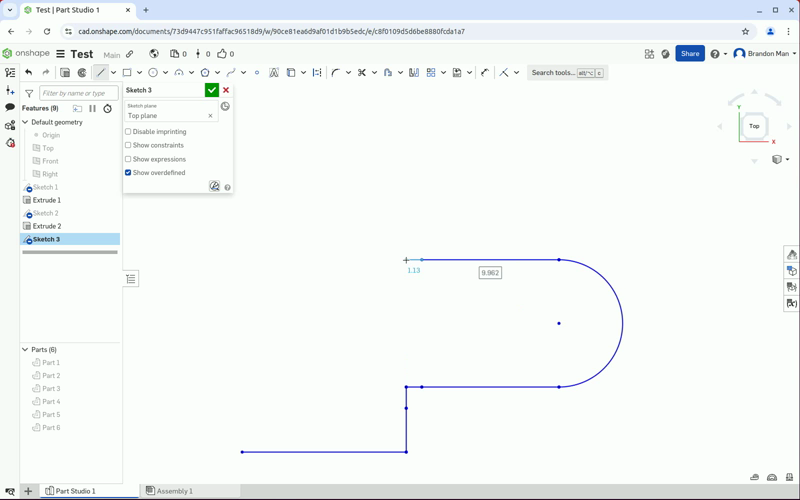
scroll(6)
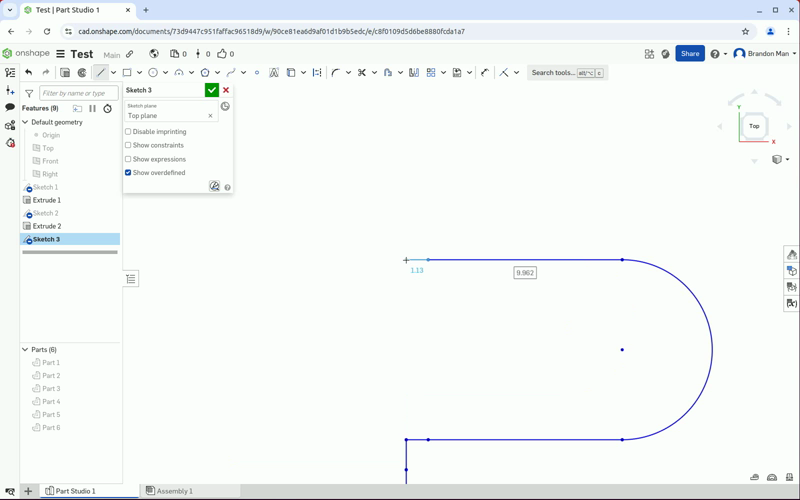
scroll(6)
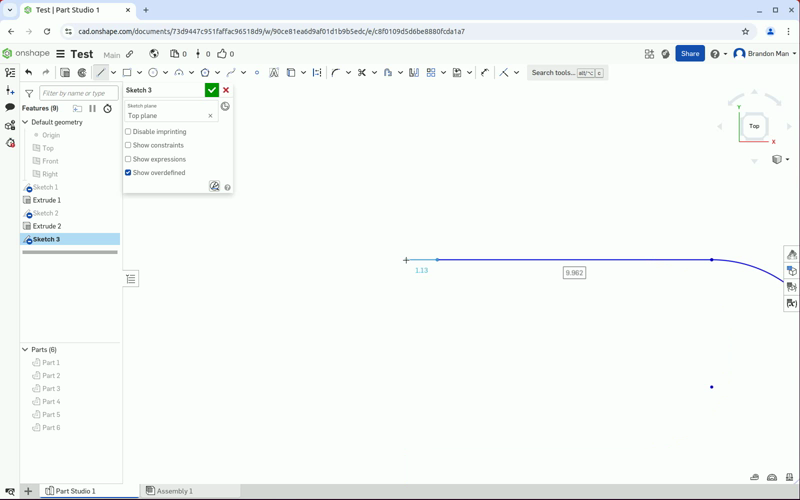
scroll(6)
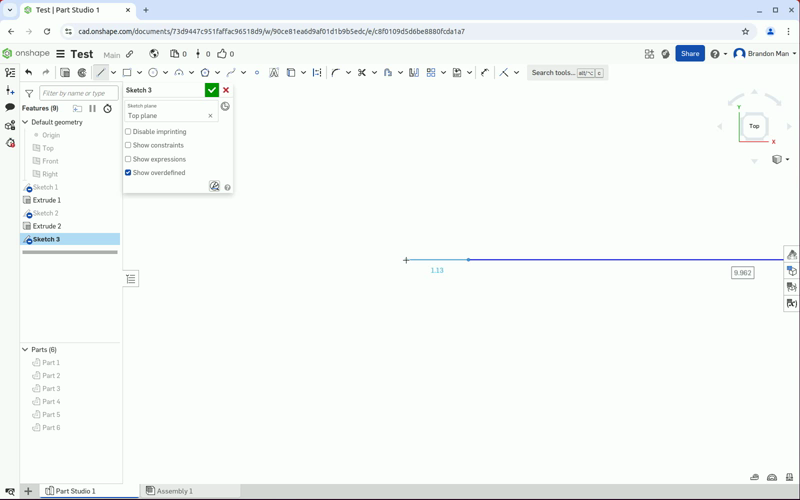
click(406, 259)
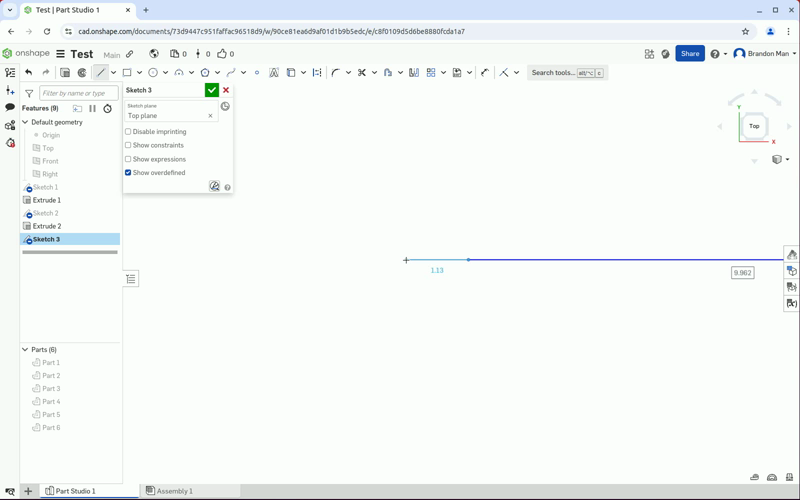
scroll(-6)
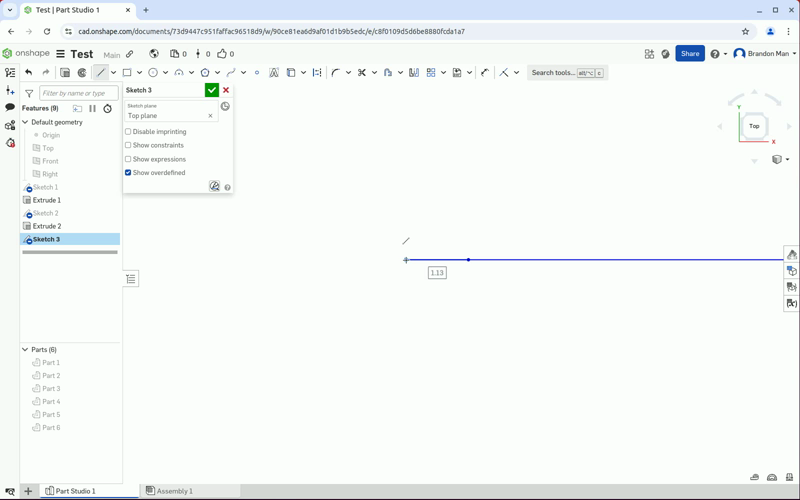
scroll(-6)
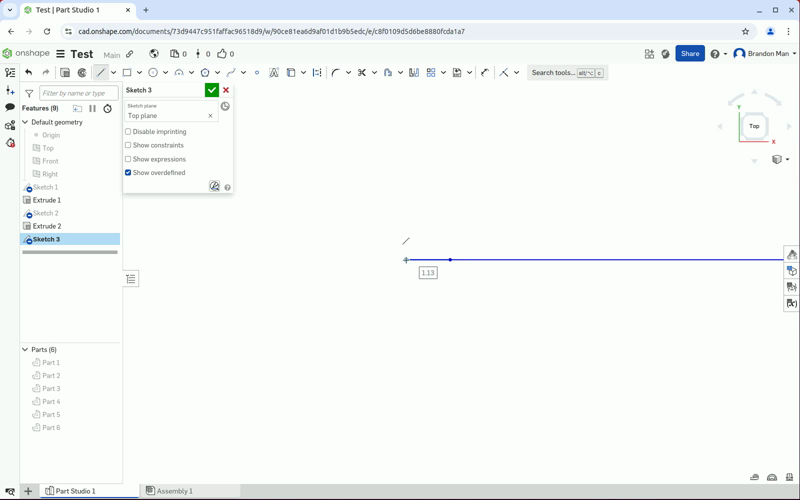
scroll(-6)
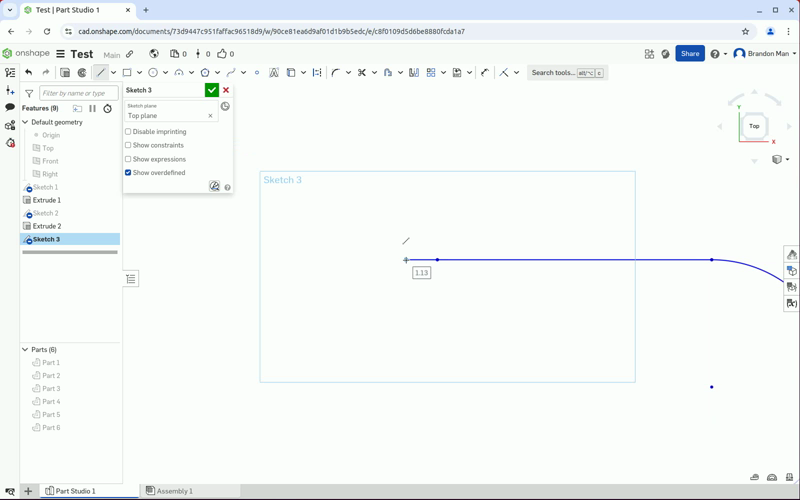
scroll(-6)
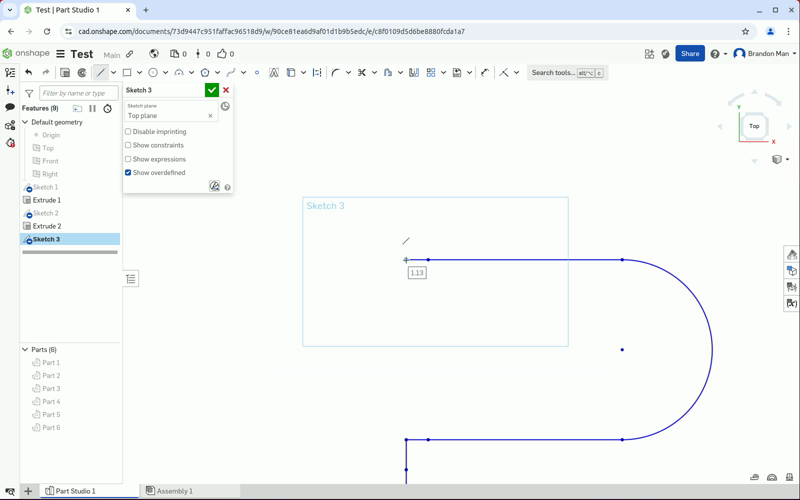
scroll(-6)
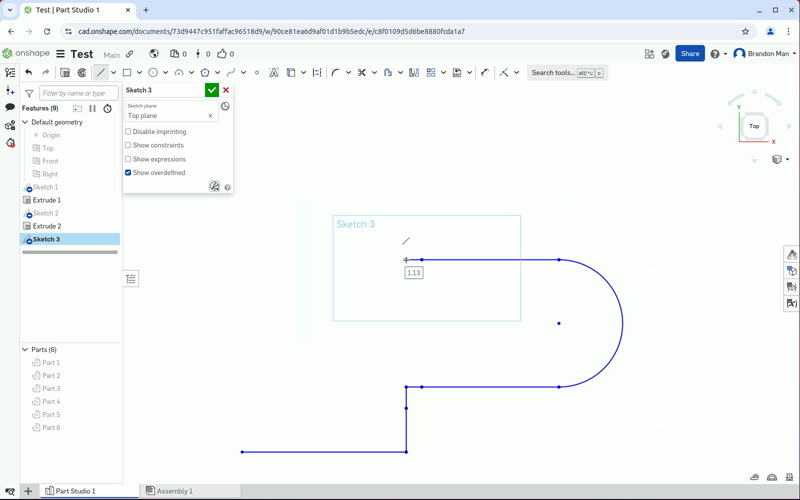
scroll(-6)
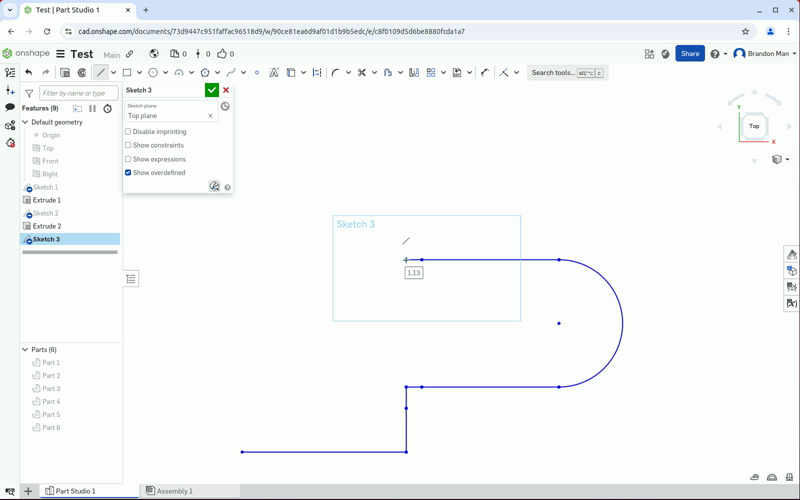
scroll(-6)
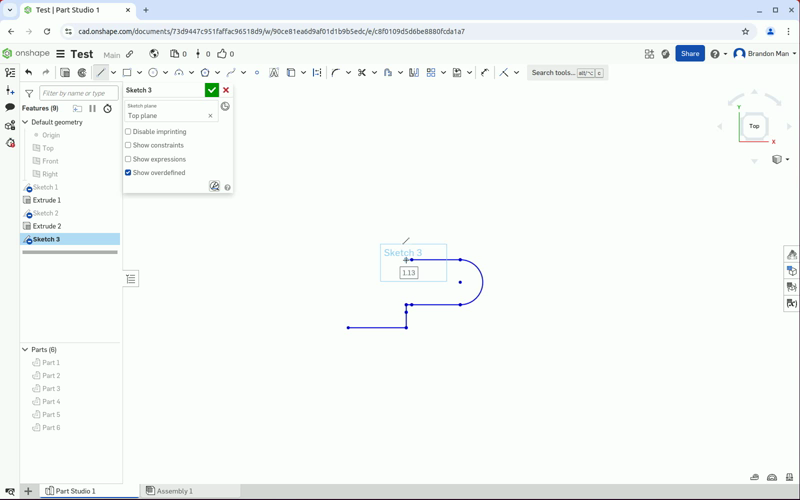
key_up(shift)
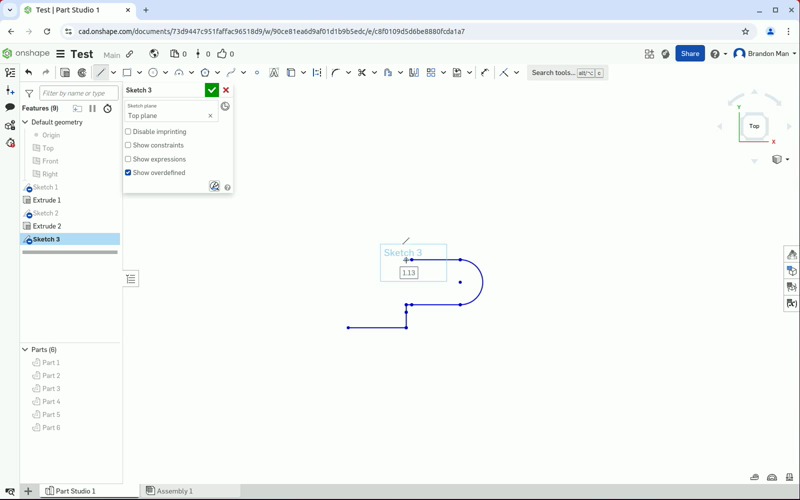
key_down(shift)
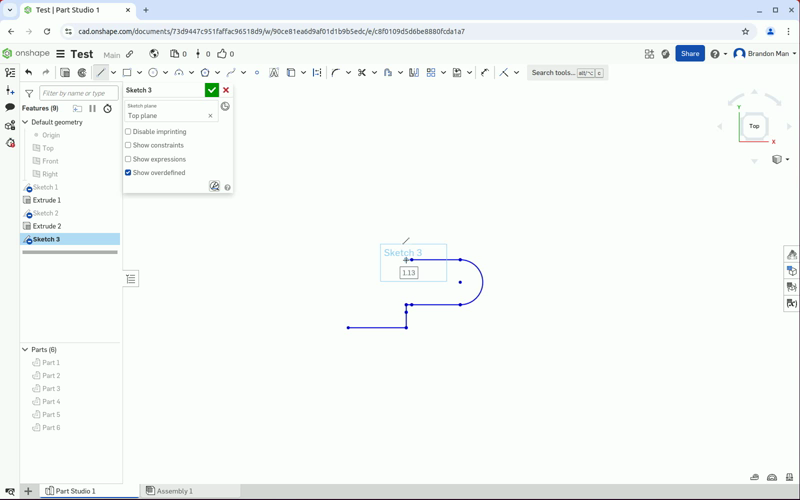
mouse_move(436, 259)
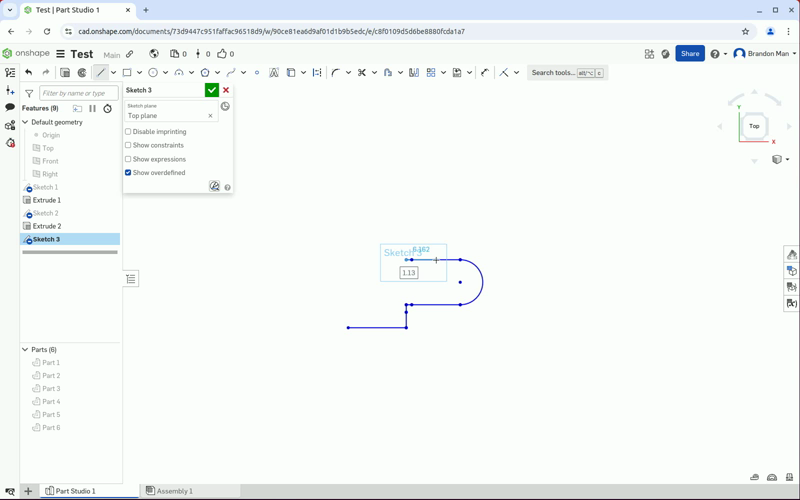
mouse_move(406, 253)
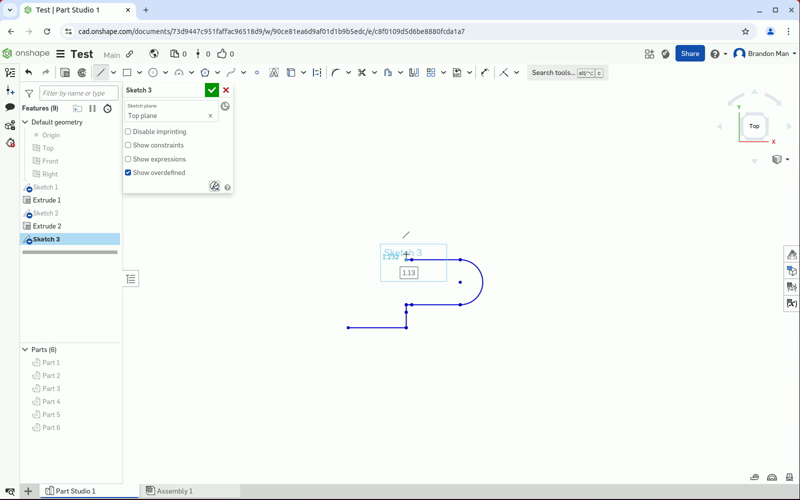
scroll(6)
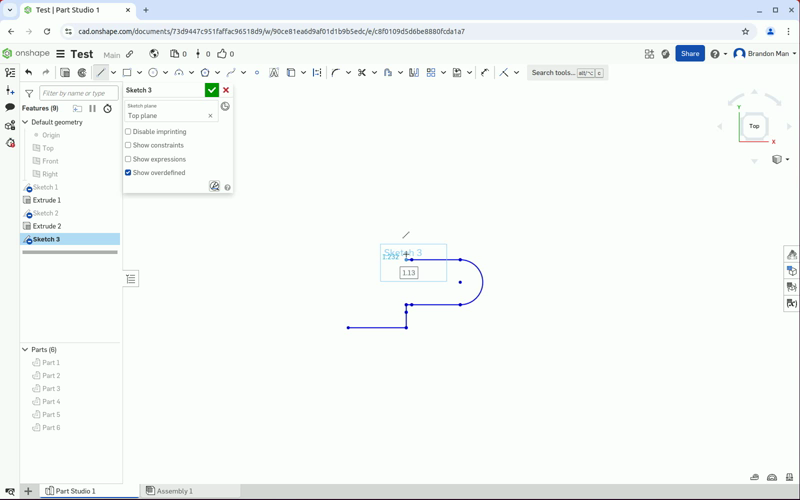
scroll(6)
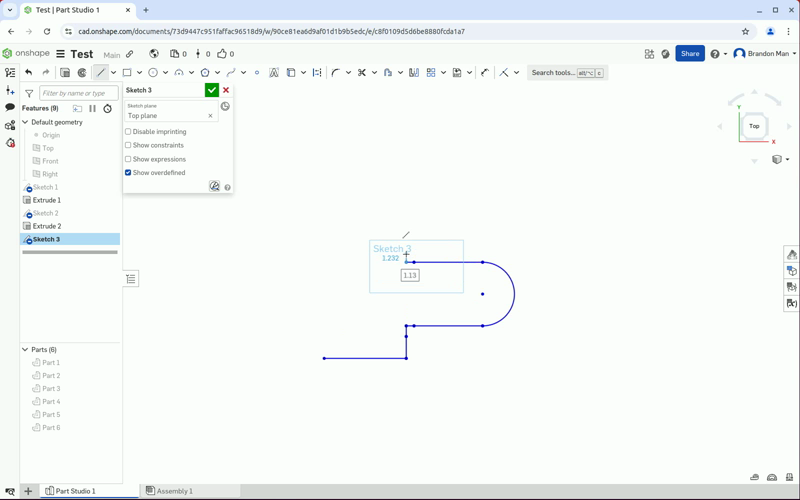
scroll(6)
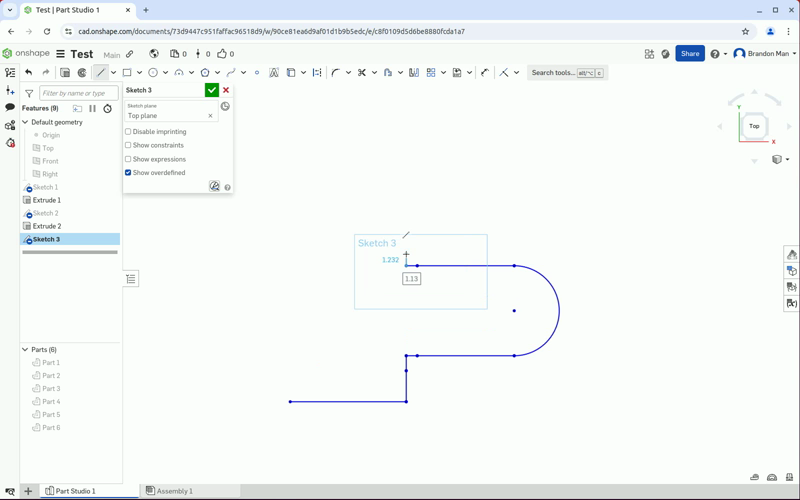
scroll(6)
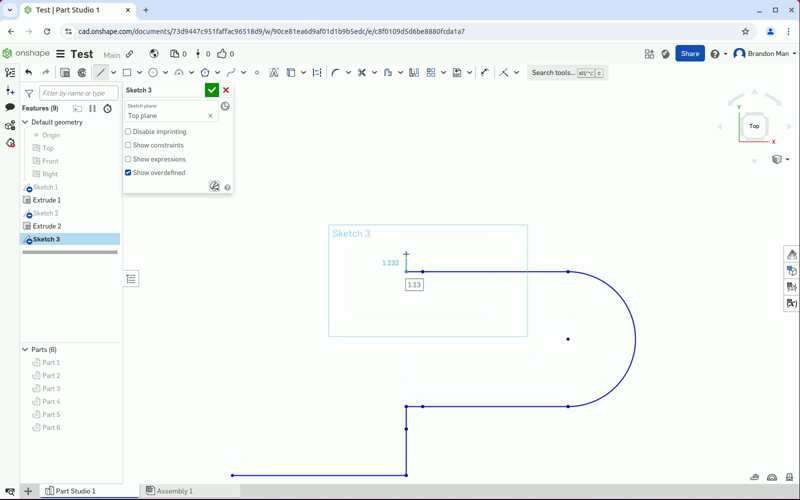
scroll(6)
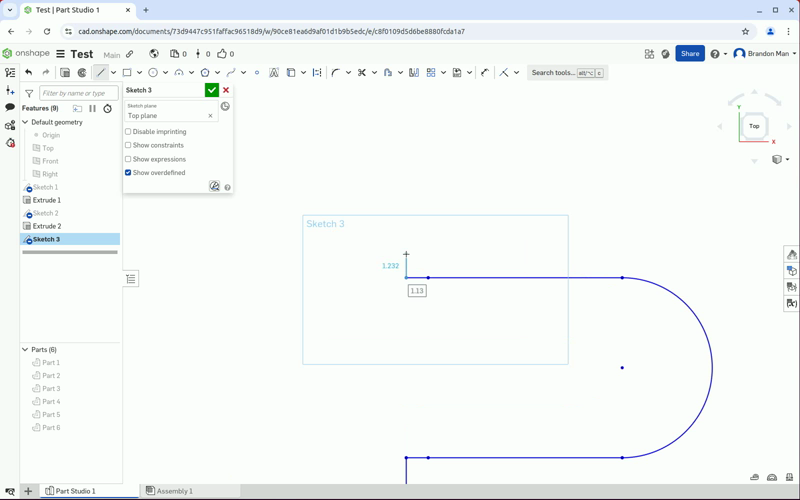
scroll(6)
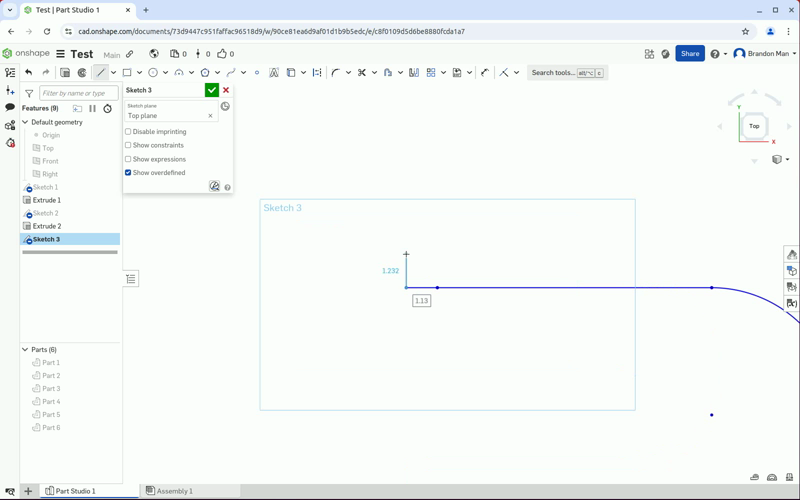
scroll(6)
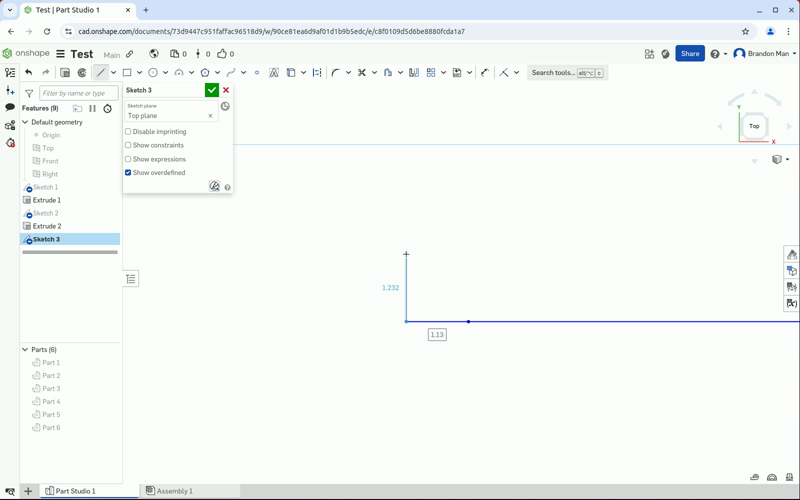
click(406, 253)
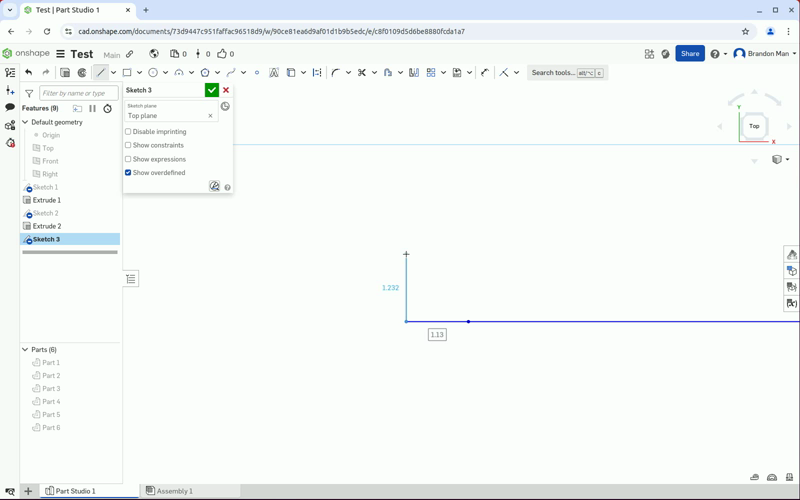
scroll(-6)
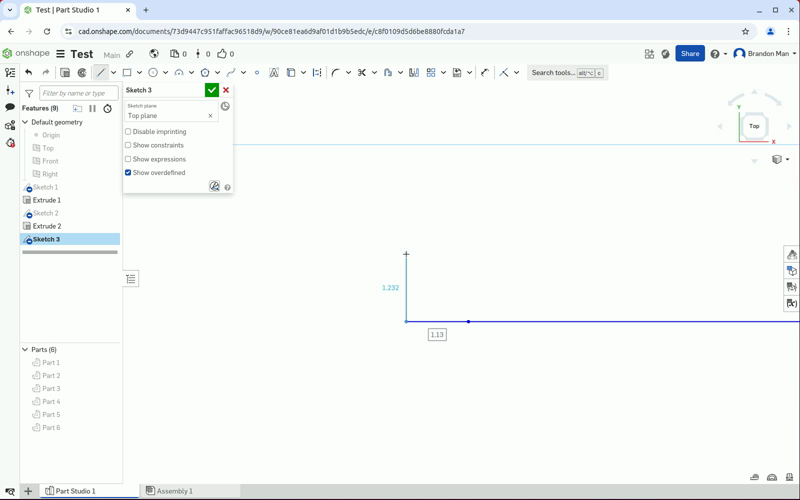
scroll(-6)
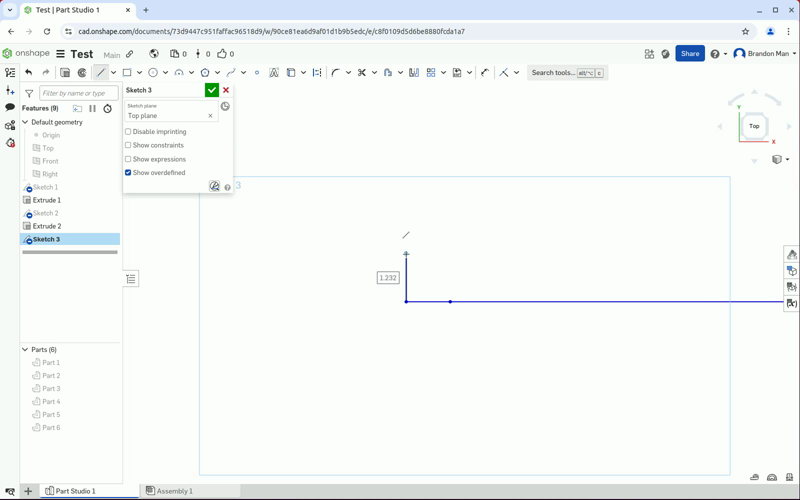
scroll(-6)
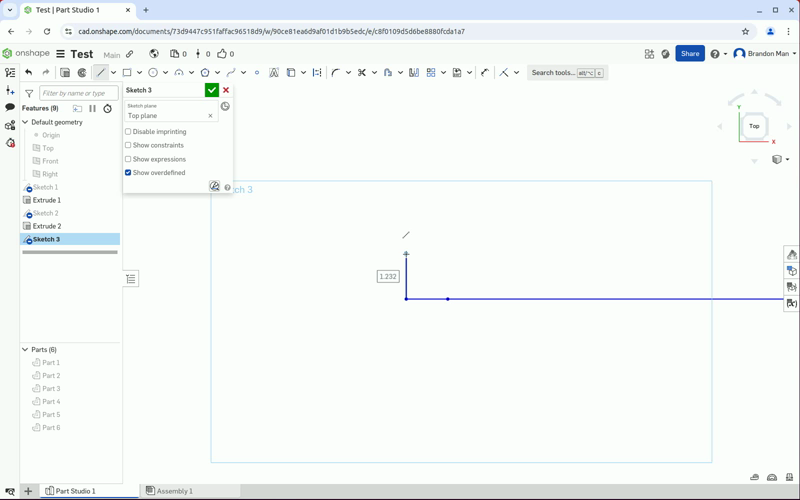
scroll(-6)
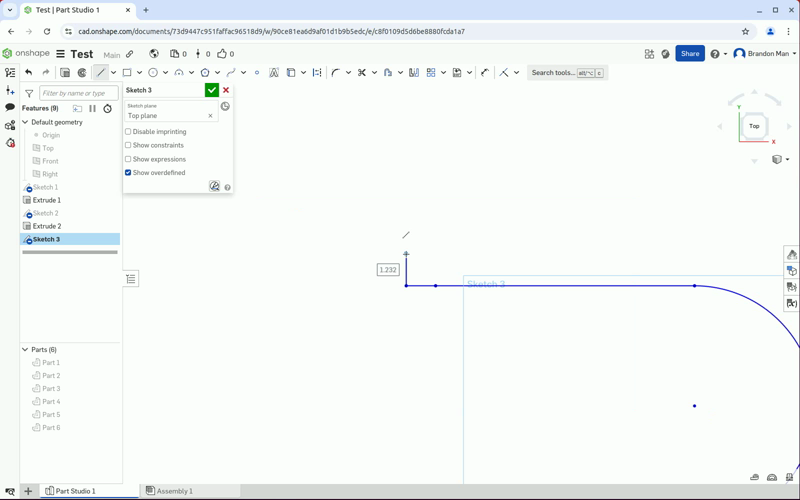
scroll(-6)
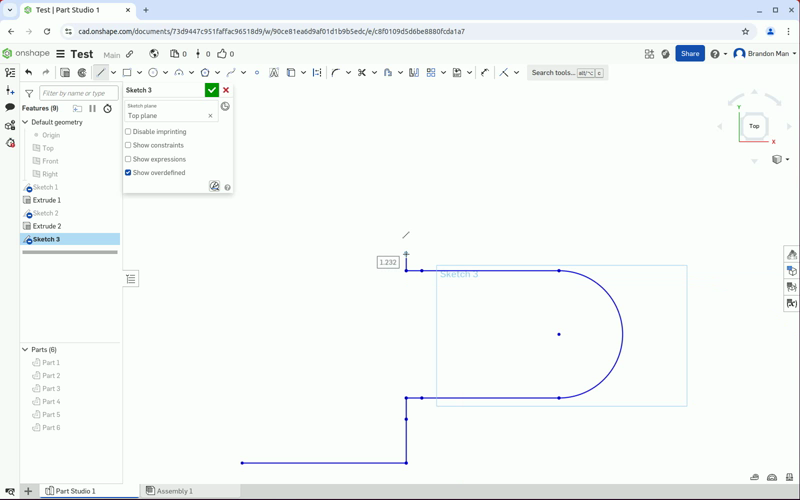
scroll(-6)
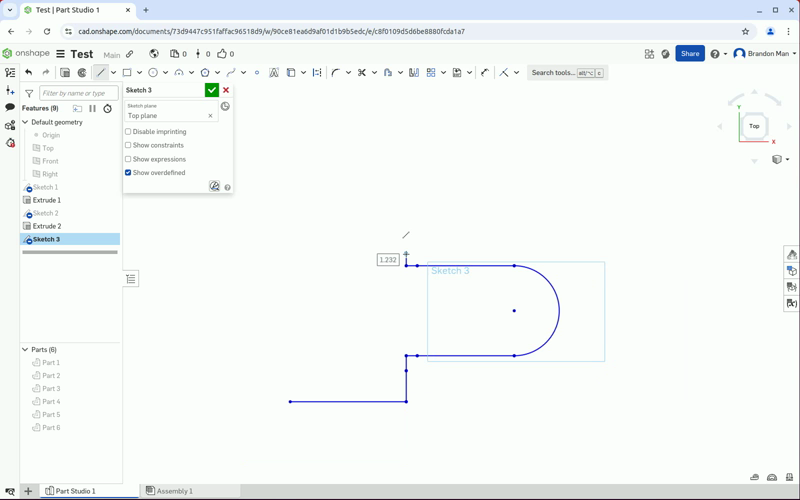
scroll(-6)
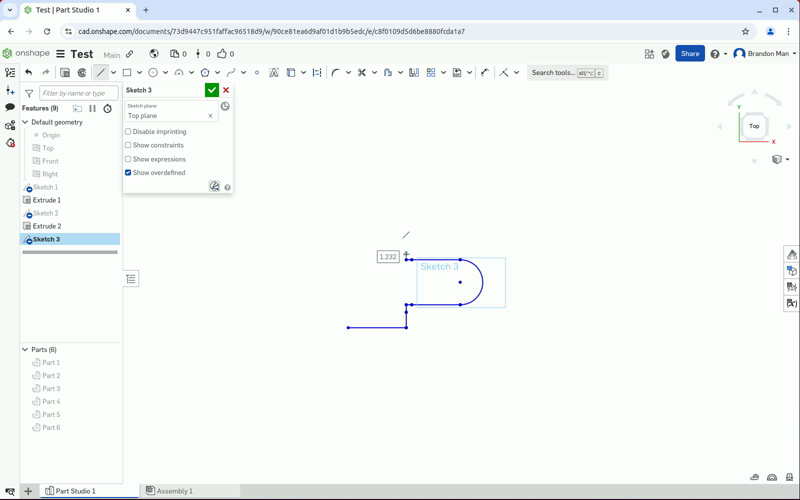
key_up(shift)
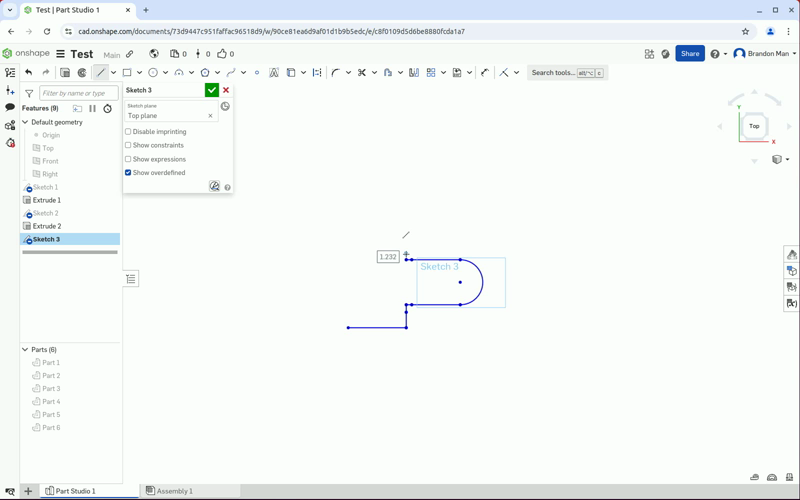
key_down(shift)
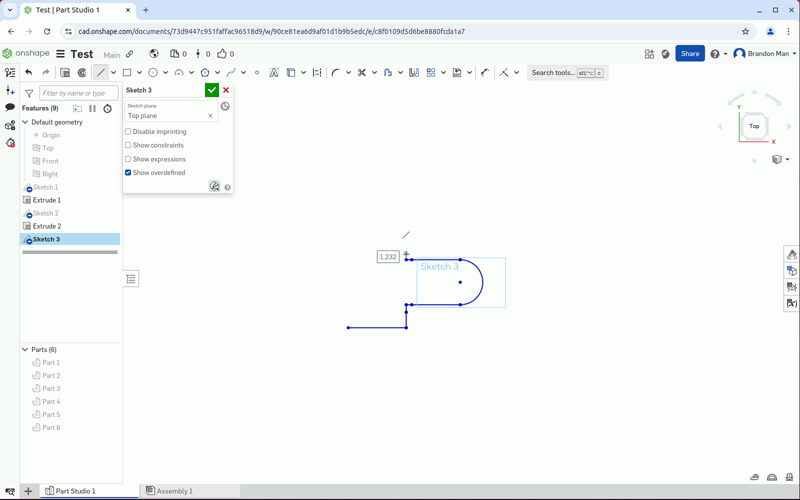
mouse_move(436, 253)
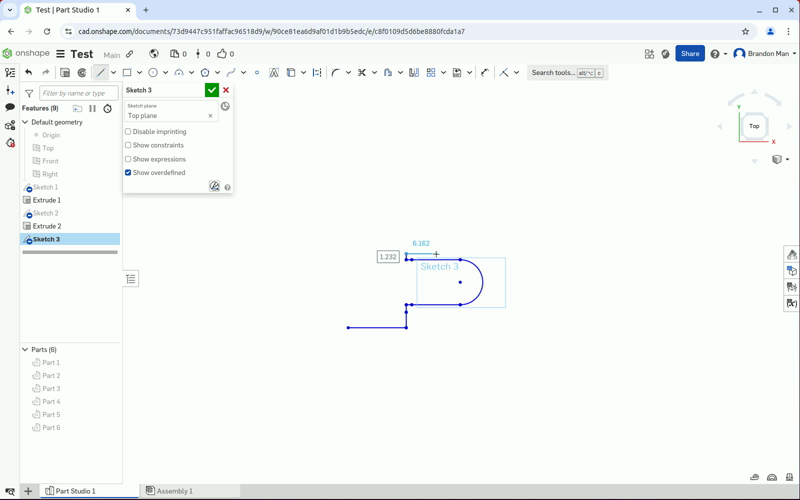
mouse_move(406, 238)
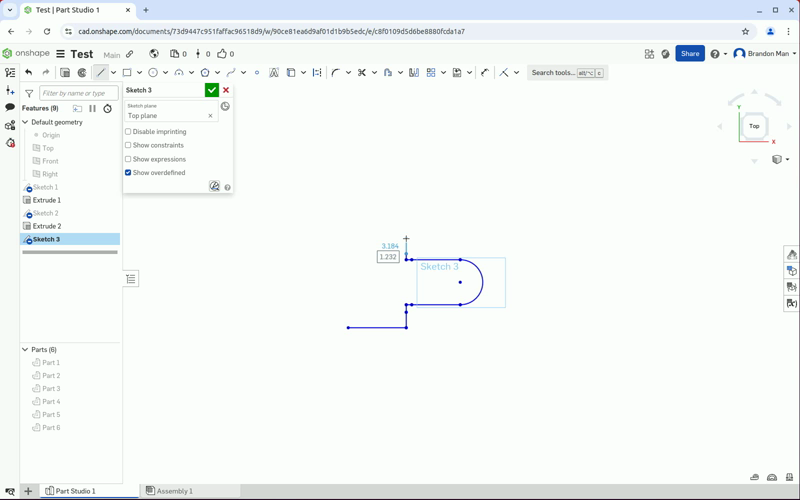
click(406, 238)
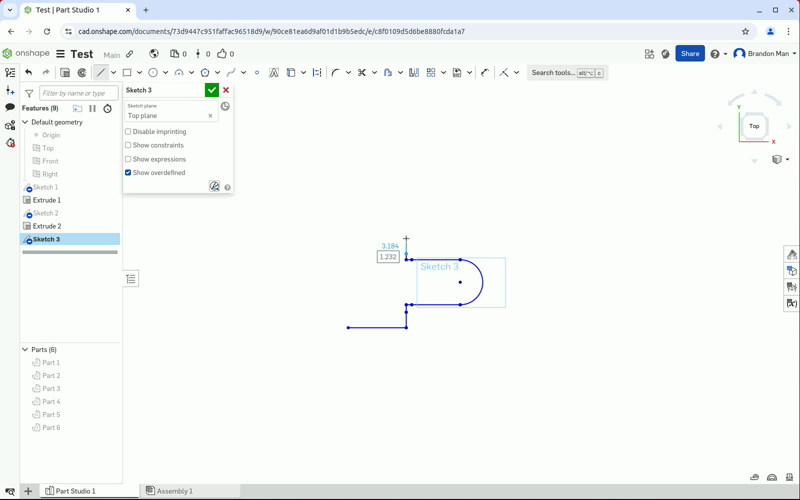
key_up(shift)
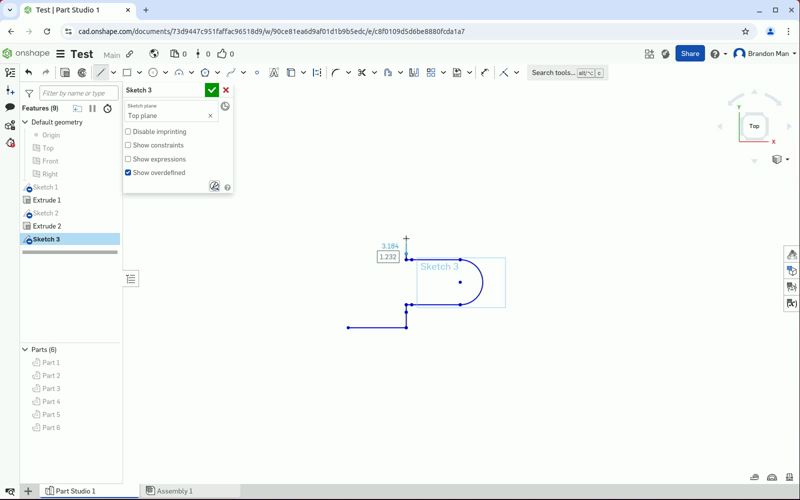
key_down(shift)
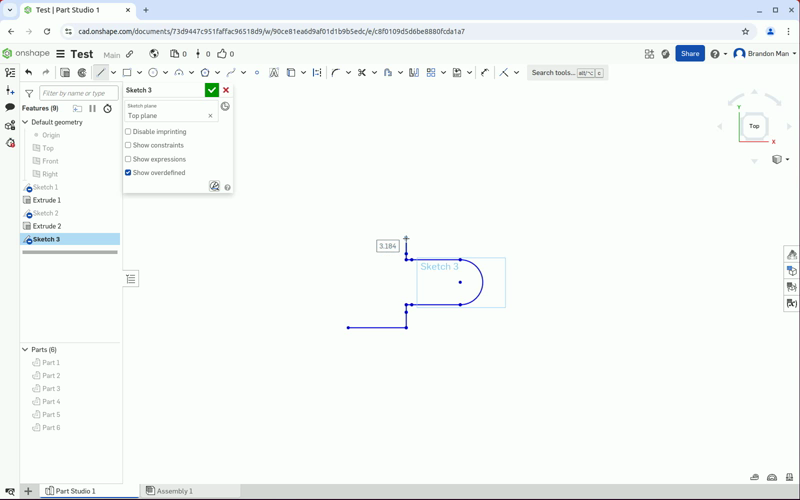
mouse_move(436, 238)
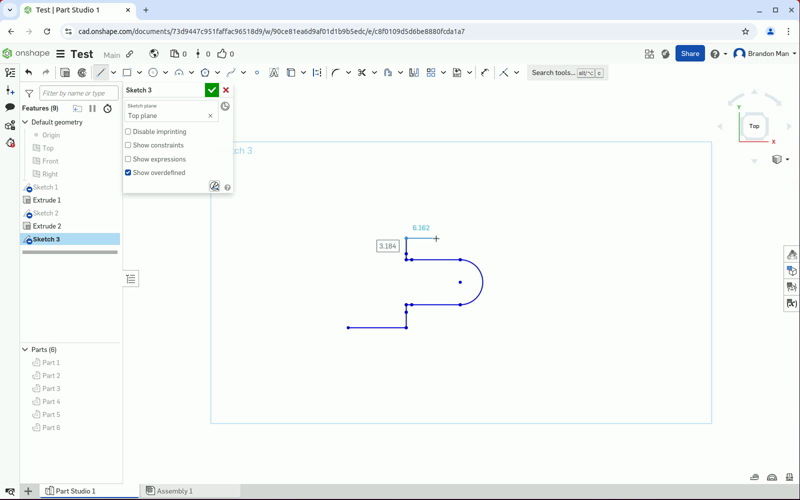
mouse_move(348, 238)
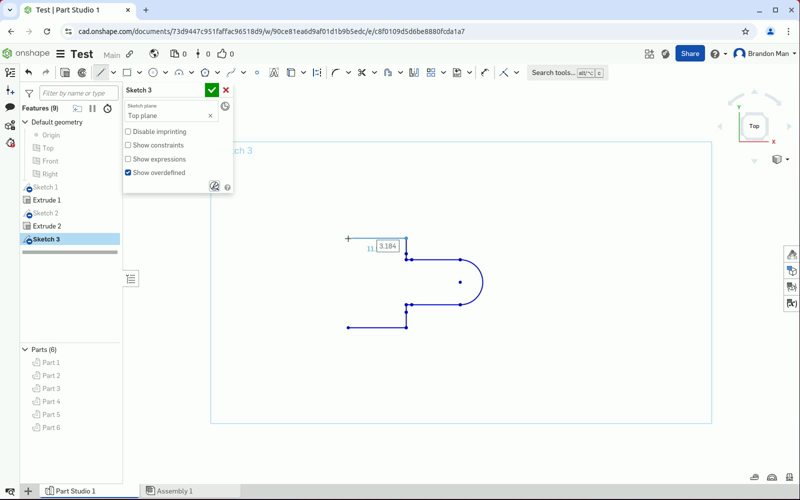
click(348, 238)
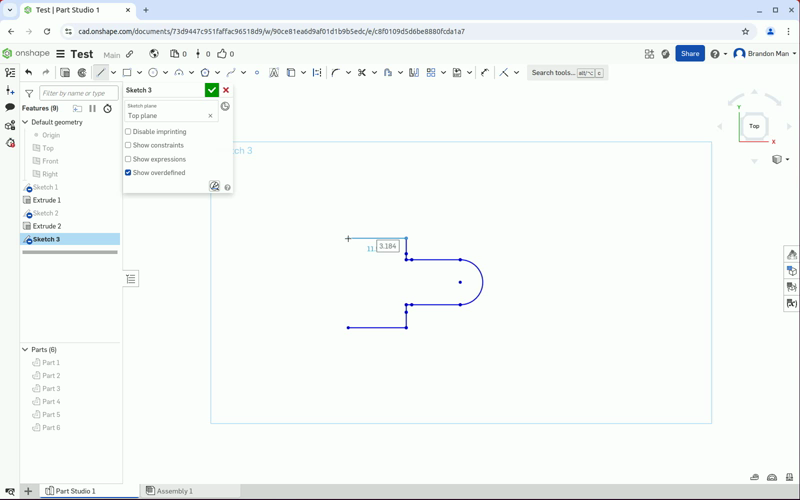
key_up(shift)
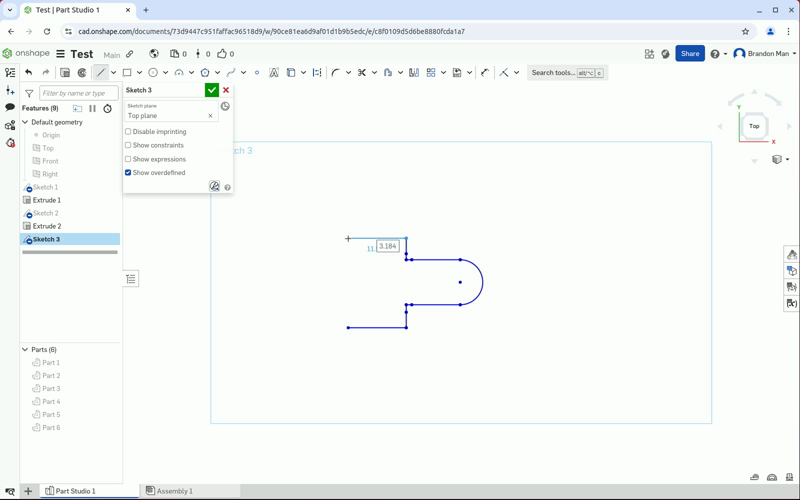
key_down(shift)
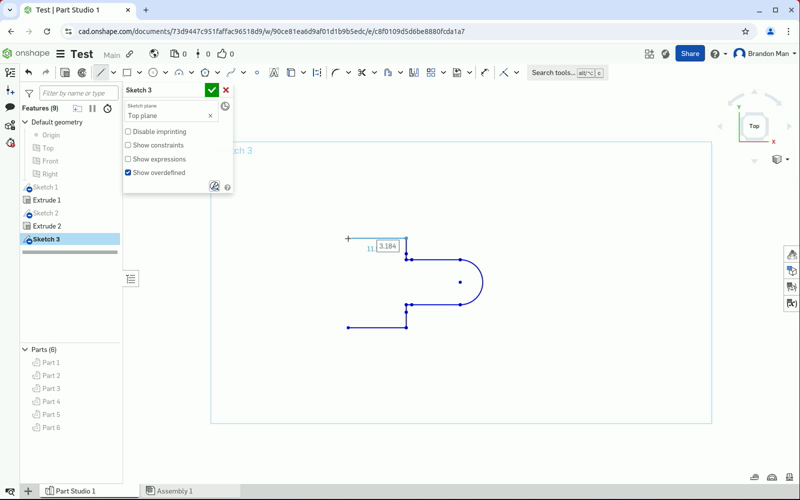
mouse_move(348, 327)
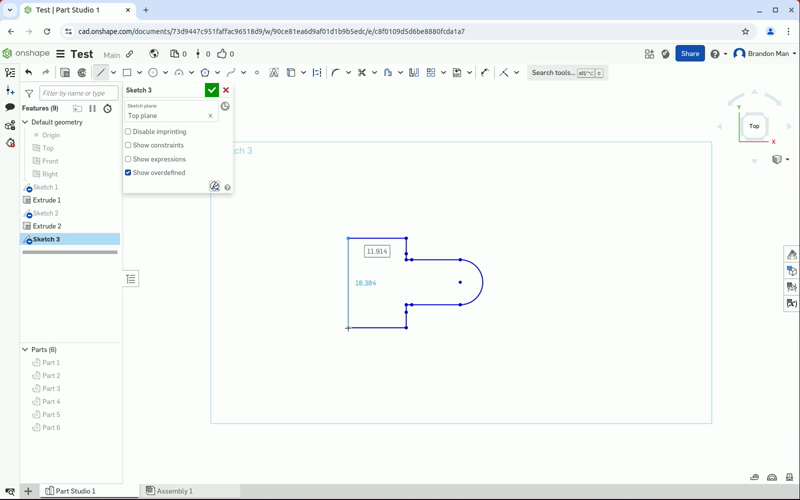
key_up(shift)
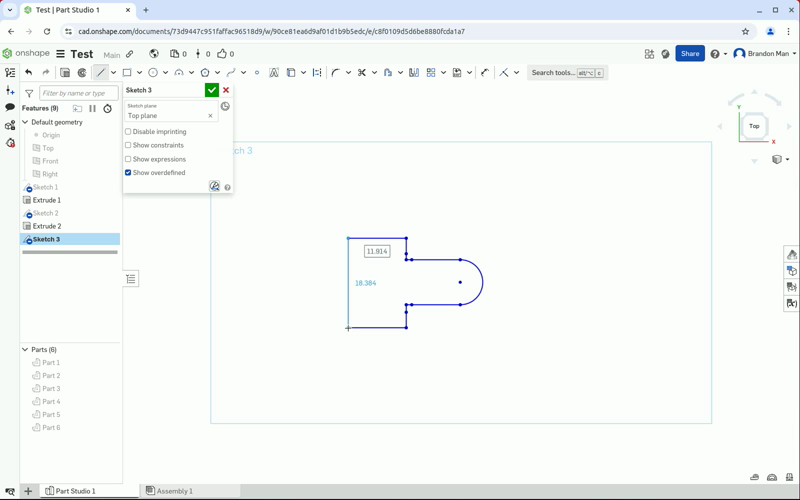
click(348, 327)
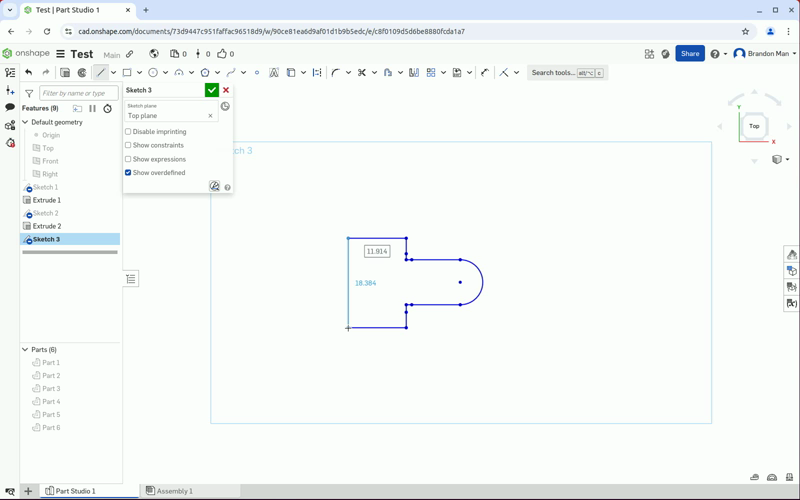
key(esc)
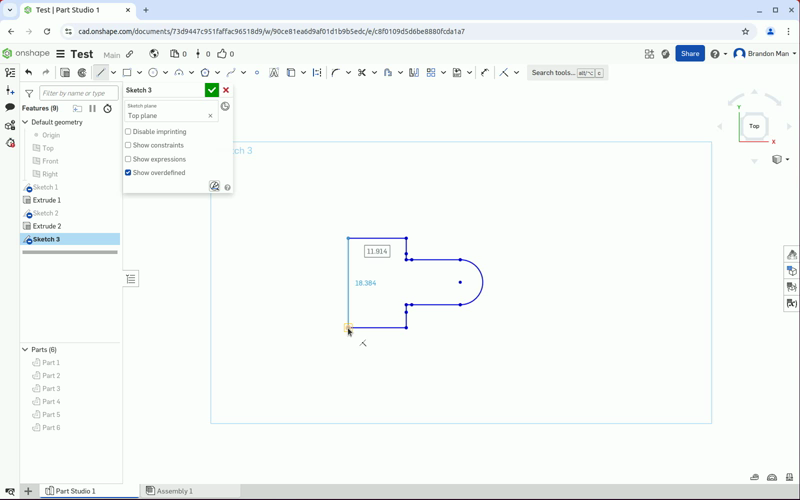
key(c)
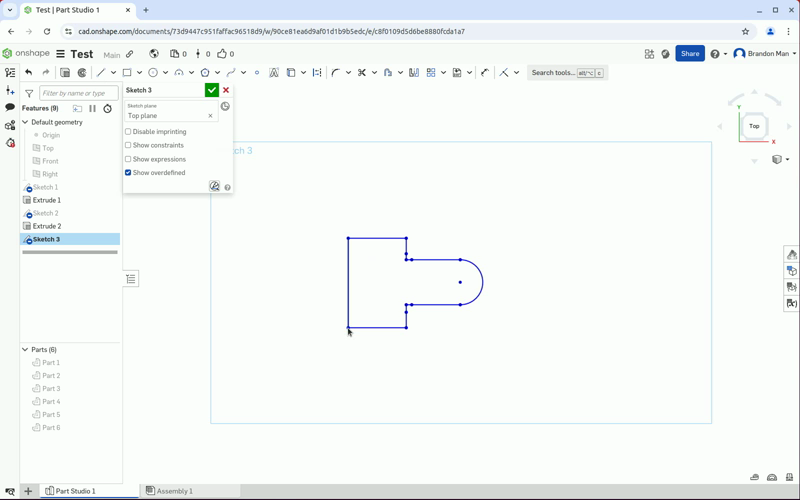
key_down(shift)
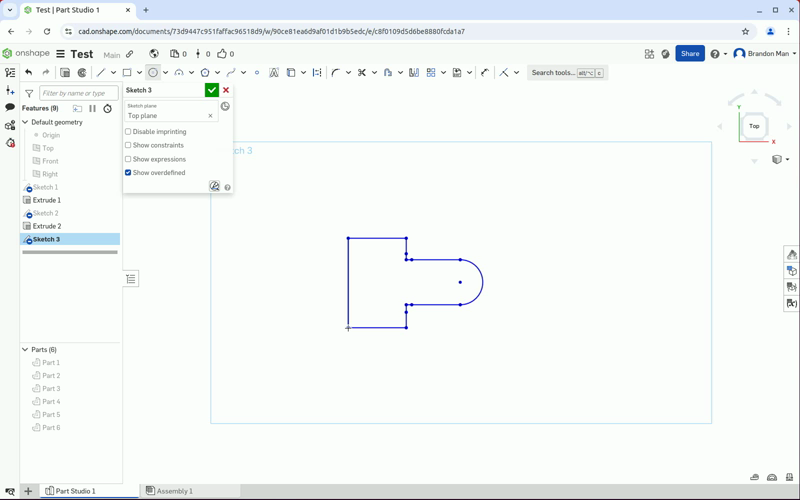
mouse_move(421, 282)
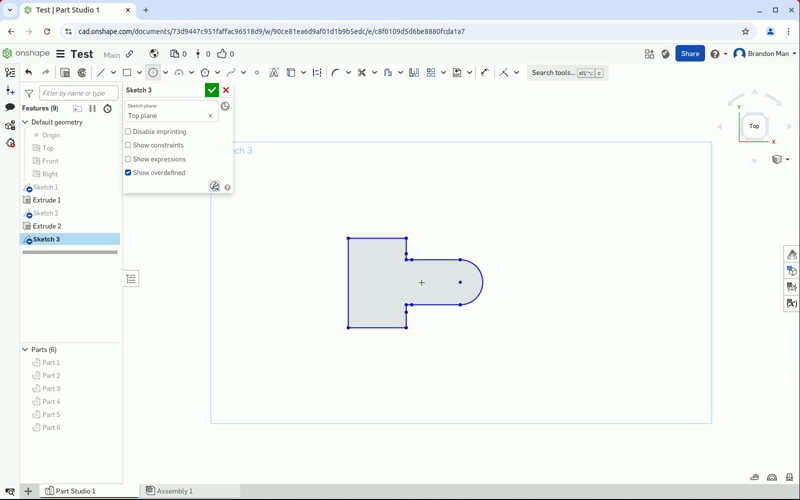
click(421, 282)
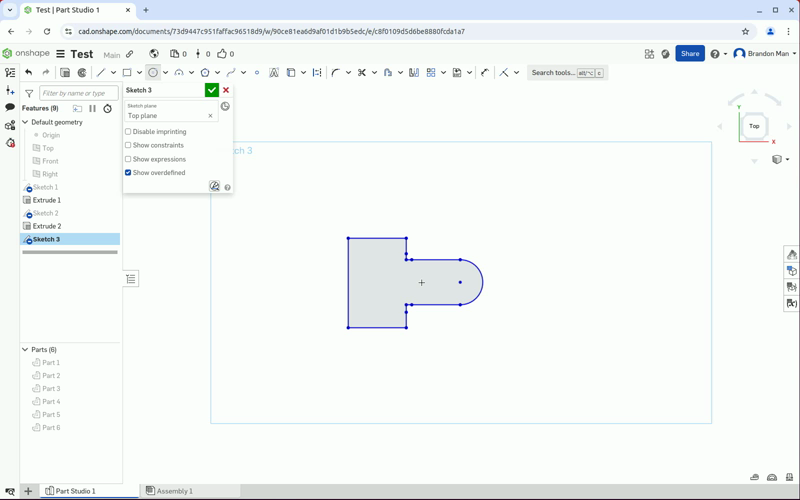
key_up(shift)
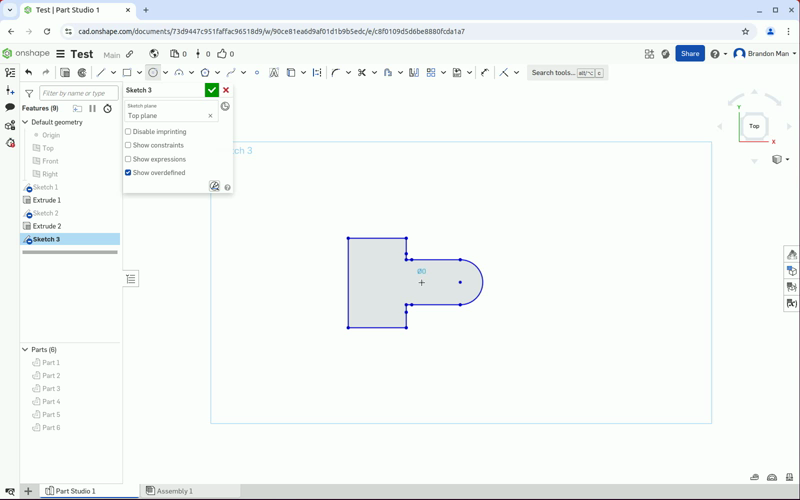
mouse_move(431, 282)
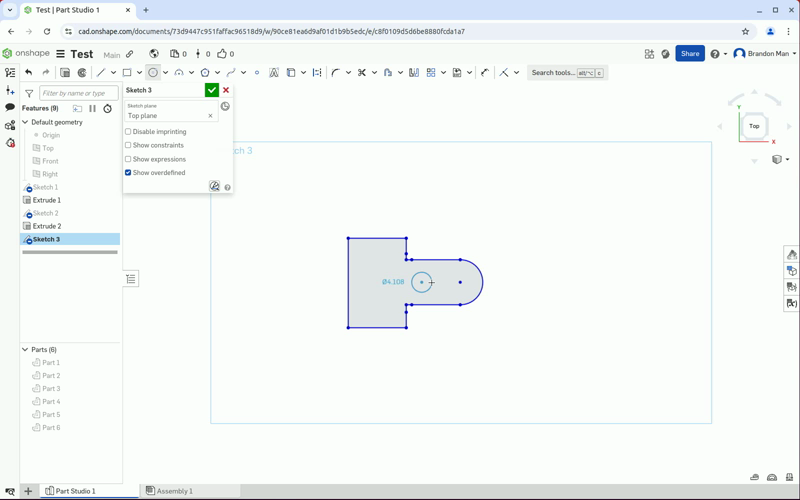
click(431, 282)
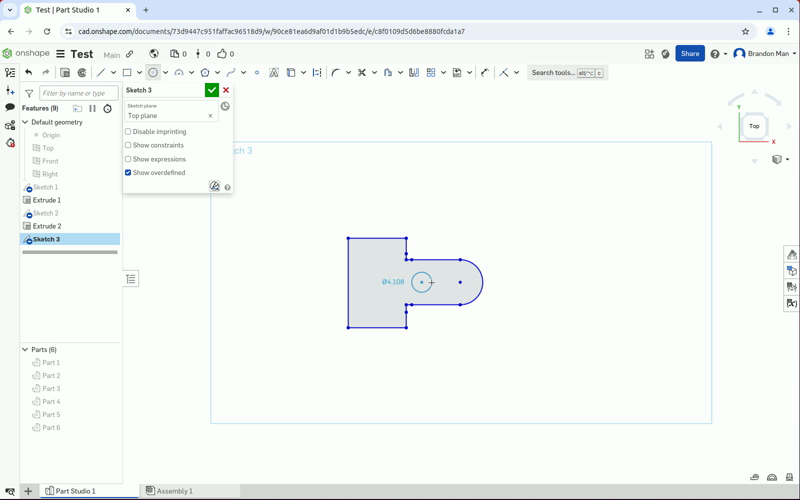
key(esc)
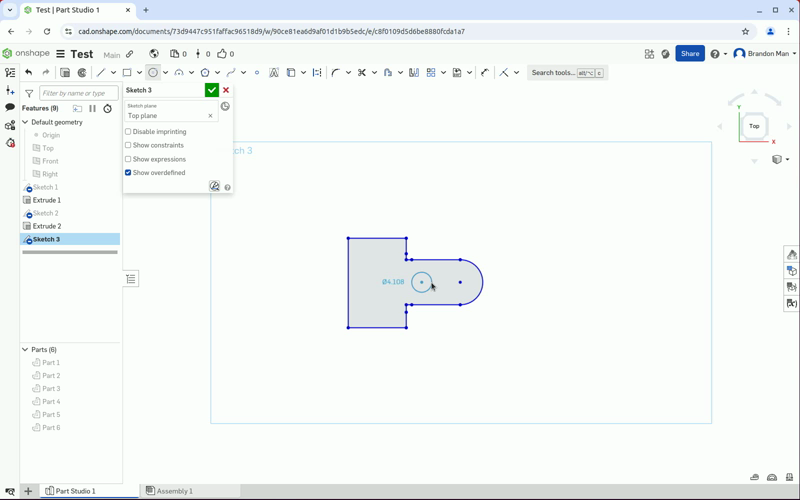
key(c)
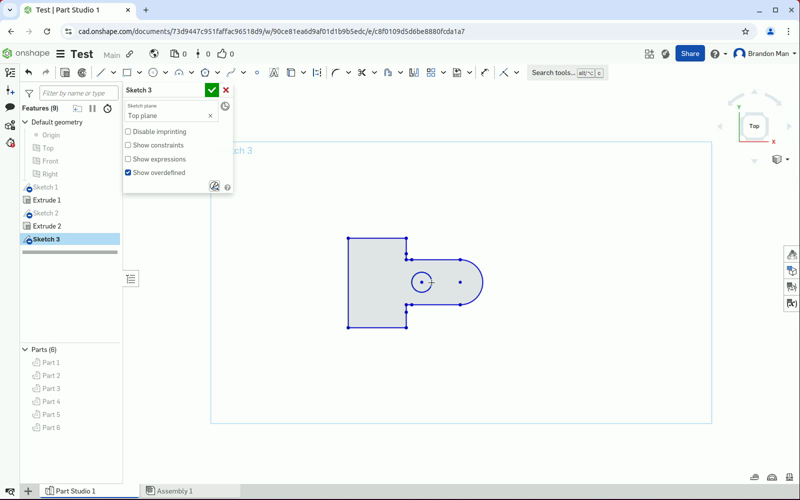
key_down(shift)
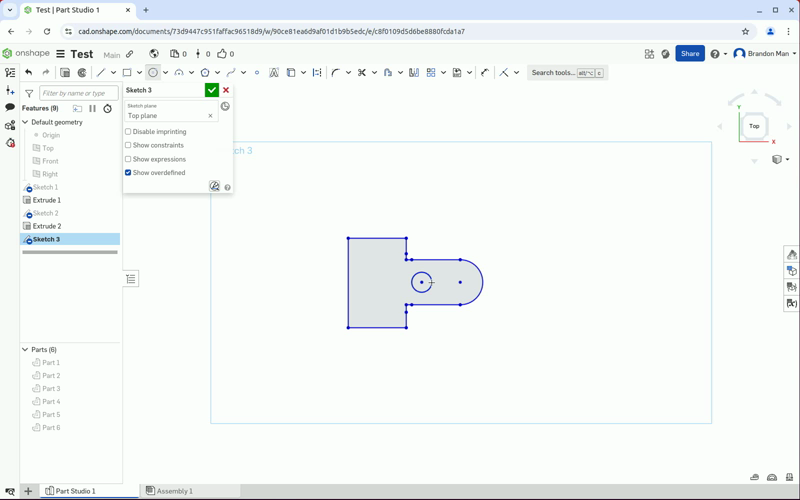
mouse_move(460, 282)
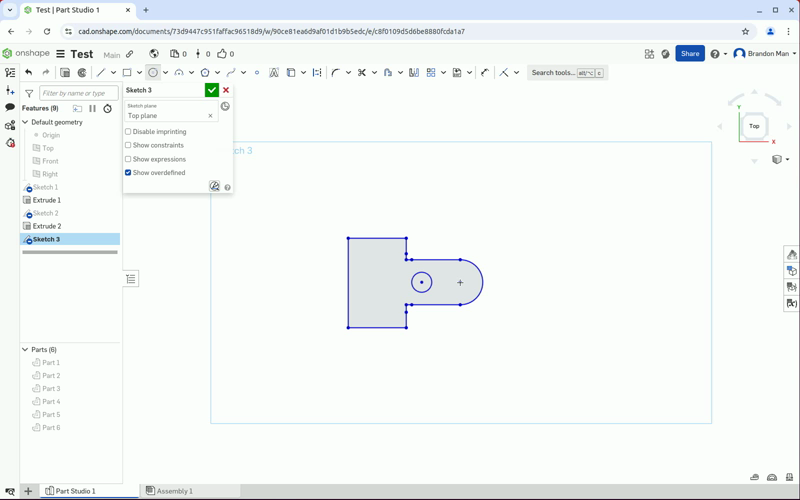
click(460, 282)
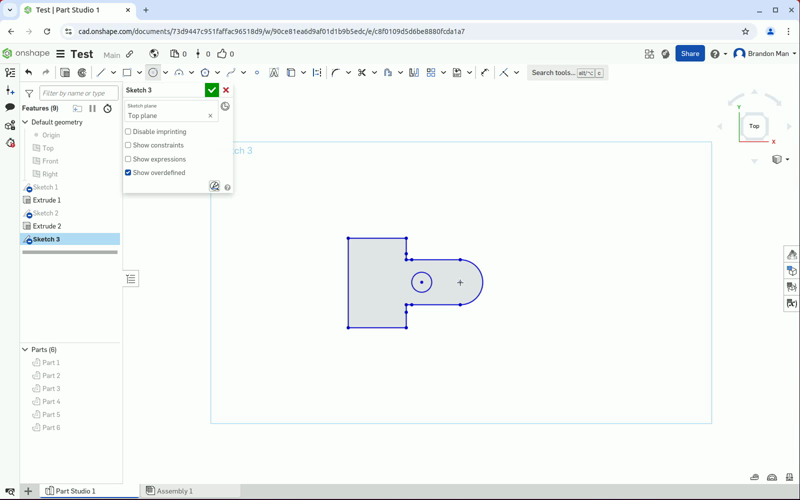
key_up(shift)
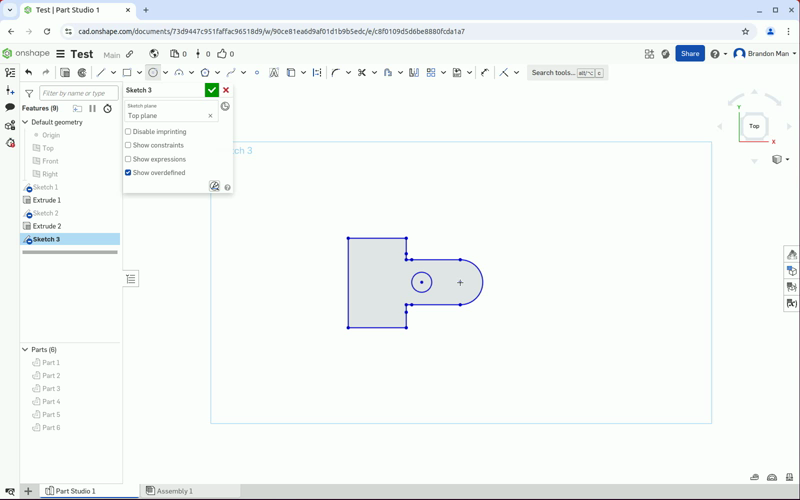
mouse_move(470, 282)
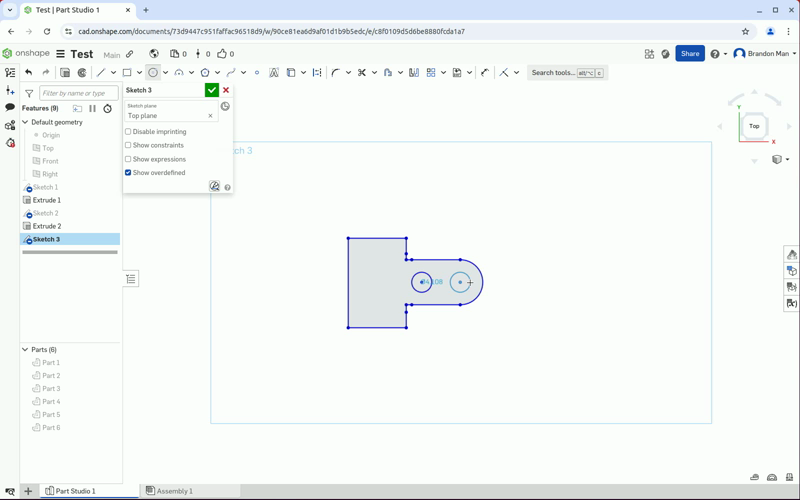
click(470, 282)
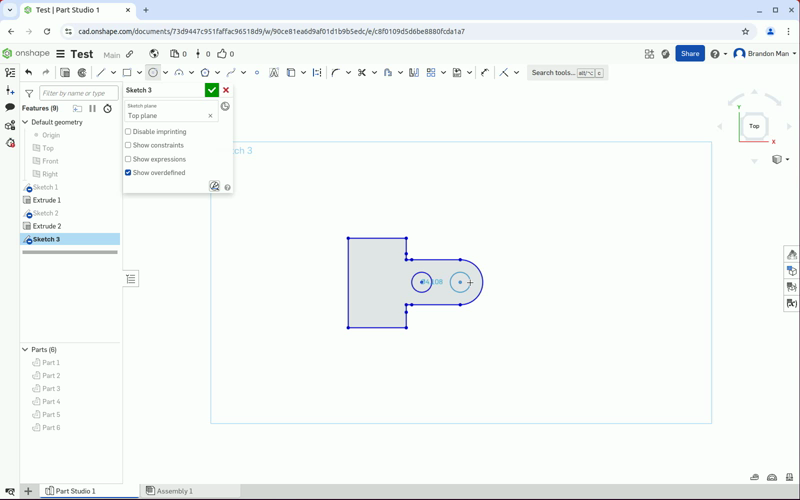
key(esc)
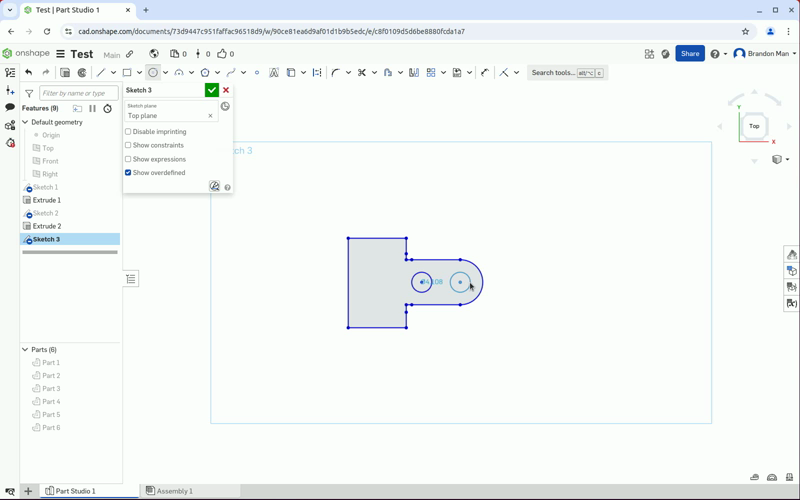
mouse_move(363, 292)
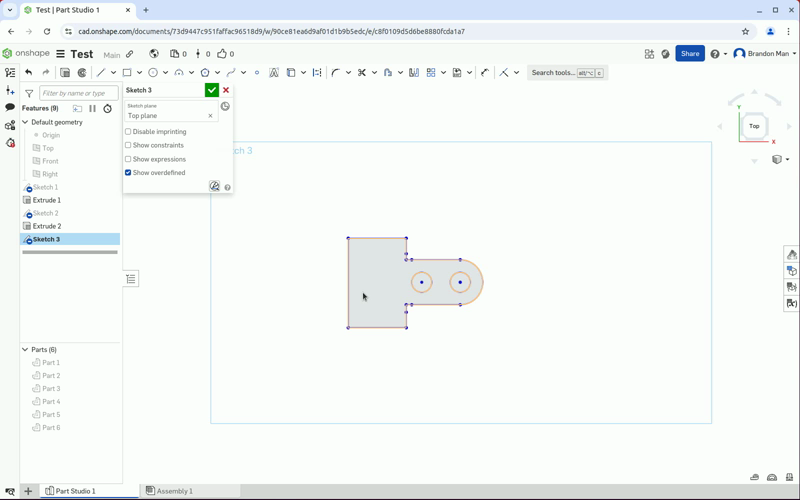
click(363, 292)
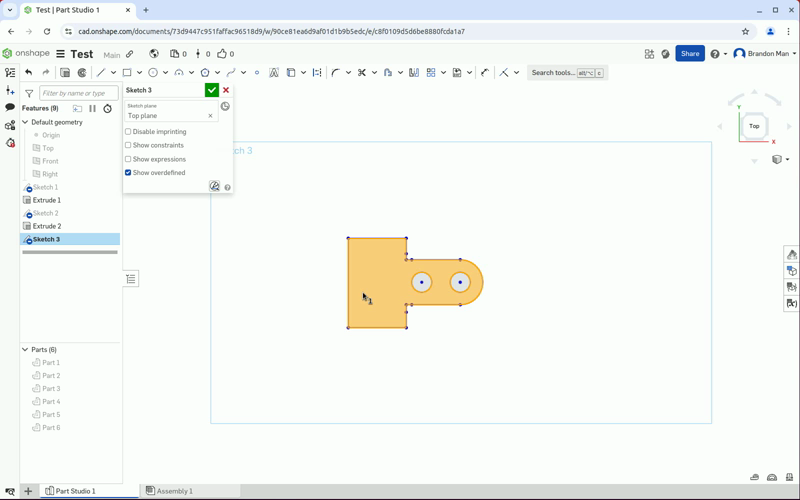
mouse_move(73, 352)
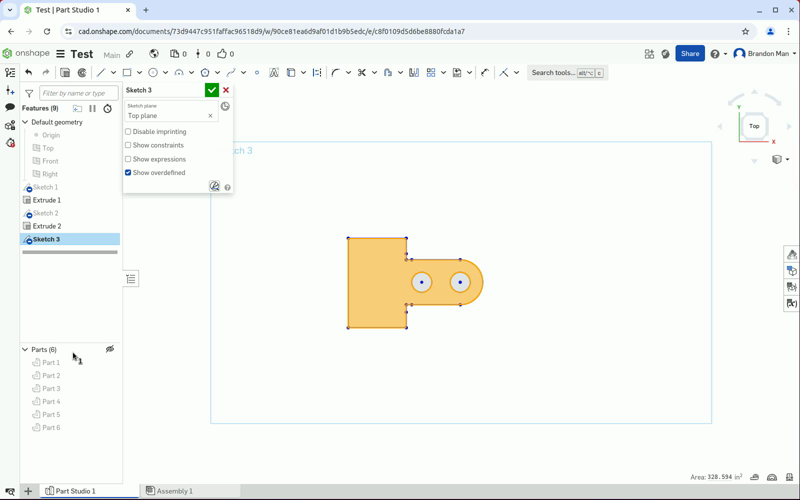
key(shift+y)
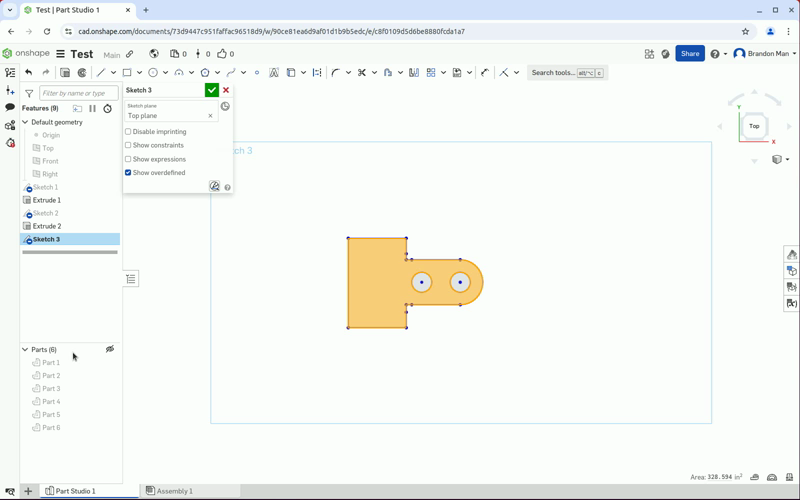
key(shift+e)
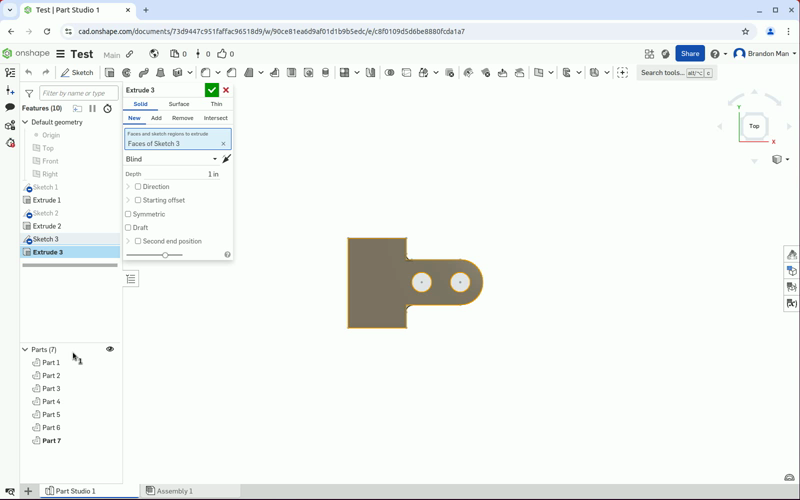
mouse_move(143, 106)
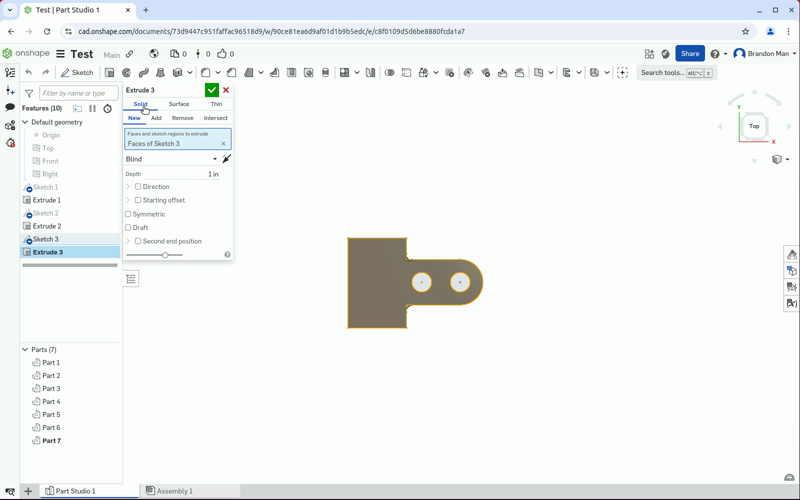
click(143, 106)
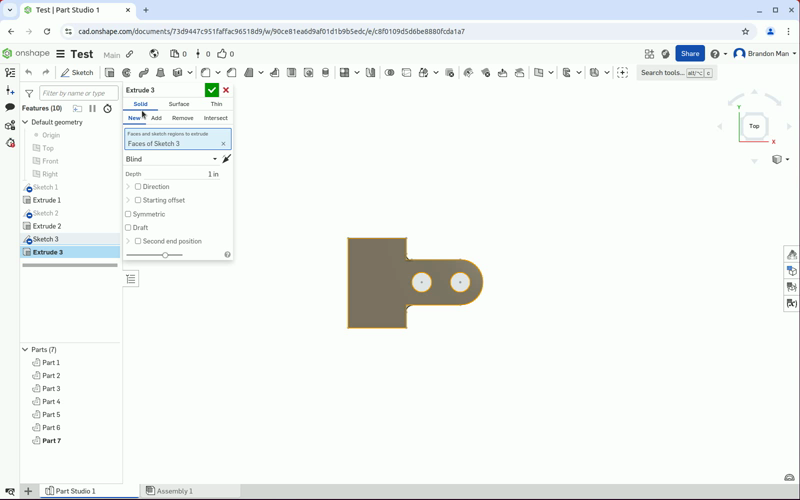
mouse_move(137, 120)
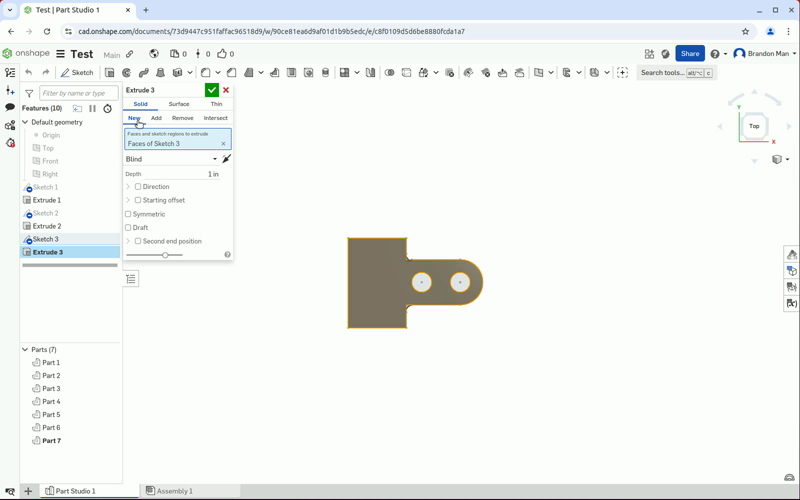
click(137, 120)
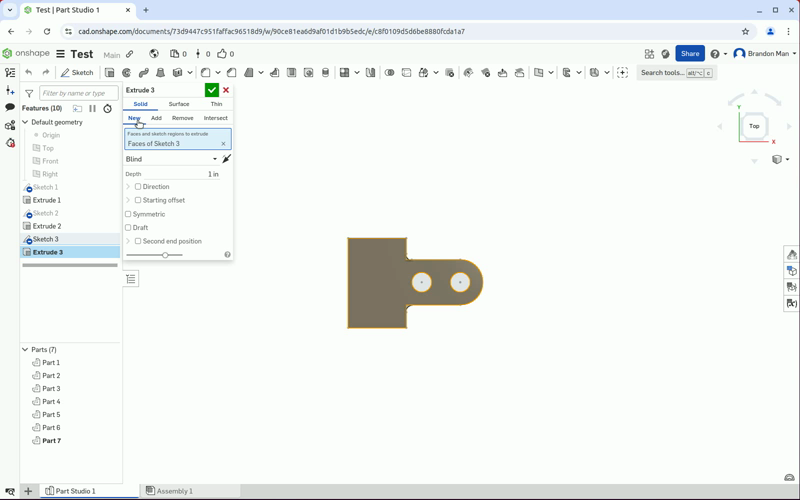
key(tab, 4)
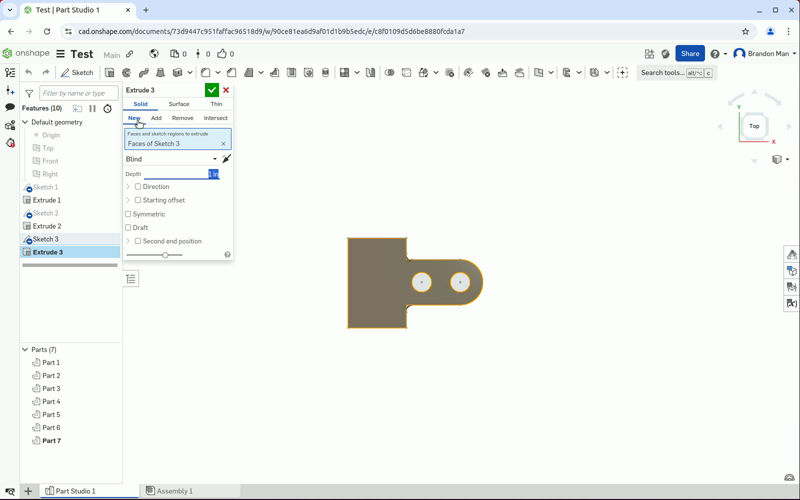
text(1.685)
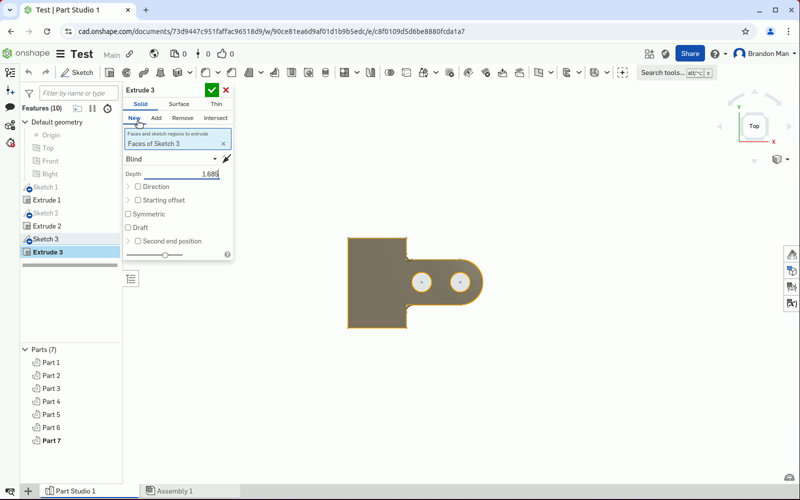
key(enter)
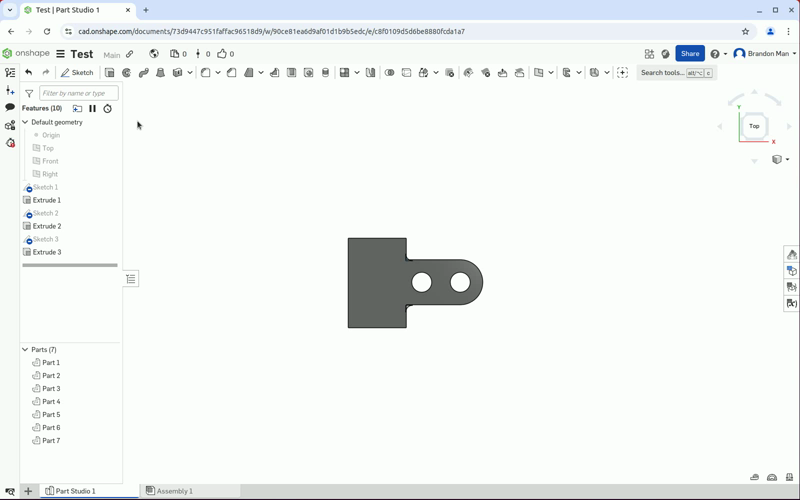
key(shift+h)
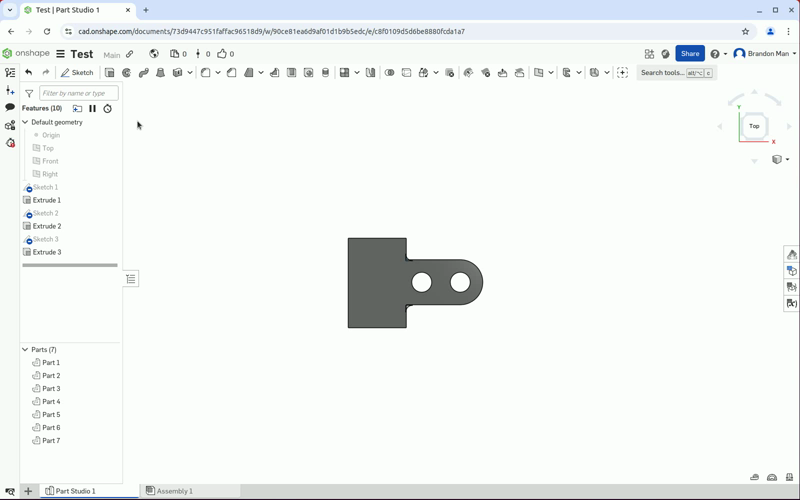
key(shift+h)
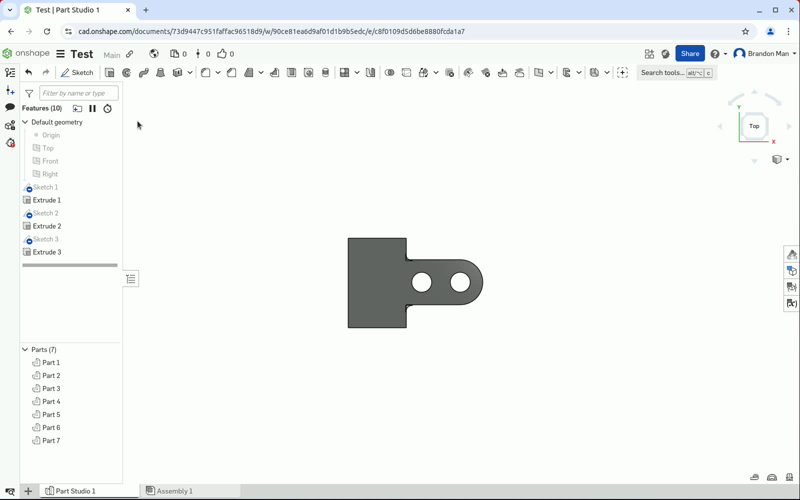
mouse_move(73, 189)
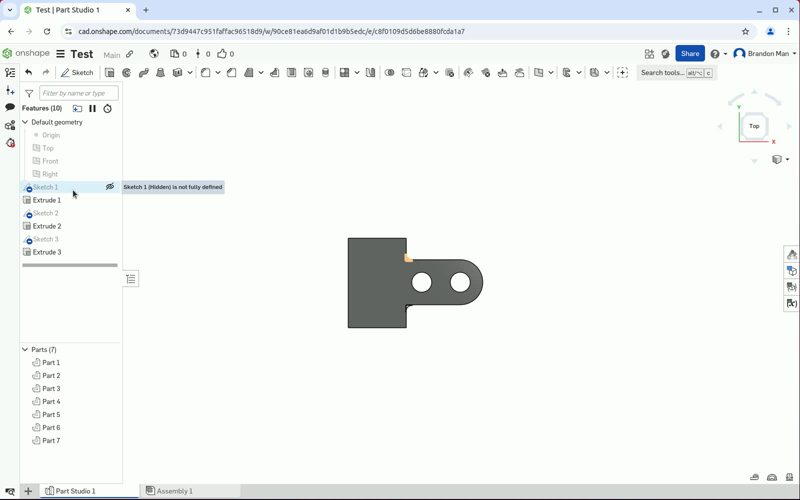
click(73, 189)
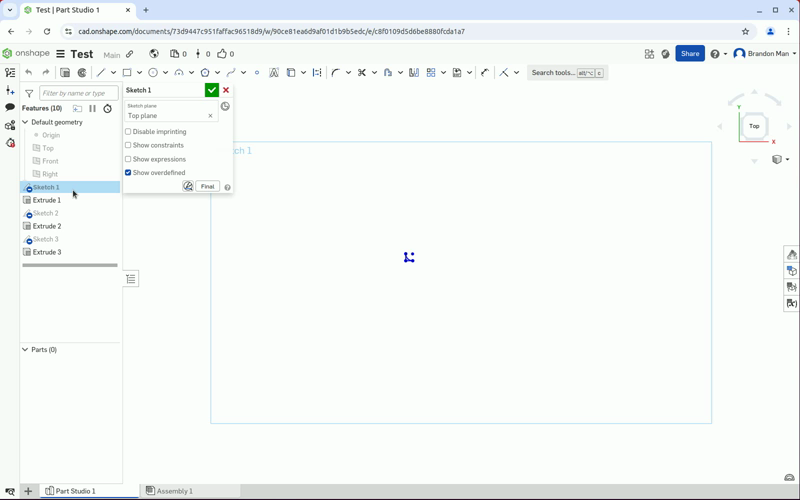
mouse_move(229, 92)
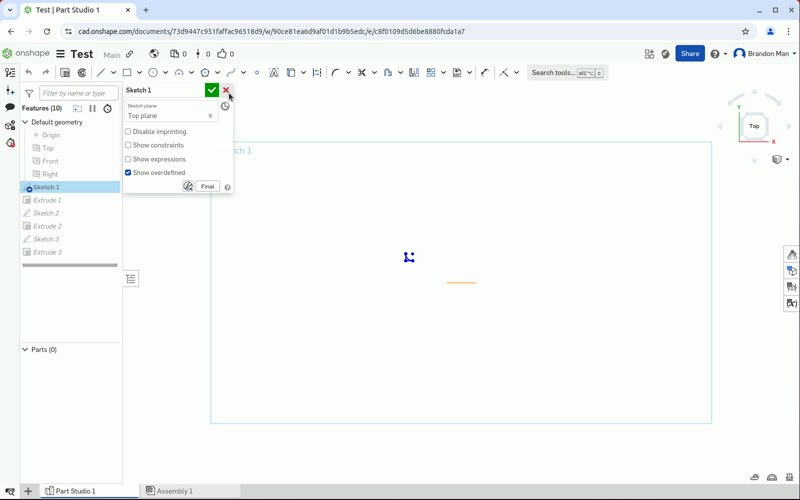
click(229, 92)
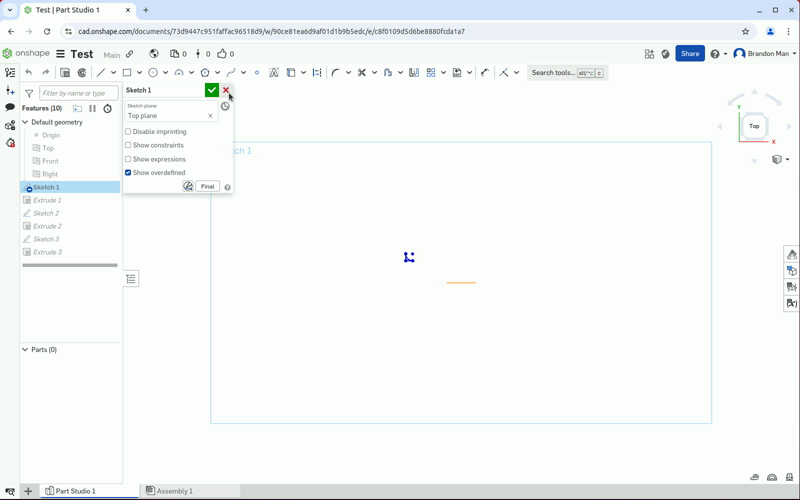
key(shift+s)
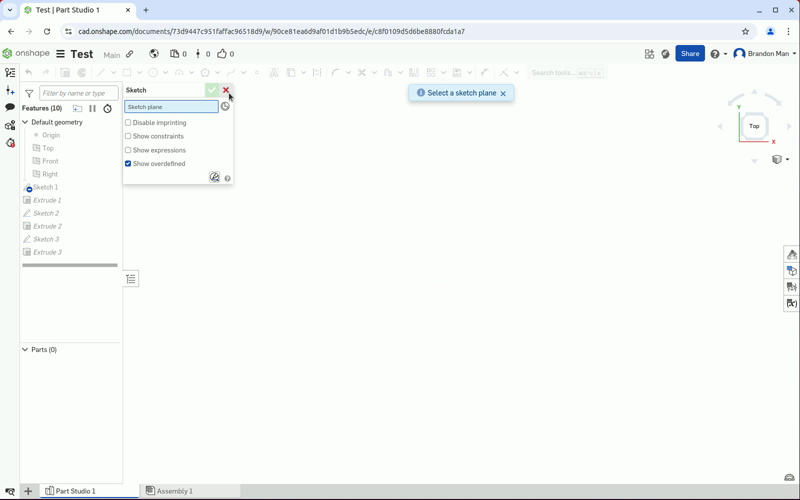
mouse_move(73, 150)
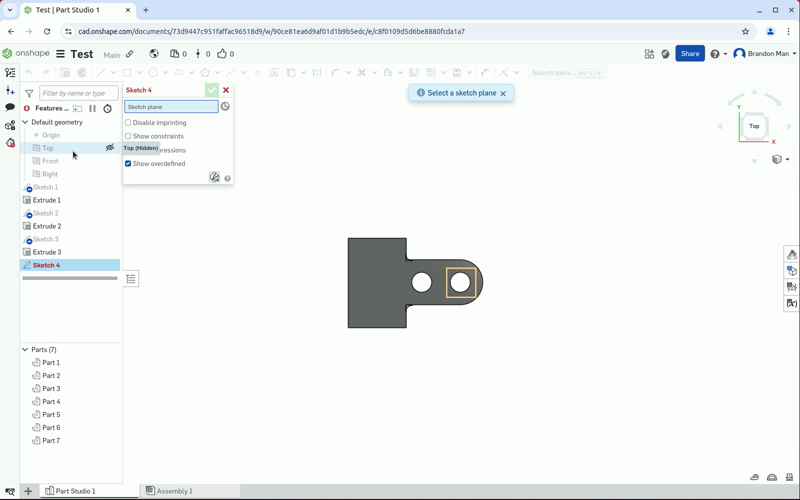
click(73, 150)
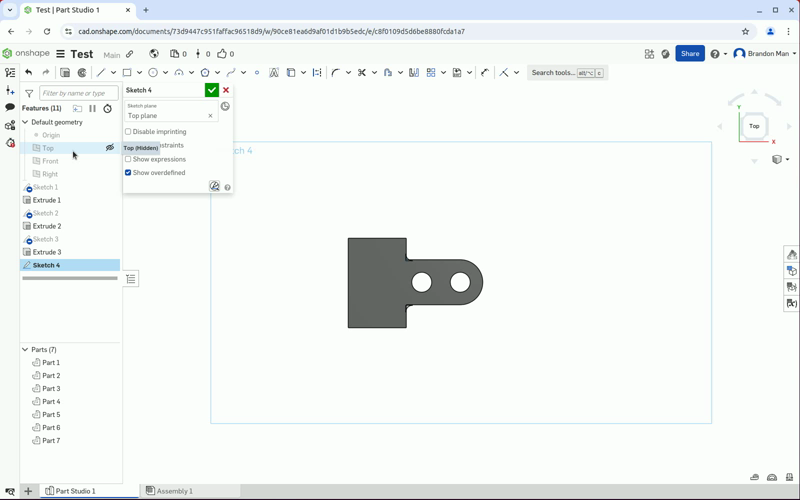
mouse_move(73, 352)
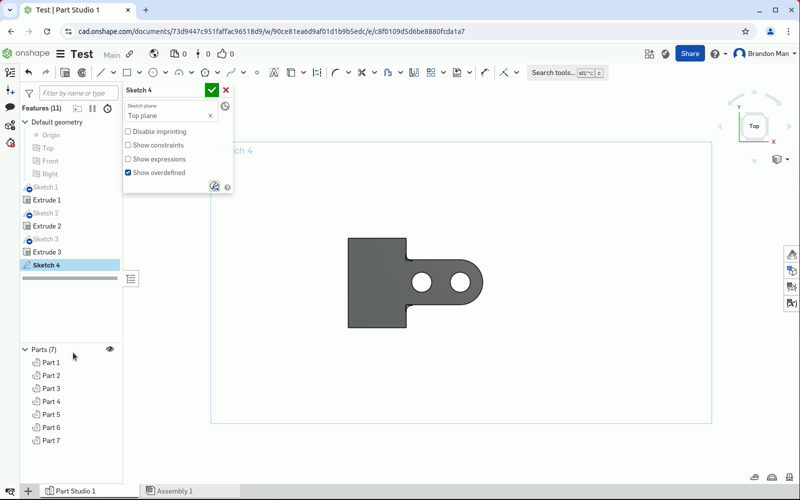
key(y)
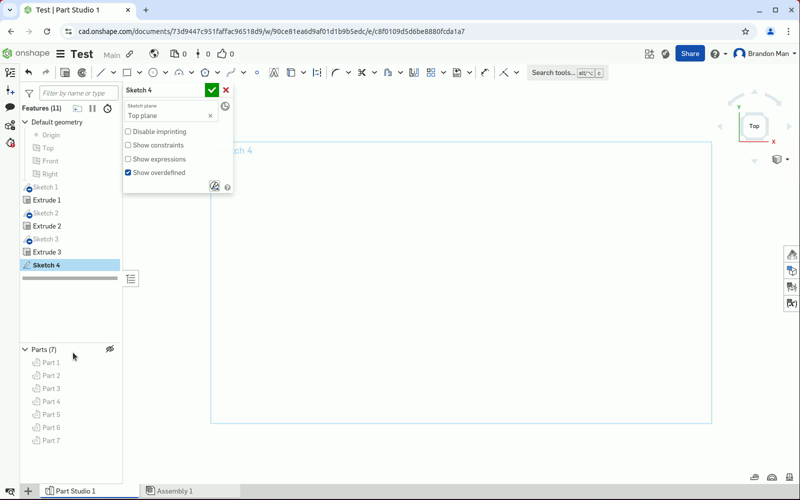
key(l)
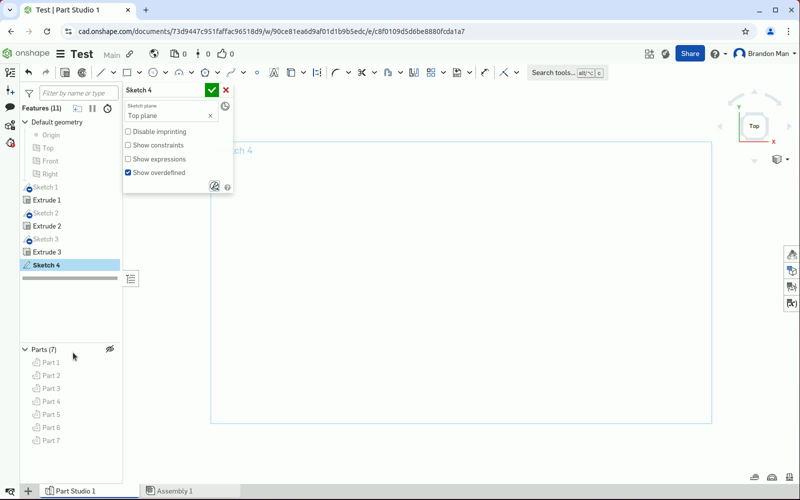
key_down(shift)
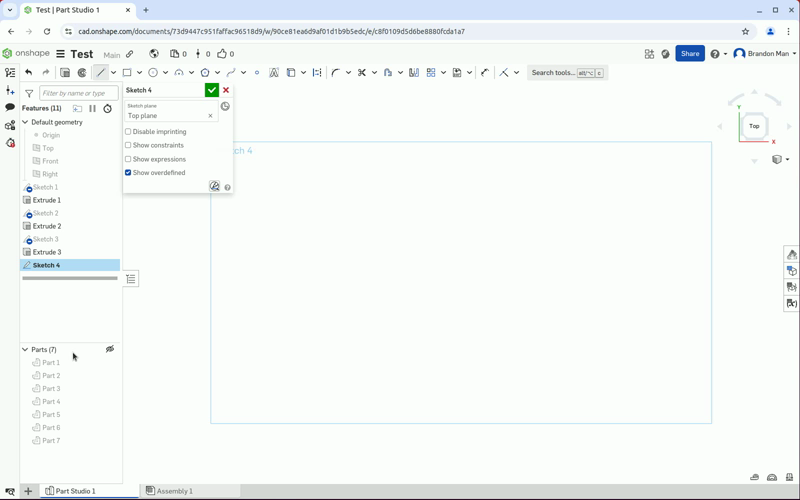
mouse_move(348, 245)
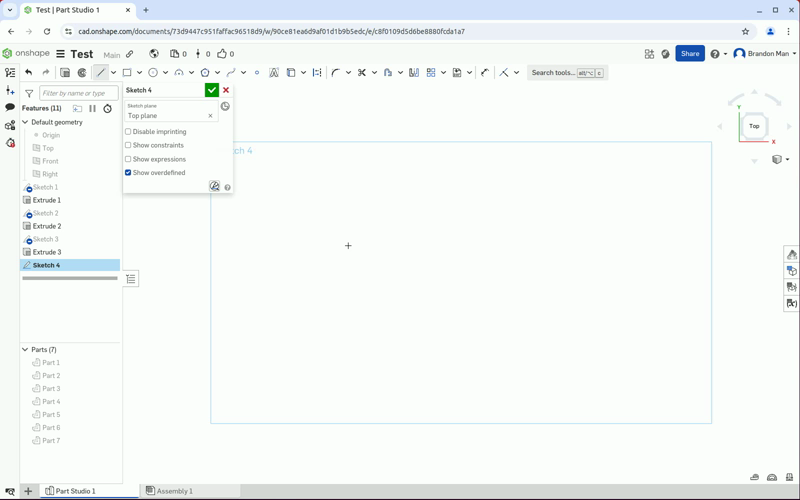
click(348, 245)
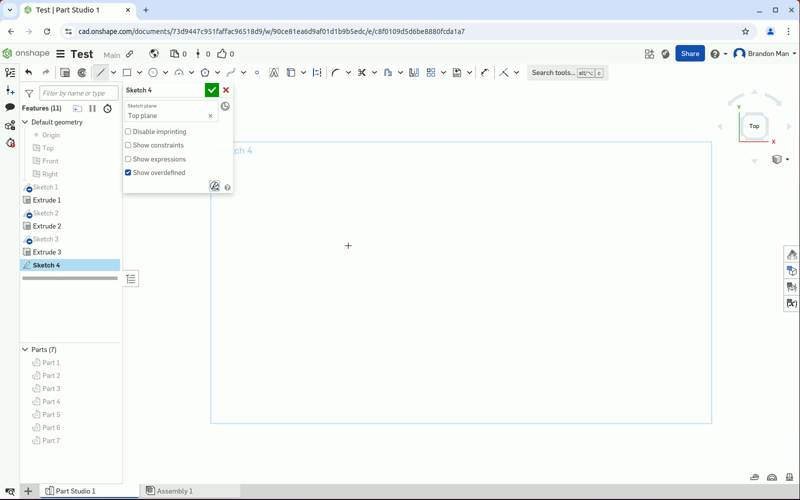
key_up(shift)
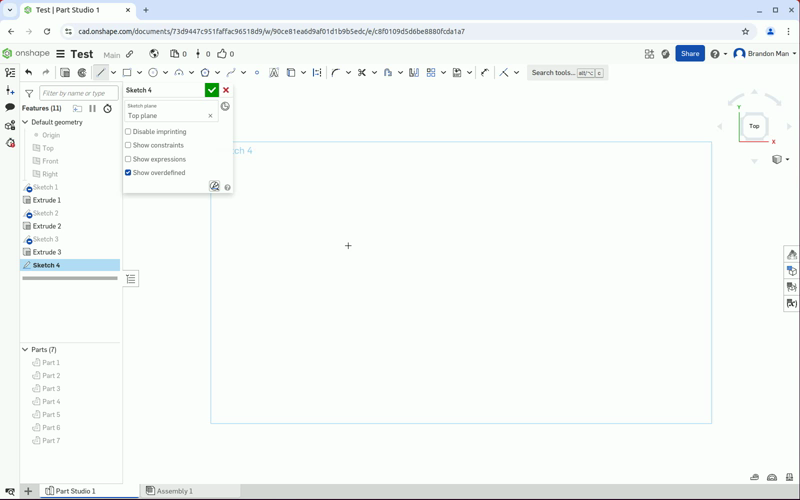
key_down(shift)
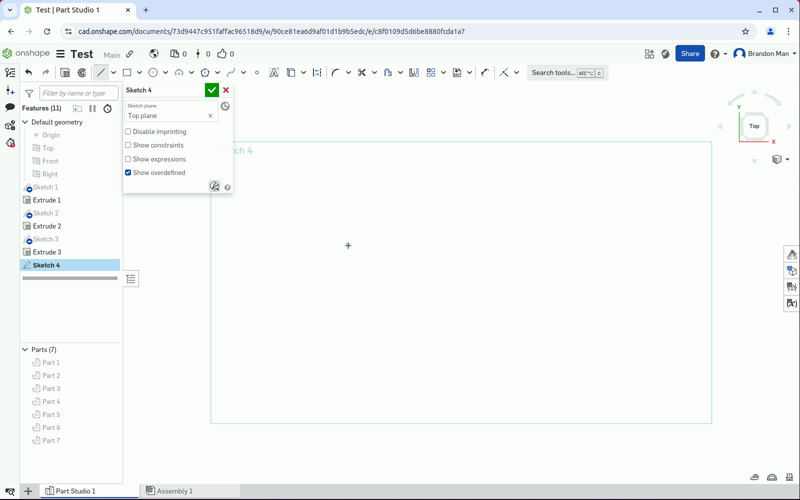
mouse_move(378, 245)
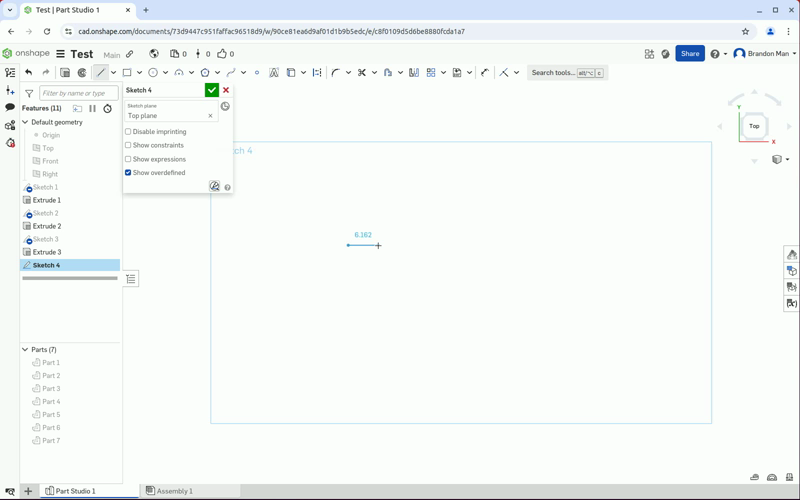
mouse_move(406, 245)
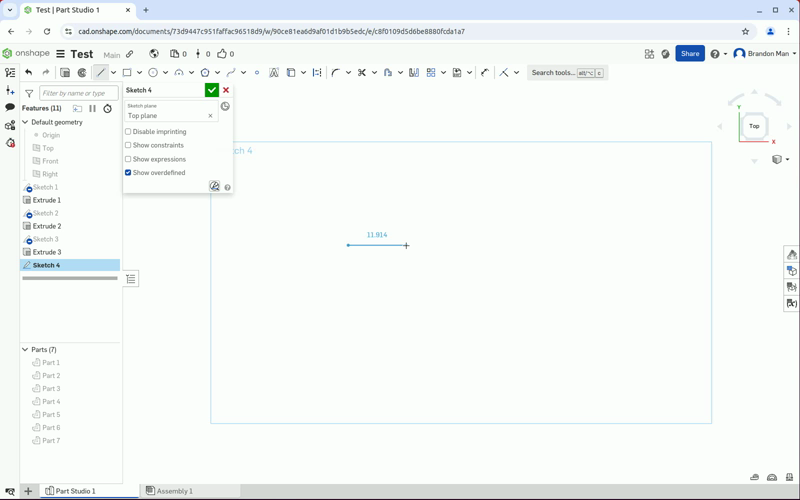
click(406, 245)
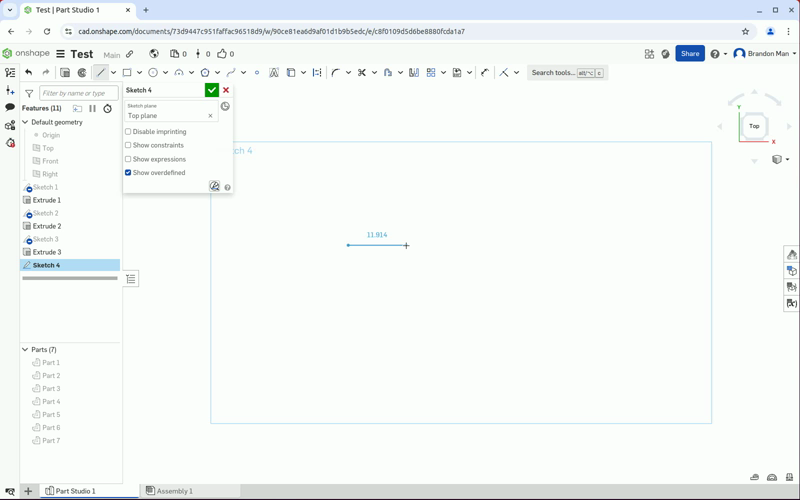
key_up(shift)
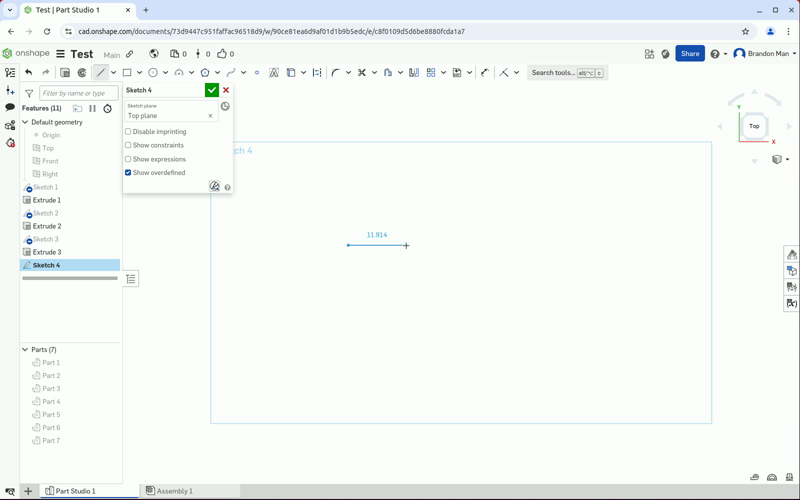
key_down(shift)
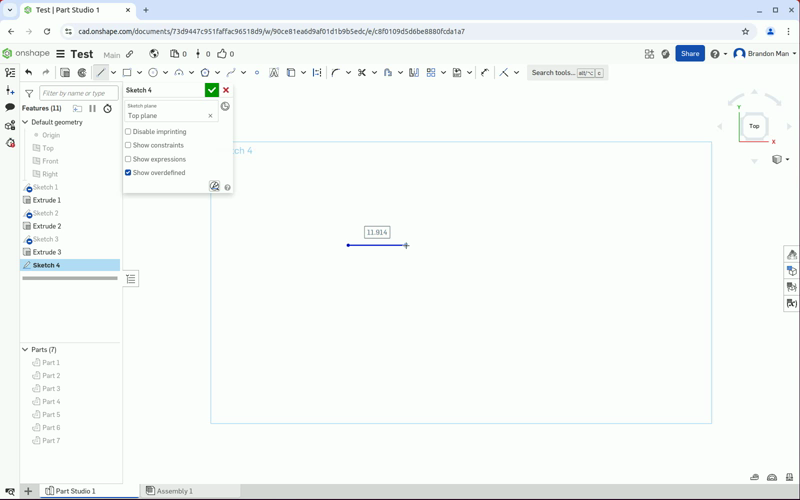
mouse_move(436, 245)
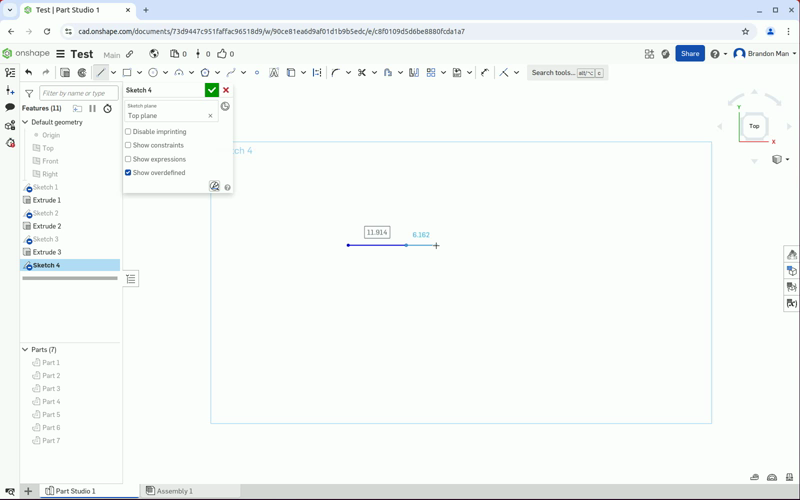
mouse_move(406, 237)
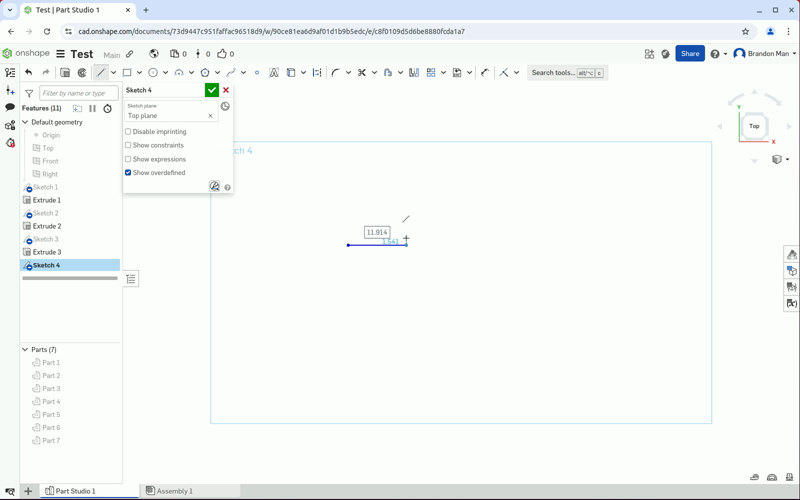
click(406, 237)
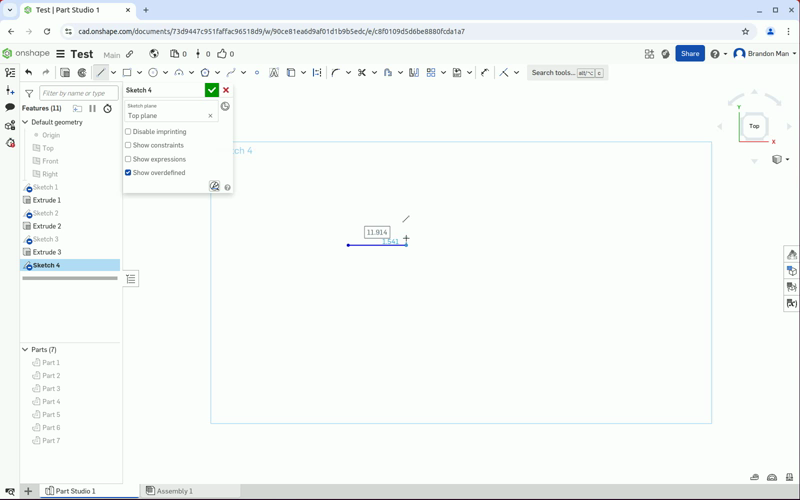
key_up(shift)
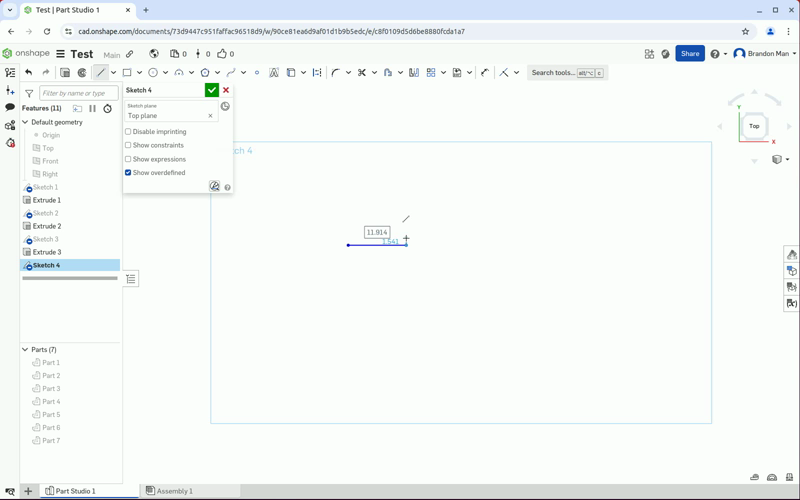
key_down(shift)
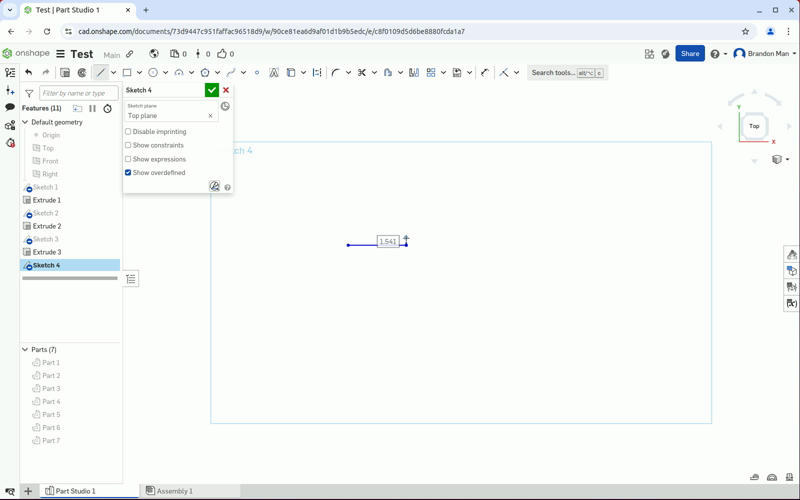
mouse_move(436, 237)
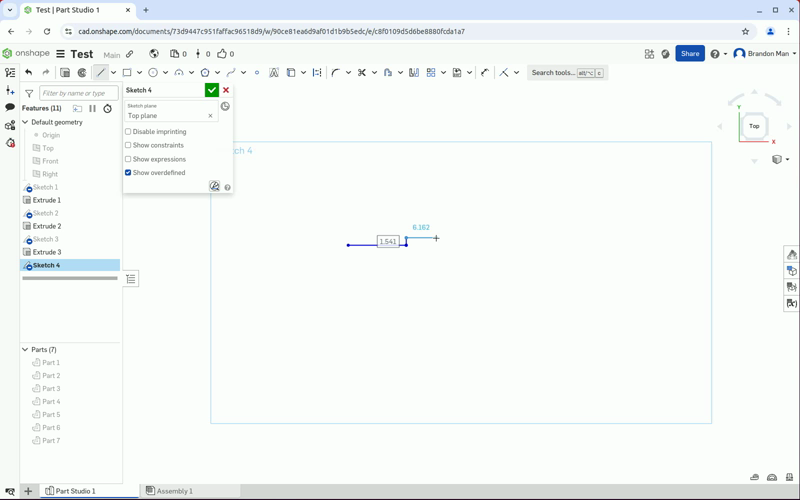
mouse_move(348, 237)
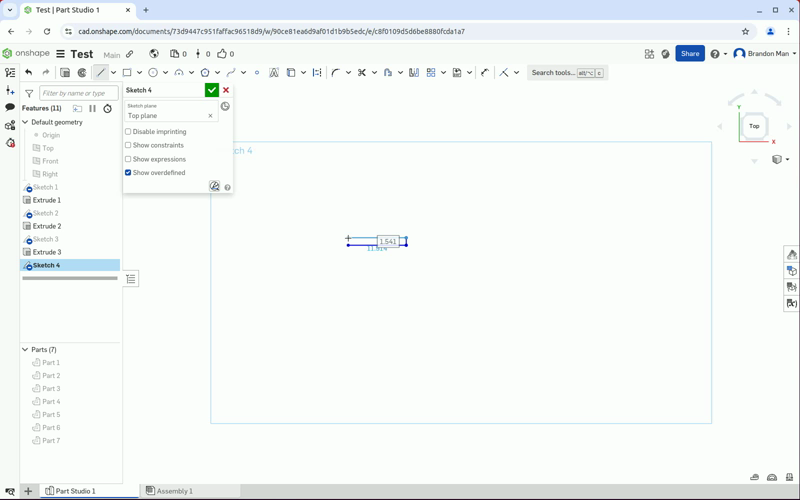
click(348, 237)
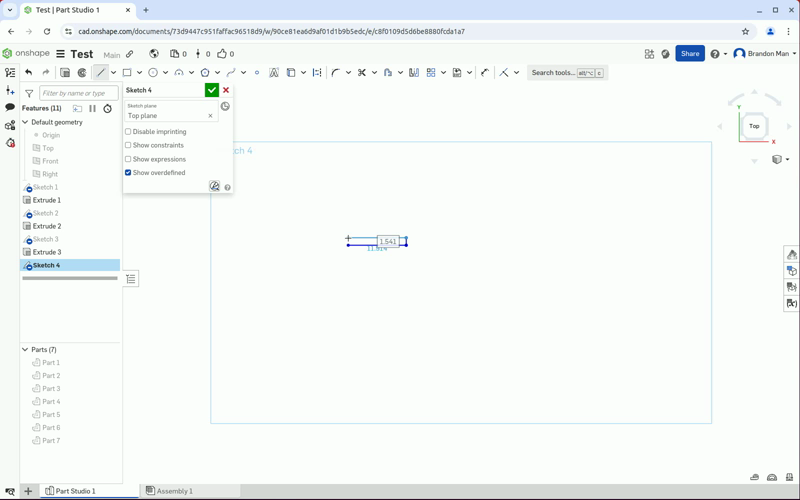
key_up(shift)
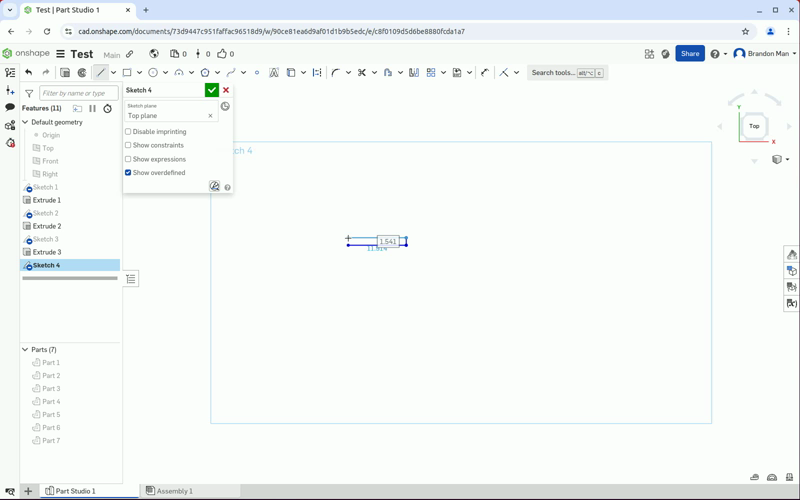
mouse_move(378, 237)
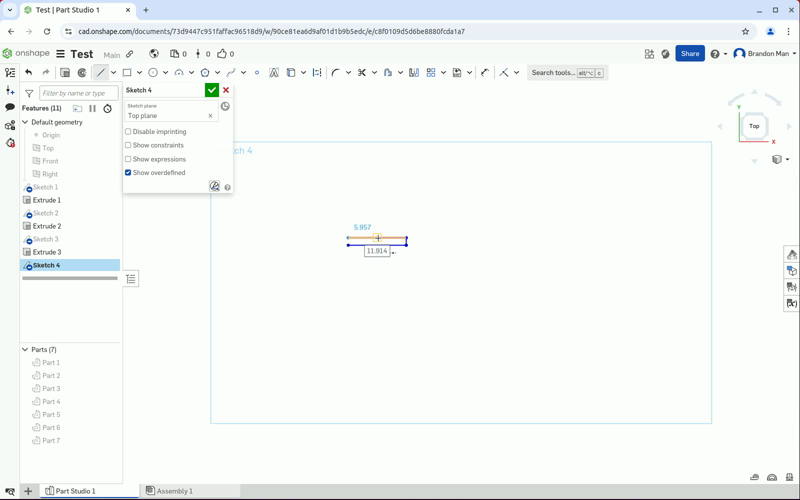
key_down(shift)
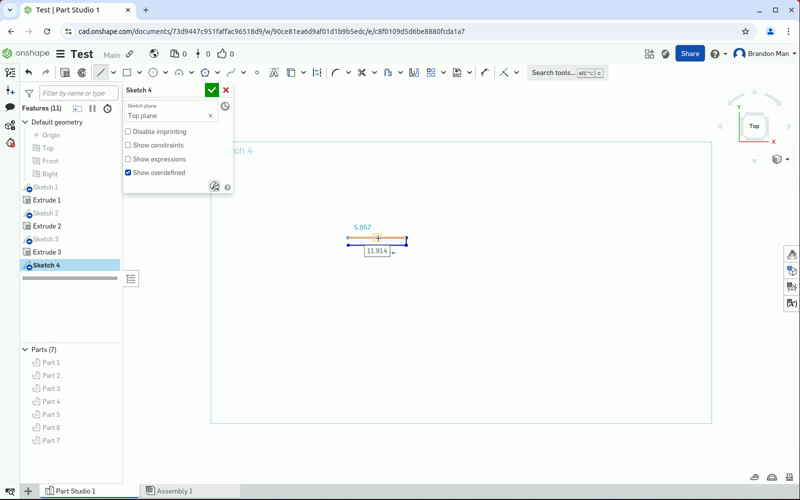
mouse_move(348, 245)
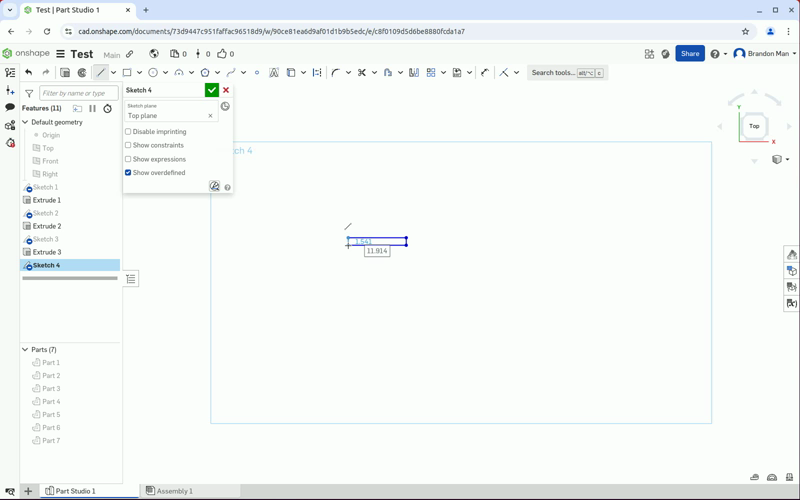
key_up(shift)
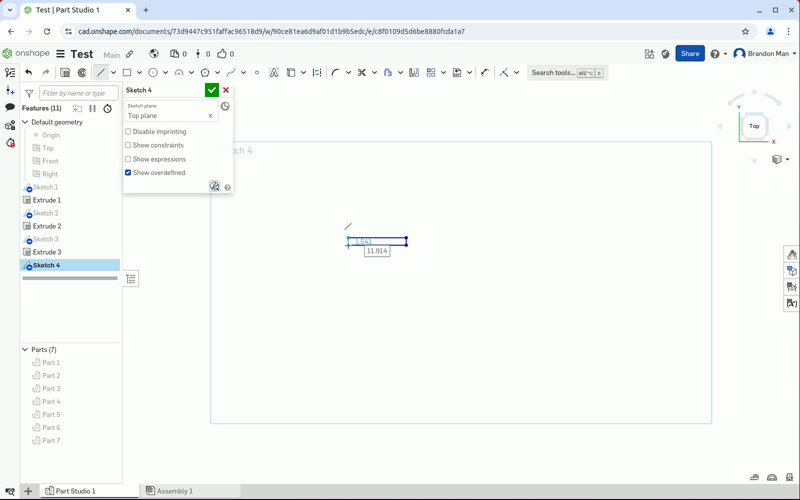
click(348, 245)
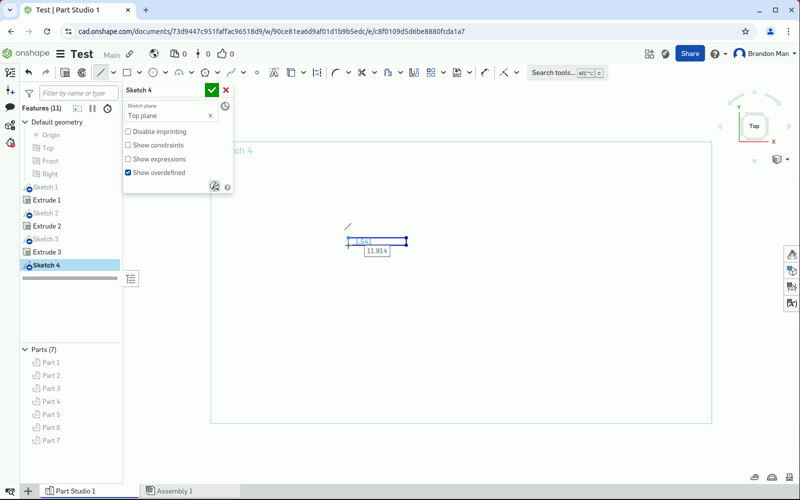
key(esc)
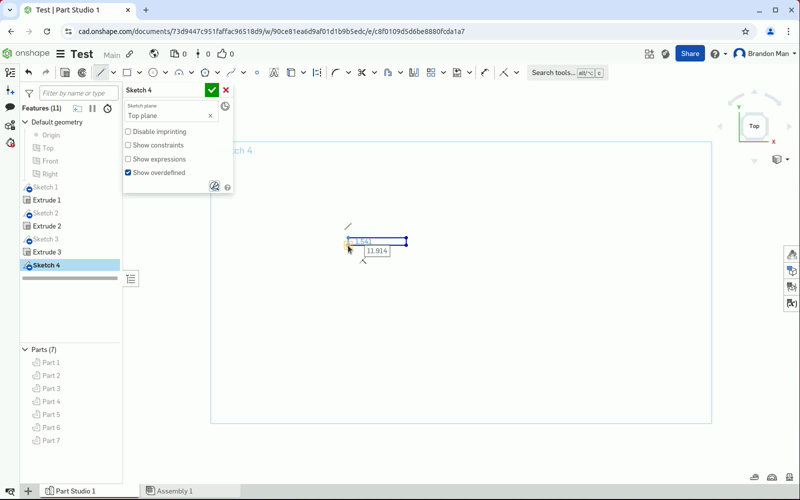
mouse_move(387, 240)
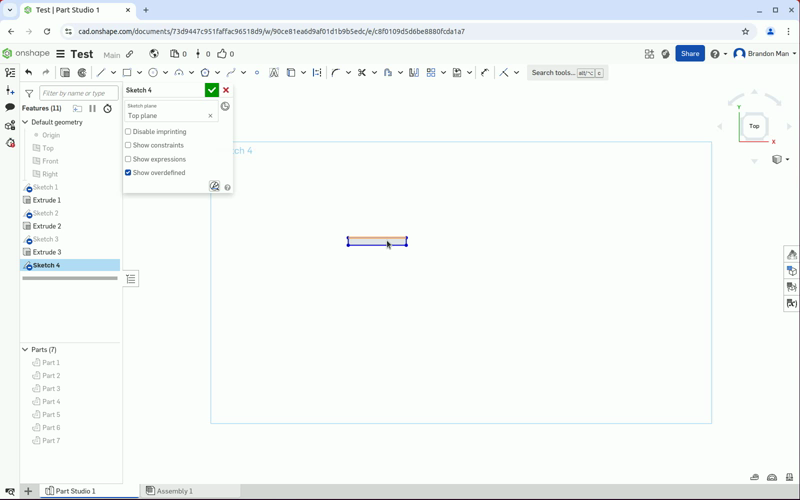
scroll(6)
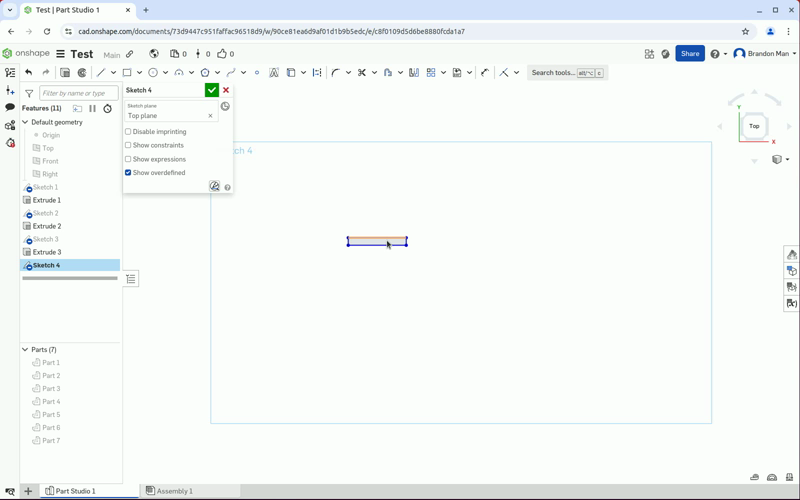
scroll(6)
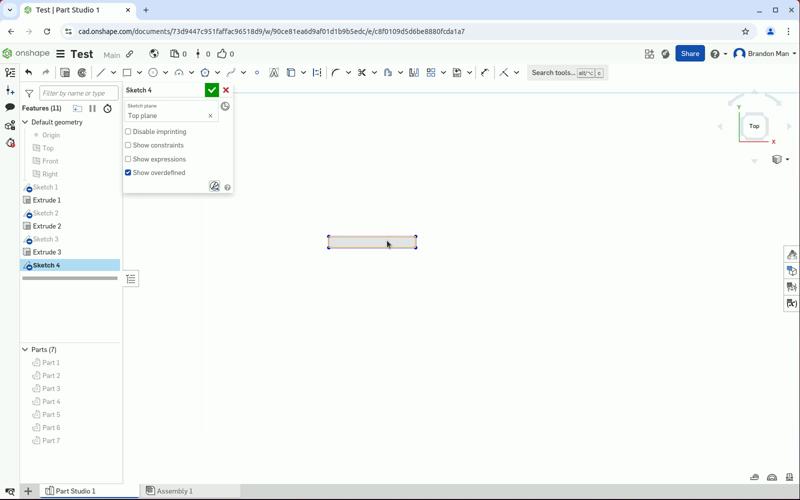
scroll(6)
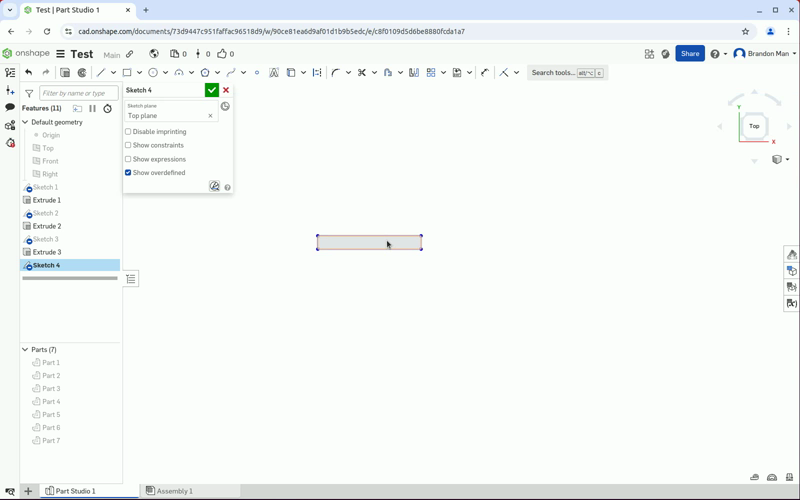
scroll(6)
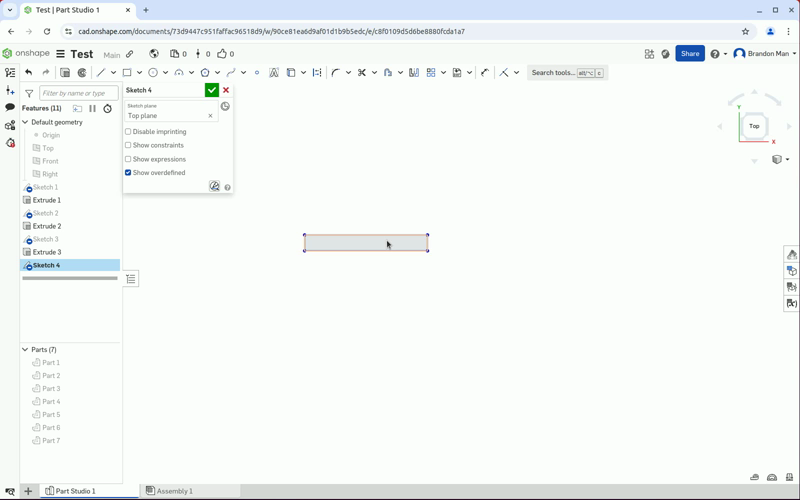
scroll(6)
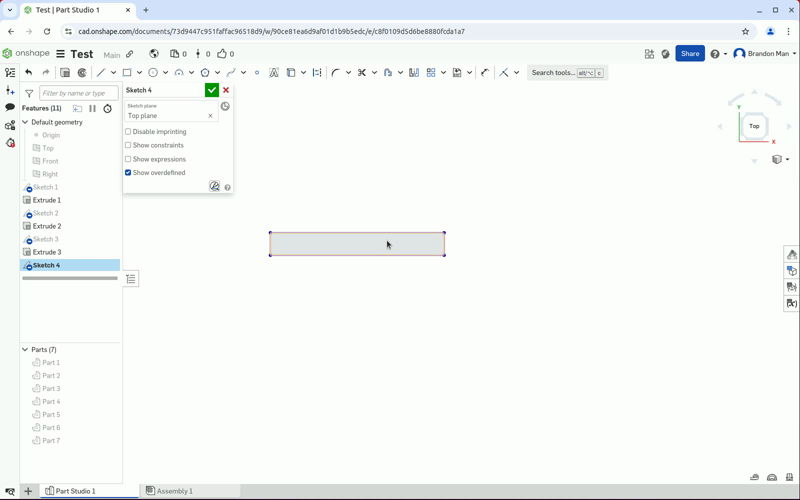
scroll(6)
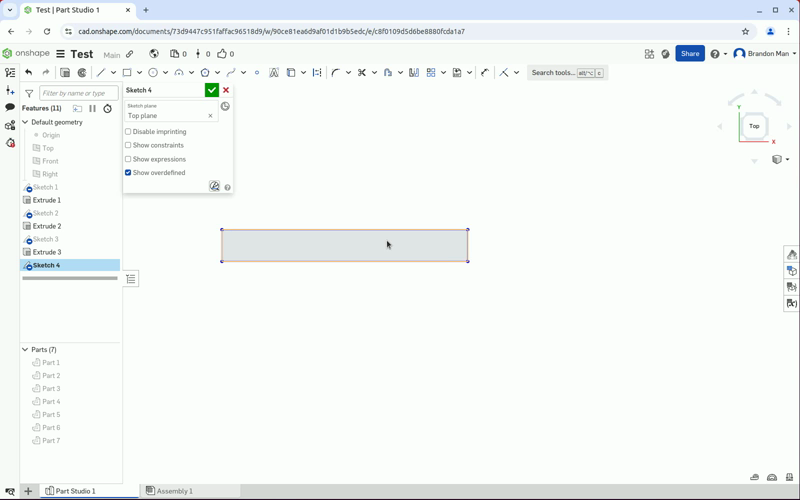
scroll(6)
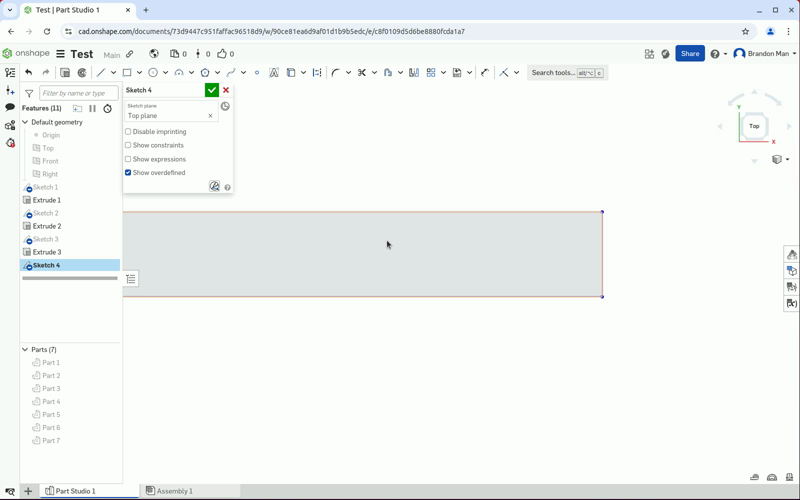
click(387, 240)
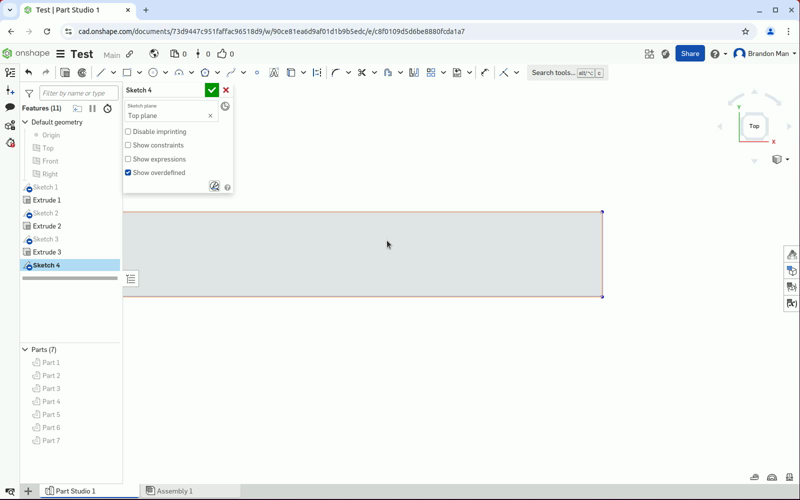
scroll(-6)
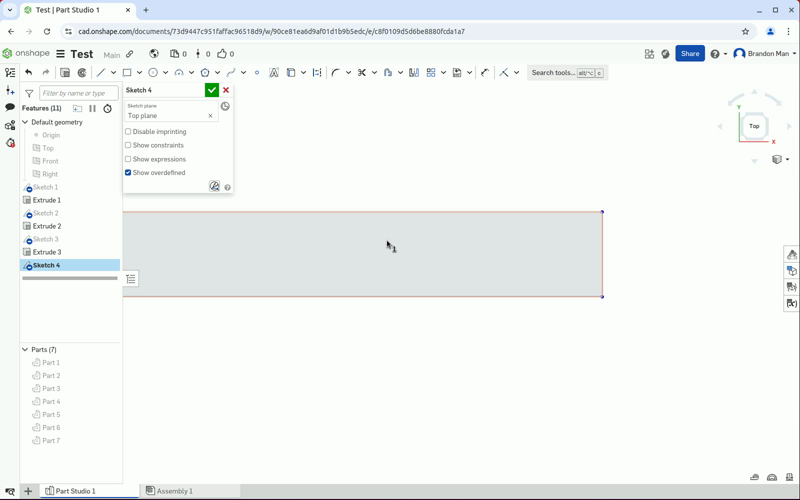
scroll(-6)
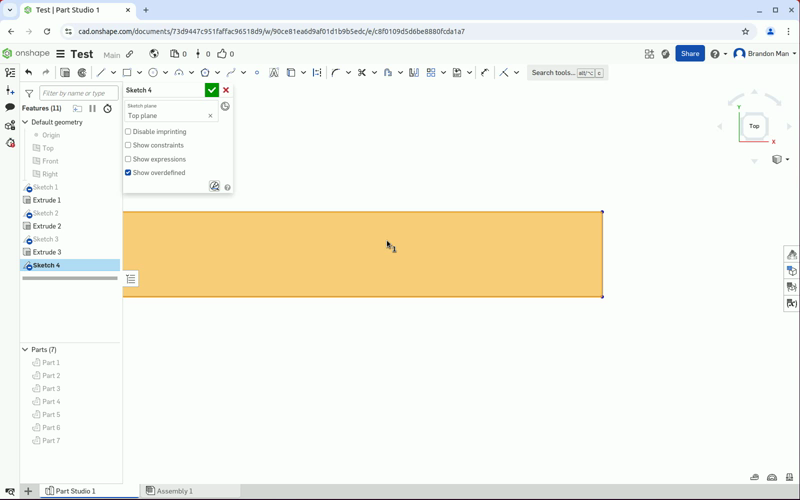
scroll(-6)
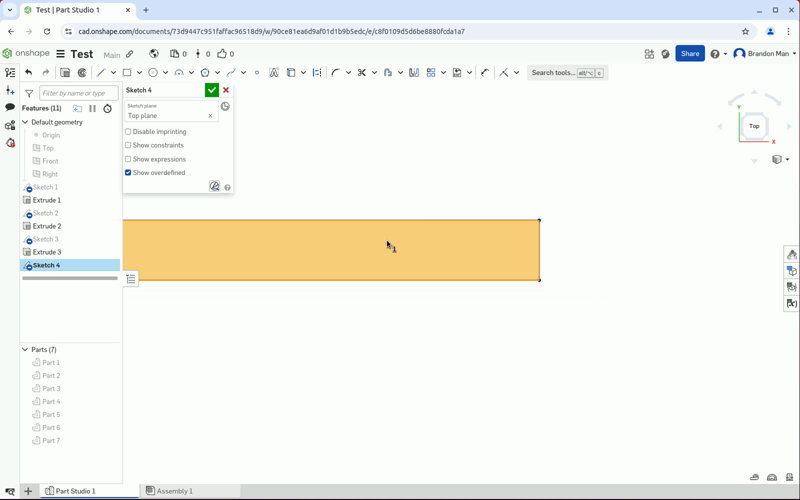
scroll(-6)
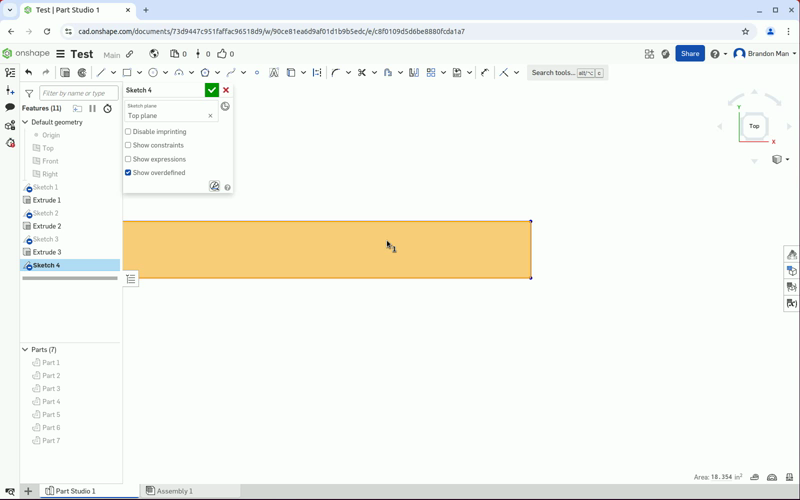
scroll(-6)
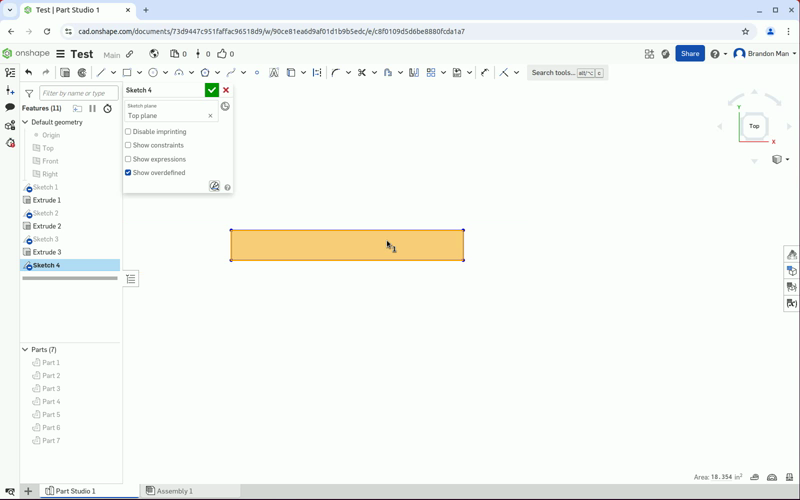
scroll(-6)
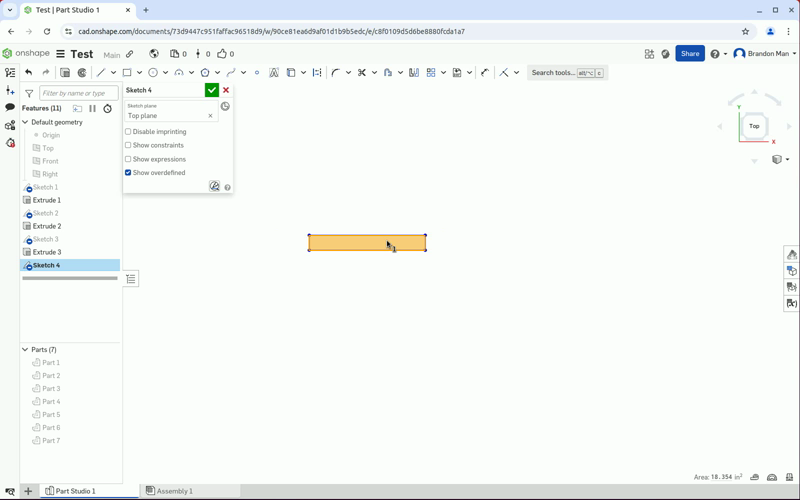
scroll(-6)
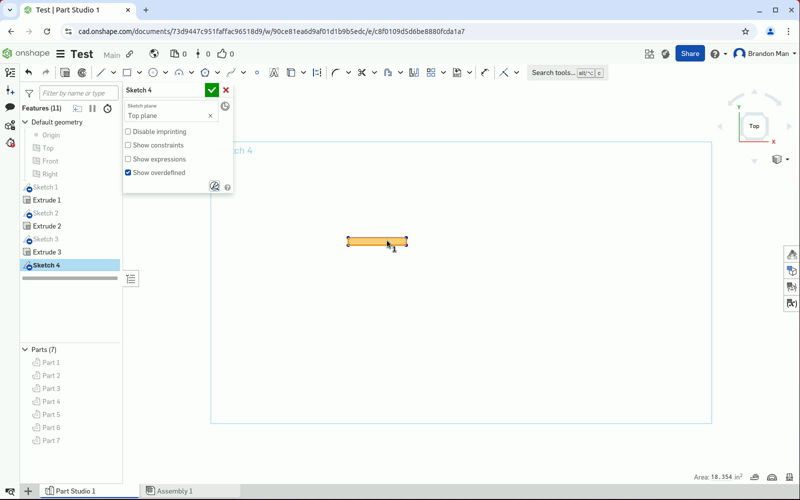
mouse_move(73, 352)
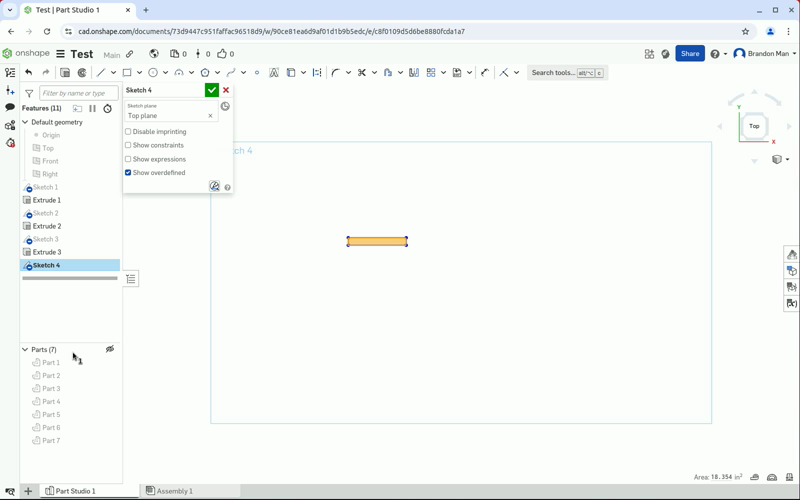
key(shift+y)
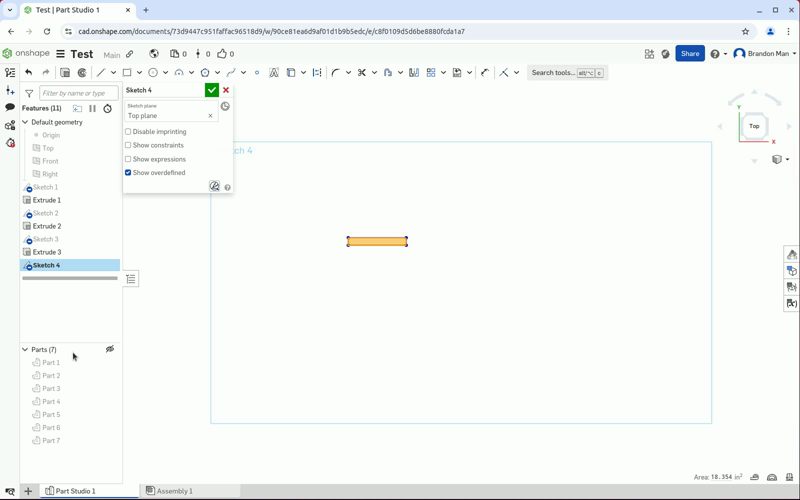
key(shift+e)
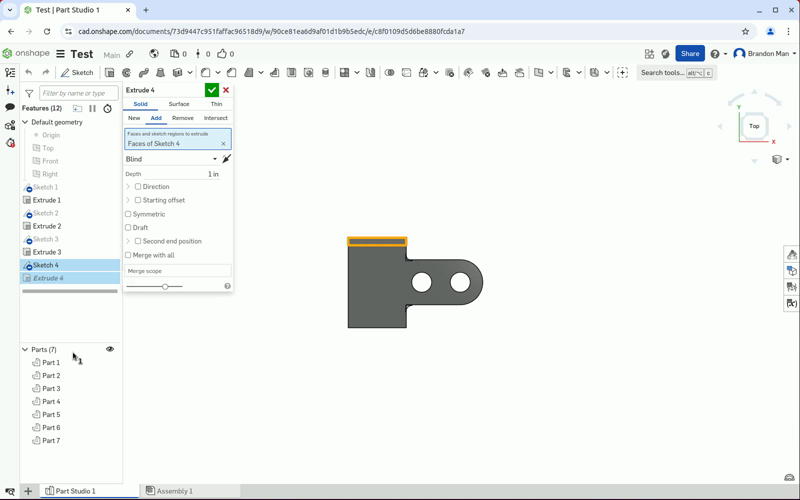
mouse_move(143, 106)
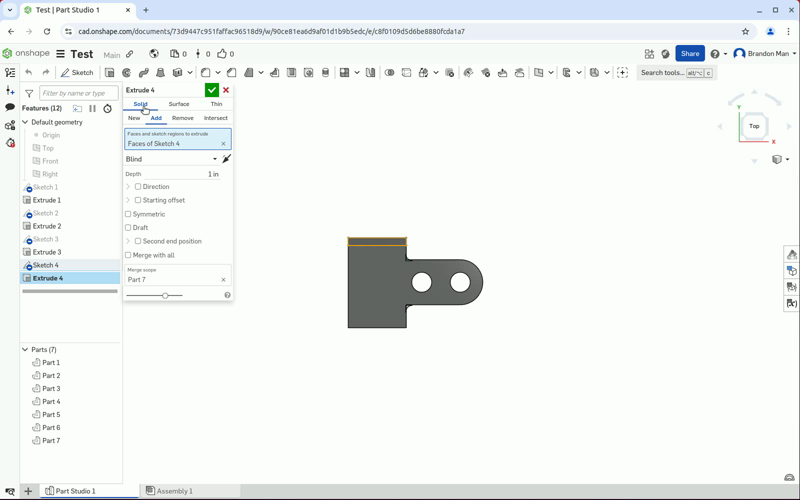
click(143, 106)
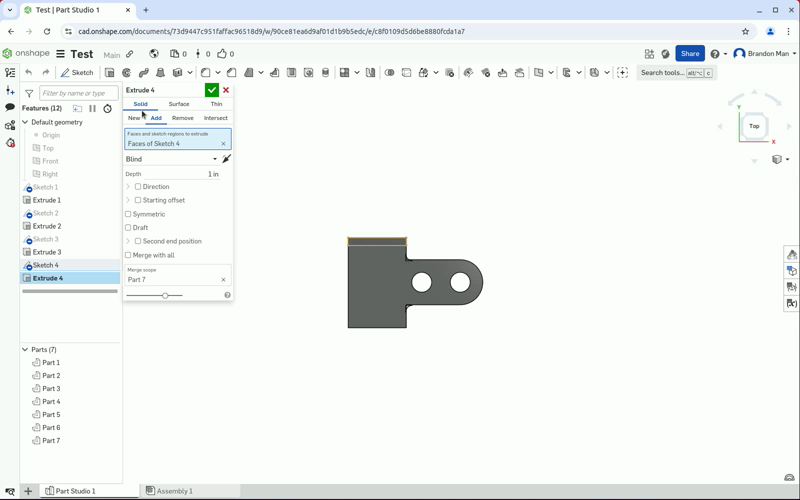
mouse_move(137, 120)
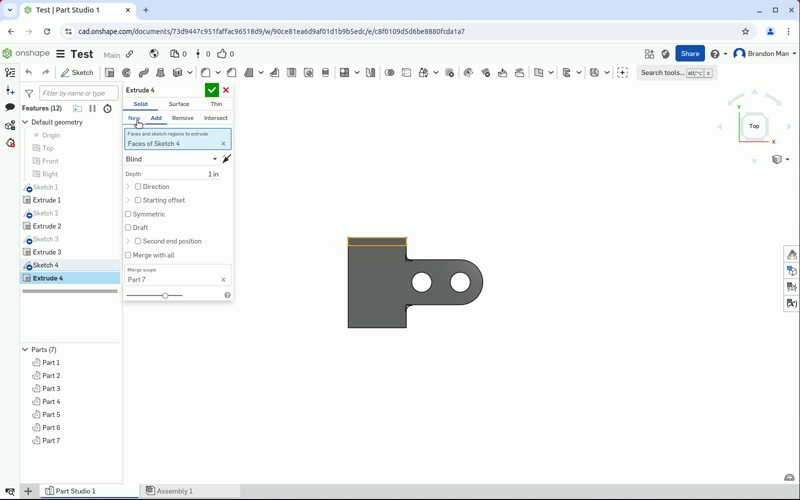
click(137, 120)
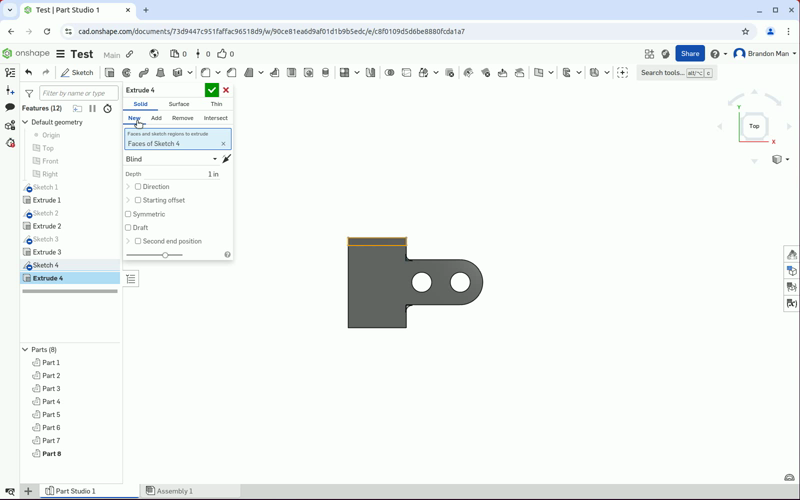
key(tab, 4)
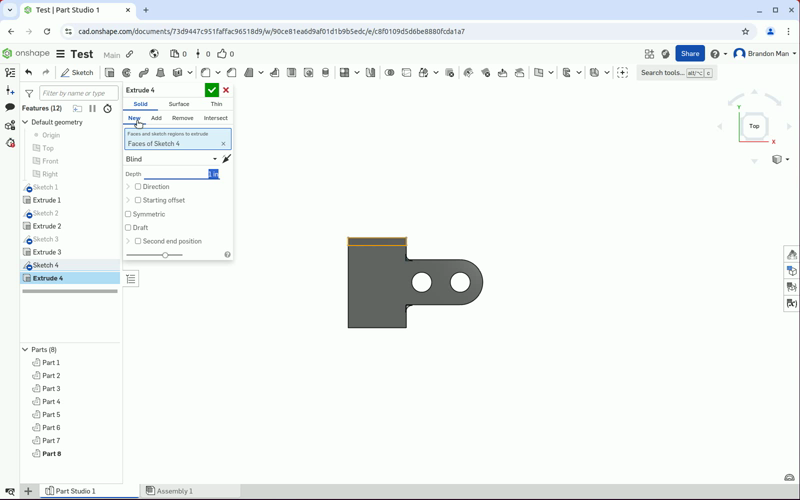
text(9.147)
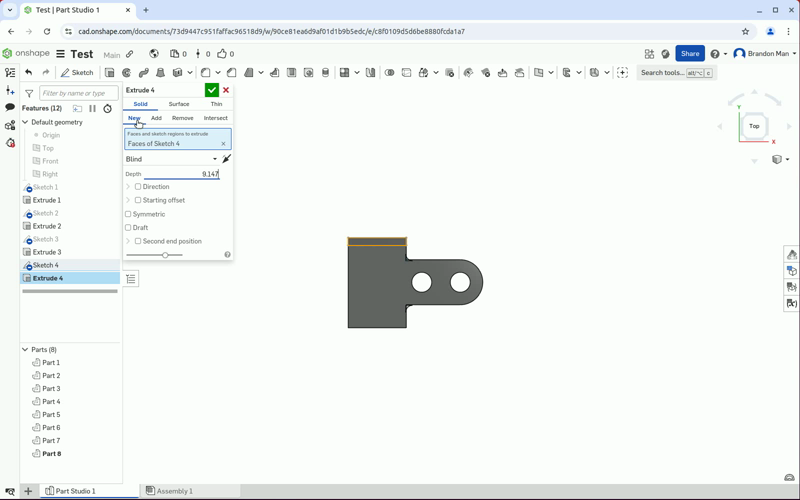
key(enter)
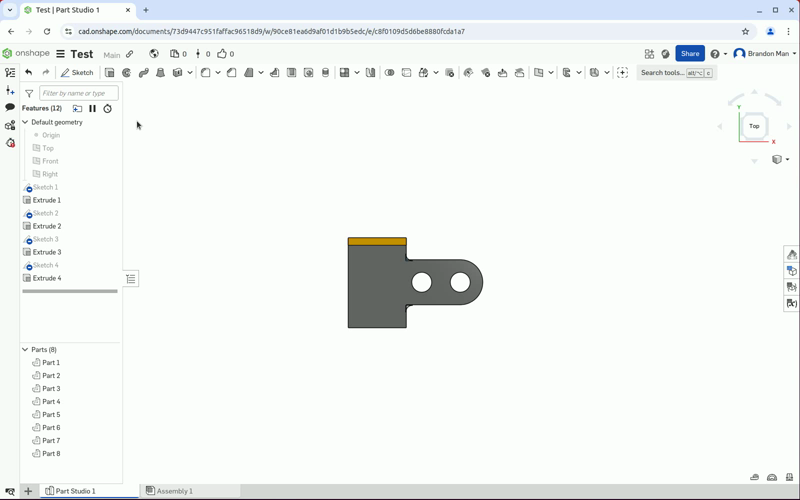
key(shift+h)
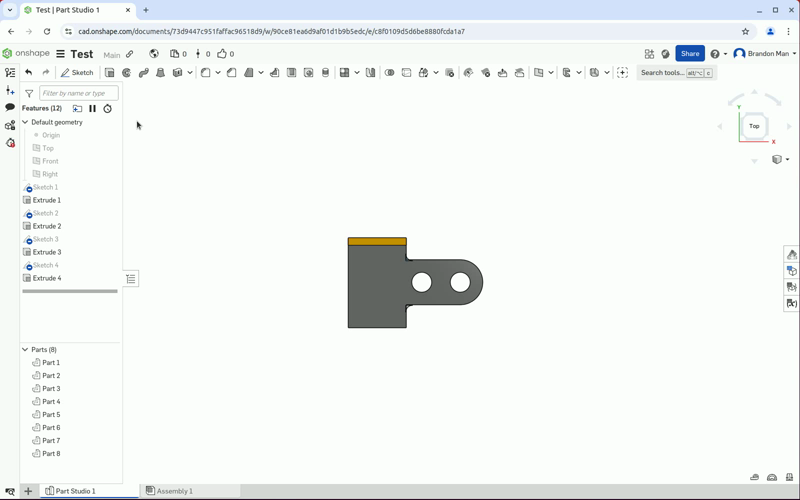
key(shift+h)
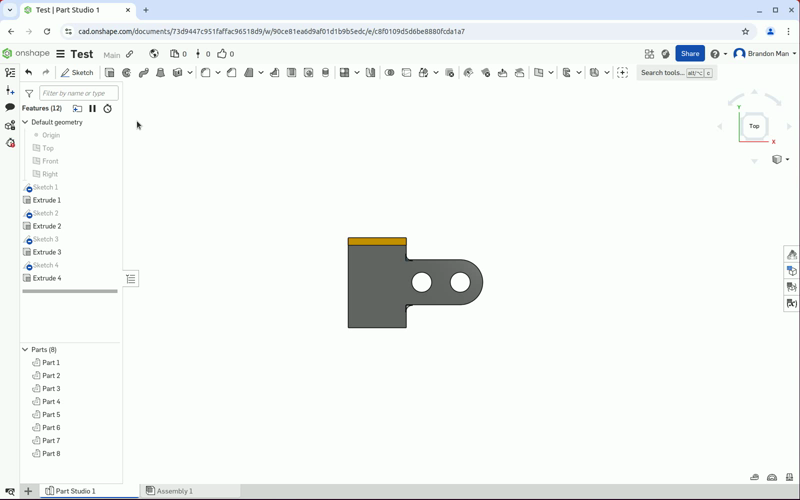
mouse_move(73, 189)
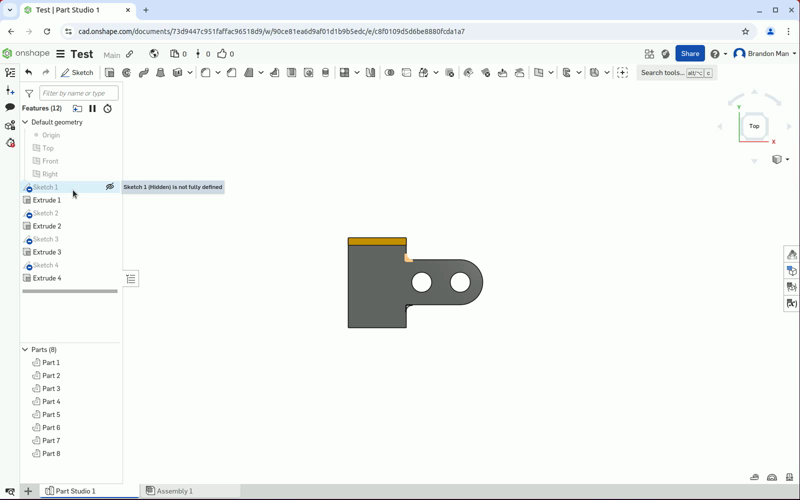
click(73, 189)
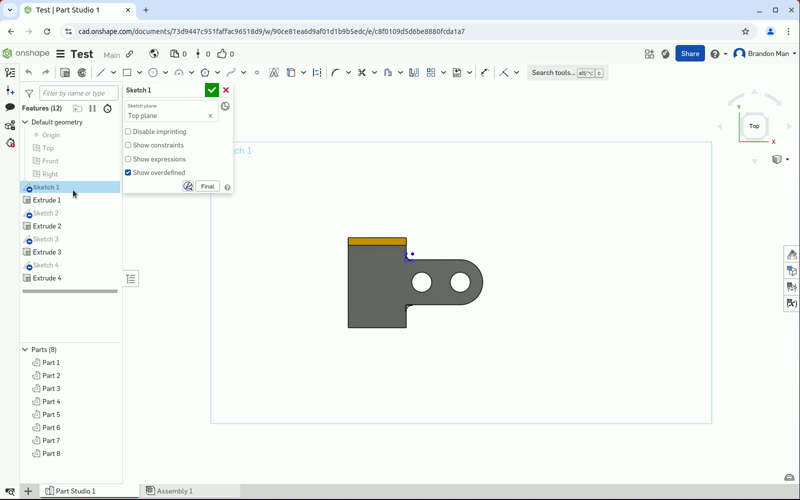
mouse_move(229, 92)
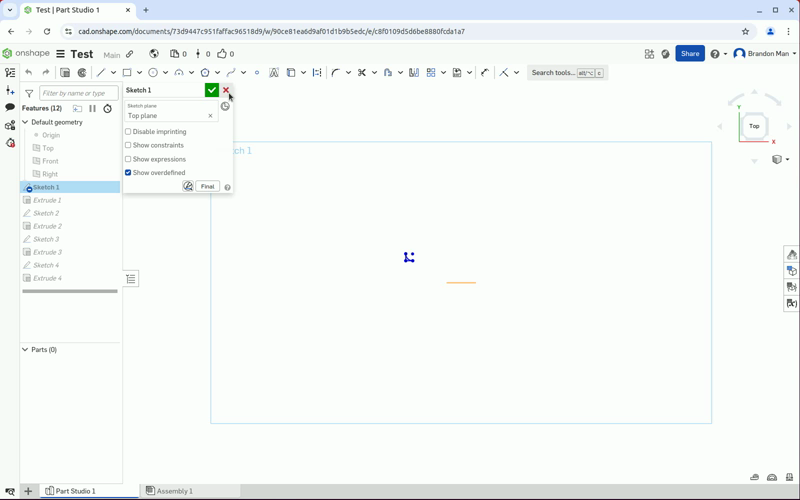
click(229, 92)
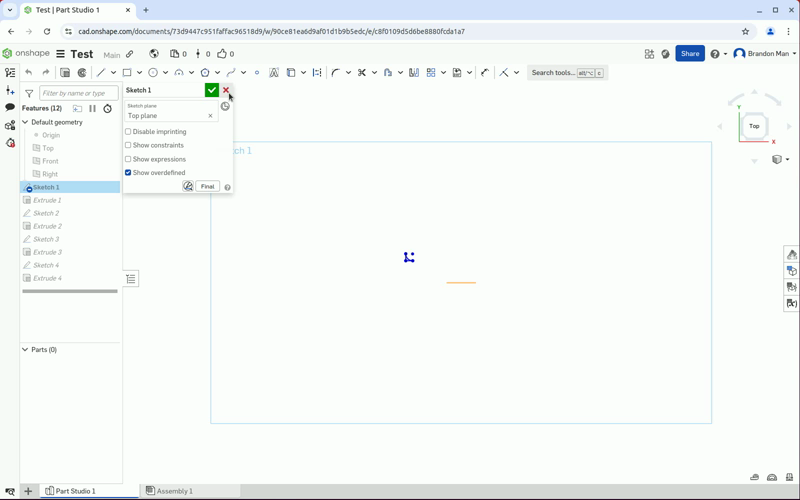
key(shift+s)
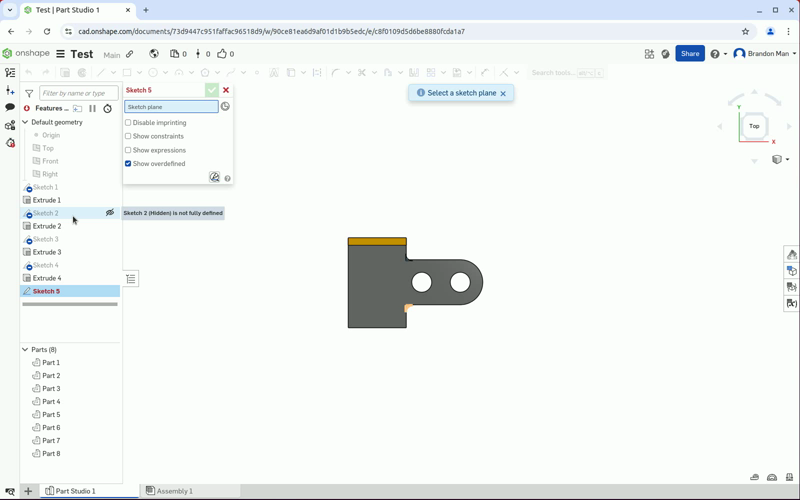
scroll(3)
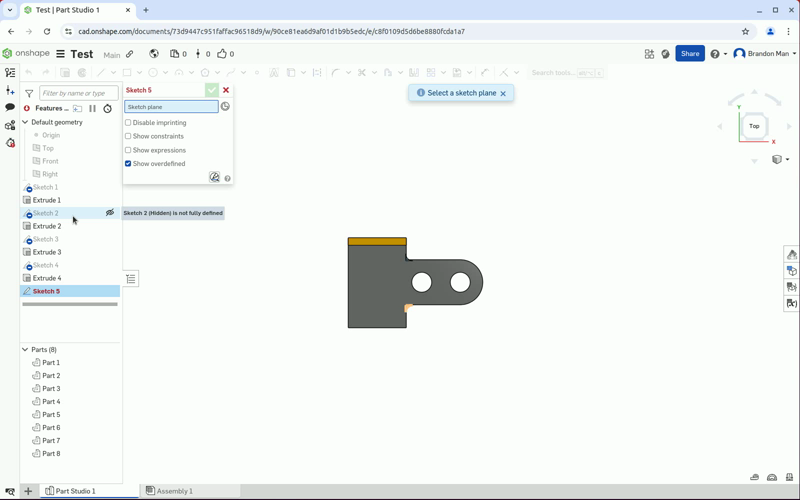
mouse_move(73, 150)
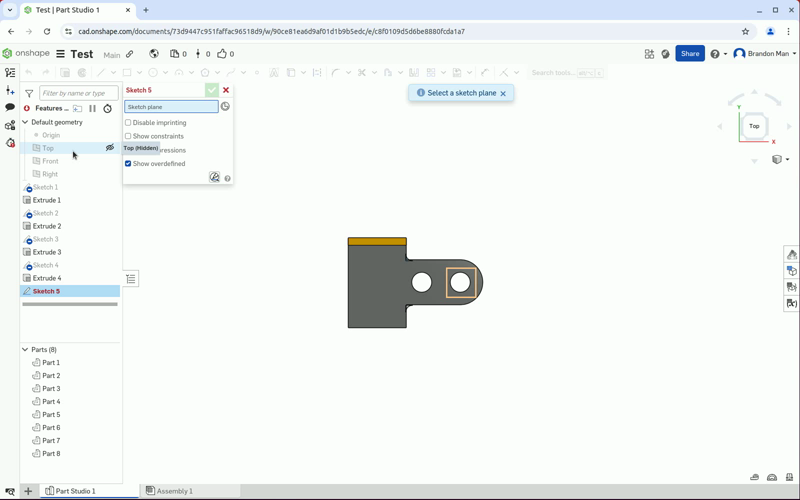
click(73, 150)
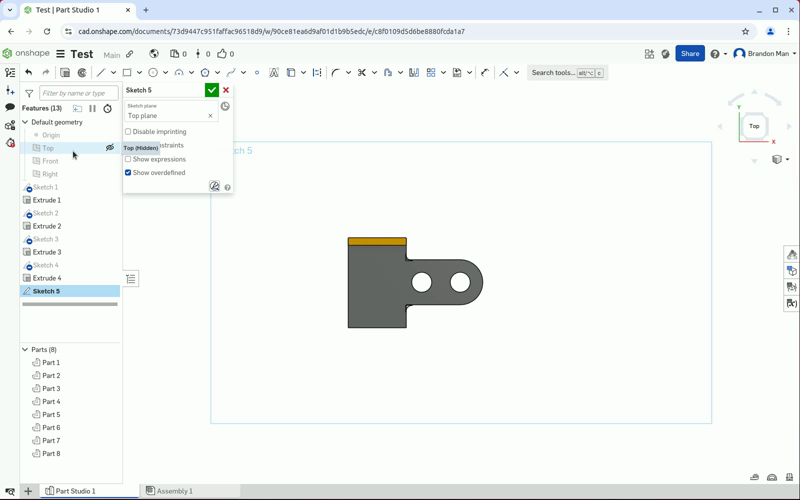
mouse_move(73, 352)
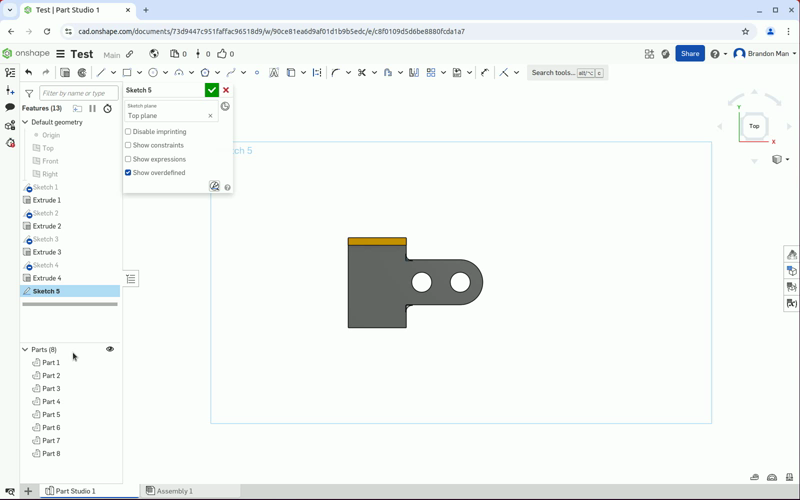
key(y)
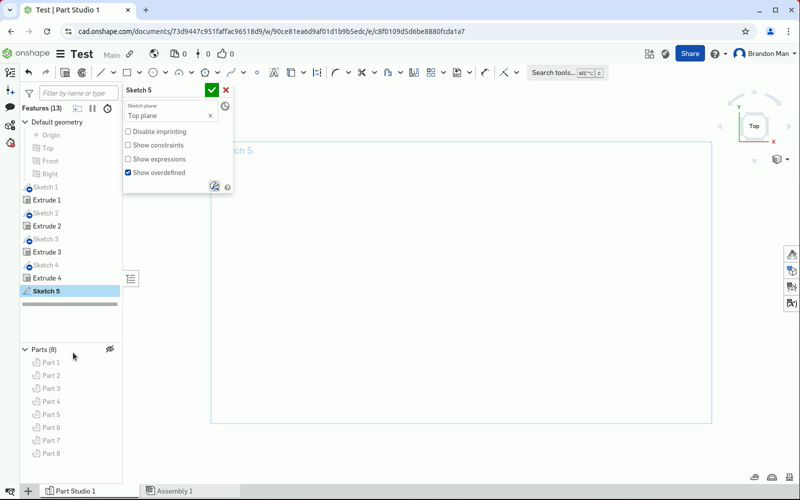
key(l)
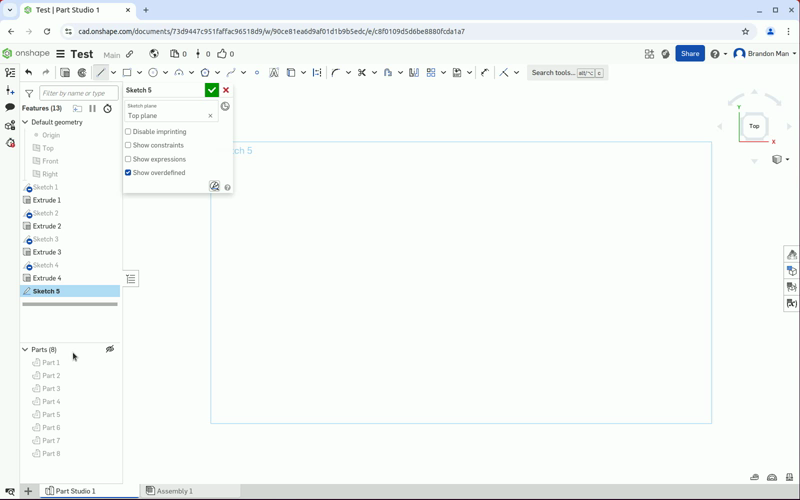
key_down(shift)
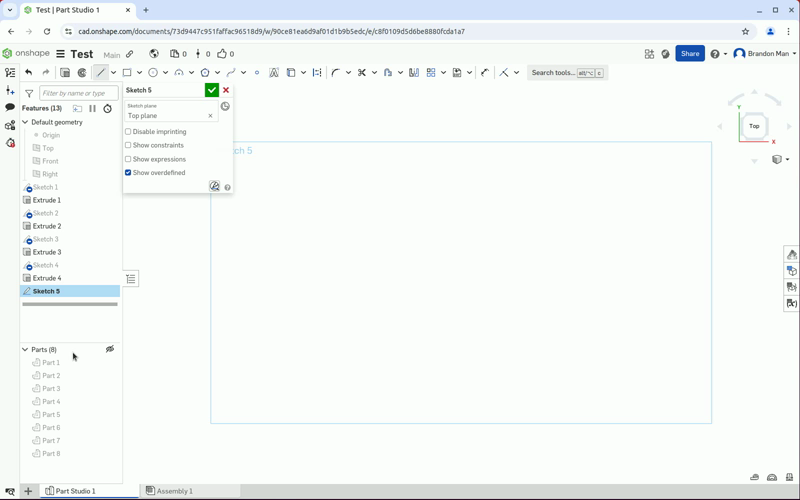
mouse_move(348, 327)
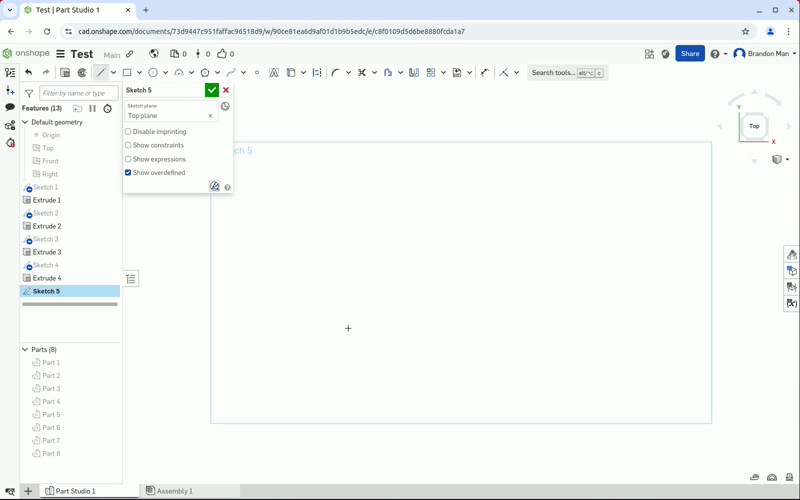
click(348, 327)
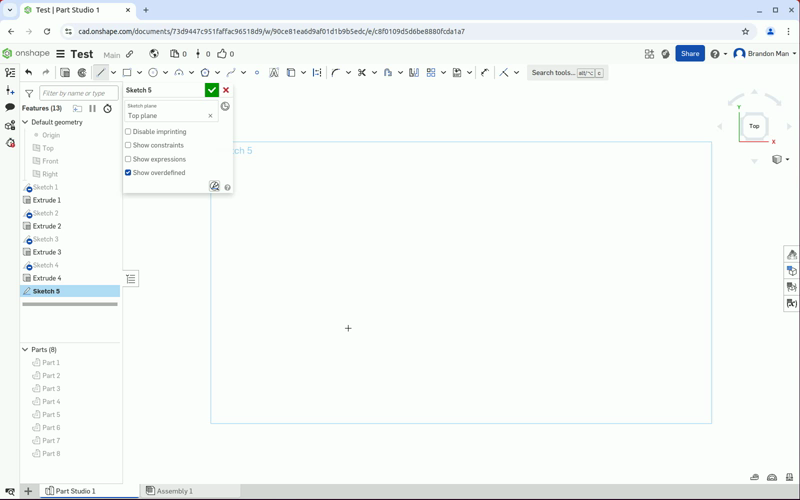
key_up(shift)
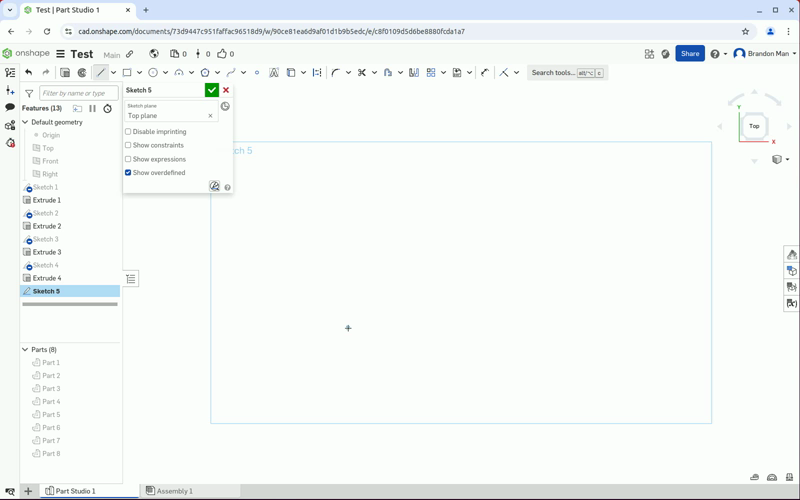
key_down(shift)
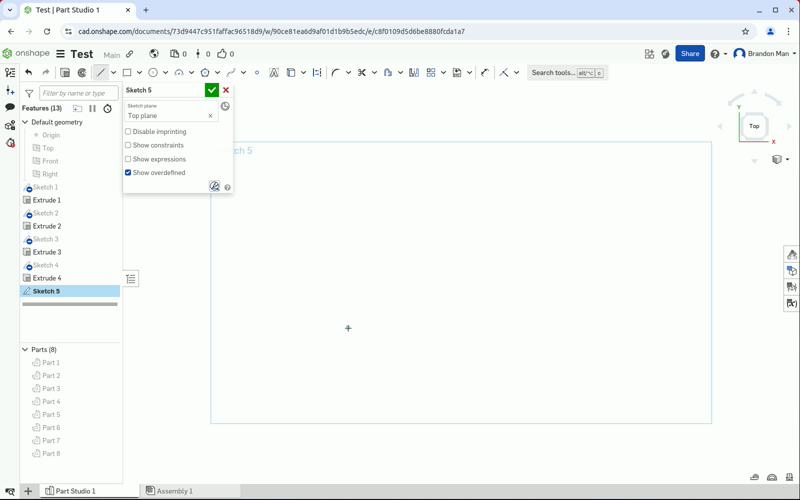
mouse_move(378, 327)
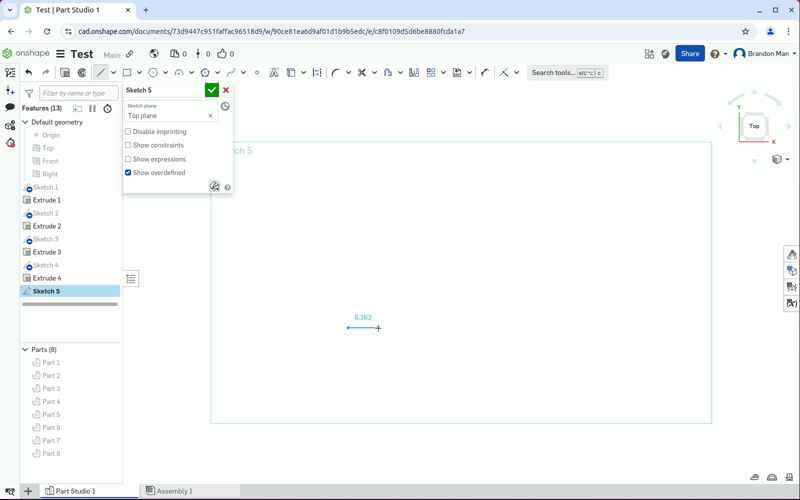
mouse_move(406, 327)
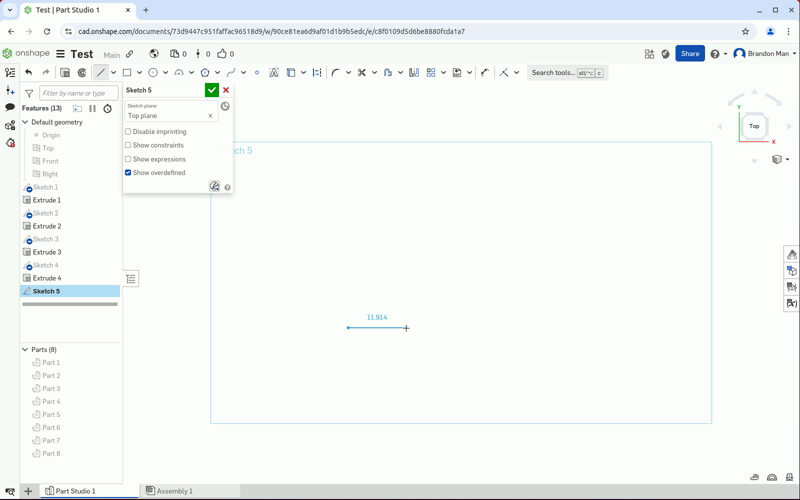
click(406, 327)
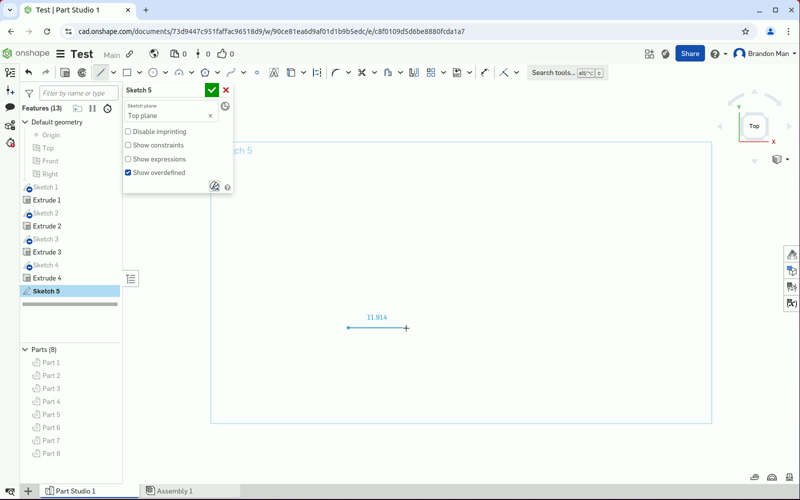
key_up(shift)
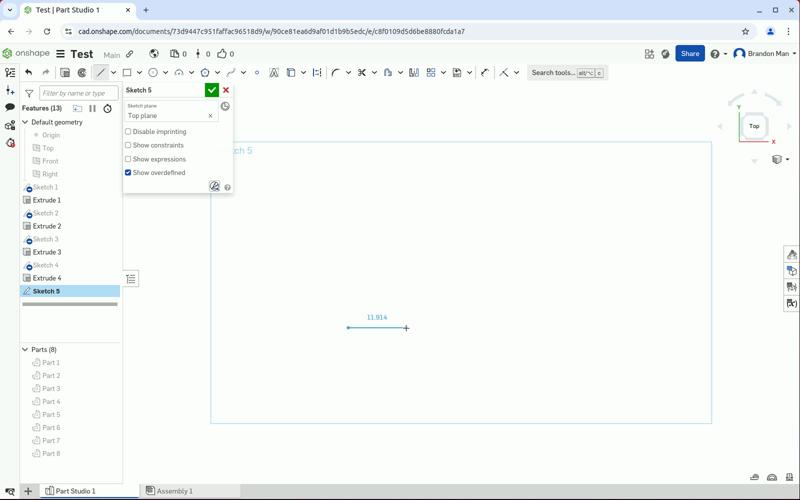
key_down(shift)
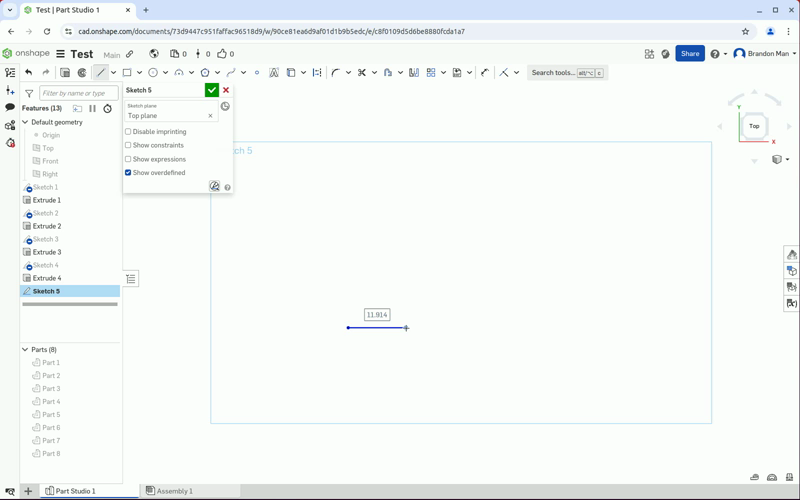
mouse_move(436, 327)
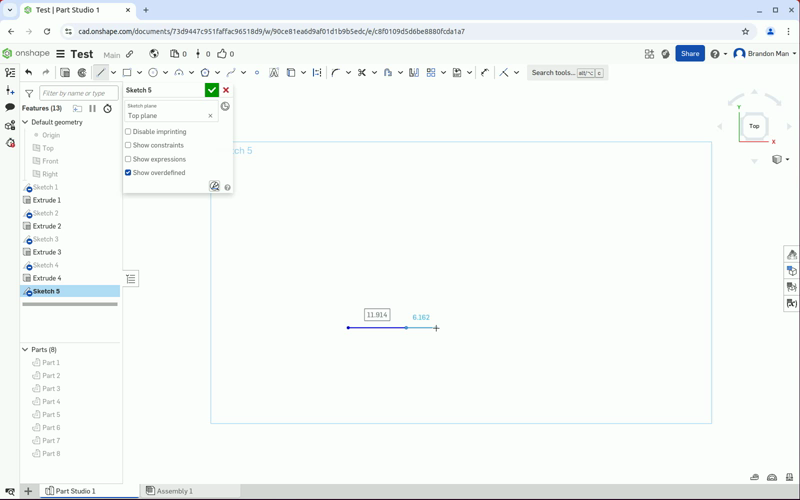
mouse_move(406, 319)
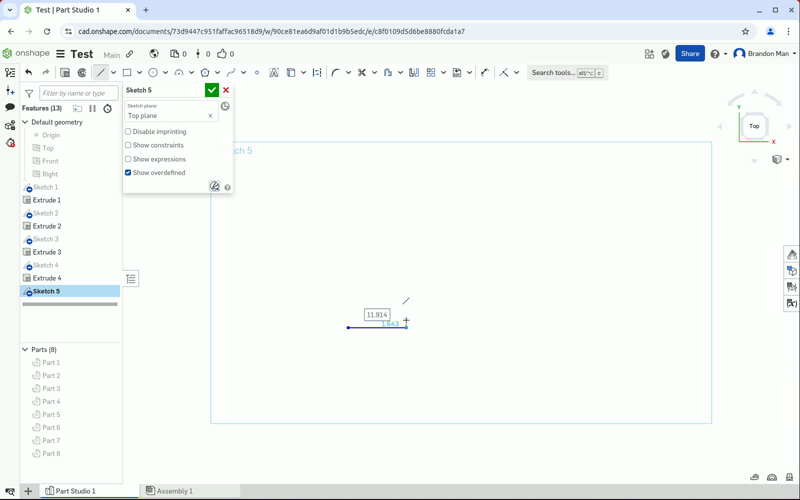
click(406, 319)
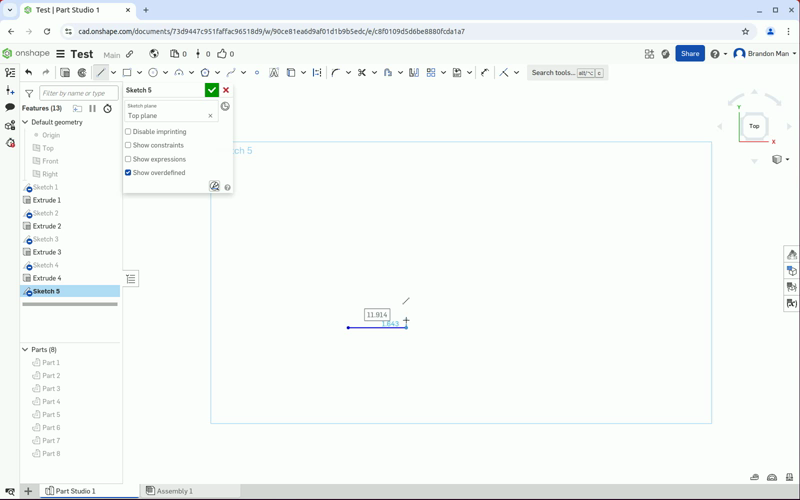
key_up(shift)
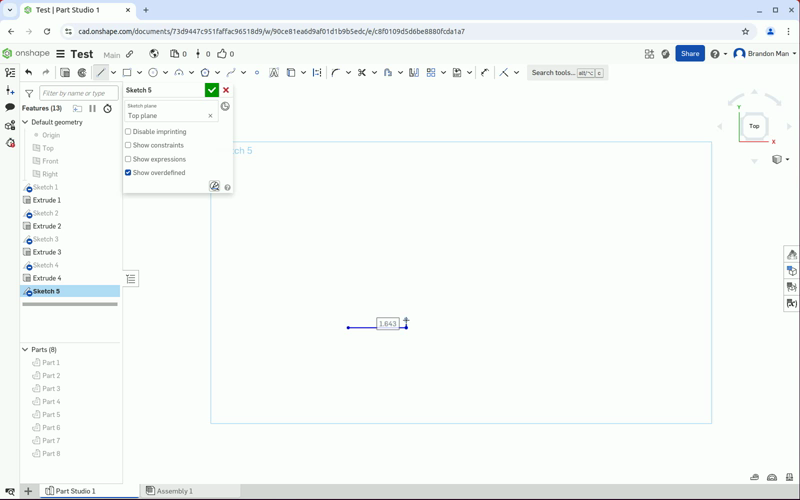
key_down(shift)
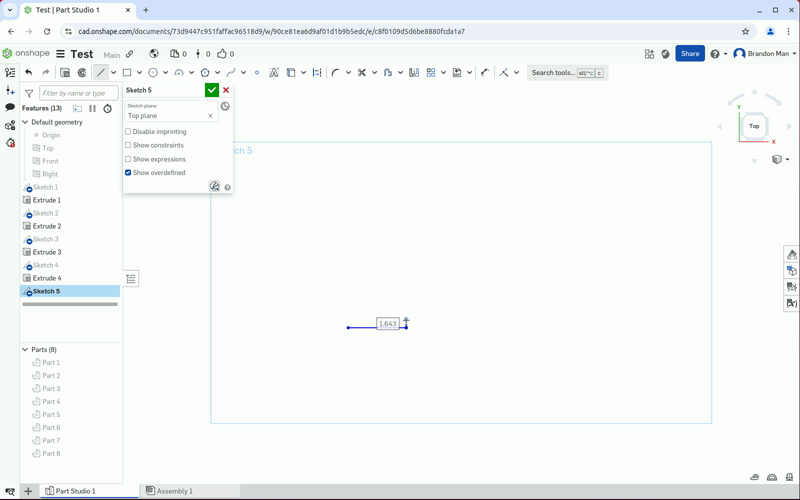
mouse_move(436, 319)
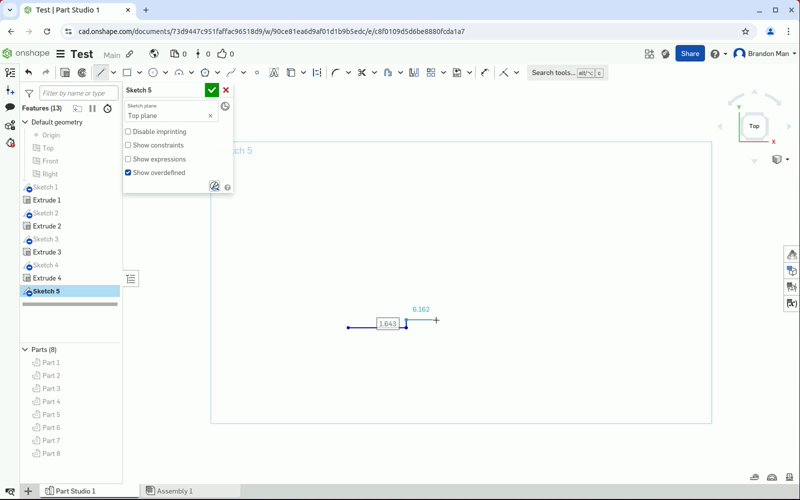
mouse_move(348, 319)
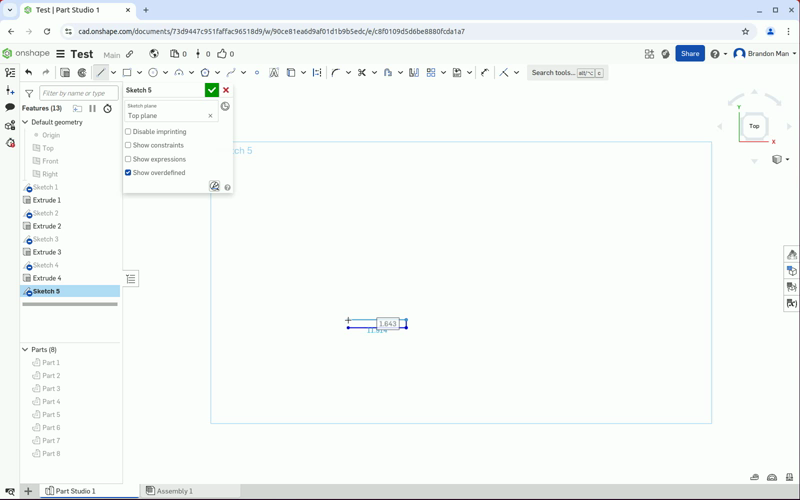
click(348, 319)
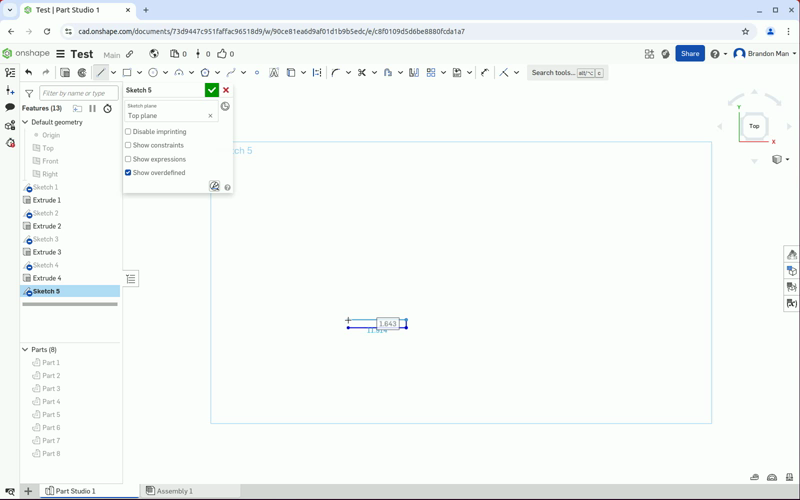
key_up(shift)
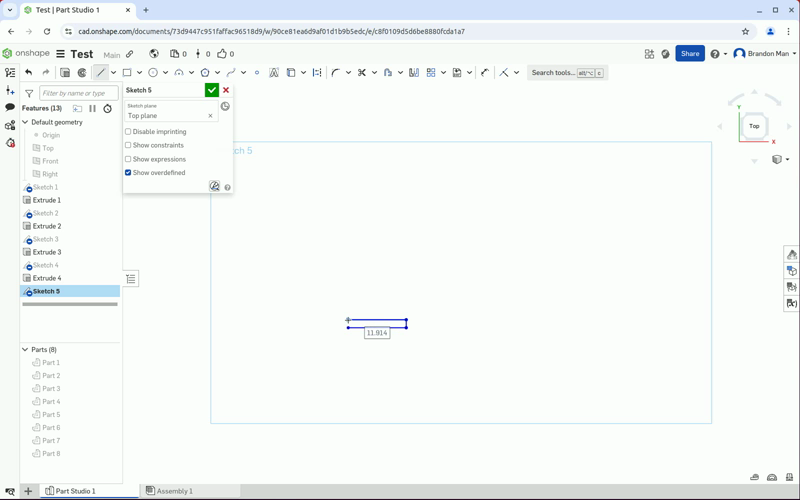
mouse_move(378, 319)
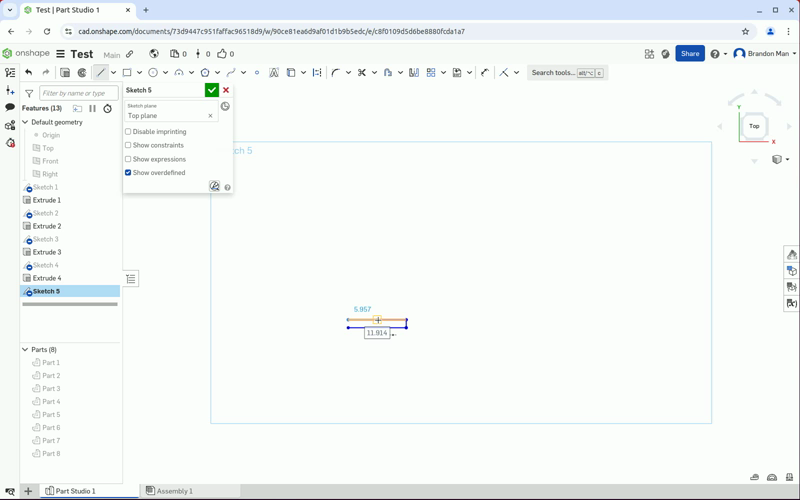
key_down(shift)
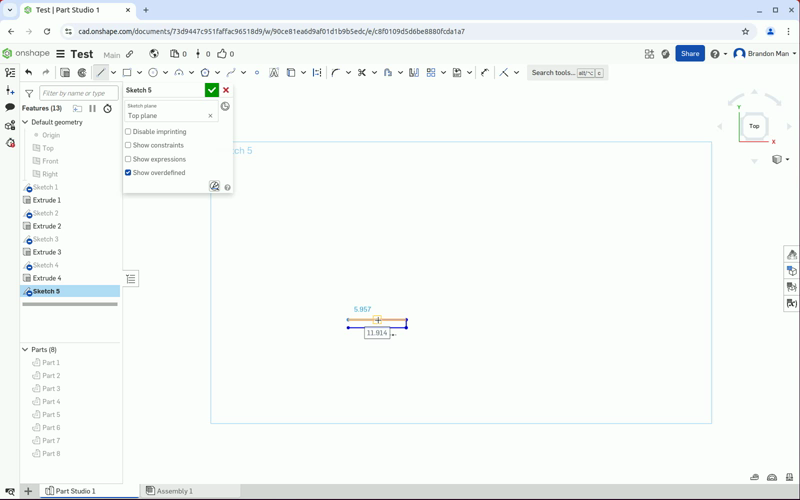
mouse_move(348, 327)
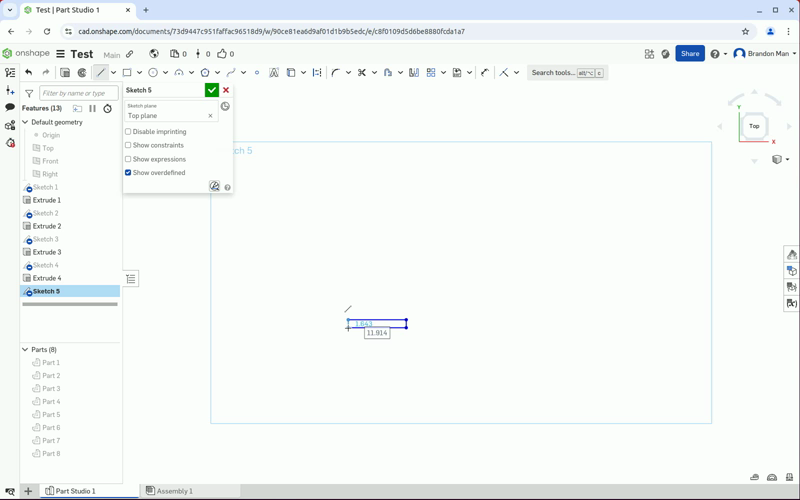
key_up(shift)
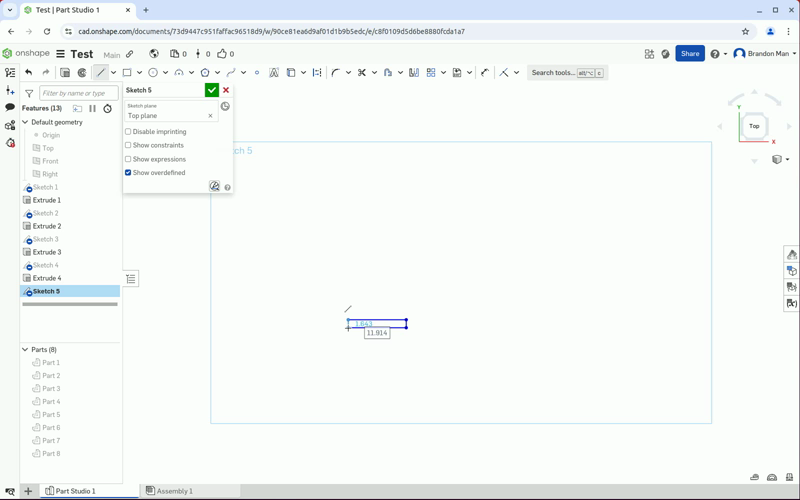
click(348, 327)
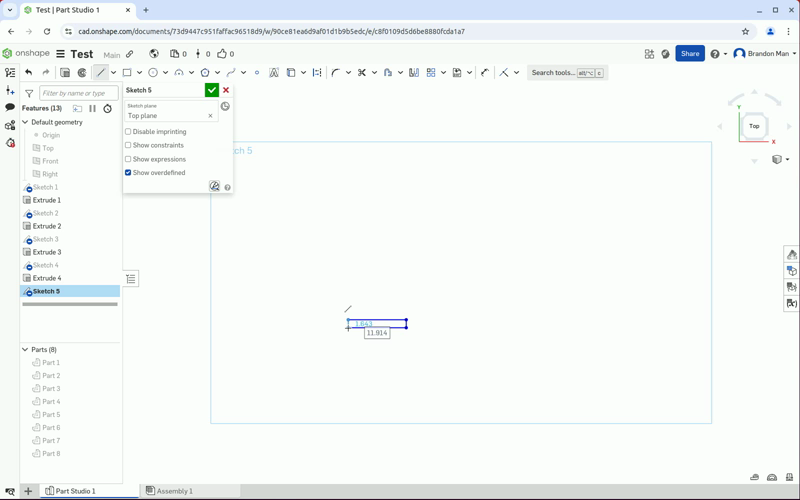
key(esc)
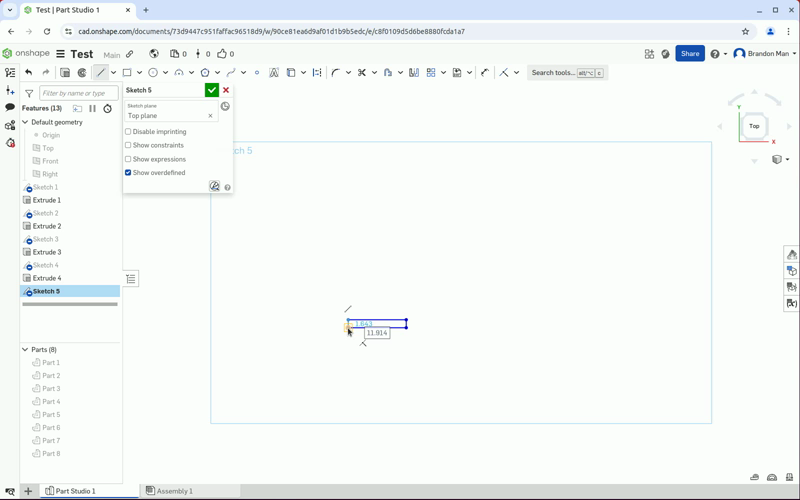
mouse_move(353, 324)
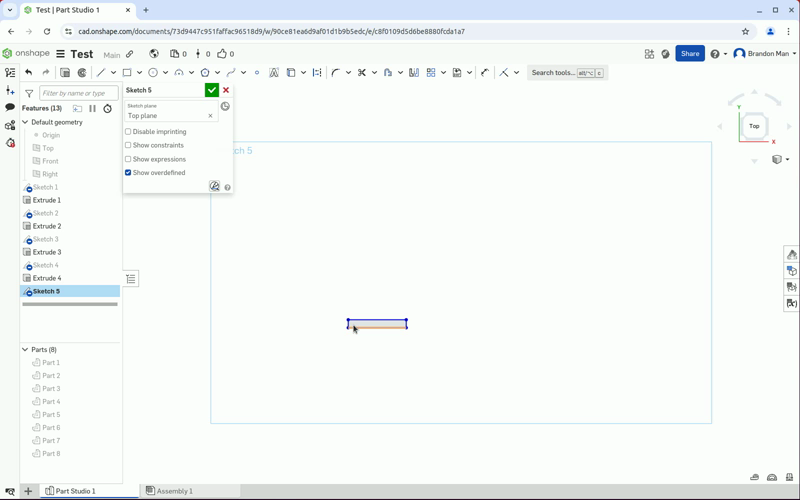
scroll(6)
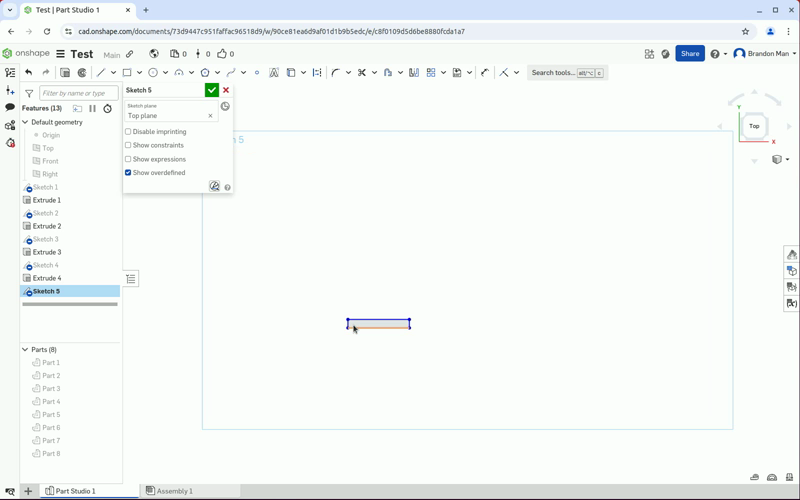
scroll(6)
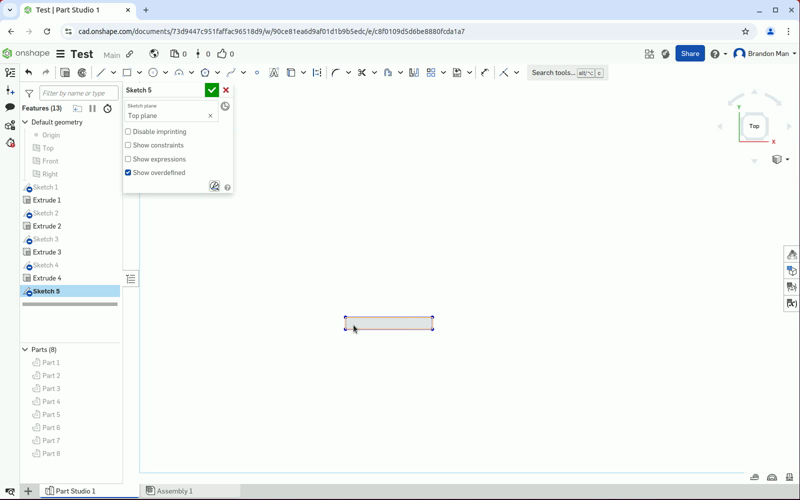
scroll(6)
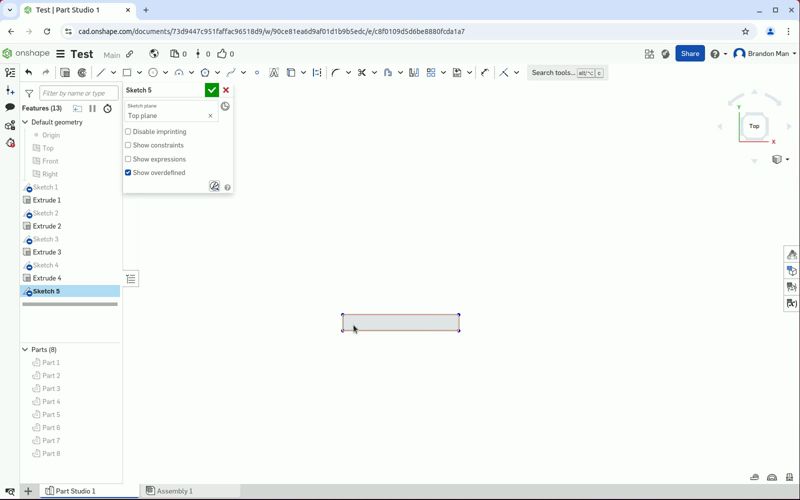
scroll(6)
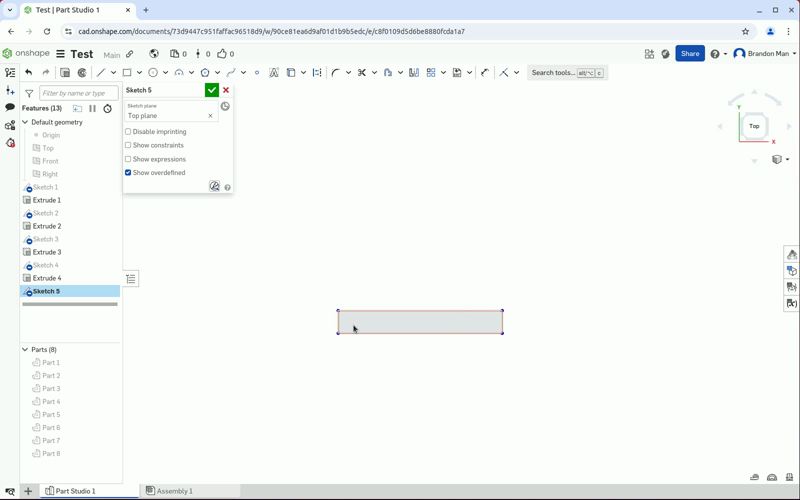
scroll(6)
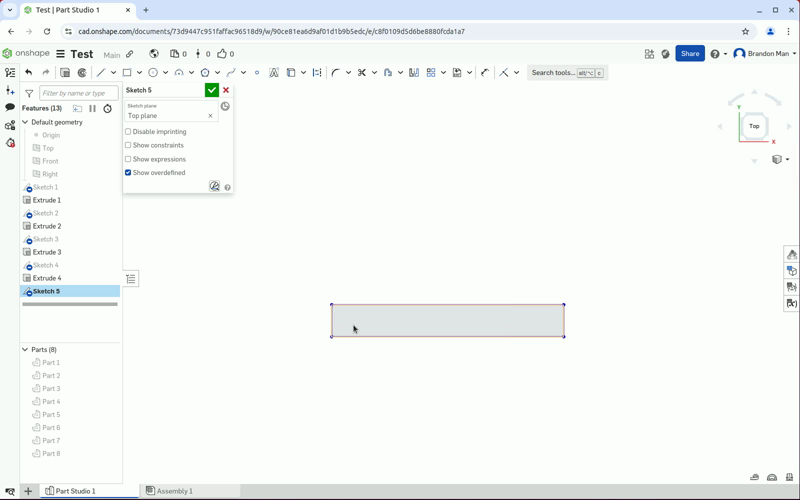
scroll(6)
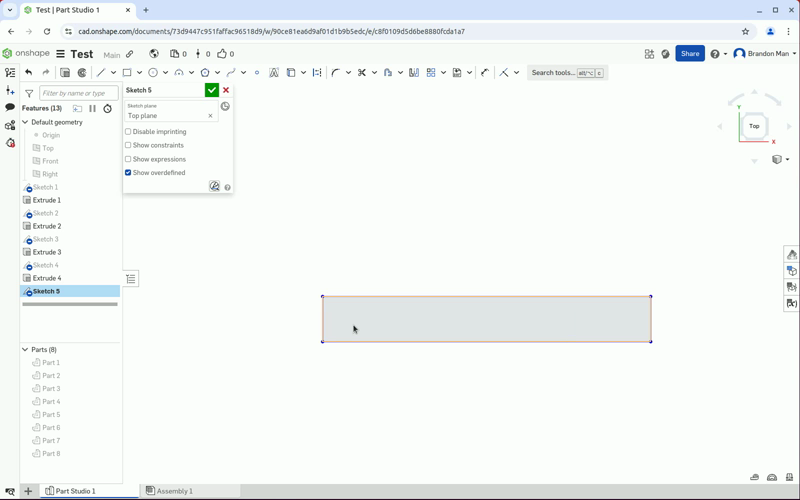
scroll(6)
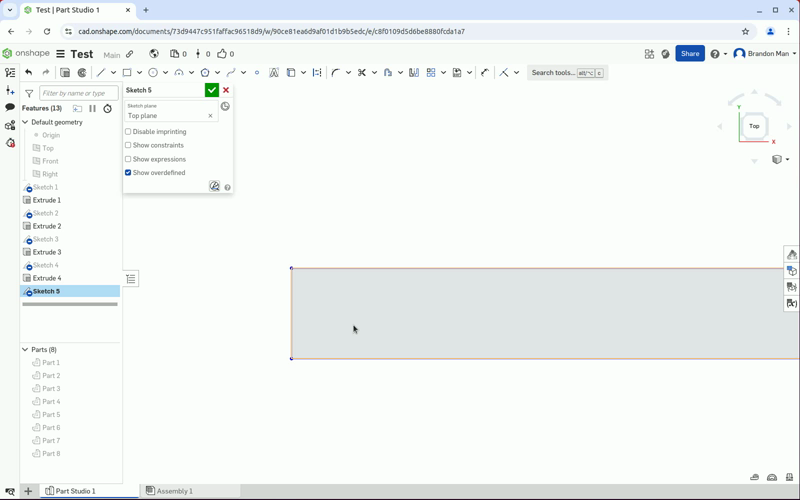
click(353, 324)
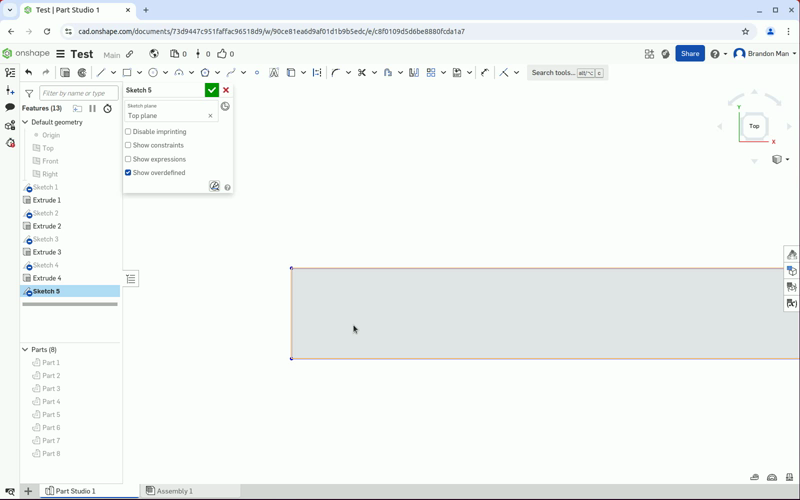
scroll(-6)
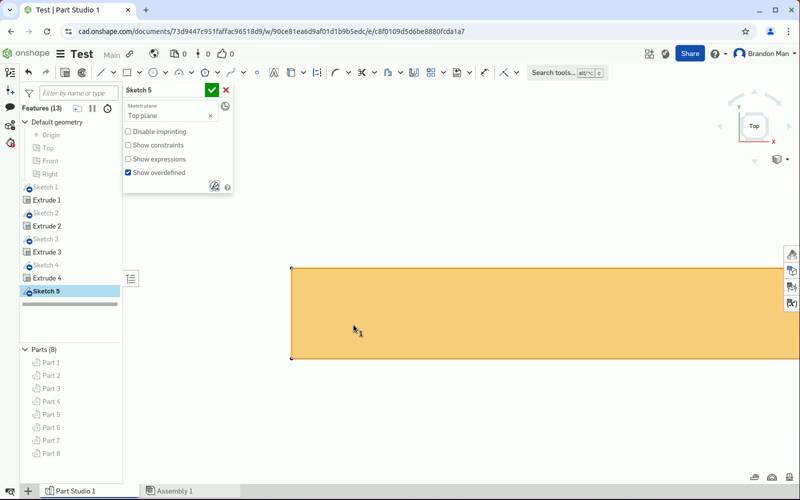
scroll(-6)
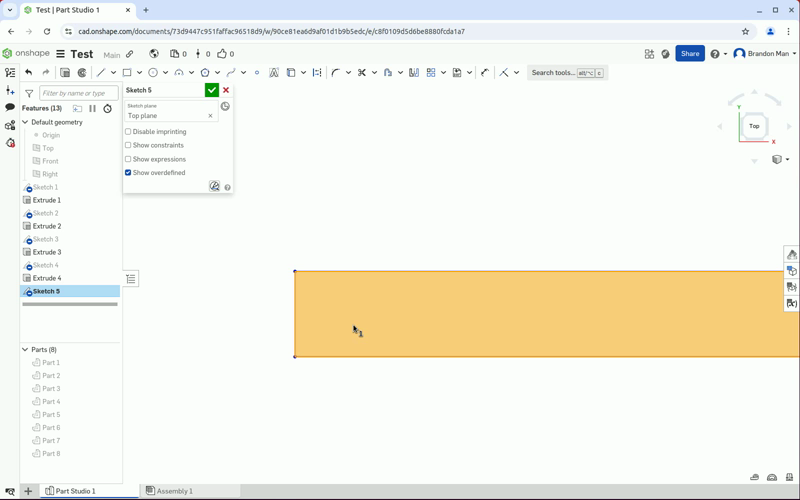
scroll(-6)
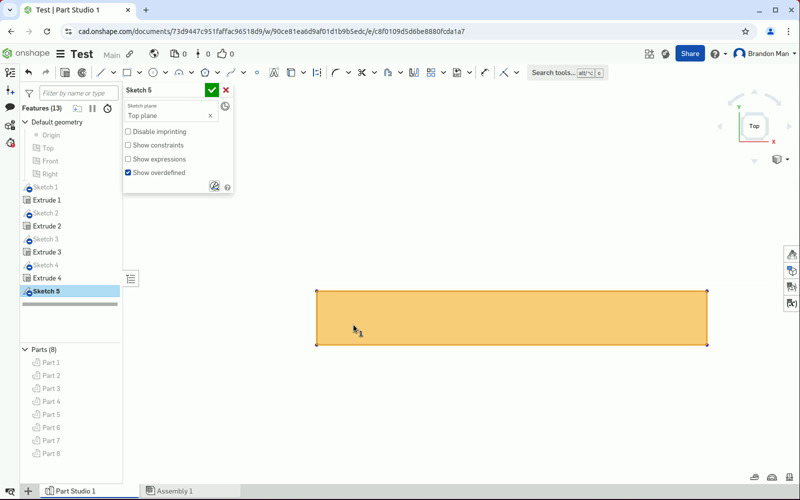
scroll(-6)
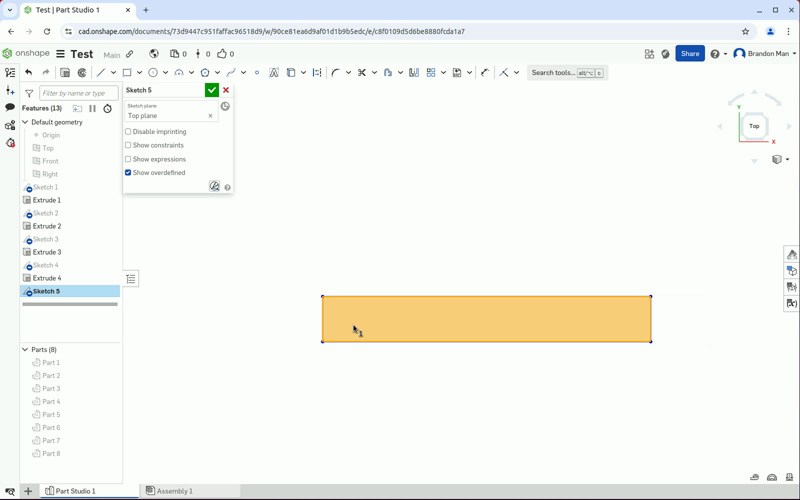
scroll(-6)
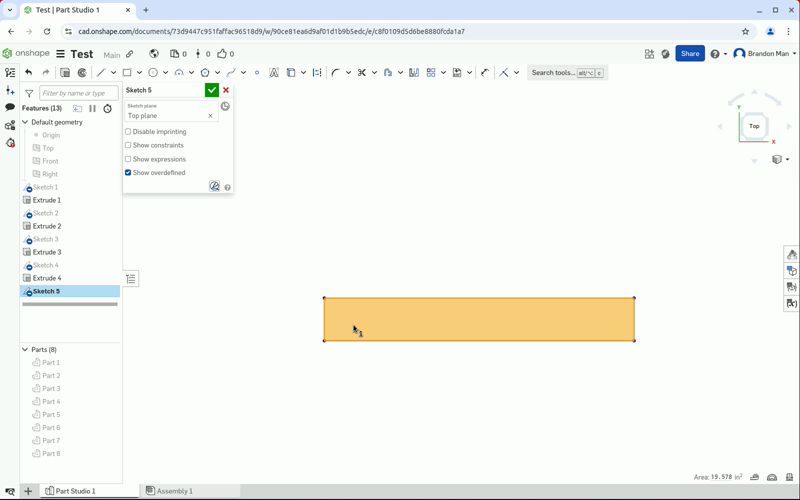
scroll(-6)
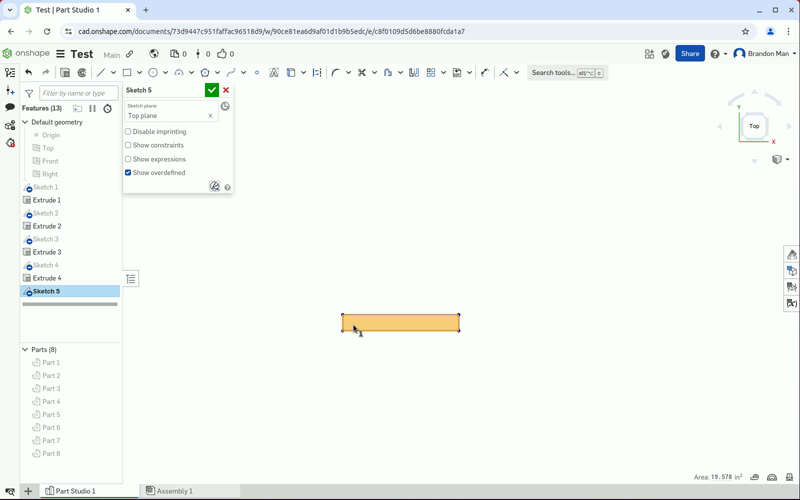
scroll(-6)
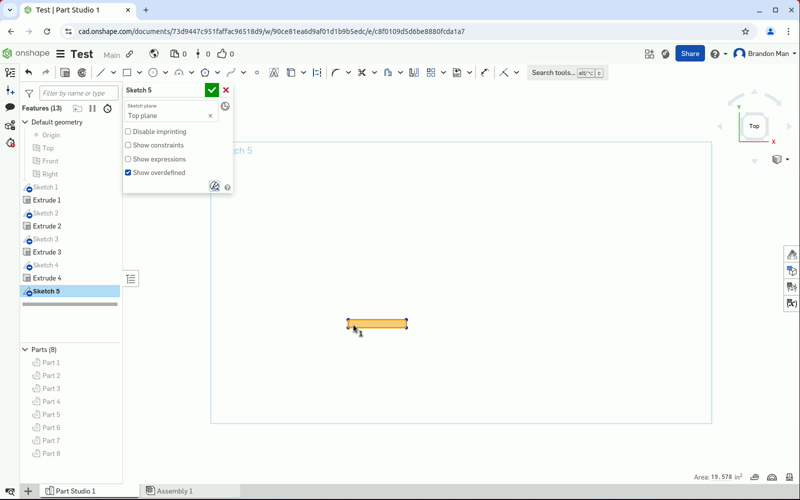
mouse_move(73, 352)
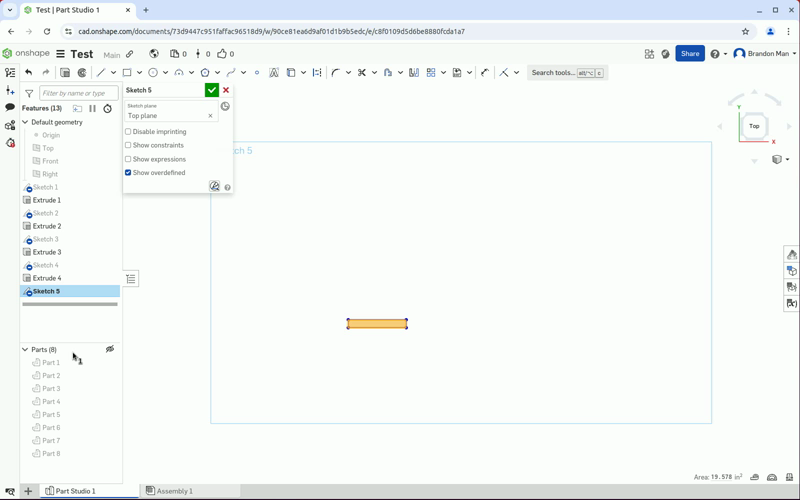
key(shift+y)
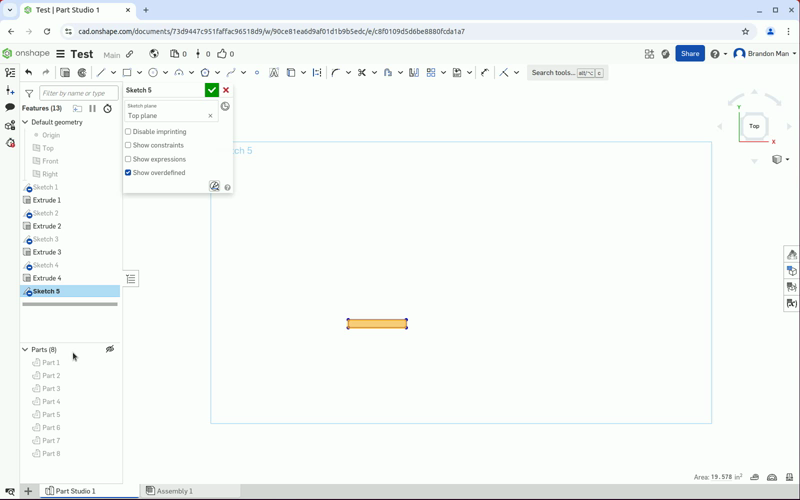
key(shift+e)
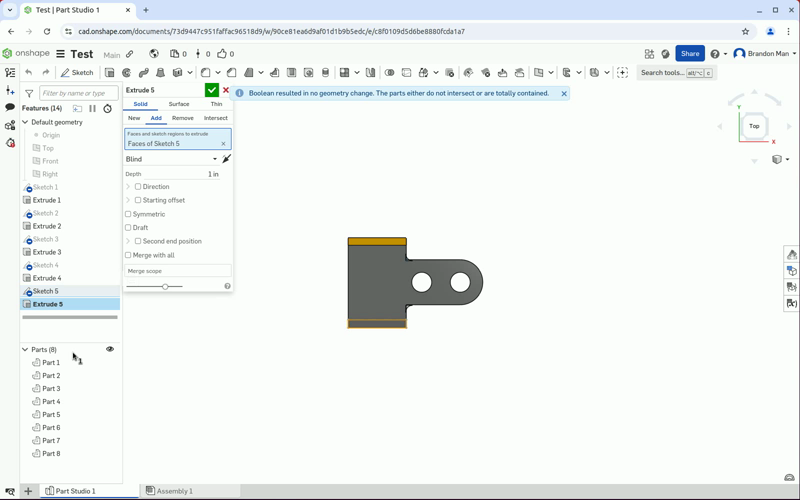
mouse_move(143, 106)
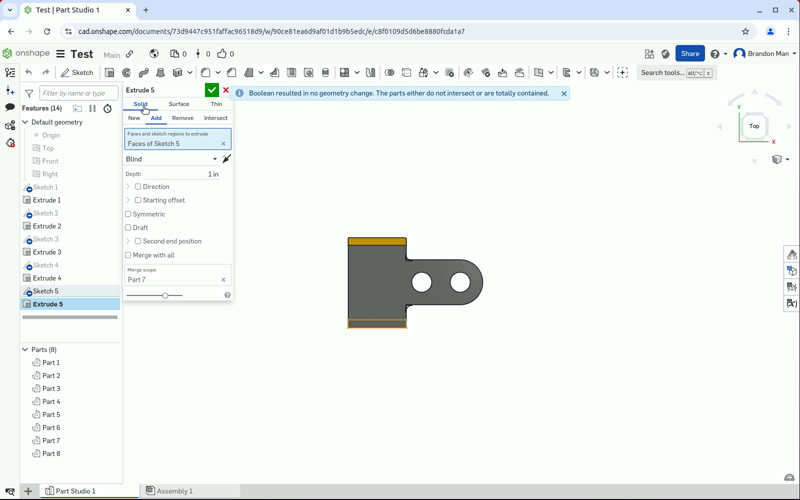
click(143, 106)
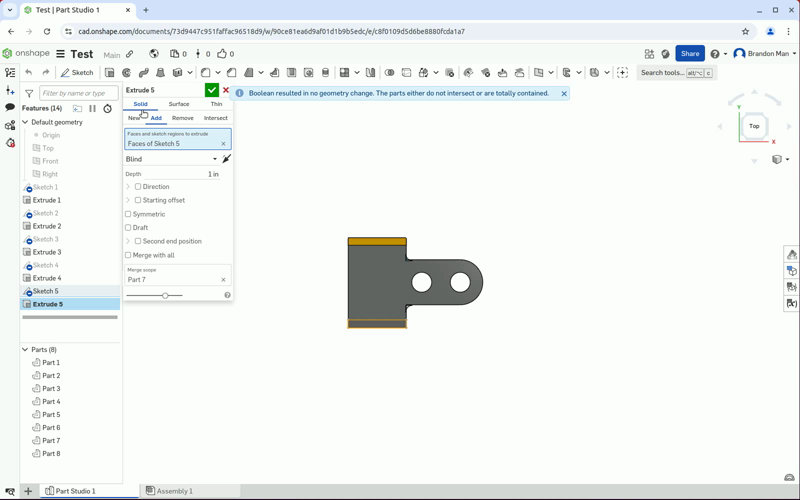
mouse_move(137, 120)
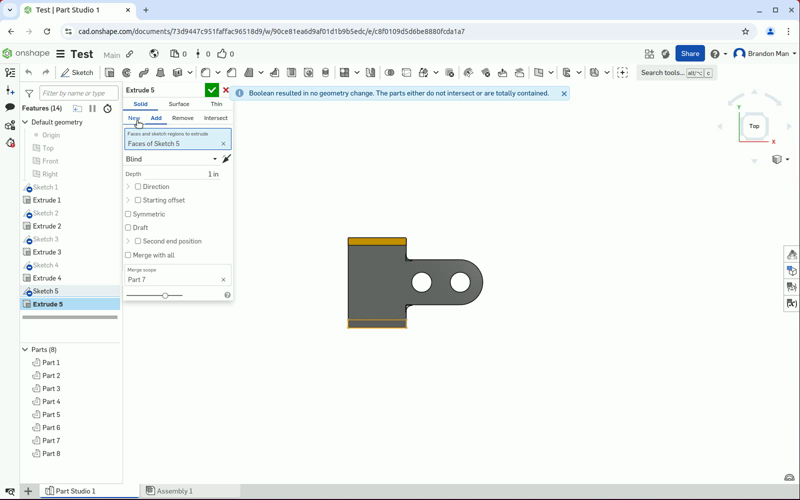
click(137, 120)
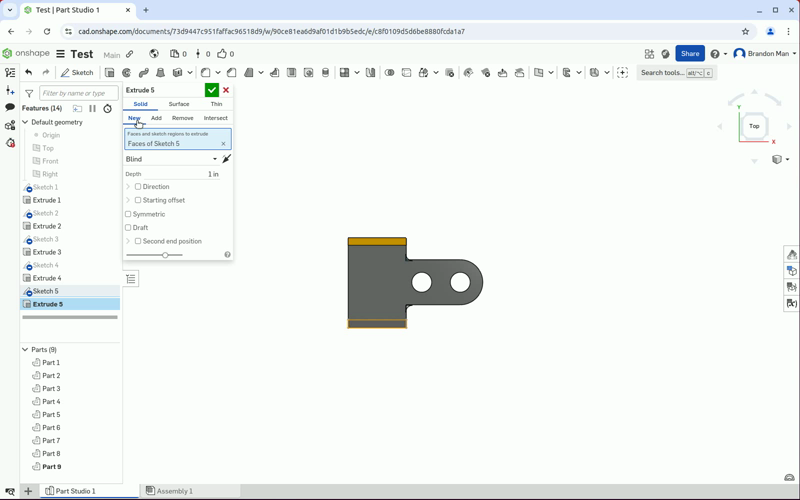
key(tab, 4)
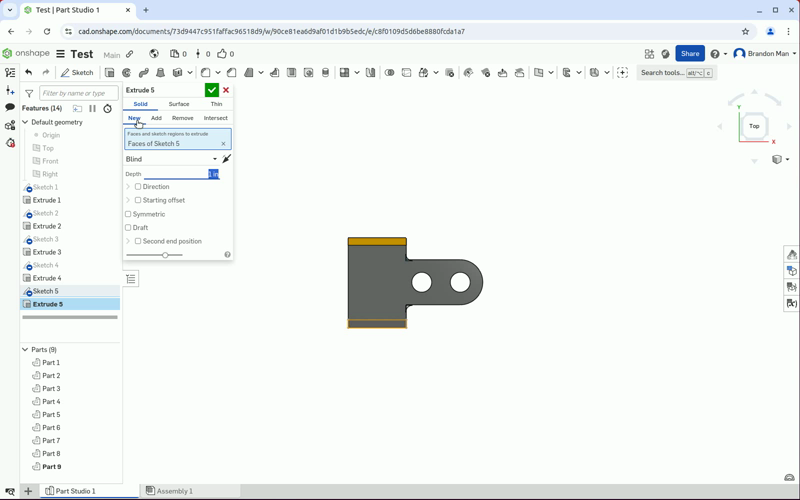
text(9.147)
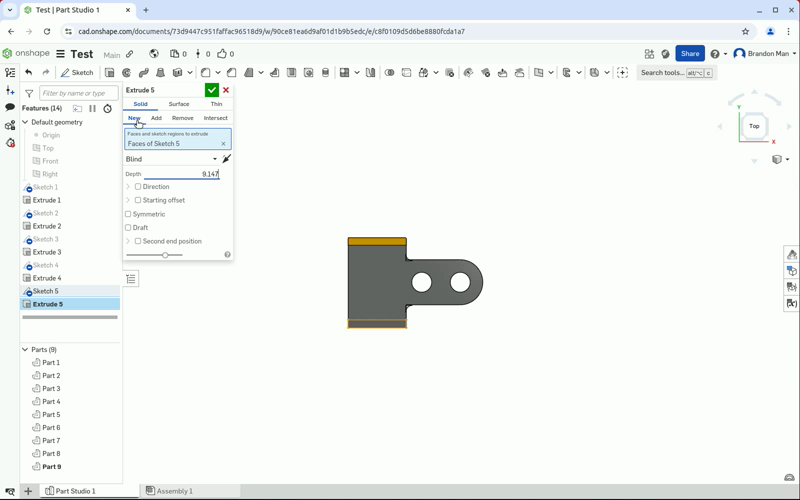
key(enter)
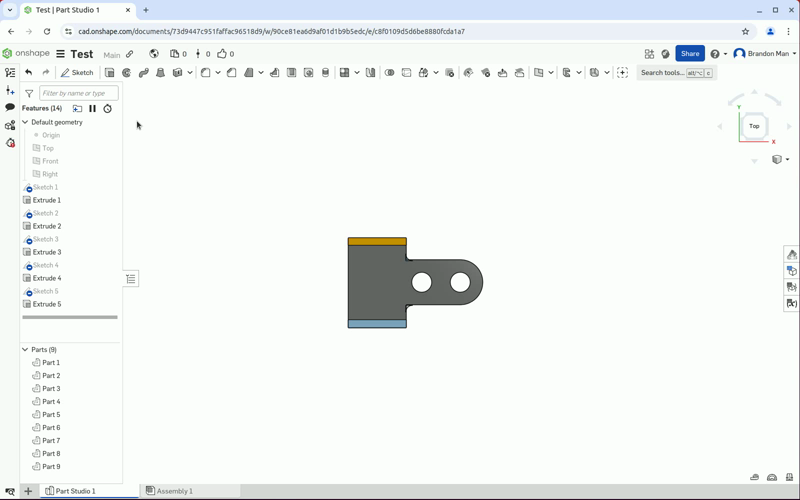
key(shift+h)
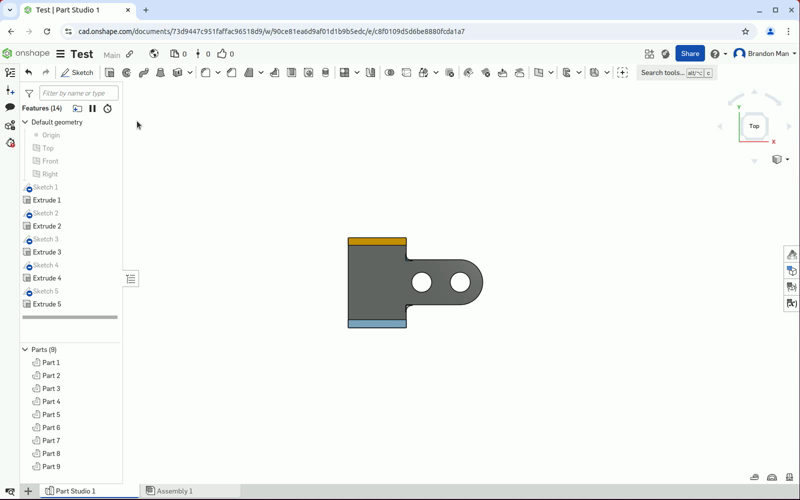
key(shift+h)
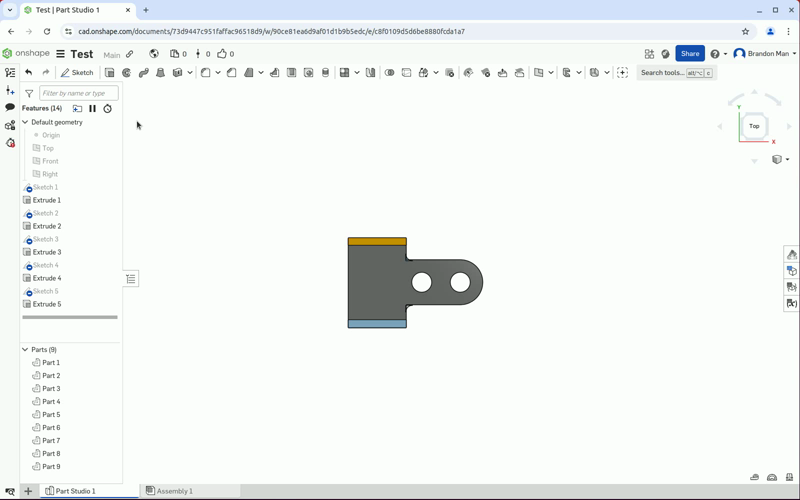
mouse_move(73, 189)
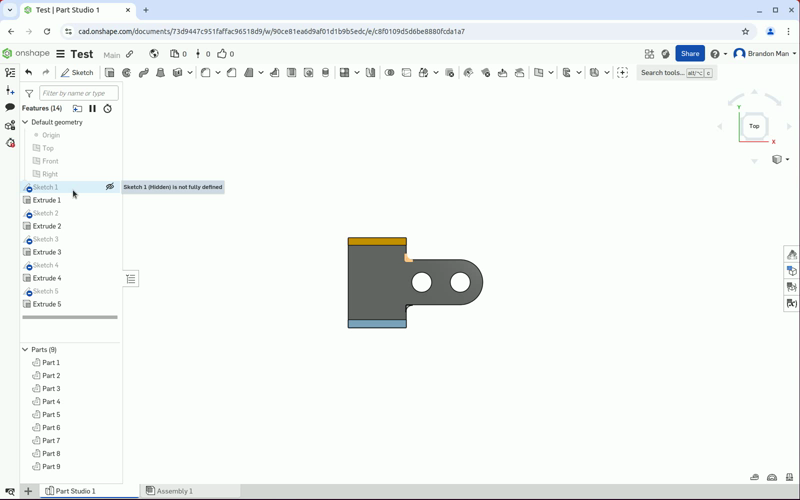
click(73, 189)
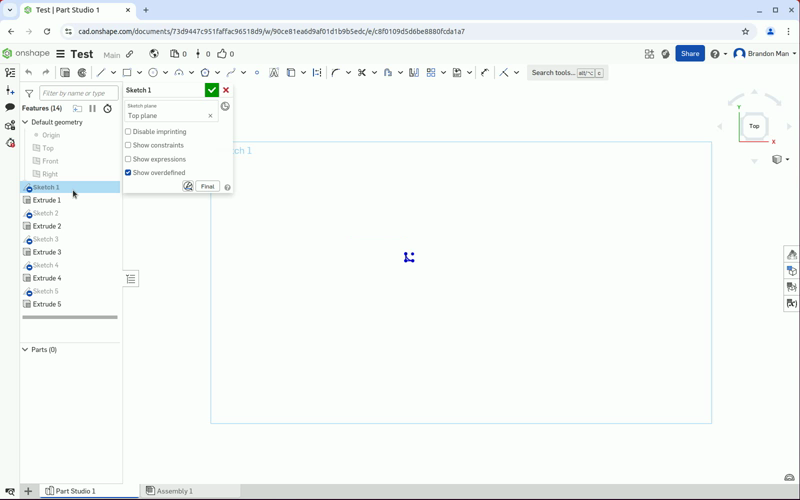
mouse_move(229, 92)
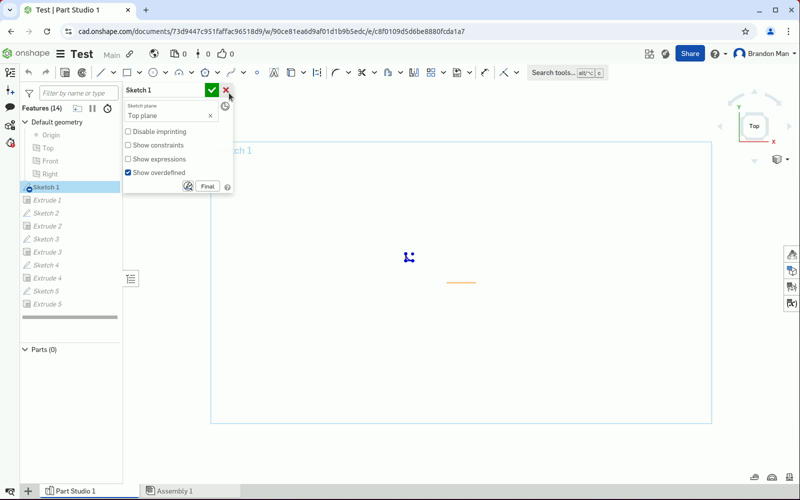
click(229, 92)
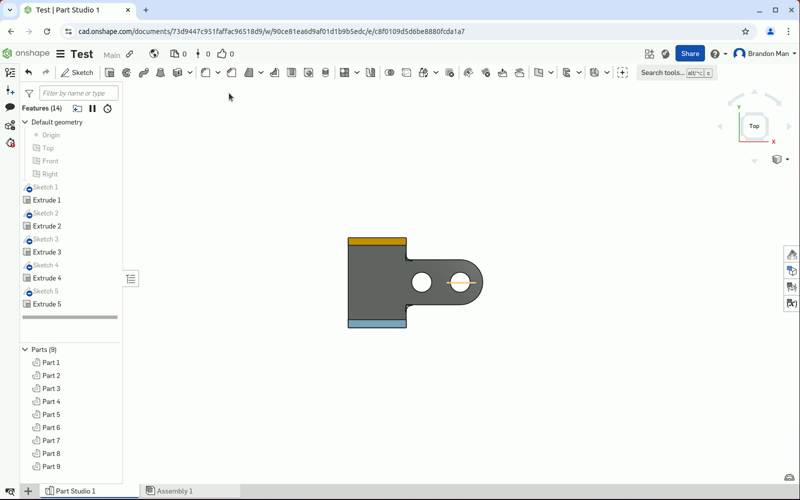
mouse_move(73, 352)
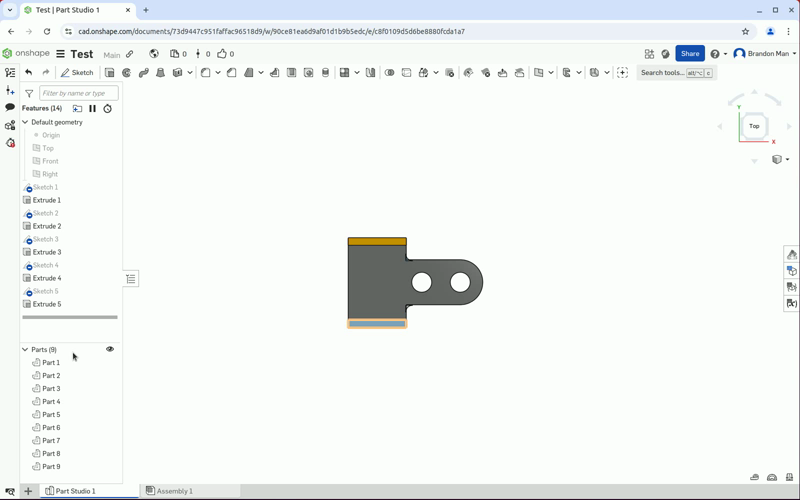
key(y)
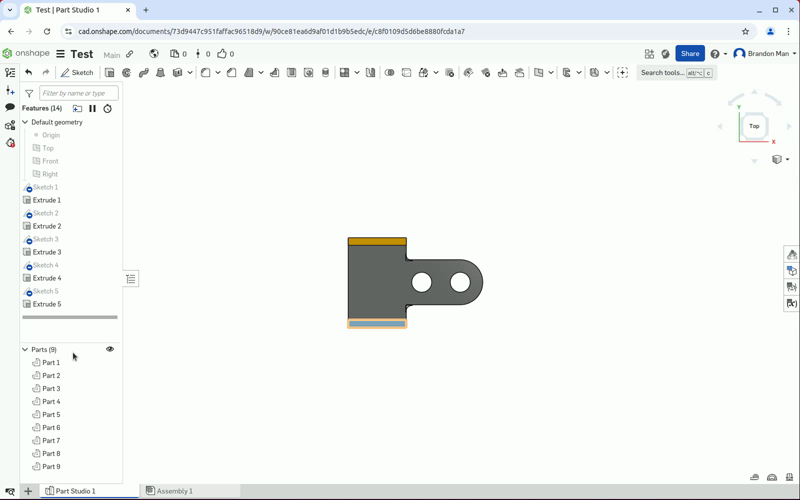
key(shift+p)
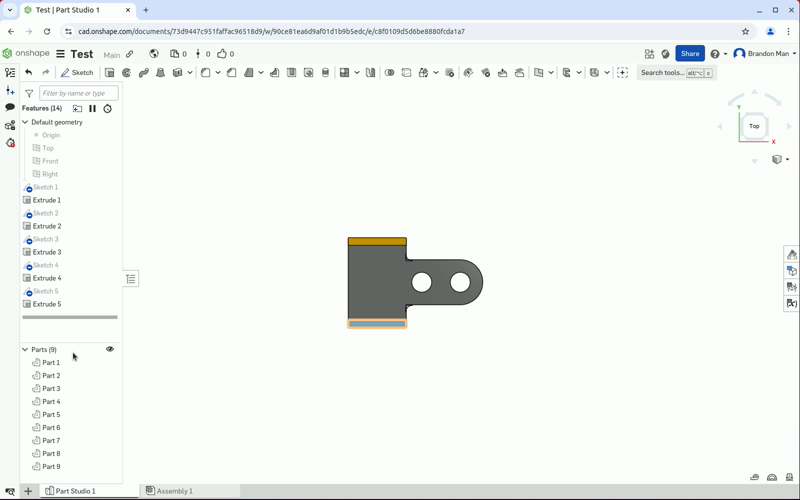
key(space)
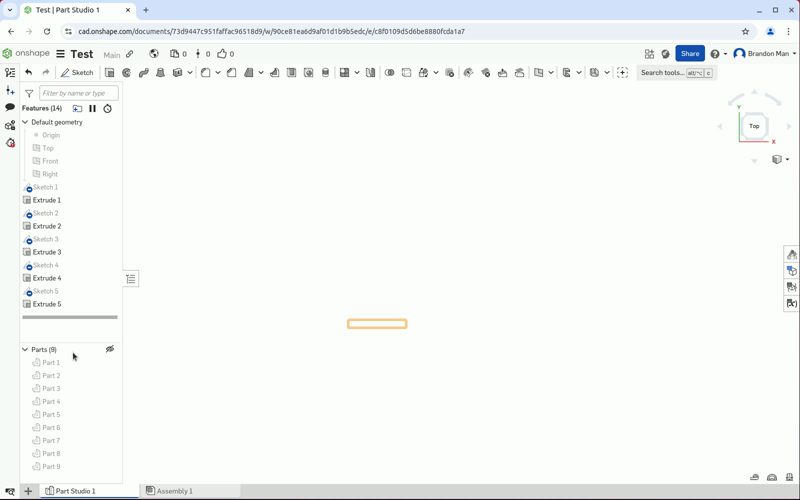
key_down(shift)
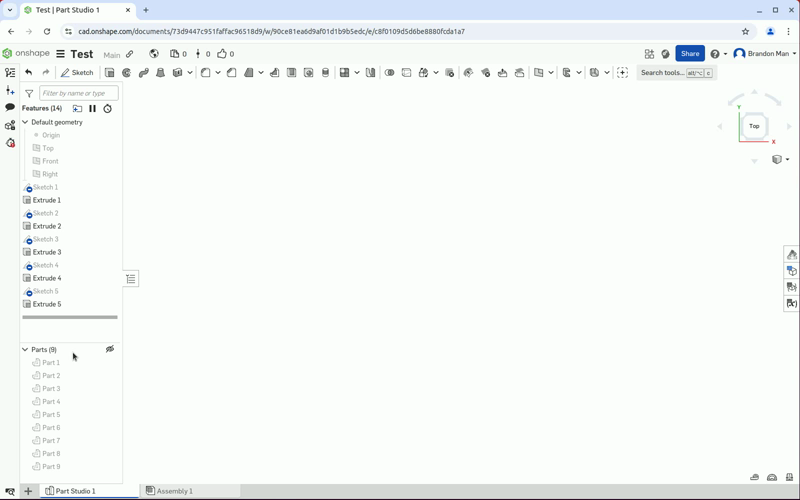
key(up)
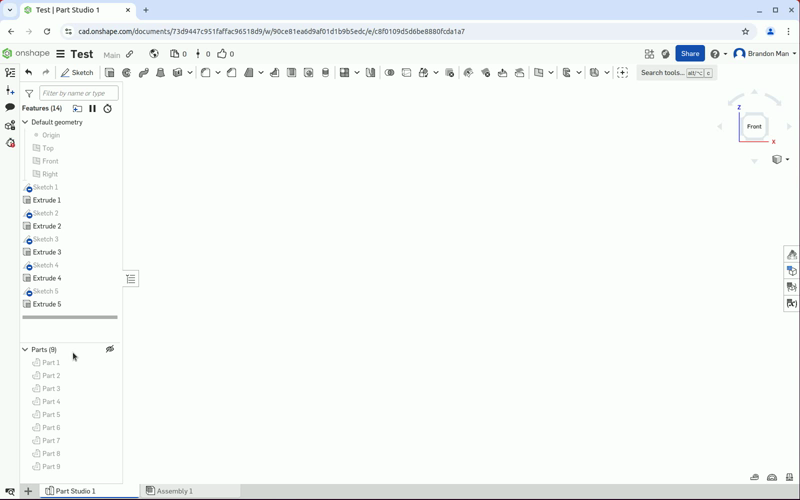
key_up(shift)
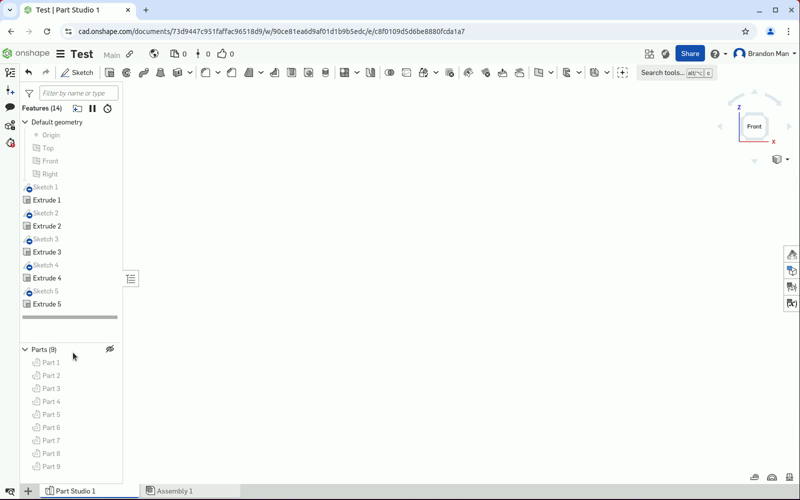
mouse_move(73, 352)
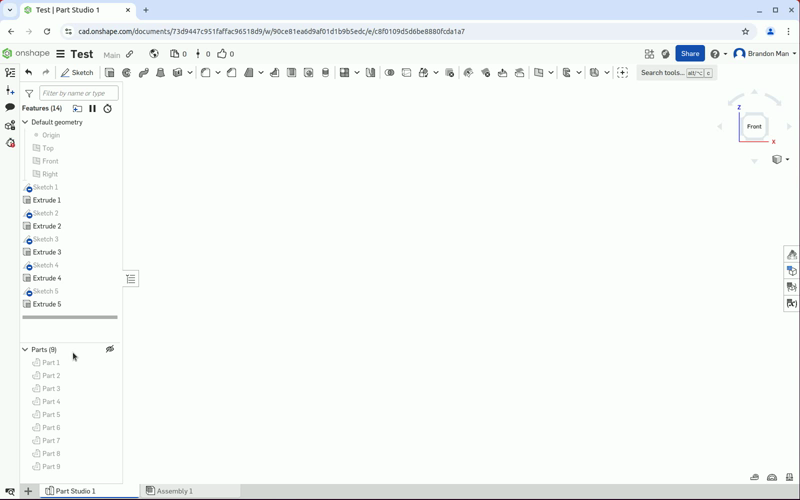
key(shift+y)
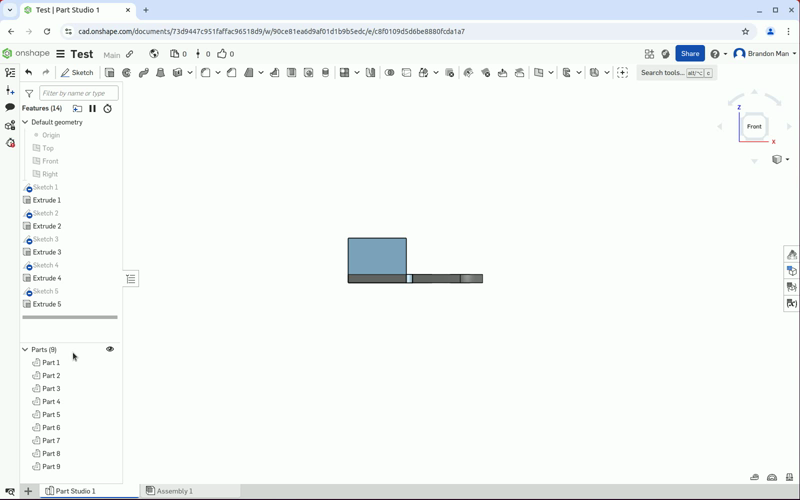
mouse_move(541, 75)
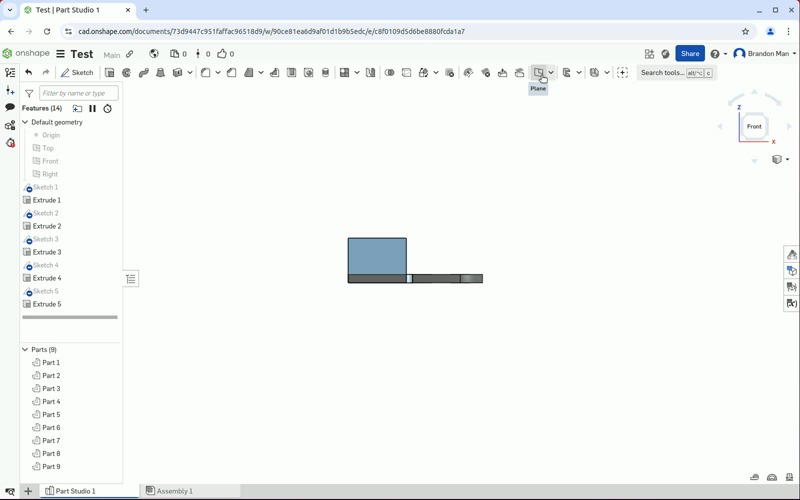
click(541, 75)
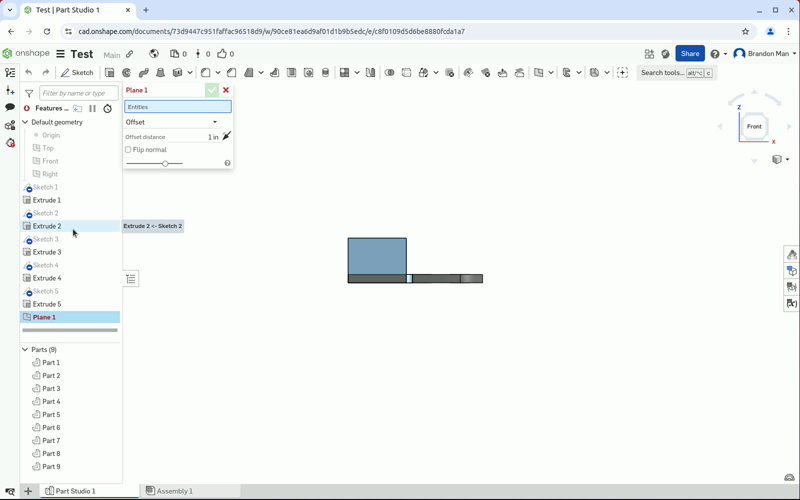
scroll(3)
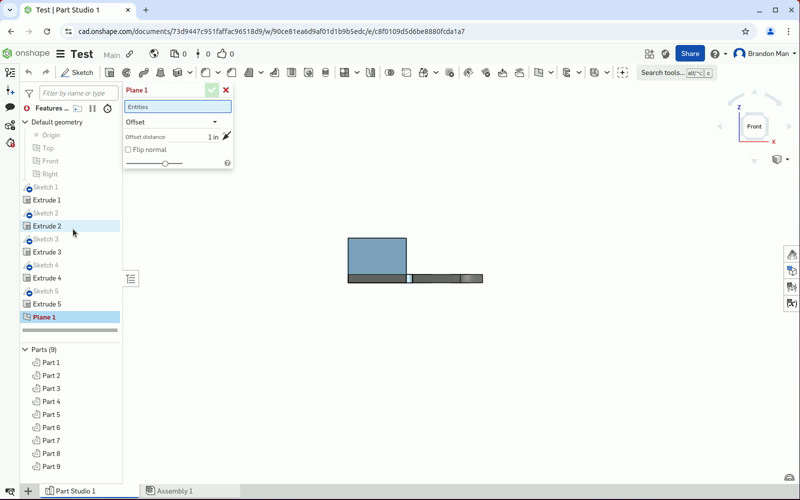
mouse_move(73, 163)
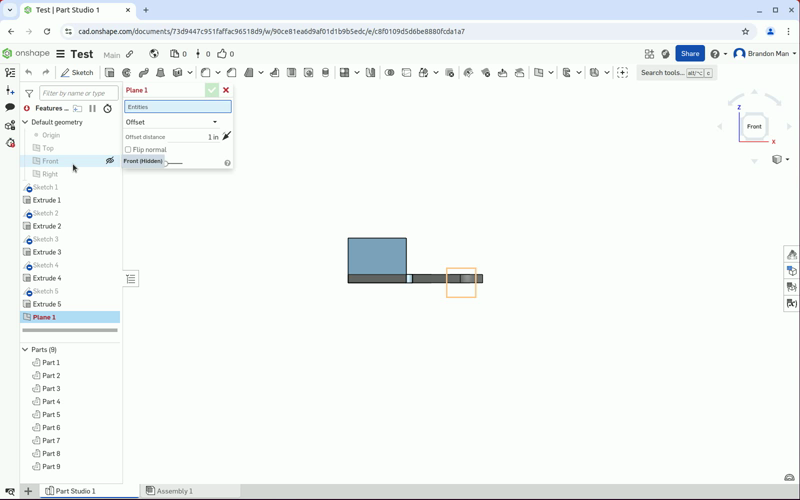
click(73, 163)
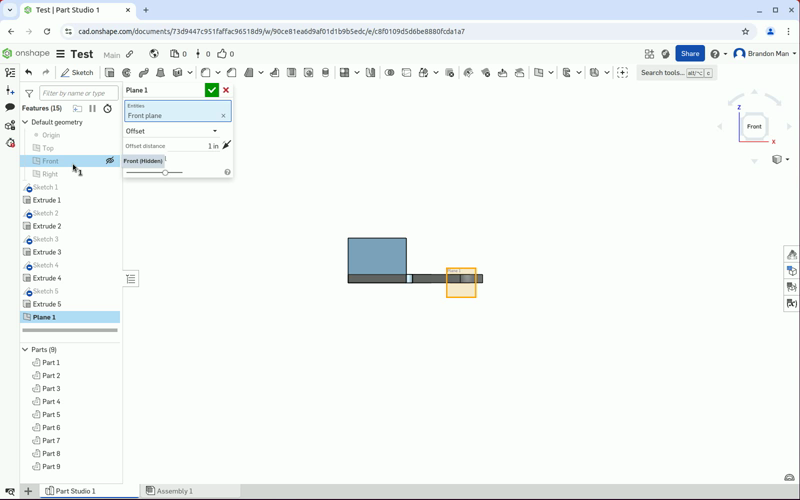
key(tab, 2)
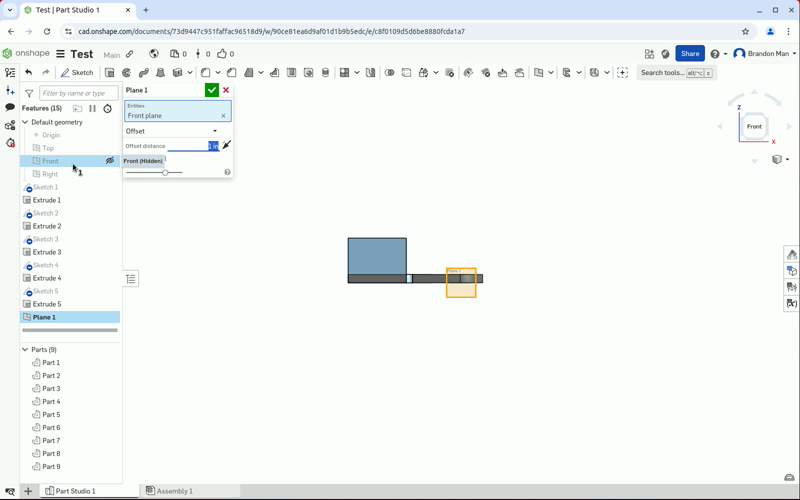
text(7.703)
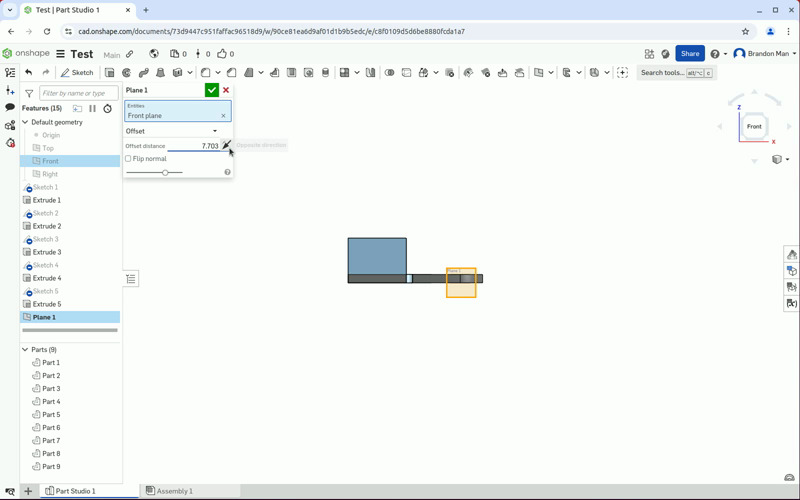
mouse_move(229, 147)
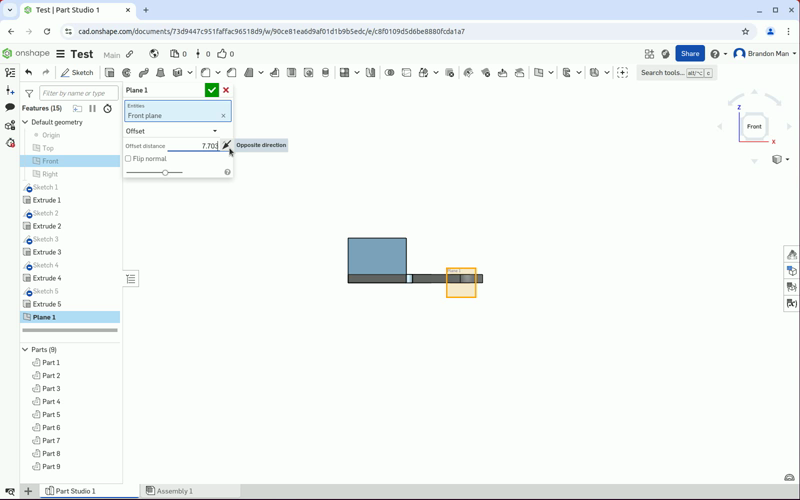
click(229, 147)
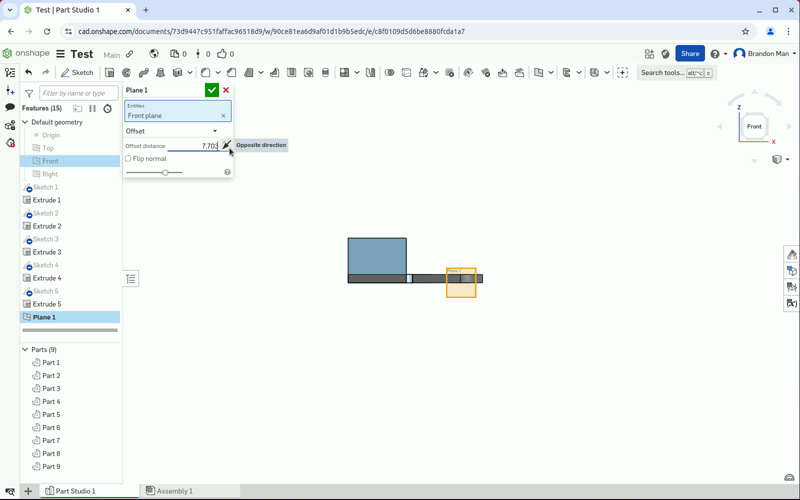
key(enter, 2)
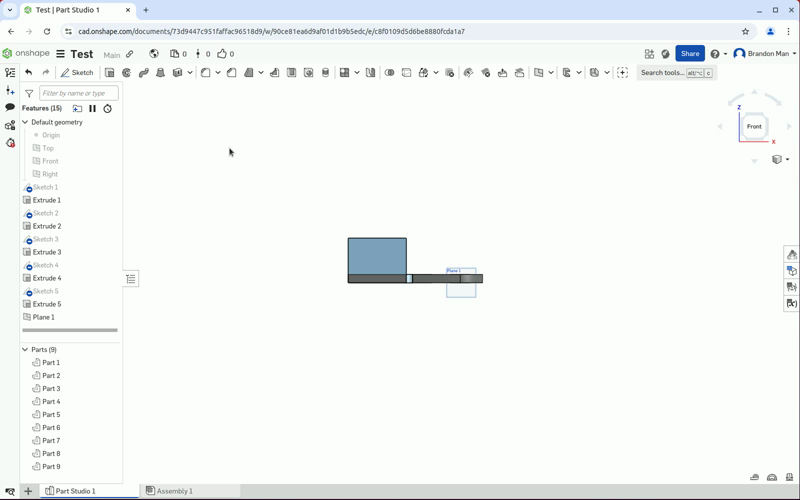
key(shift+s)
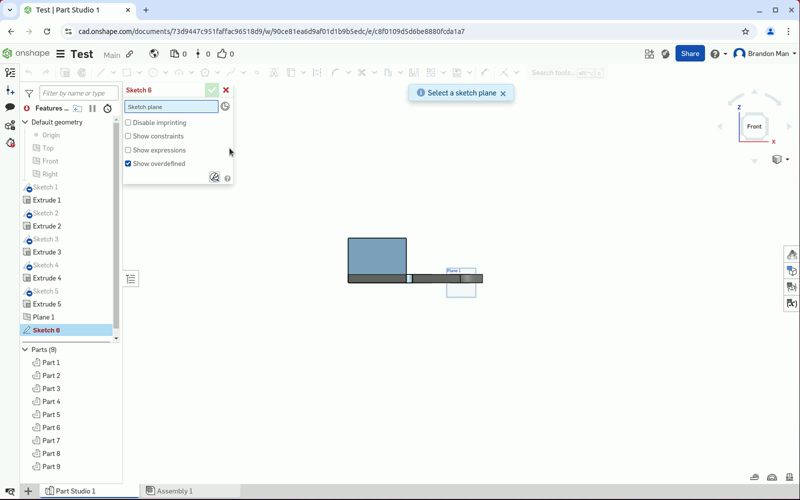
mouse_move(69, 319)
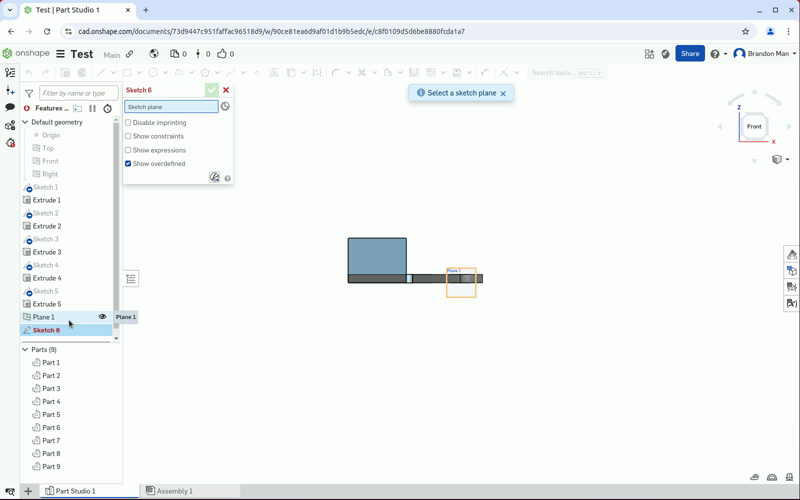
click(69, 319)
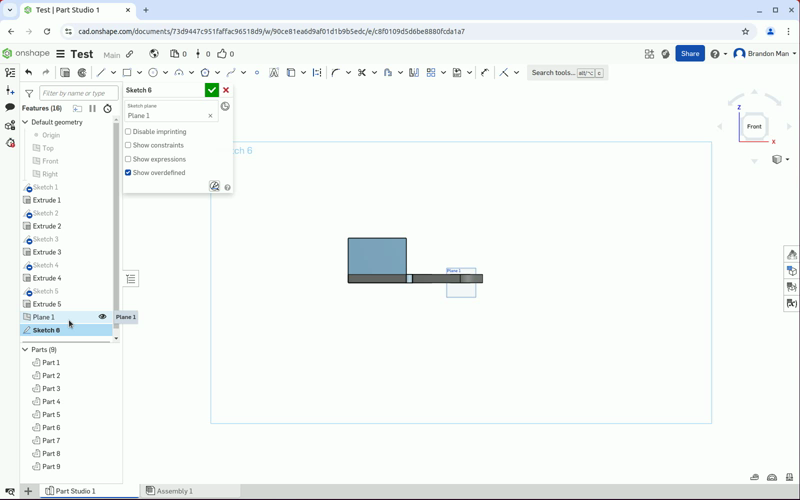
mouse_move(73, 352)
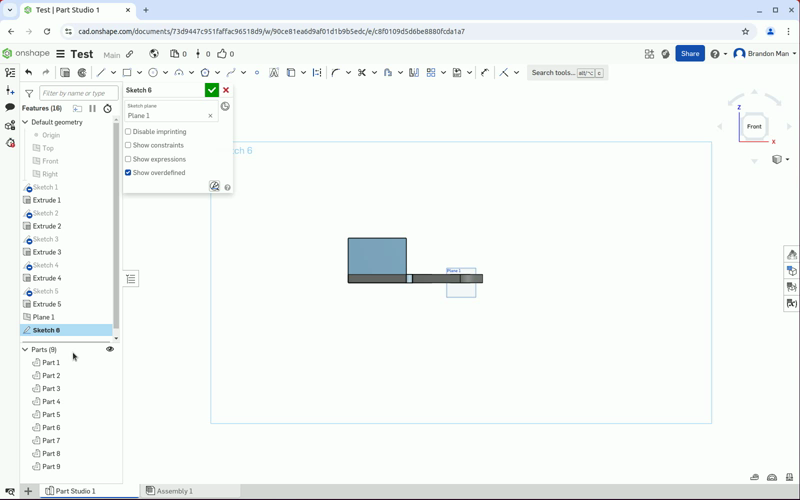
key(y)
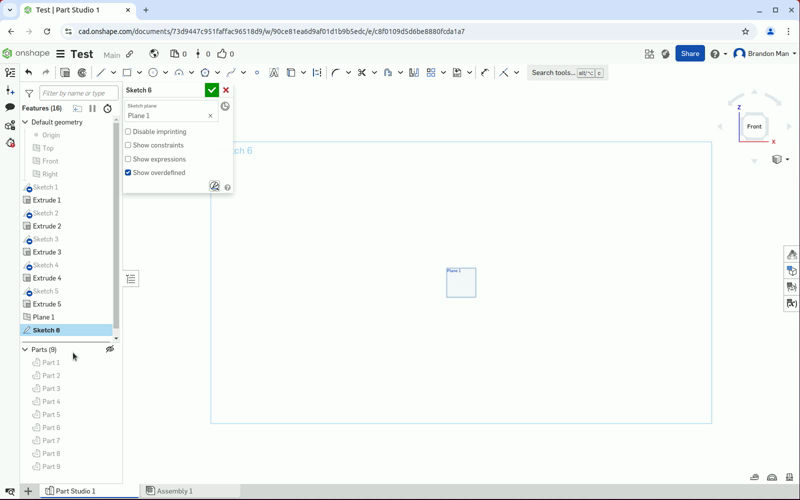
key(l)
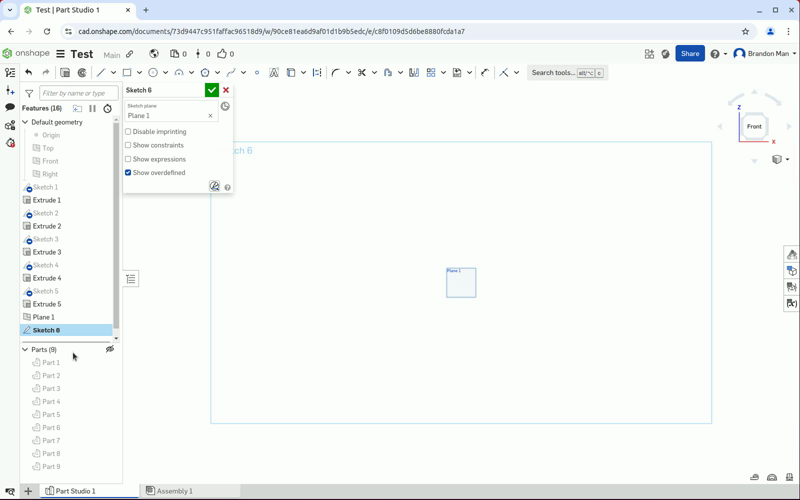
key_down(shift)
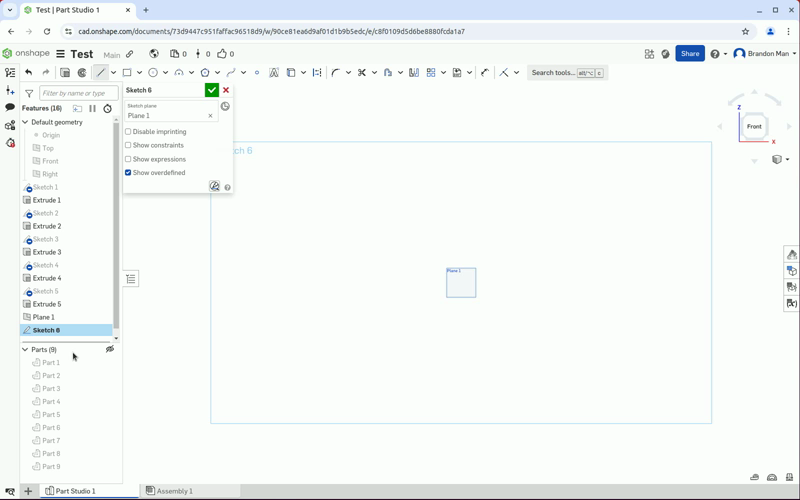
mouse_move(348, 238)
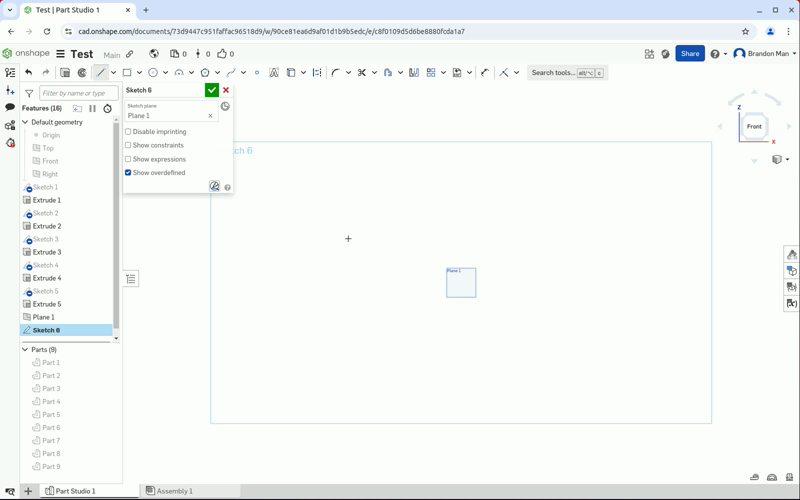
click(348, 238)
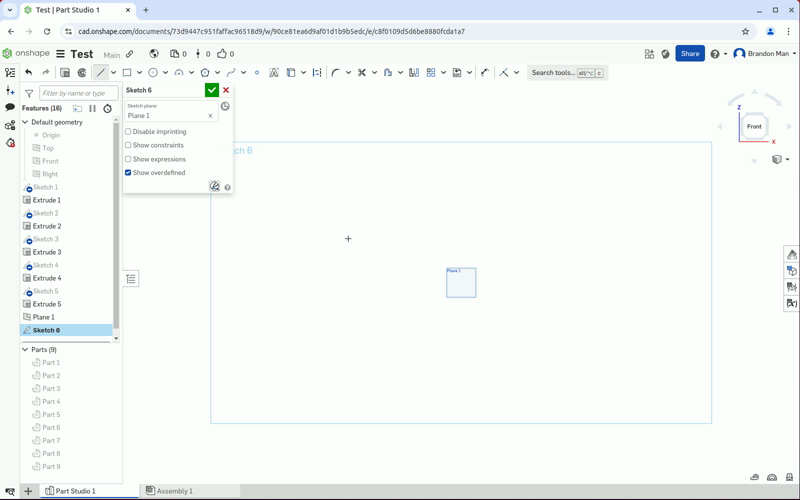
key_up(shift)
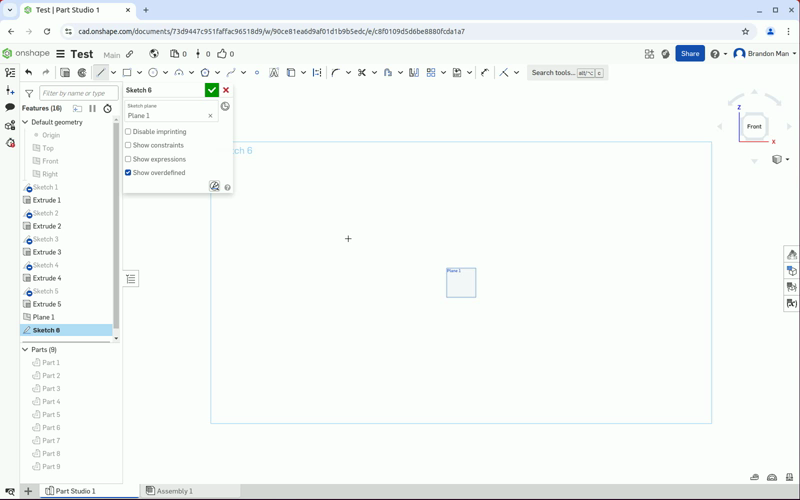
key_down(shift)
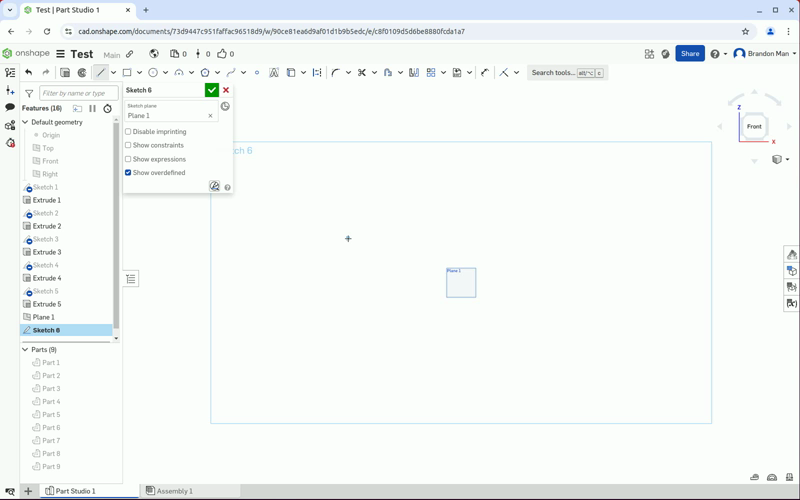
mouse_move(378, 238)
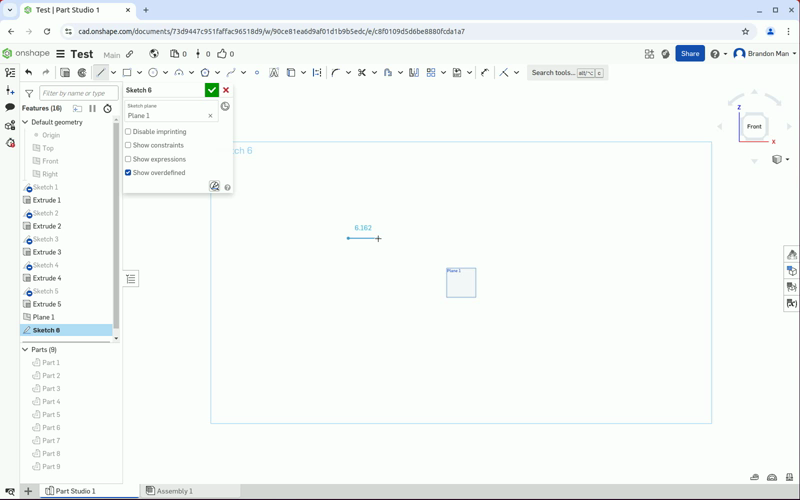
mouse_move(406, 238)
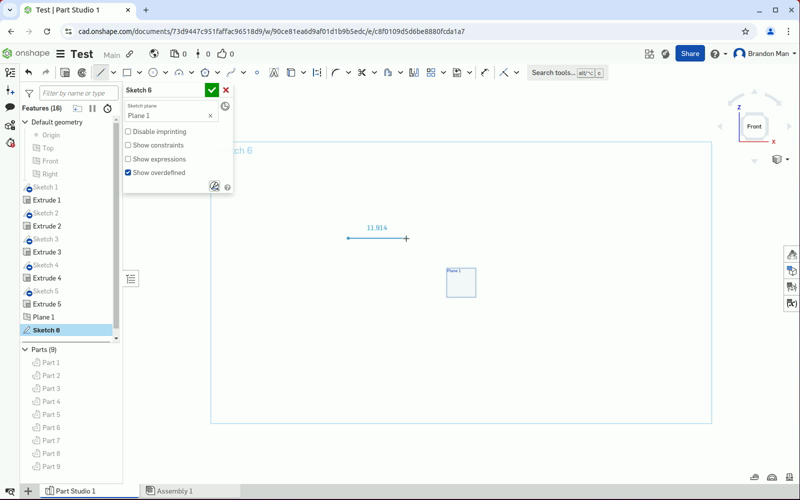
click(406, 238)
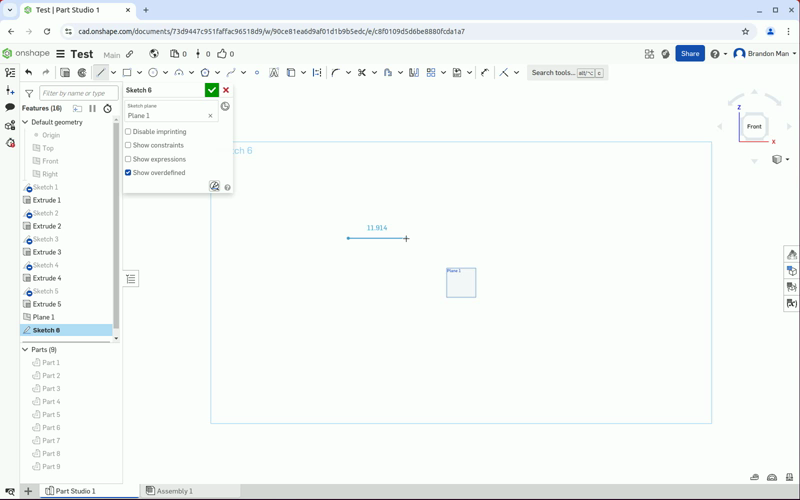
key_up(shift)
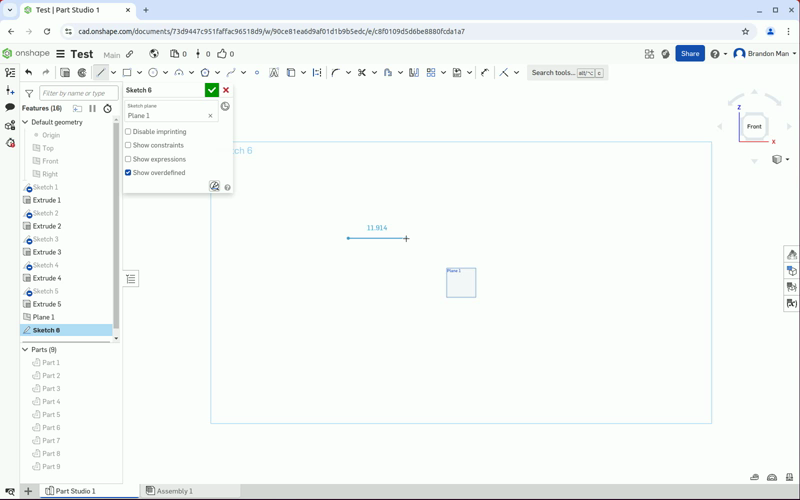
key(esc)
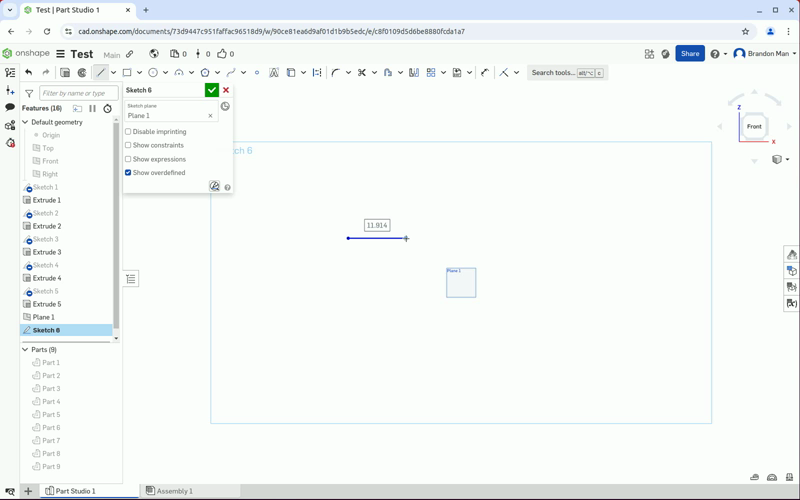
key(a)
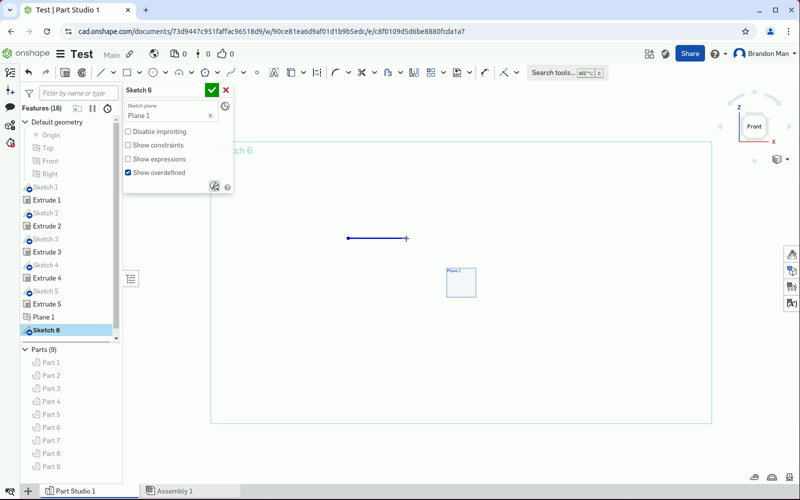
mouse_move(406, 238)
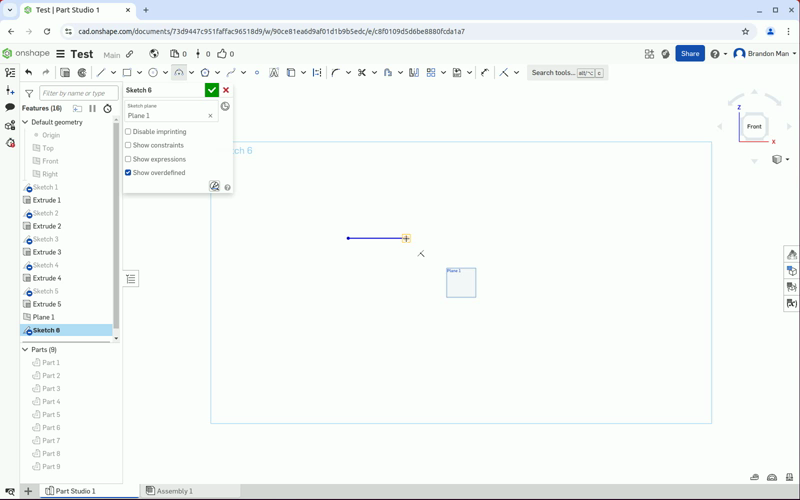
click(406, 238)
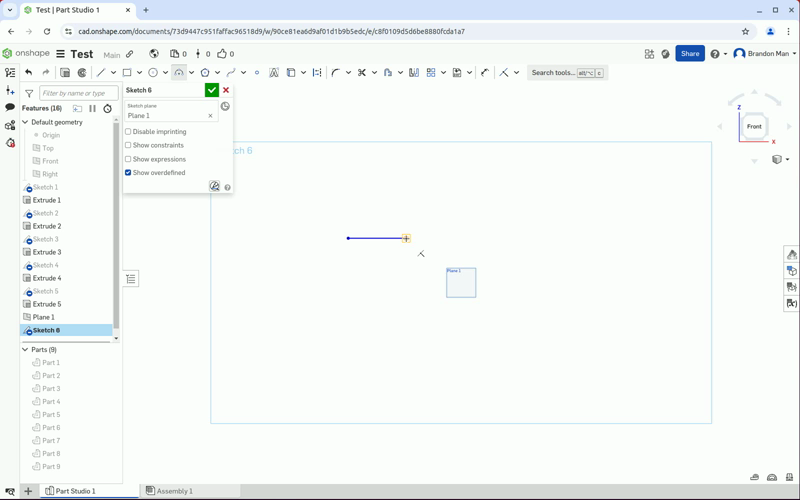
mouse_move(348, 238)
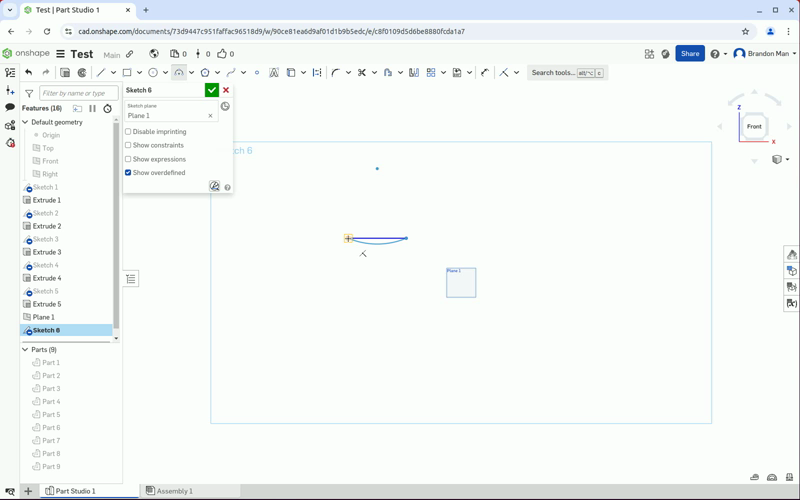
click(348, 238)
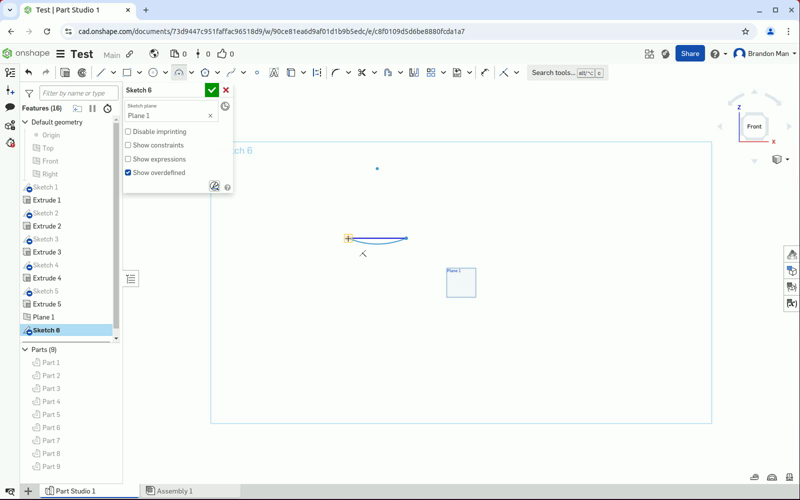
key_down(shift)
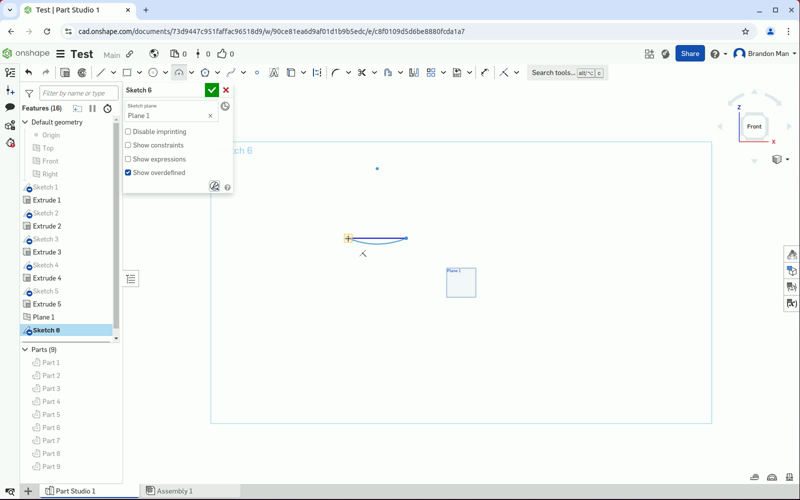
mouse_move(377, 209)
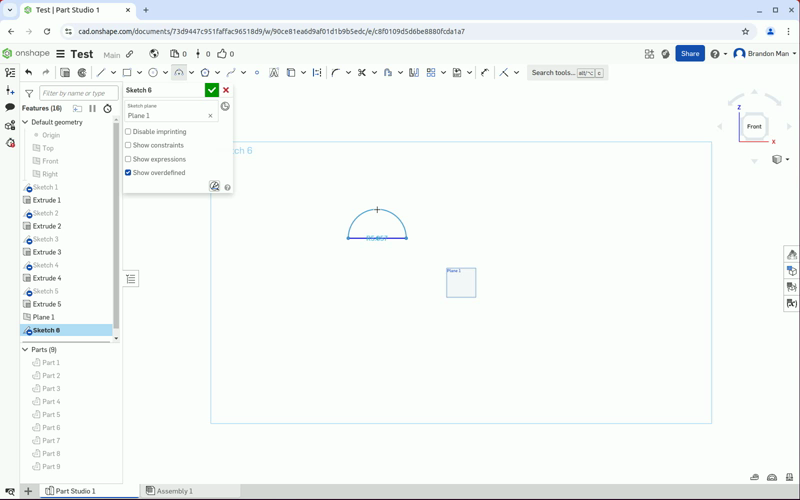
click(377, 209)
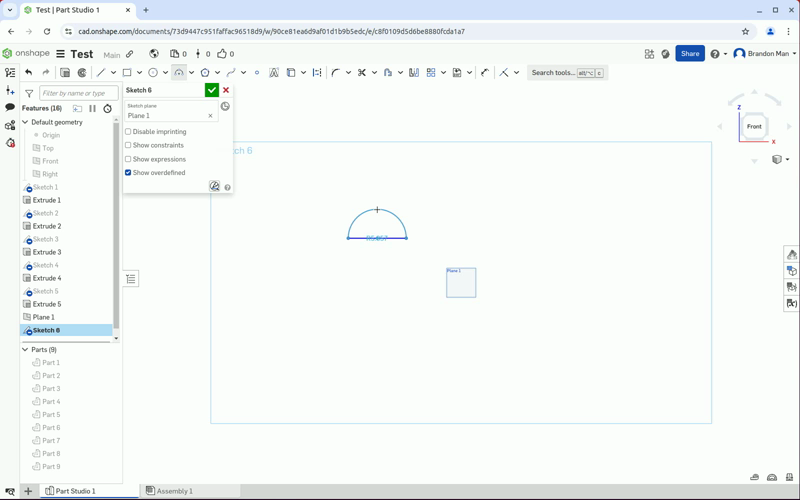
key_up(shift)
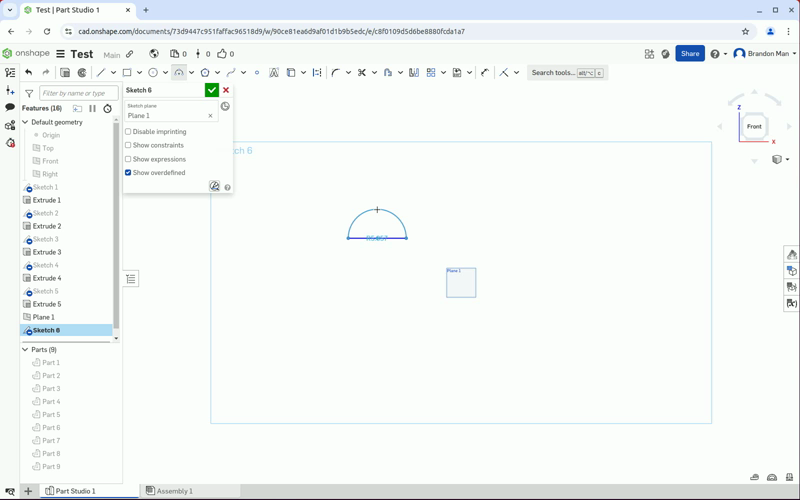
key(esc)
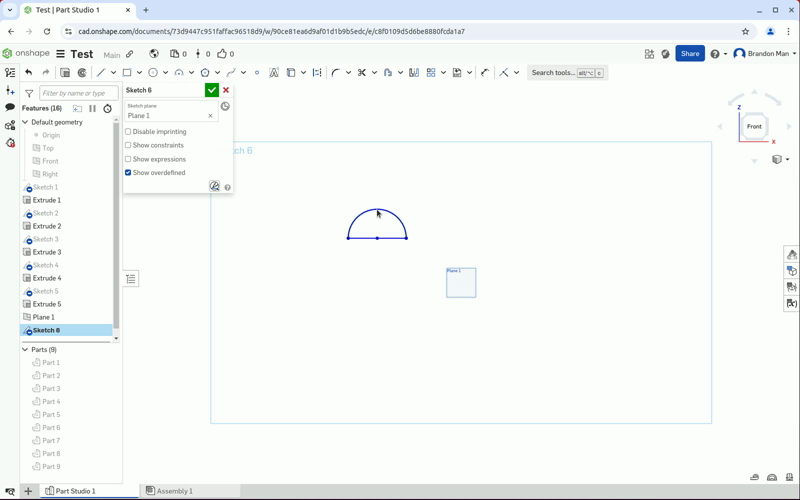
mouse_move(385, 214)
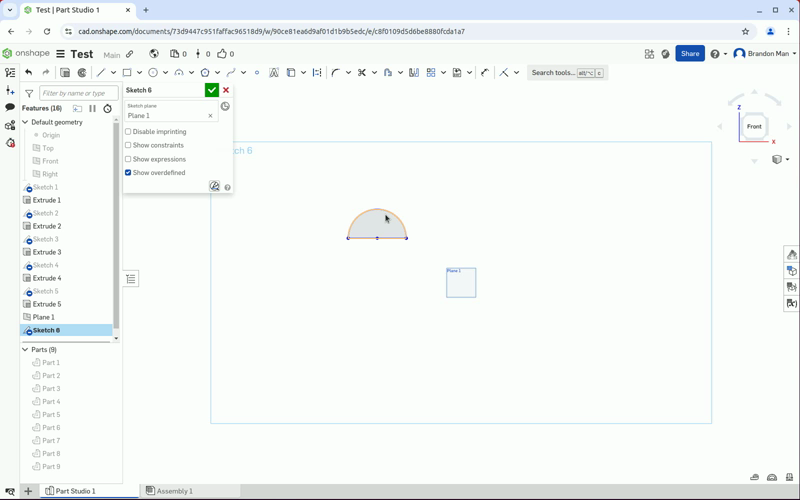
scroll(6)
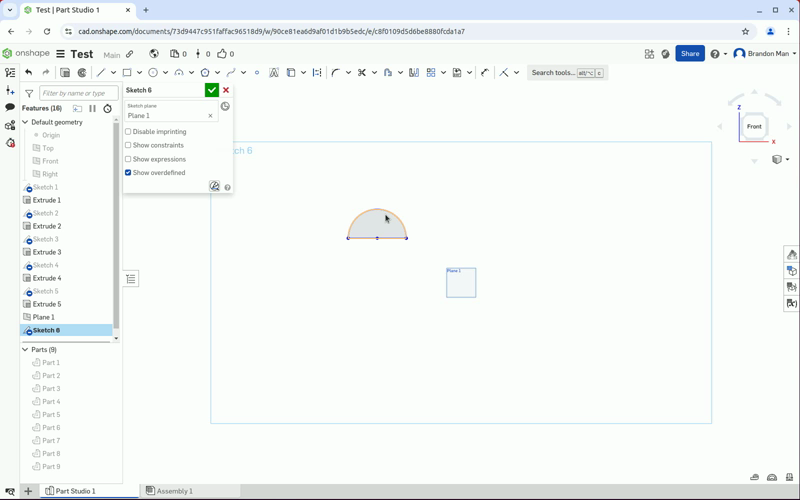
scroll(6)
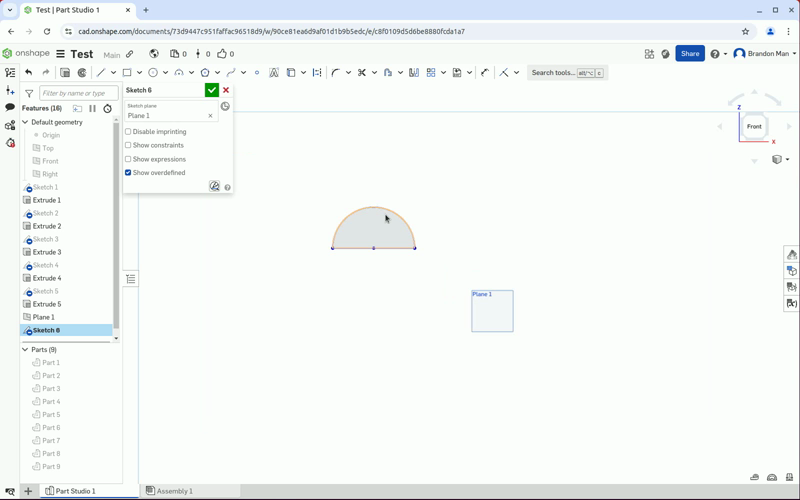
scroll(6)
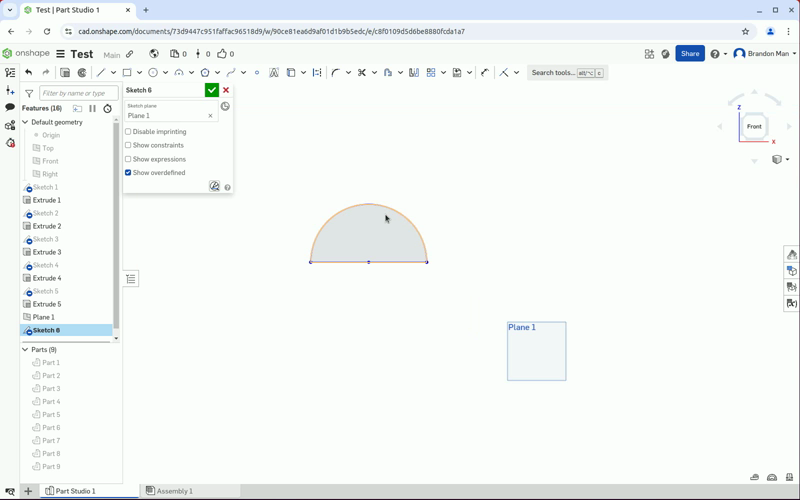
scroll(6)
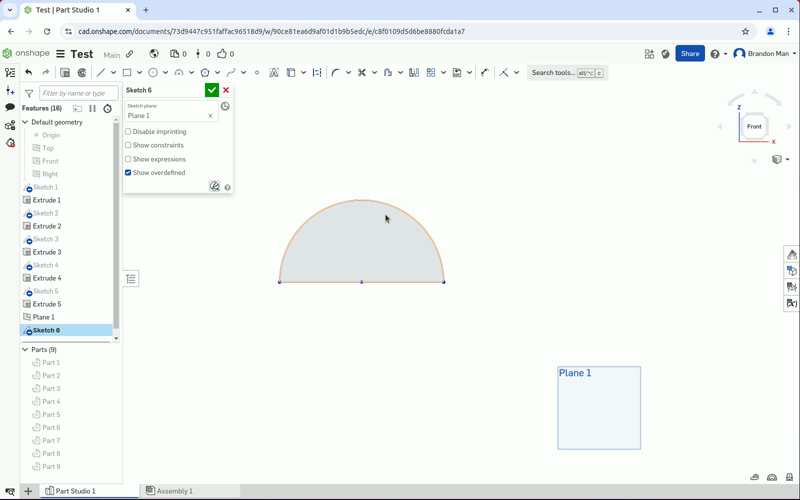
scroll(6)
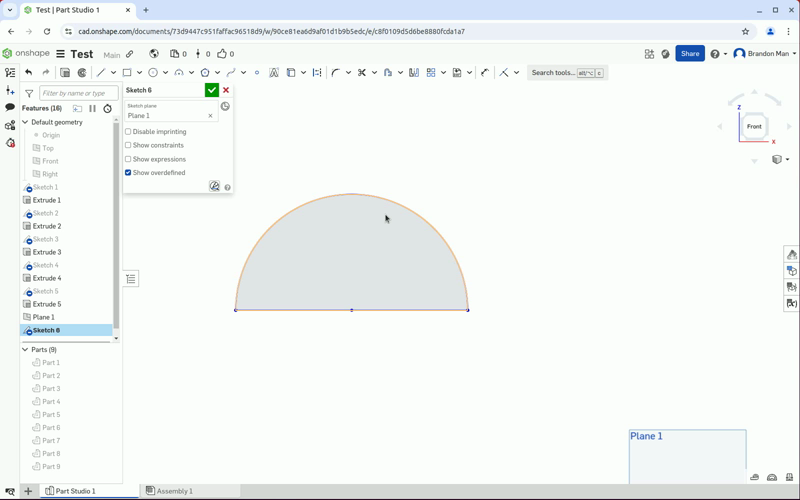
scroll(6)
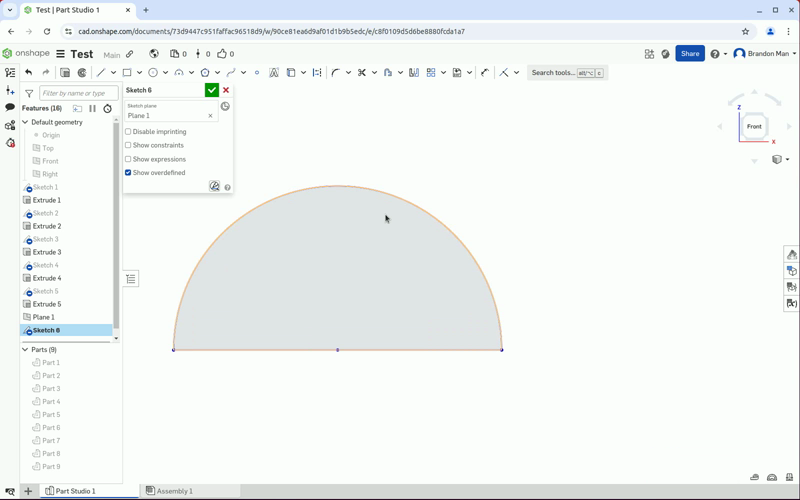
scroll(6)
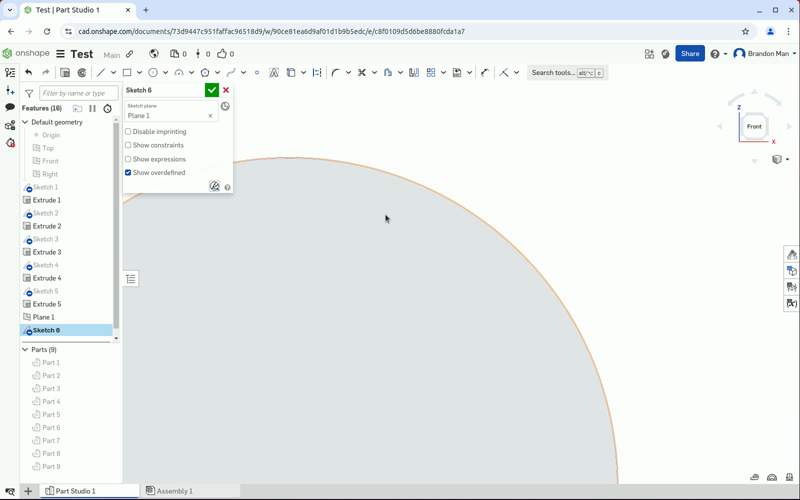
click(385, 214)
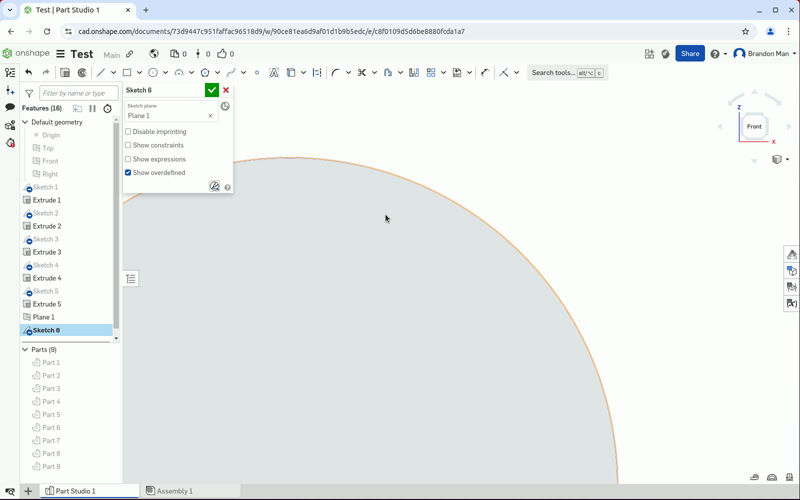
scroll(-6)
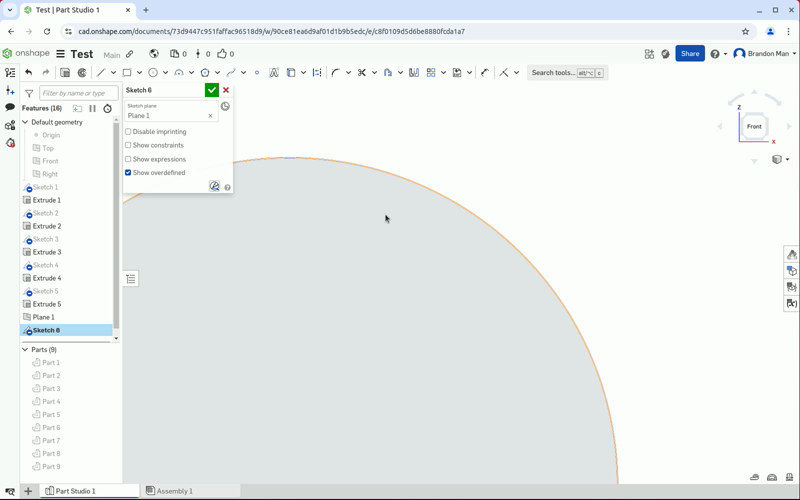
scroll(-6)
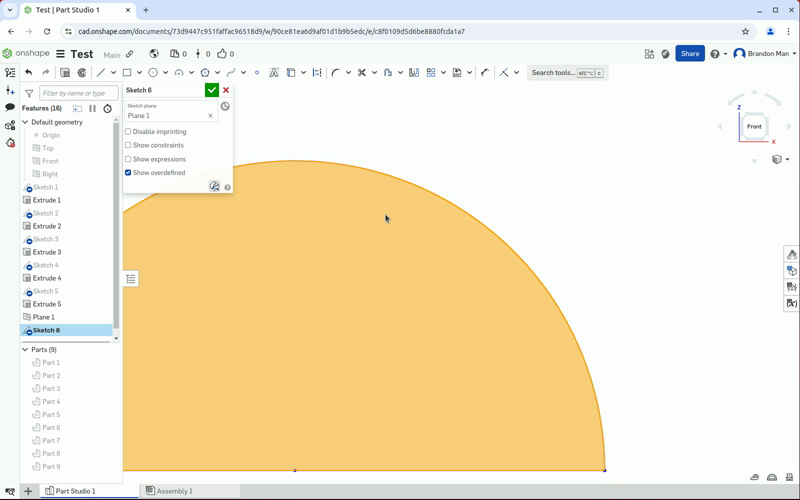
scroll(-6)
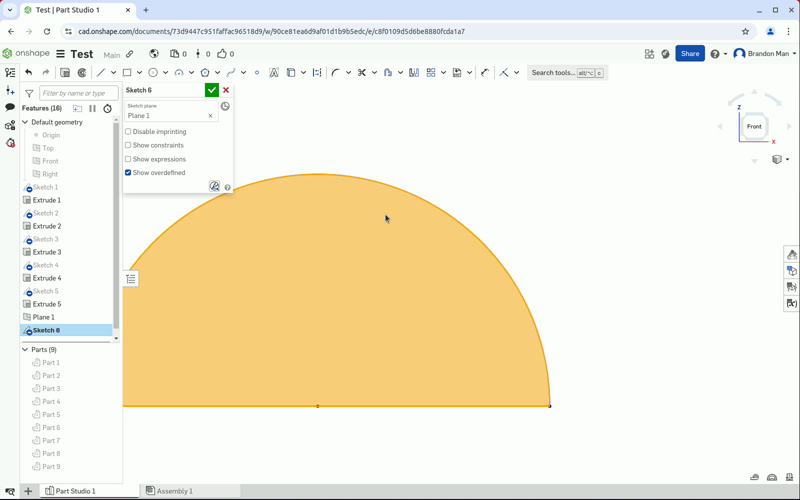
scroll(-6)
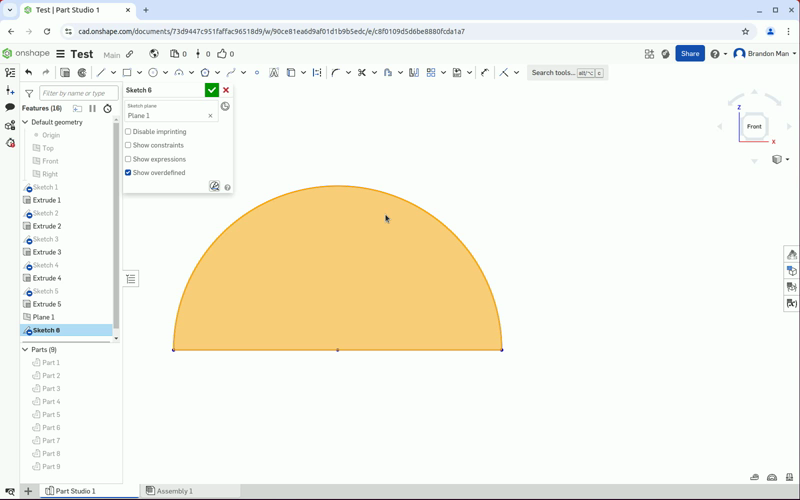
scroll(-6)
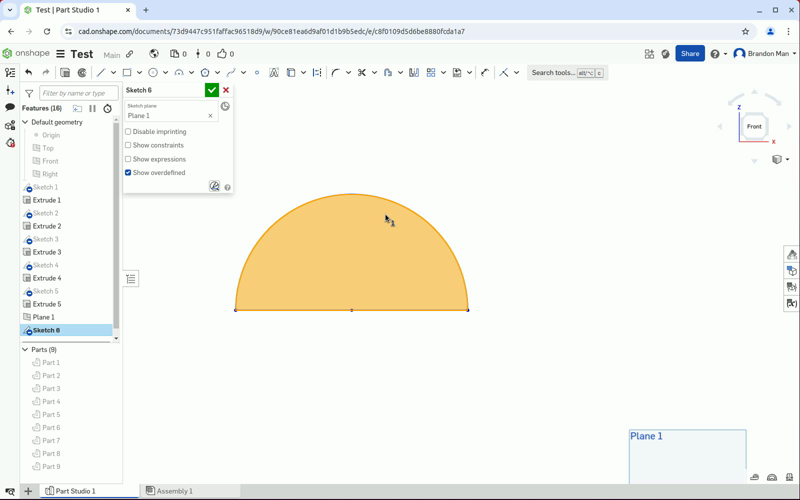
scroll(-6)
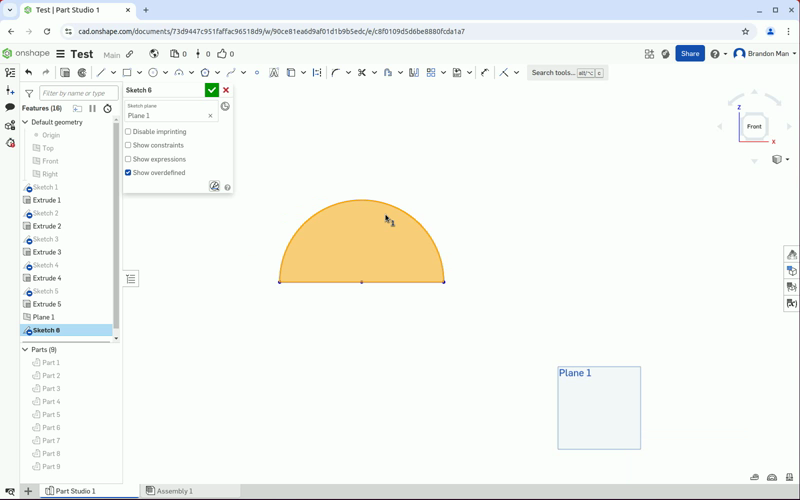
scroll(-6)
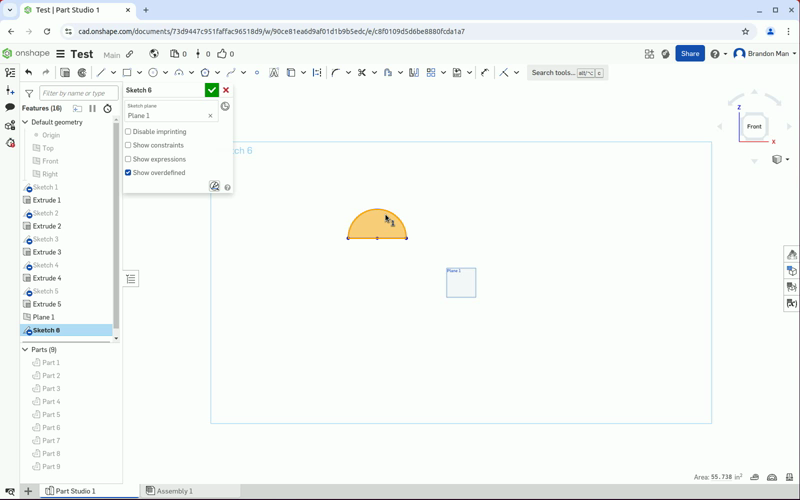
mouse_move(73, 352)
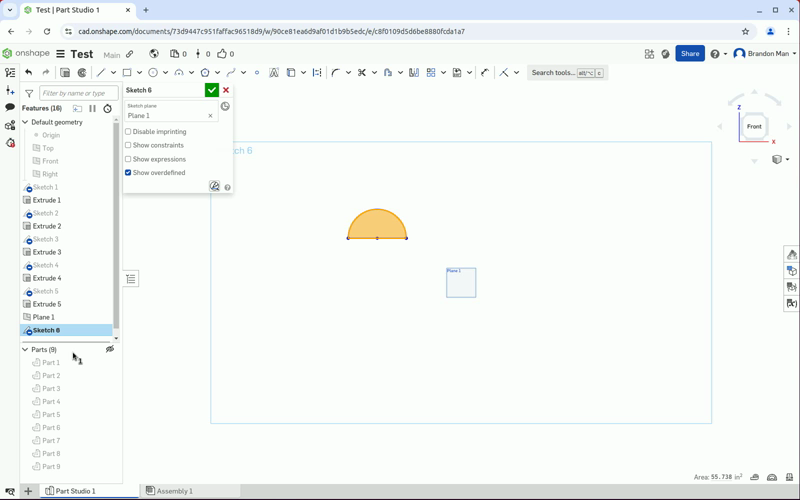
key(shift+y)
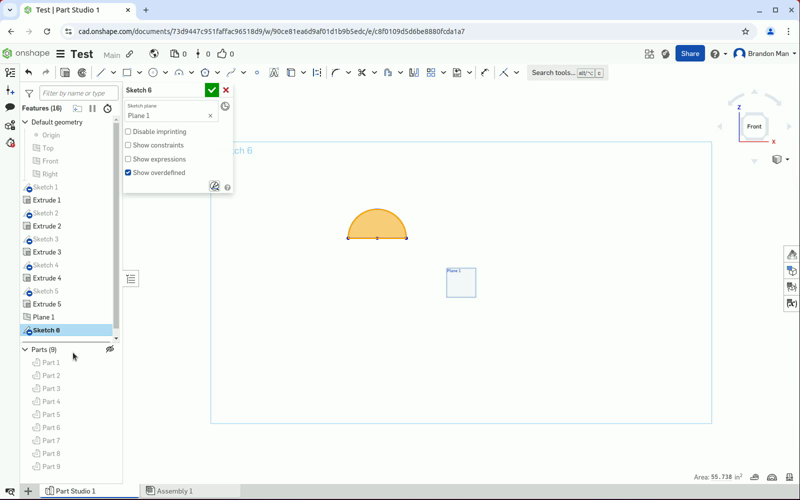
key(shift+e)
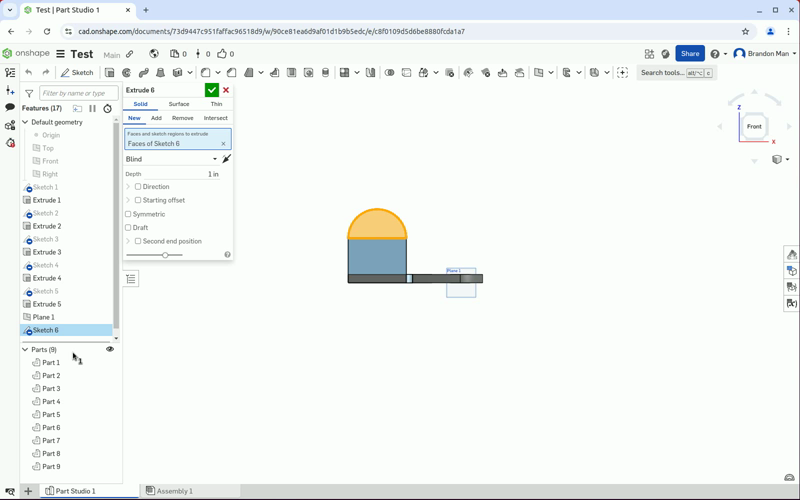
mouse_move(143, 106)
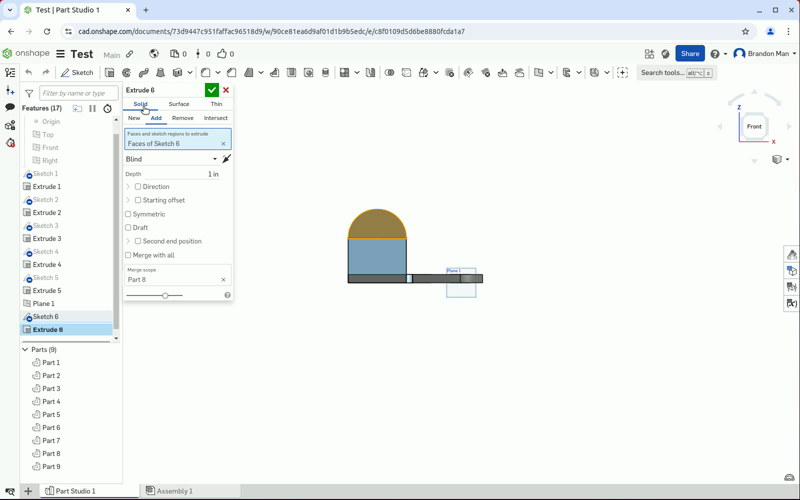
click(143, 106)
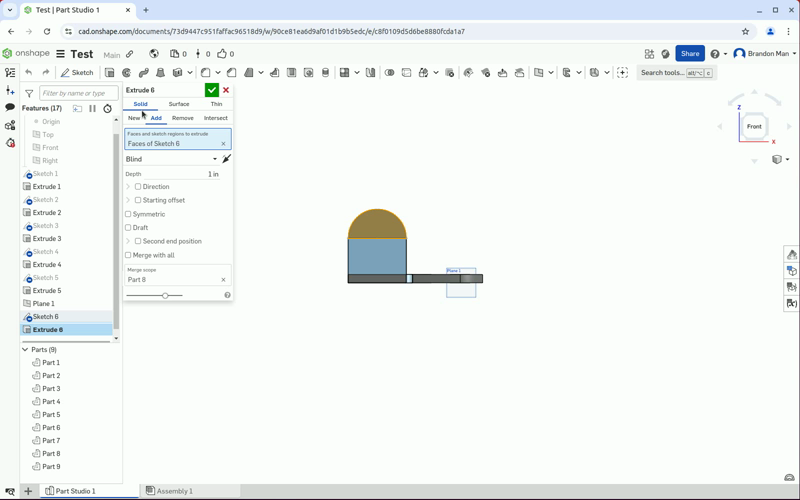
mouse_move(137, 120)
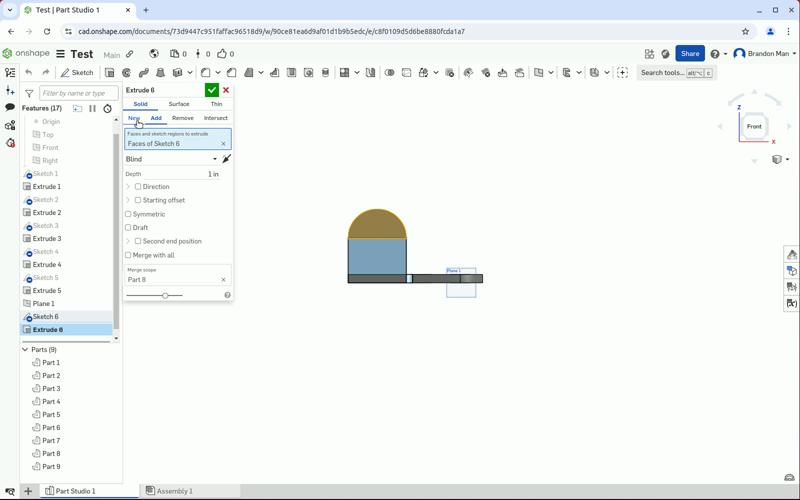
click(137, 120)
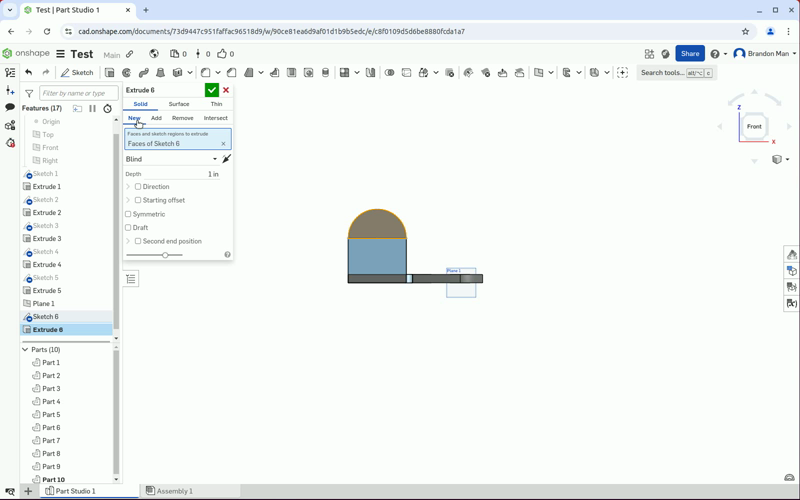
key(tab, 4)
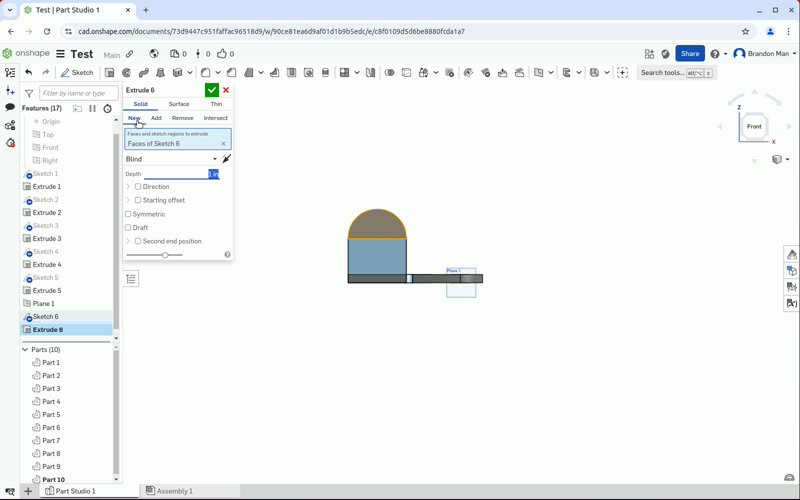
text(-1.685)
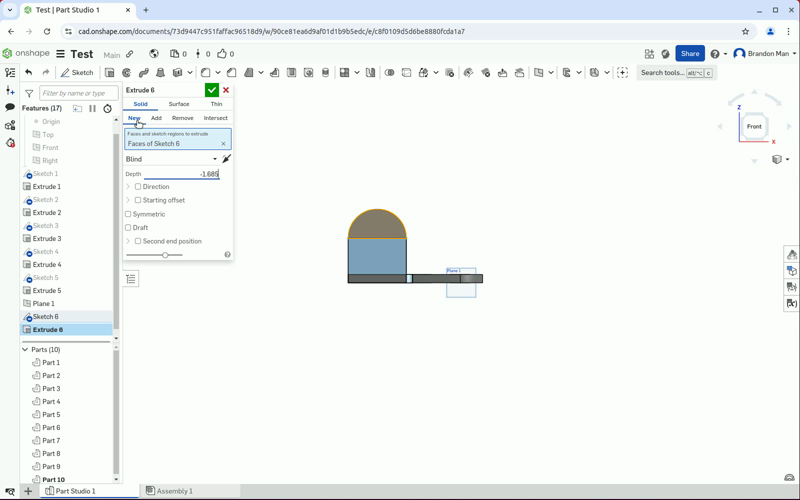
key(enter)
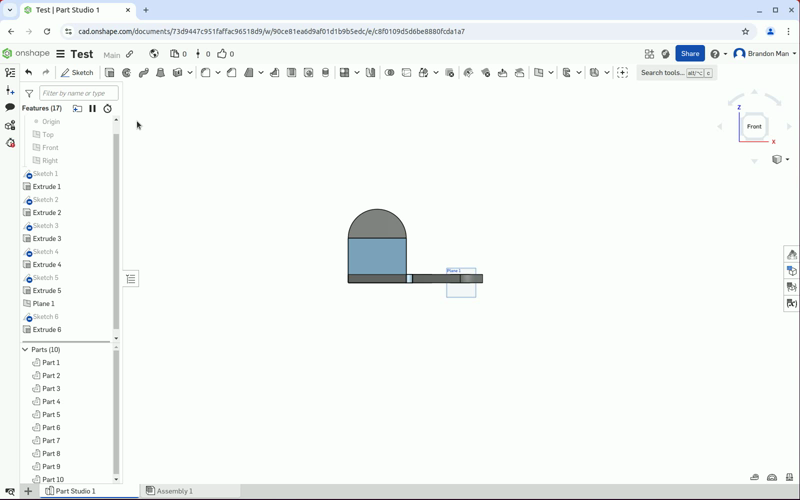
key(shift+h)
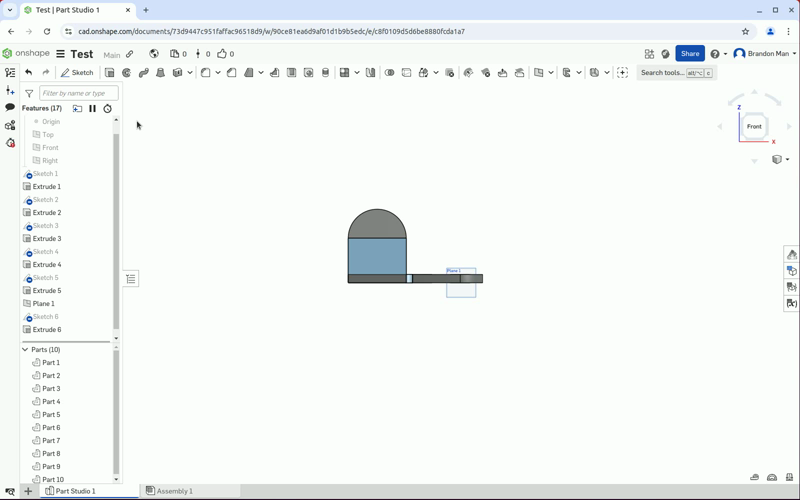
key(shift+h)
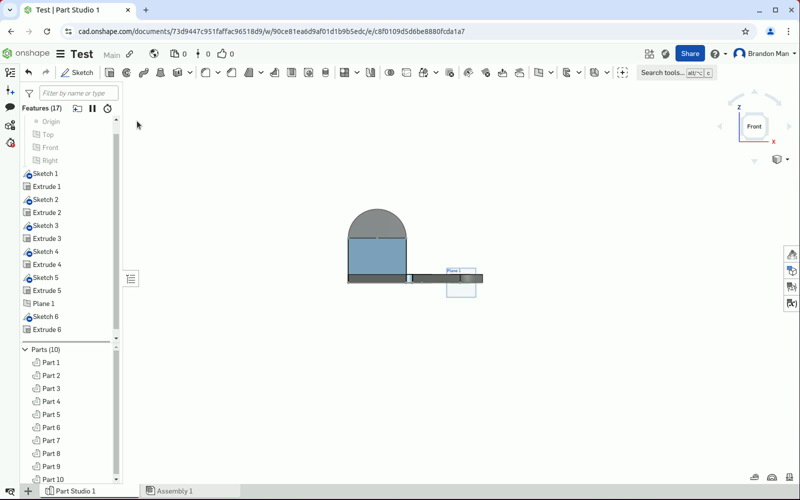
key(shift+7)
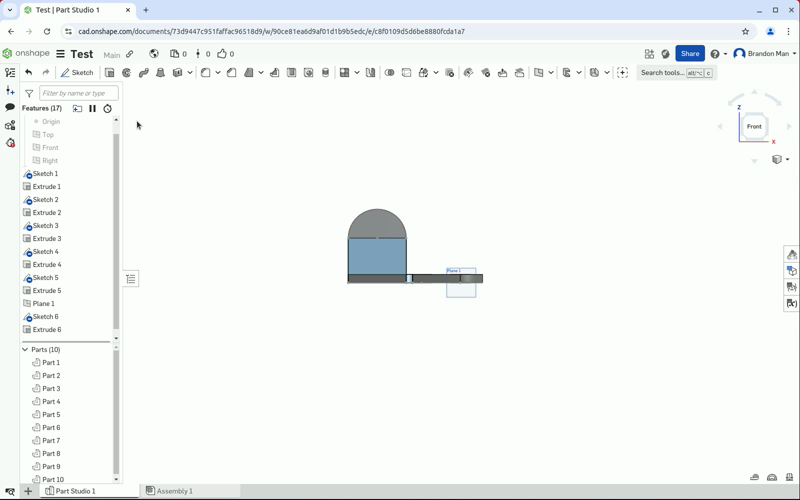
key(left, 2)
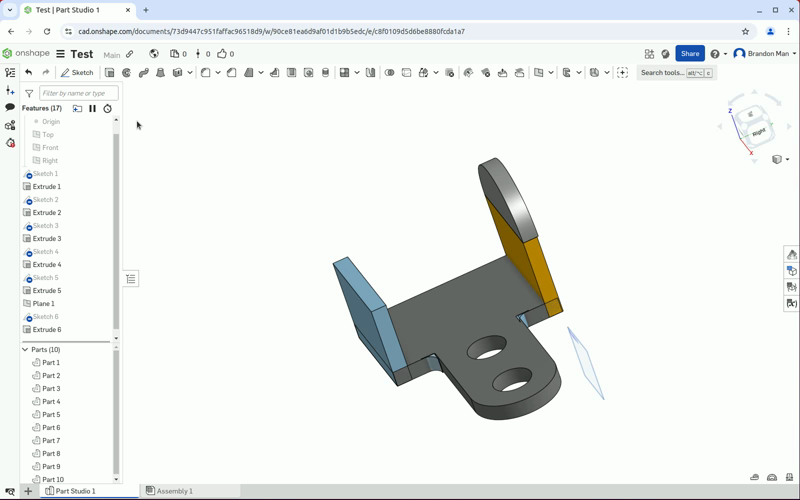
key(down, 2)
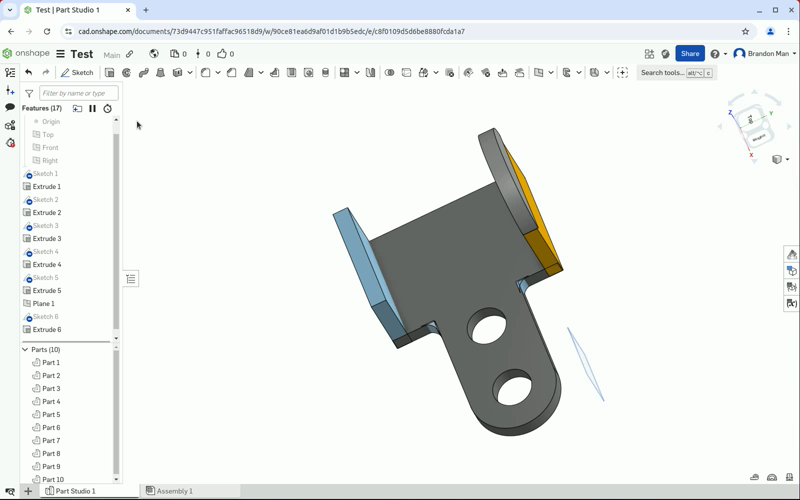
key(up, 2)
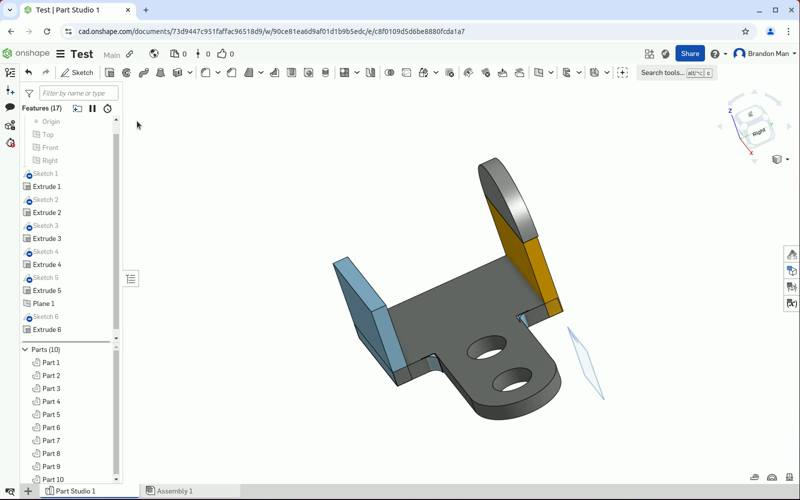
key(right, 2)
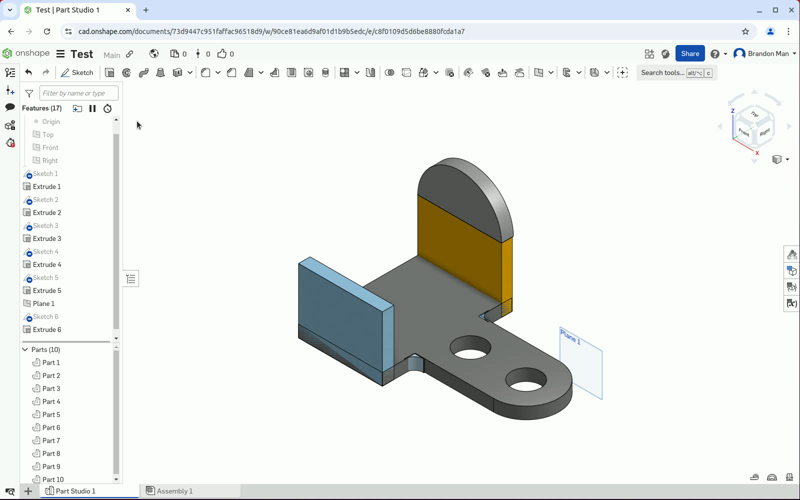
mouse_move(69, 176)
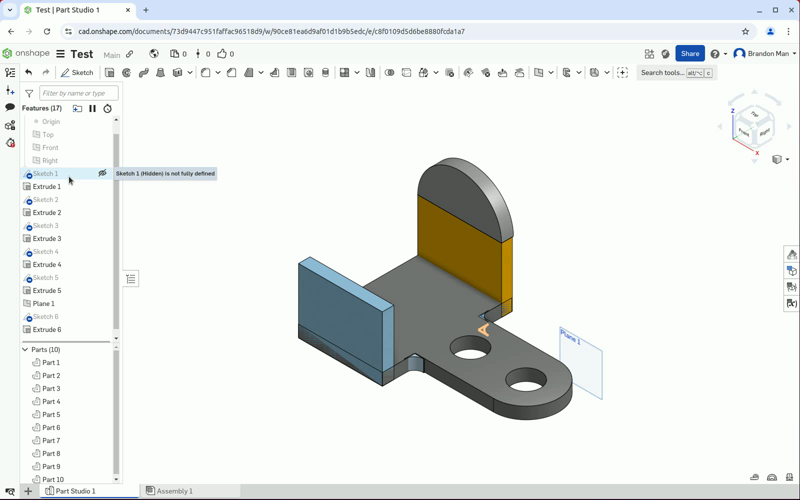
click(69, 176)